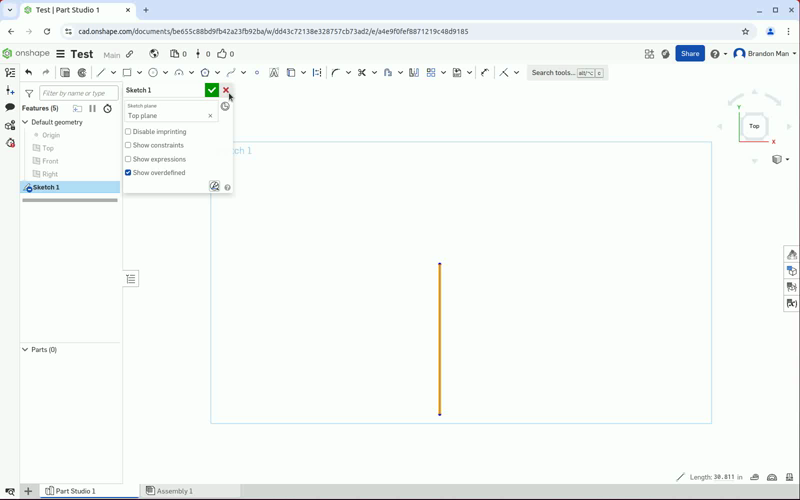
key(shift+h)
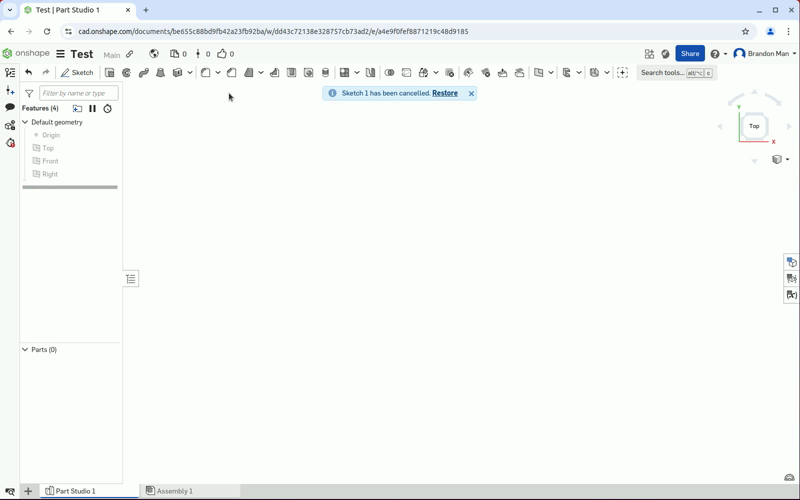
mouse_move(73, 352)
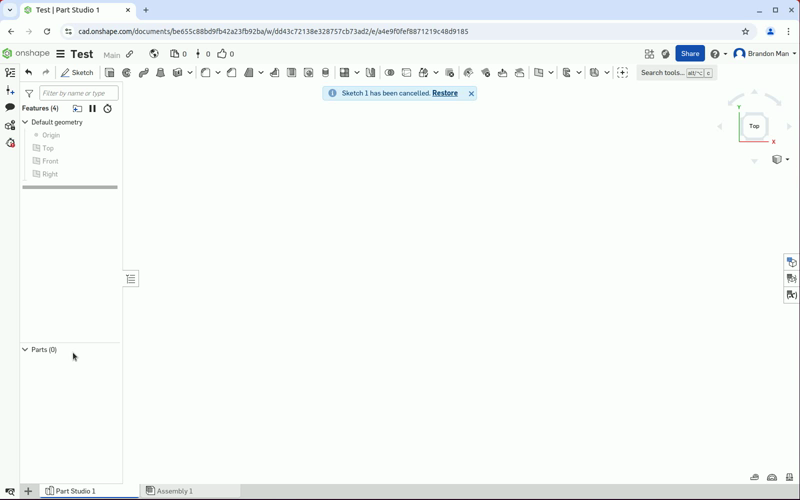
key(y)
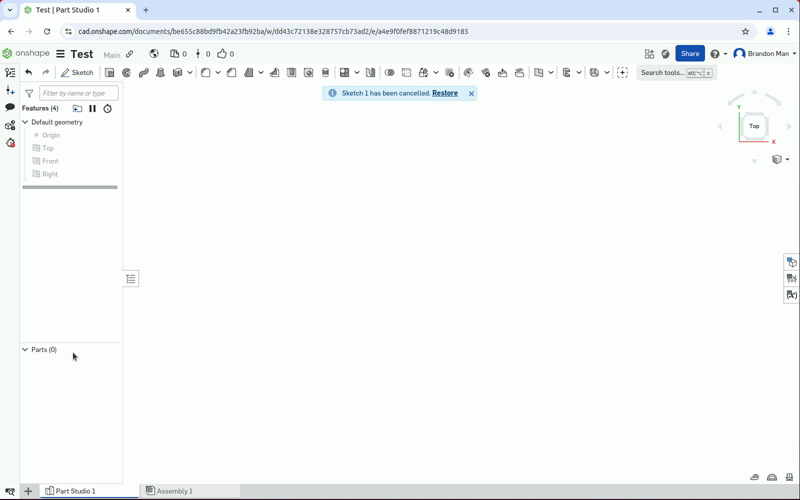
key(shift+p)
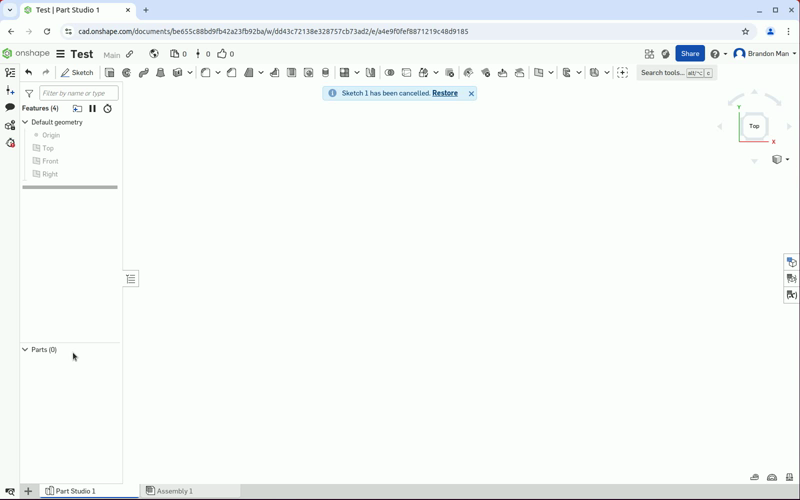
key(space)
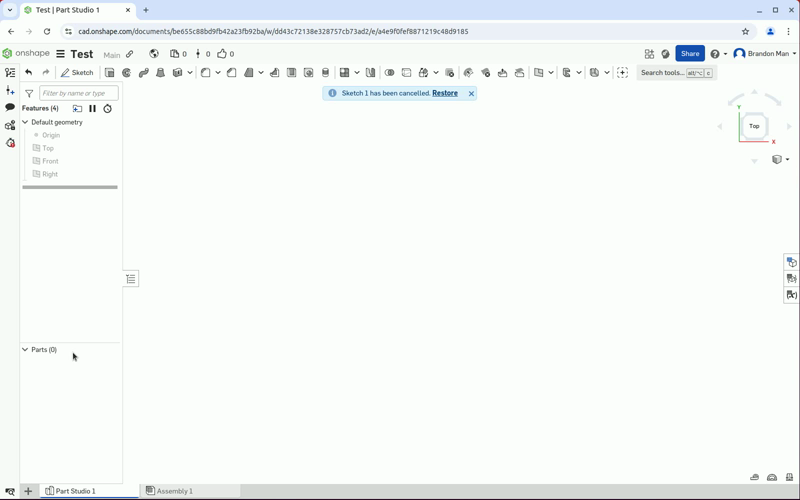
key_down(shift)
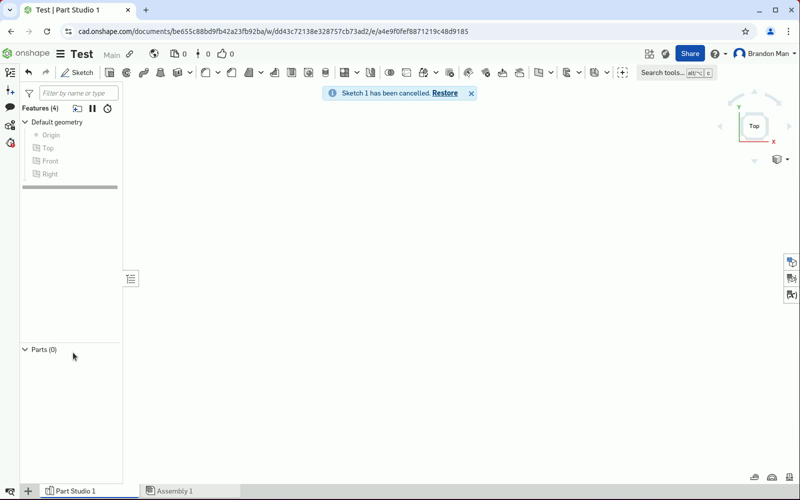
key(up)
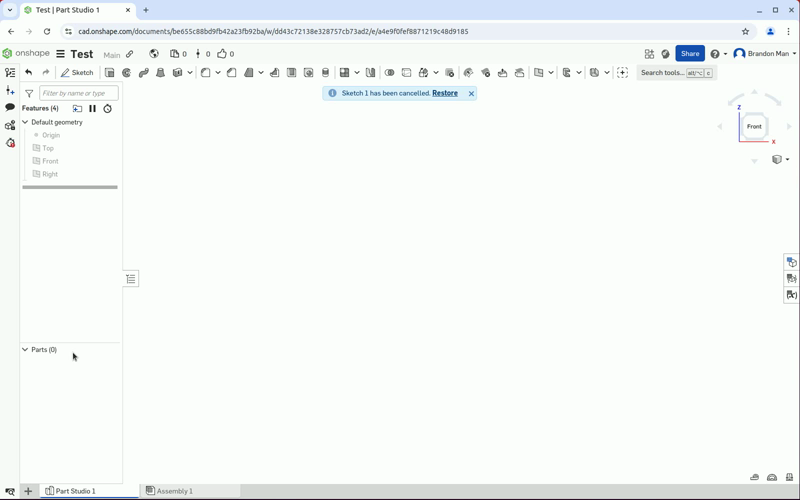
key_up(shift)
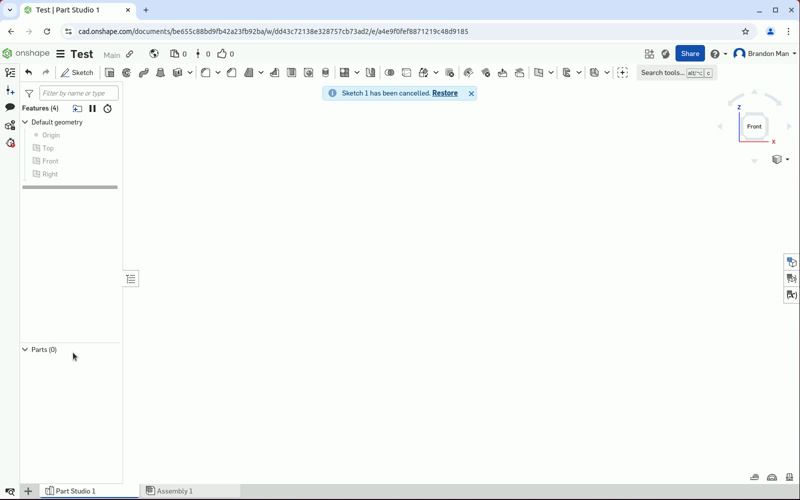
mouse_move(73, 352)
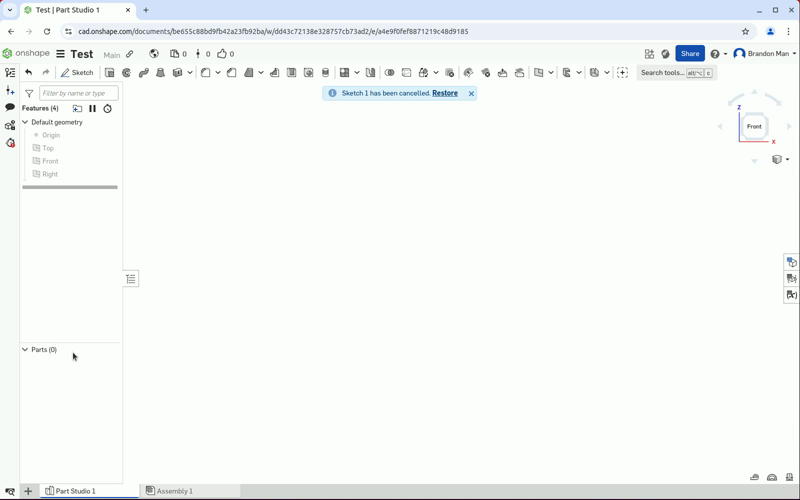
key(shift+y)
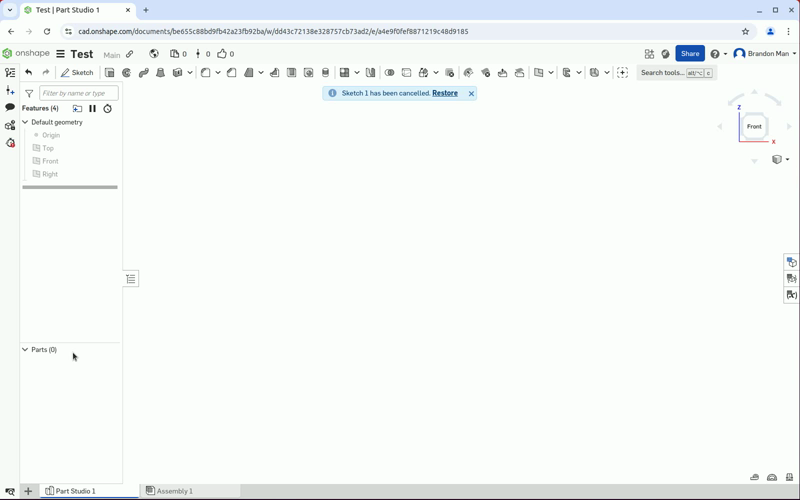
key(shift+s)
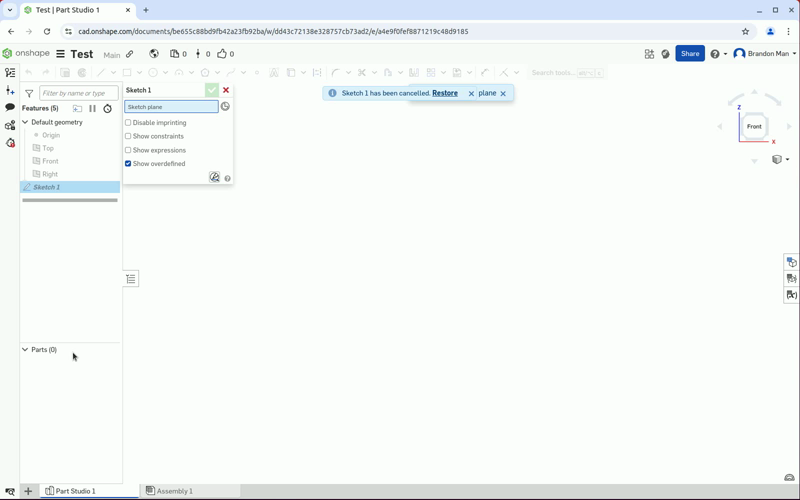
mouse_move(73, 163)
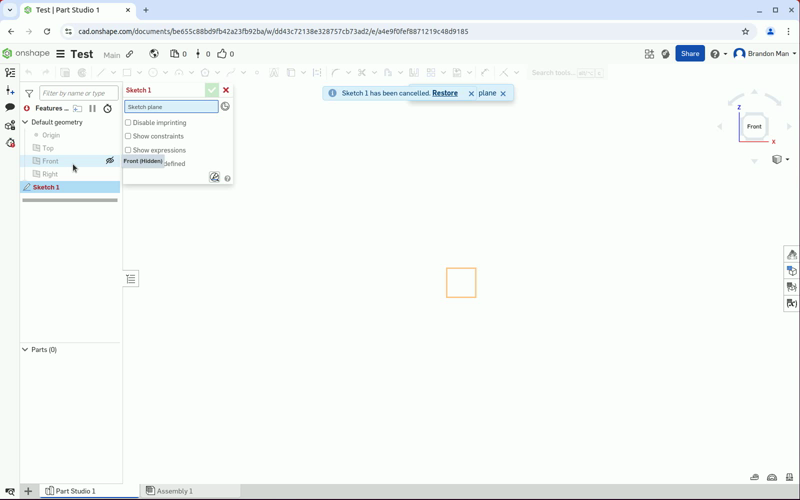
click(73, 163)
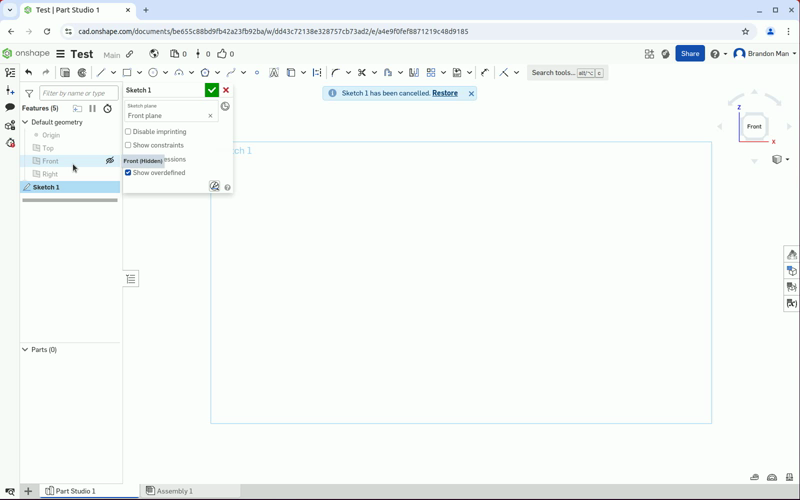
mouse_move(73, 352)
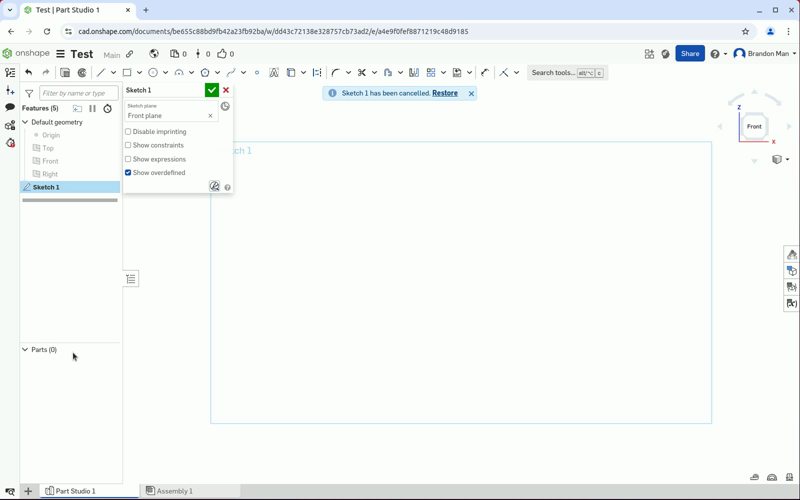
key(y)
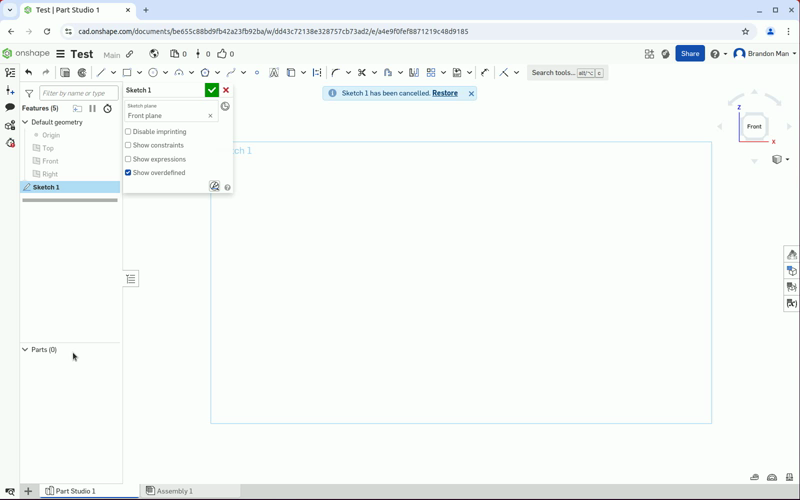
key(l)
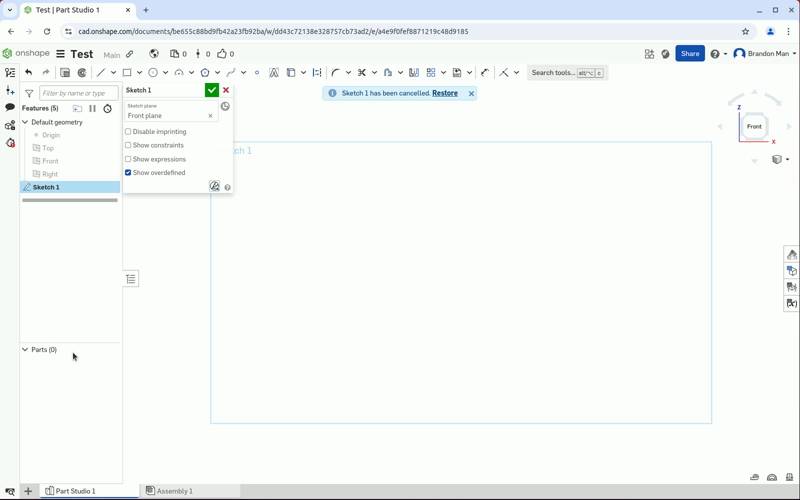
key_down(shift)
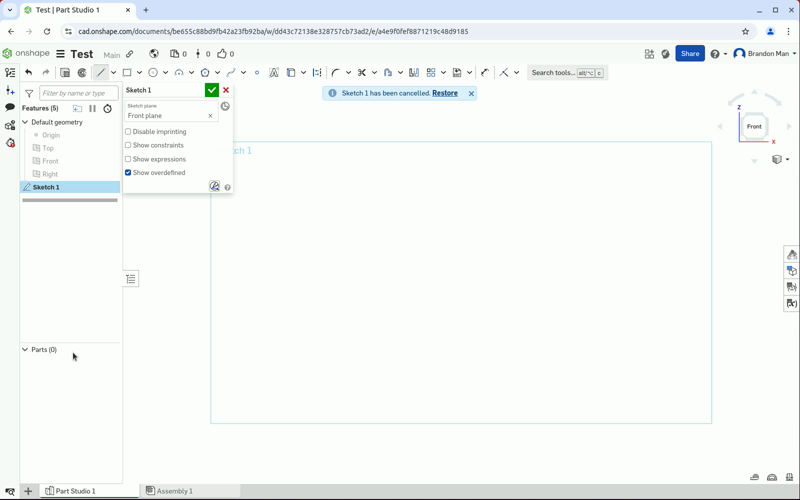
mouse_move(359, 282)
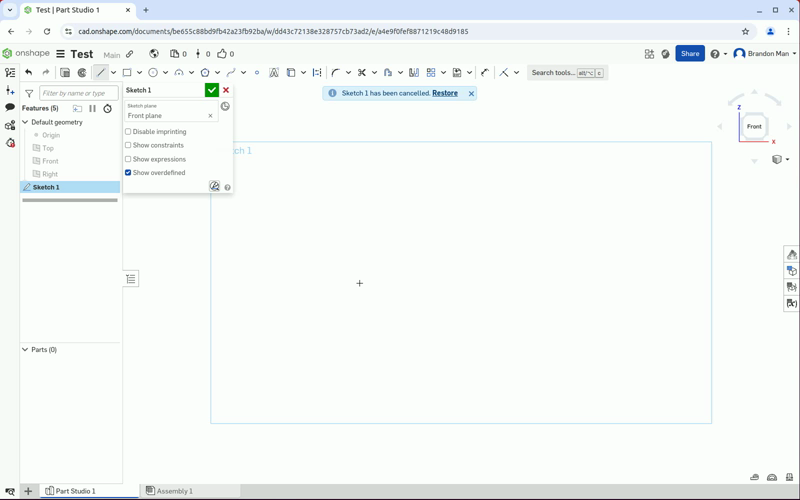
click(359, 282)
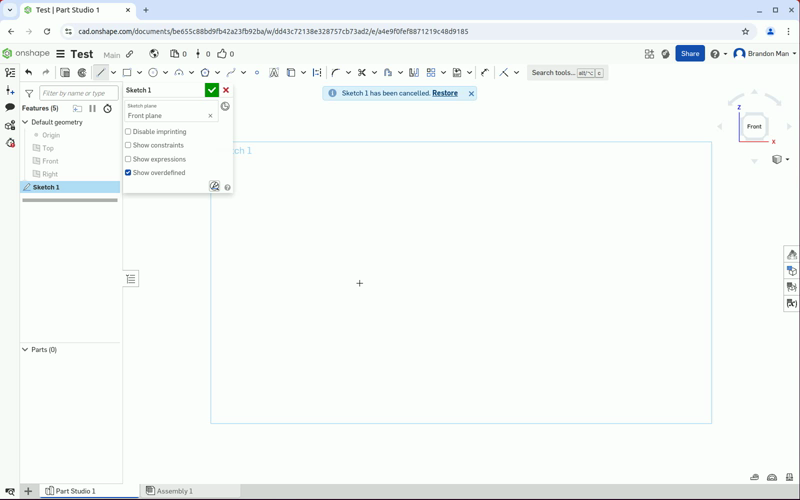
key_up(shift)
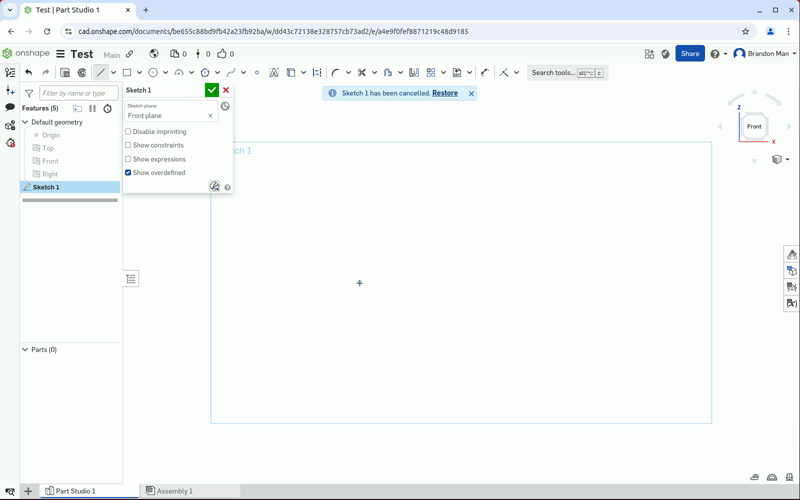
key_down(shift)
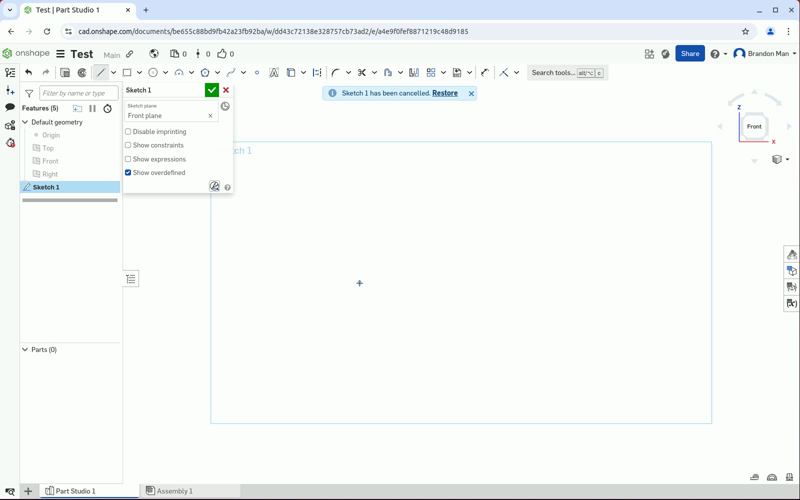
mouse_move(443, 282)
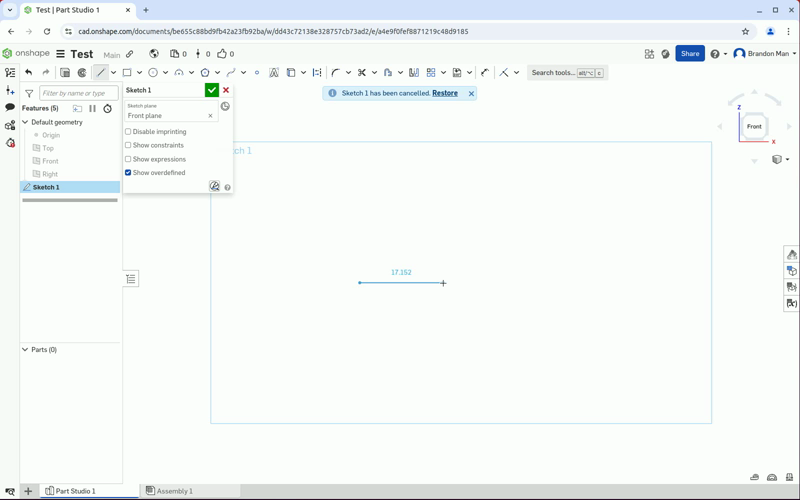
click(443, 282)
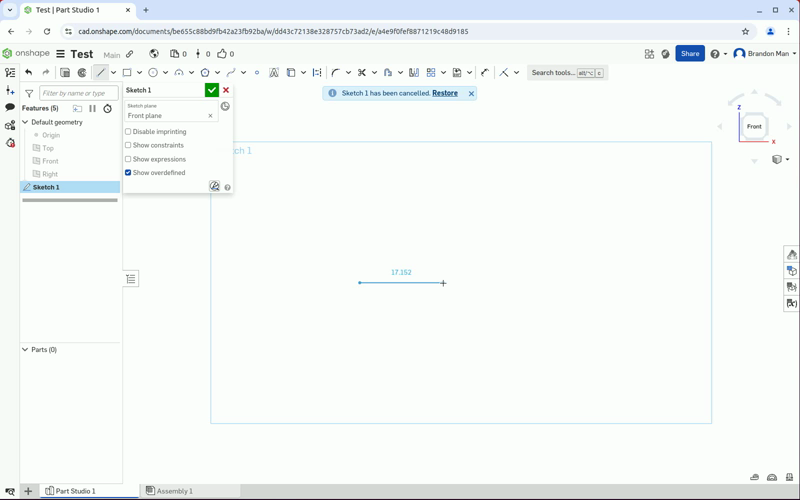
key_up(shift)
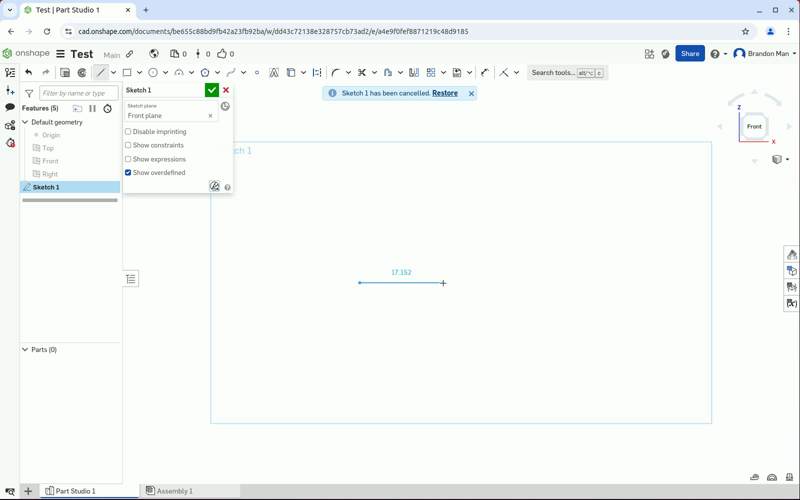
key_down(shift)
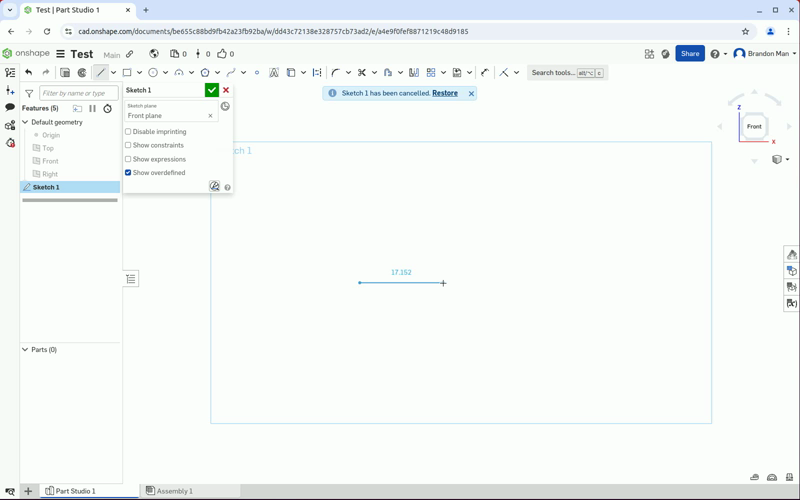
mouse_move(473, 282)
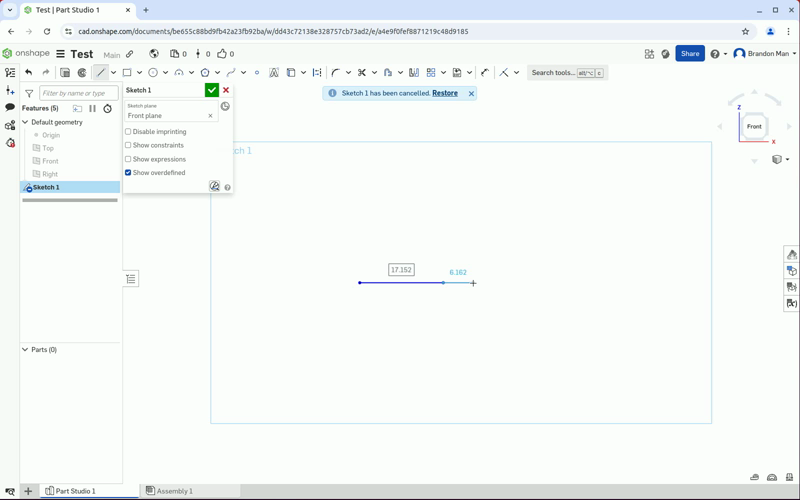
mouse_move(443, 253)
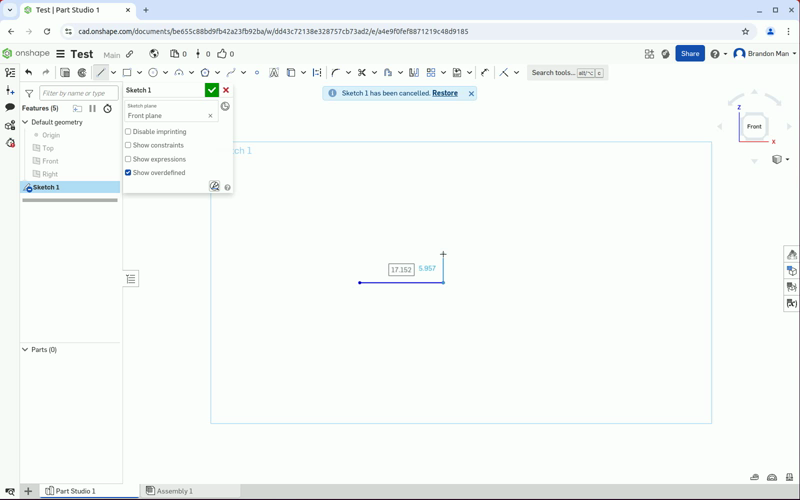
click(443, 253)
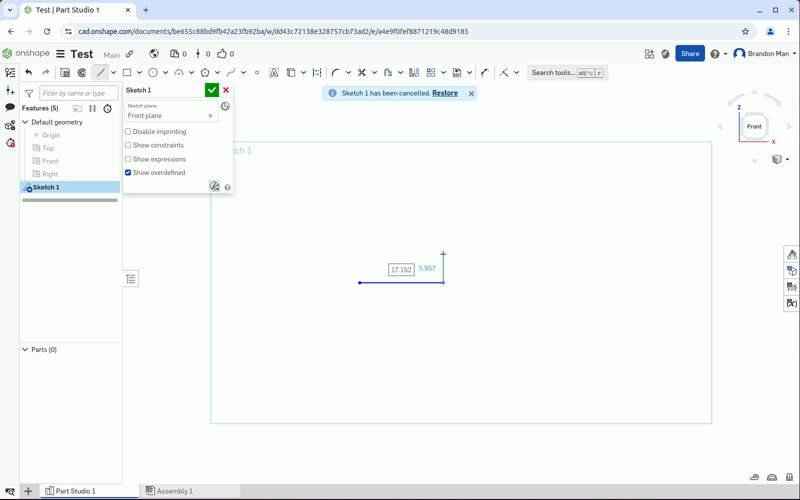
key_up(shift)
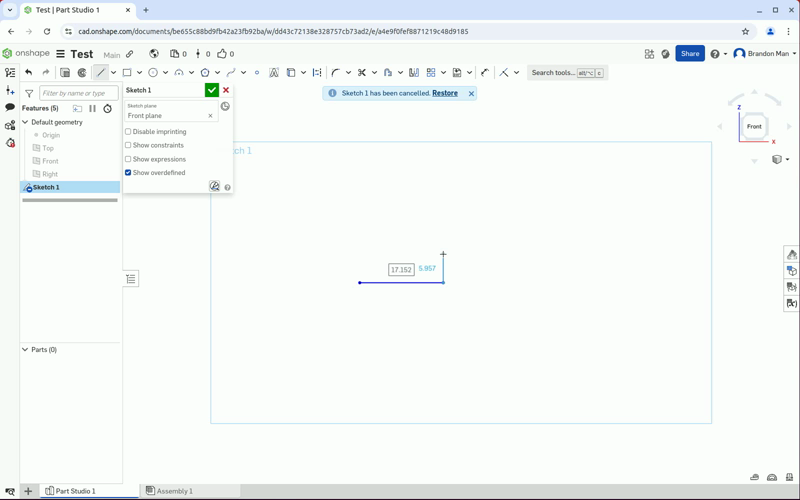
key_down(shift)
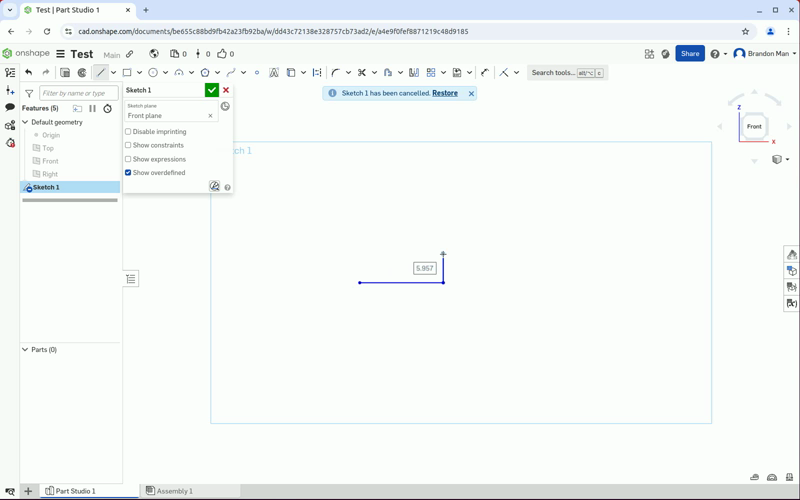
mouse_move(473, 253)
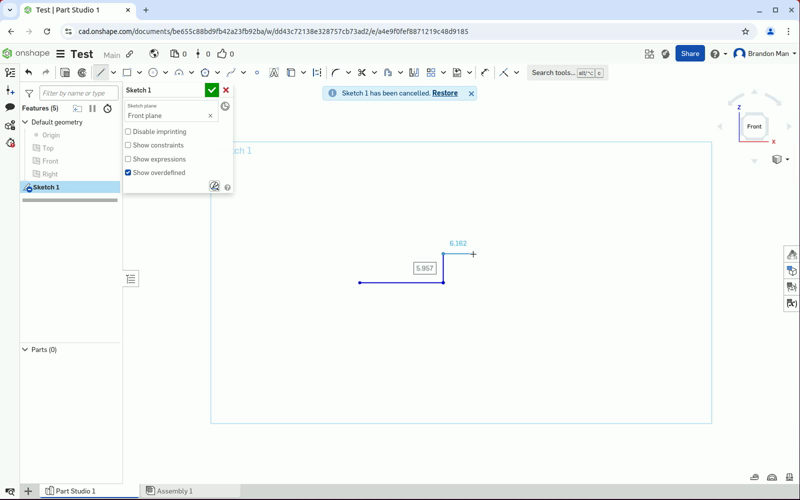
mouse_move(477, 253)
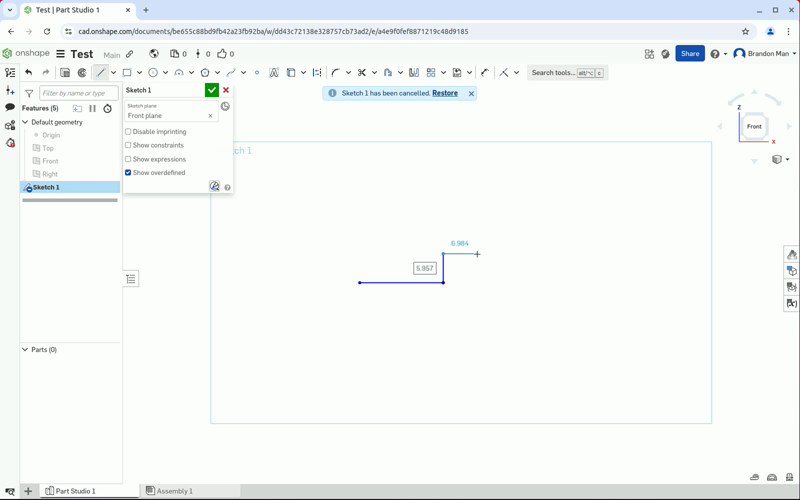
click(477, 253)
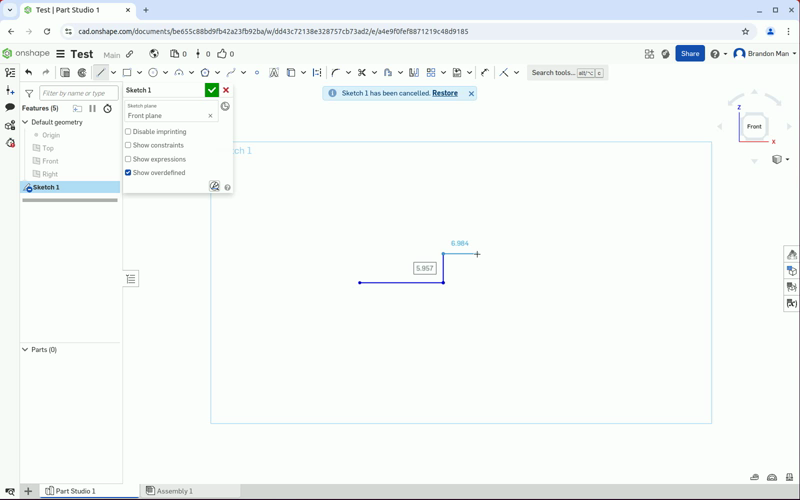
key_up(shift)
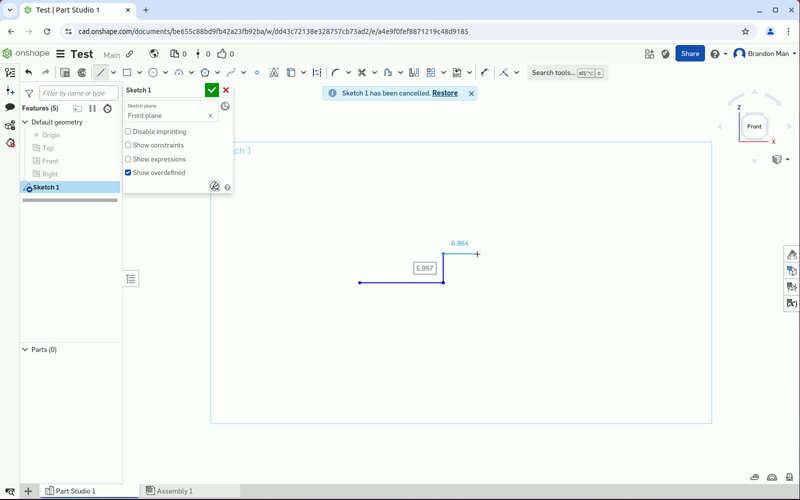
key_down(shift)
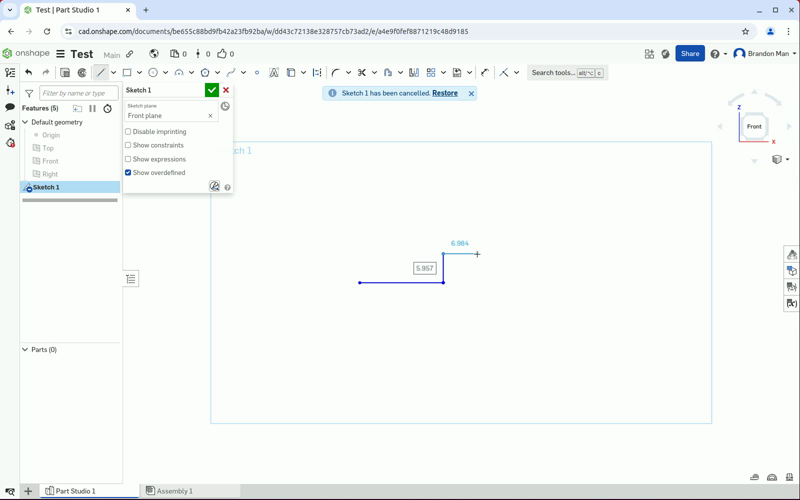
mouse_move(507, 253)
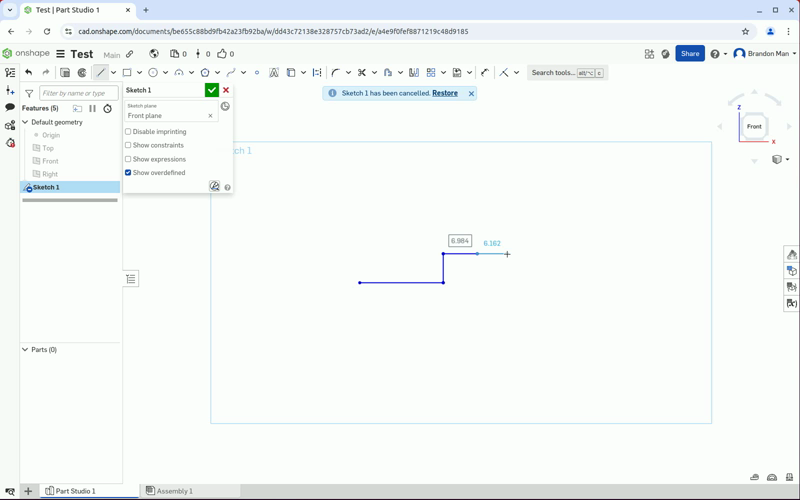
mouse_move(477, 282)
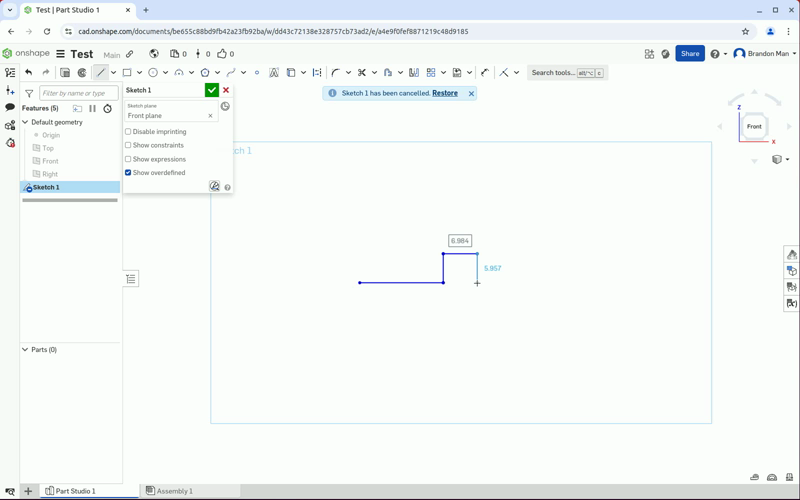
click(477, 282)
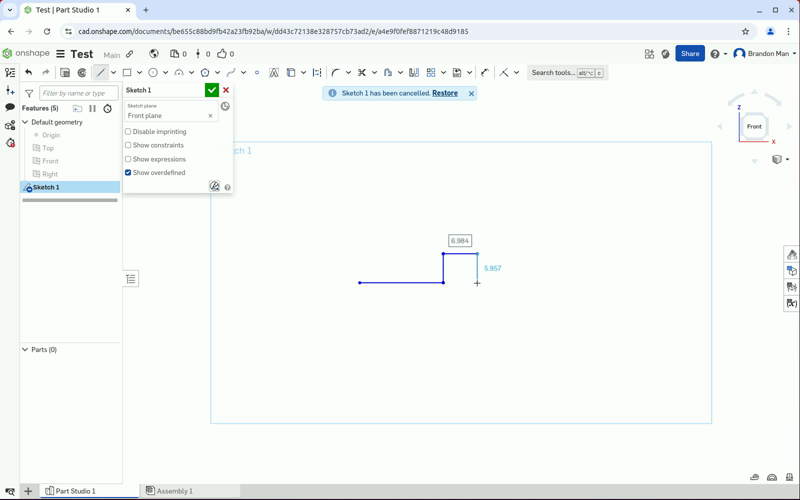
key_up(shift)
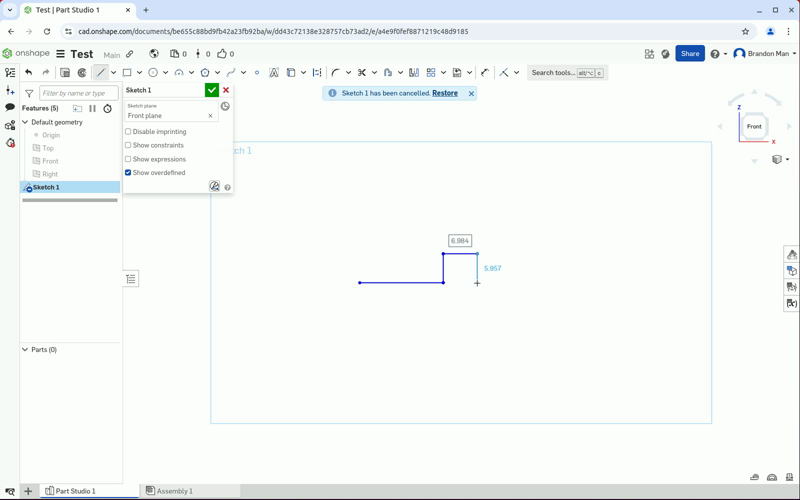
key_down(shift)
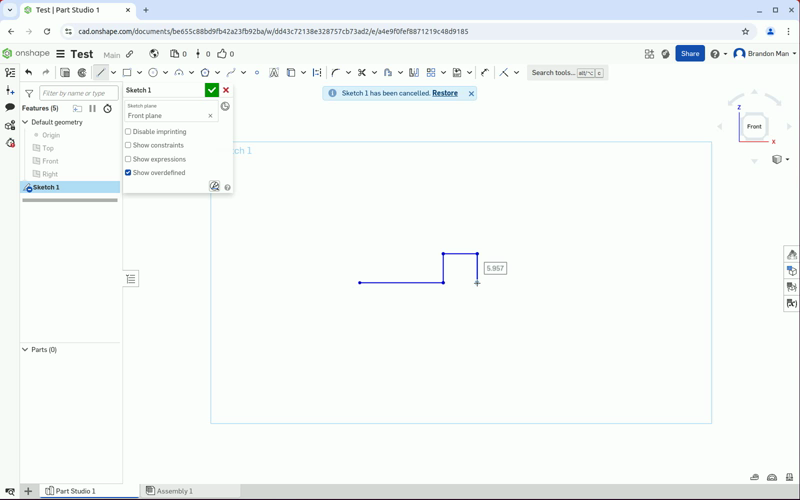
mouse_move(558, 282)
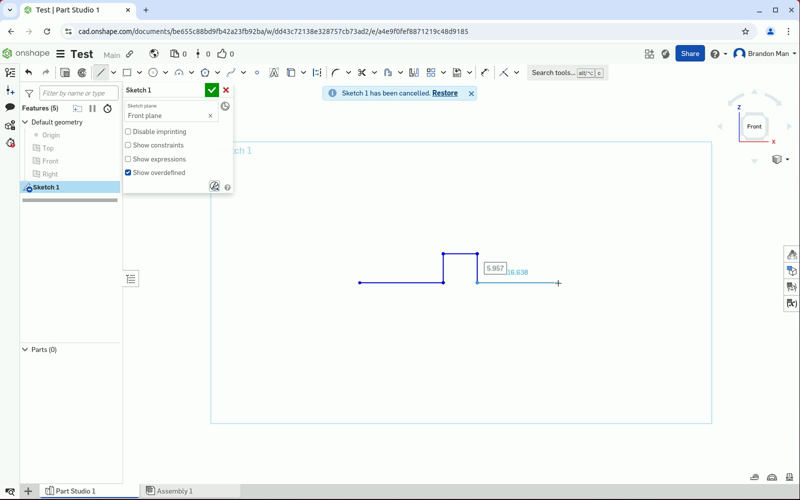
click(558, 282)
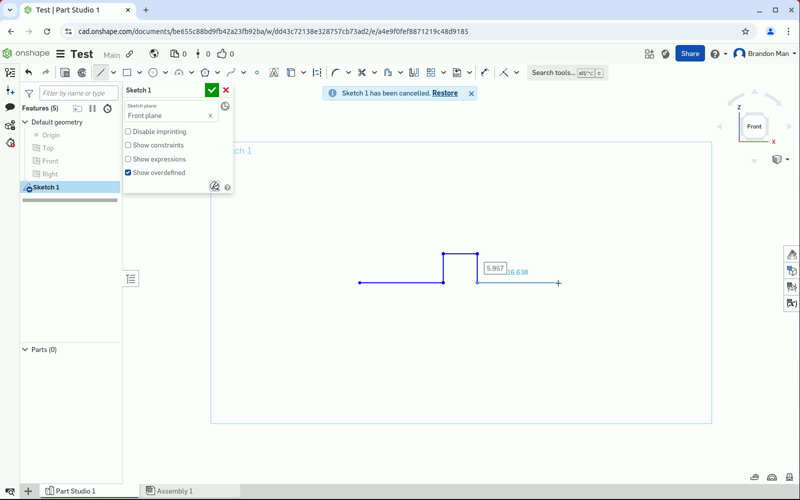
key_up(shift)
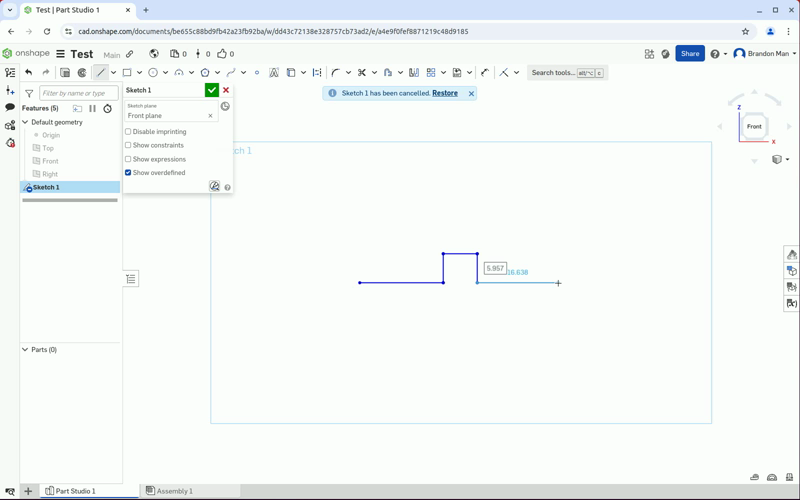
key_down(shift)
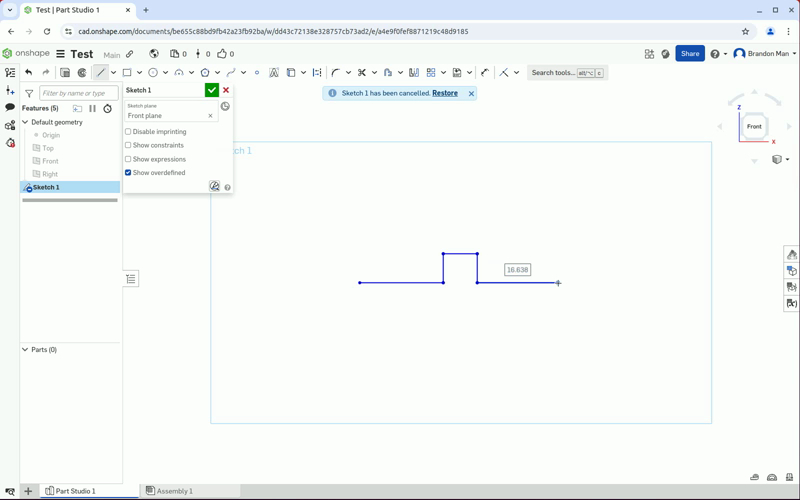
mouse_move(493, 191)
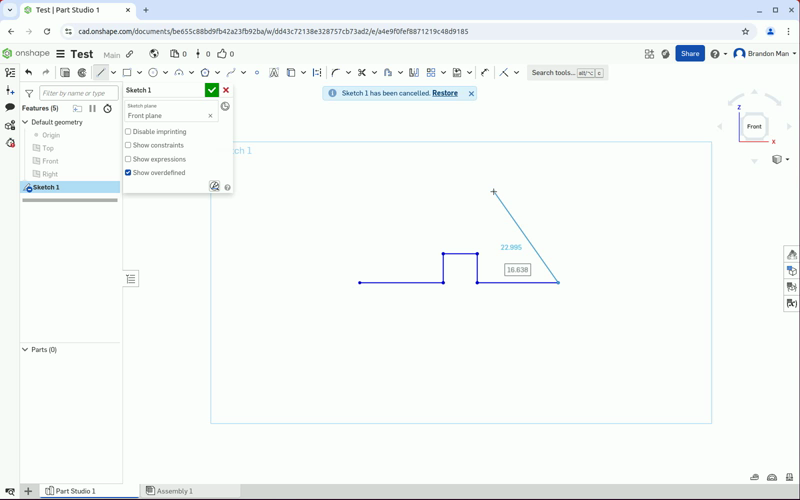
click(493, 191)
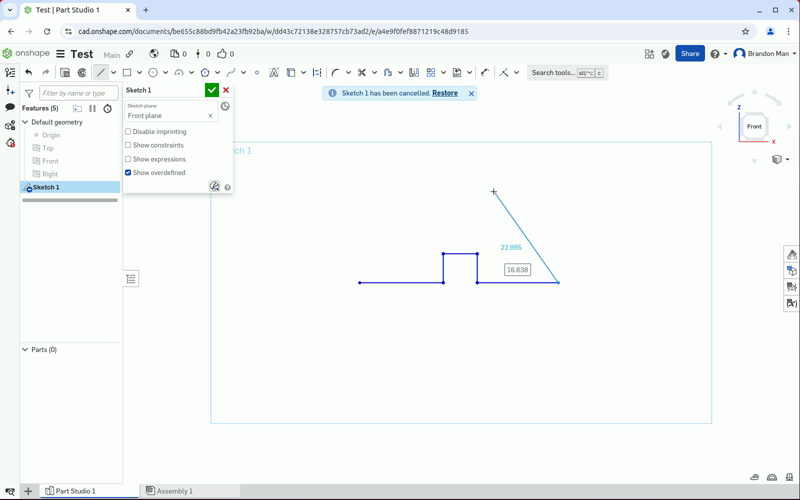
key_up(shift)
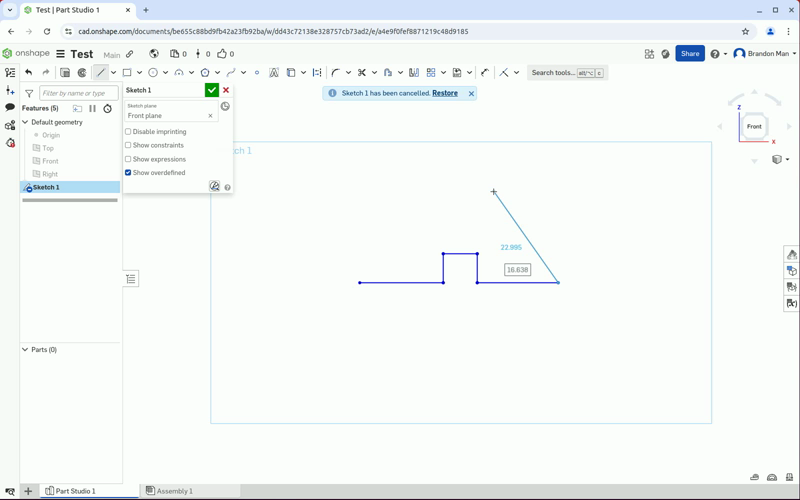
key_down(shift)
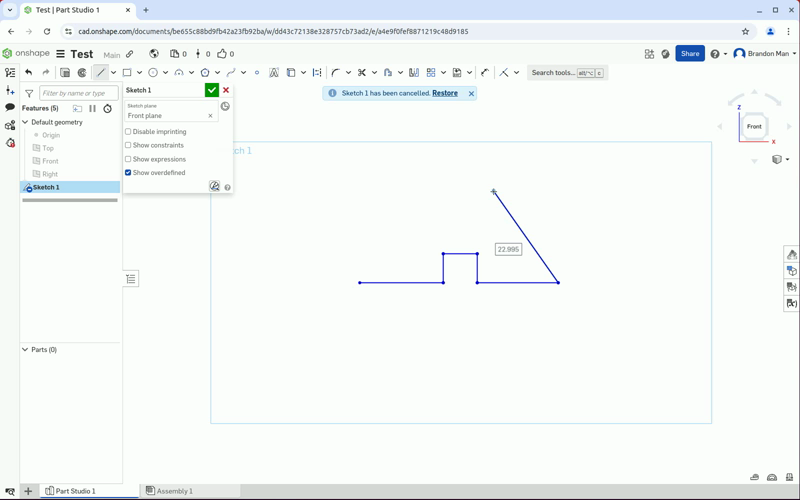
mouse_move(424, 191)
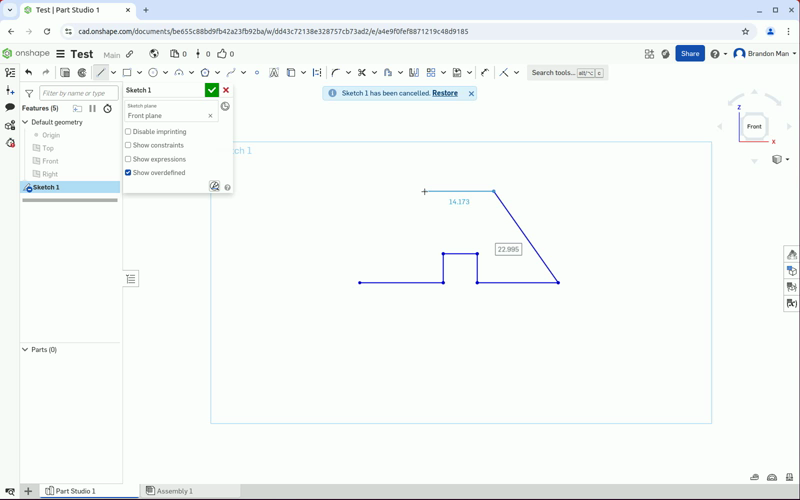
click(424, 191)
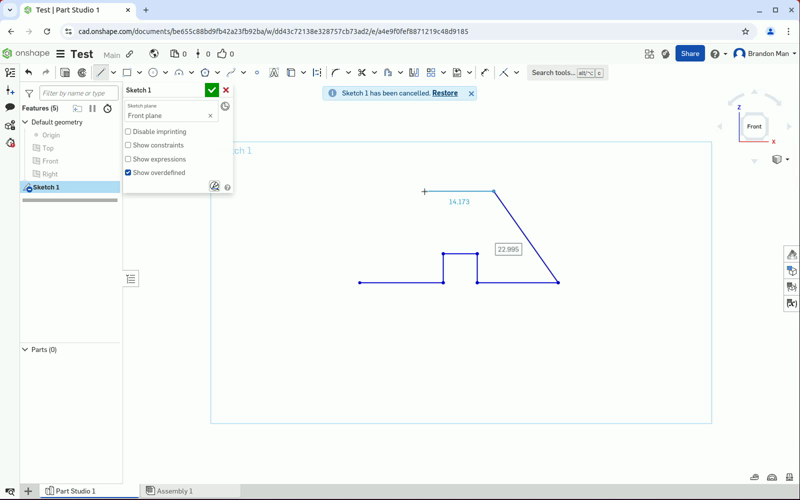
key_up(shift)
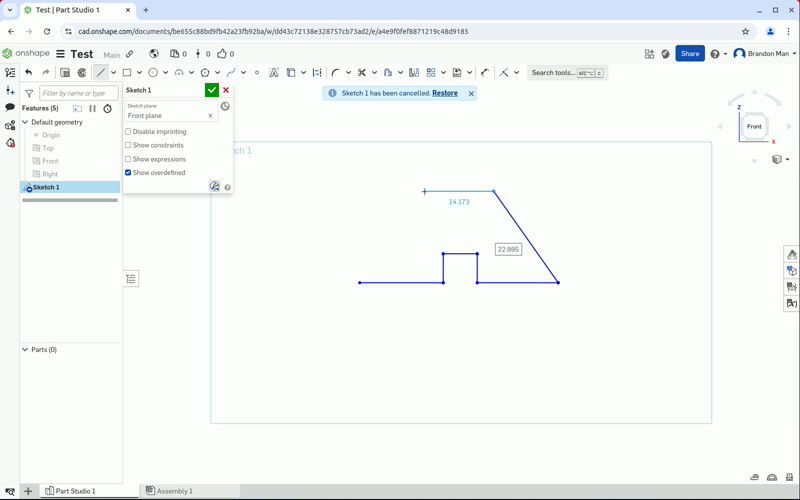
key_down(shift)
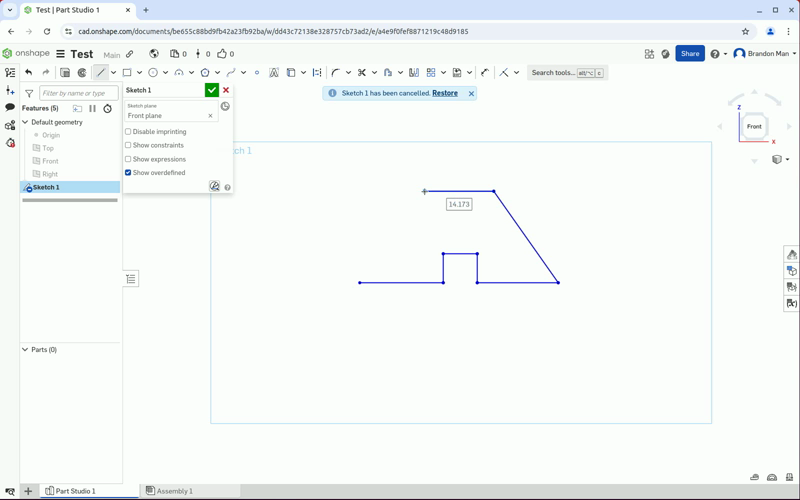
mouse_move(359, 282)
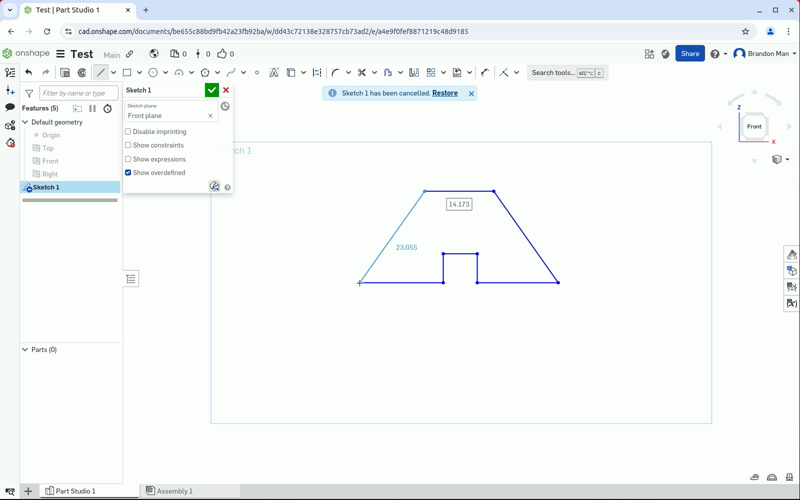
key_up(shift)
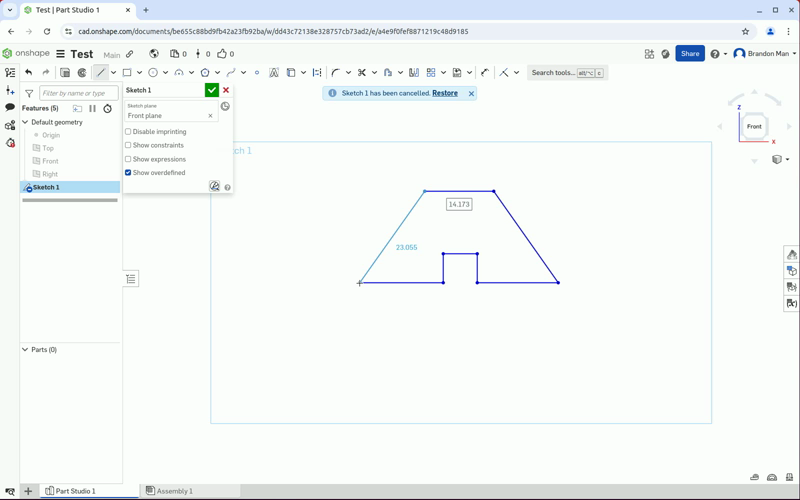
click(359, 282)
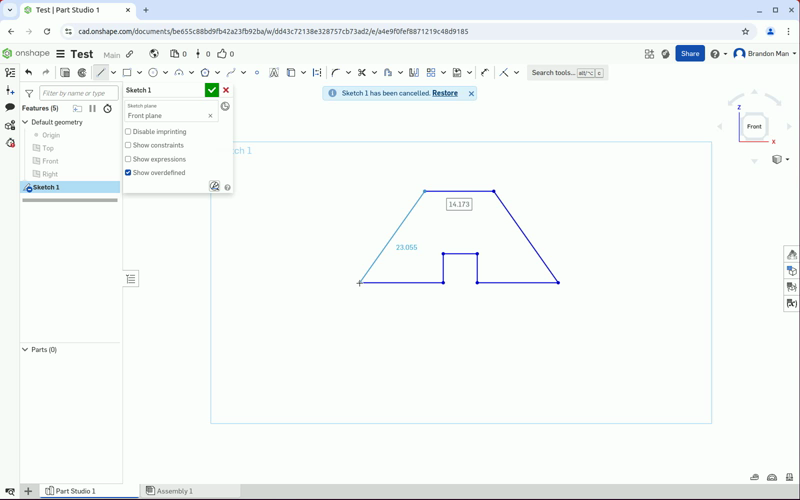
key(esc)
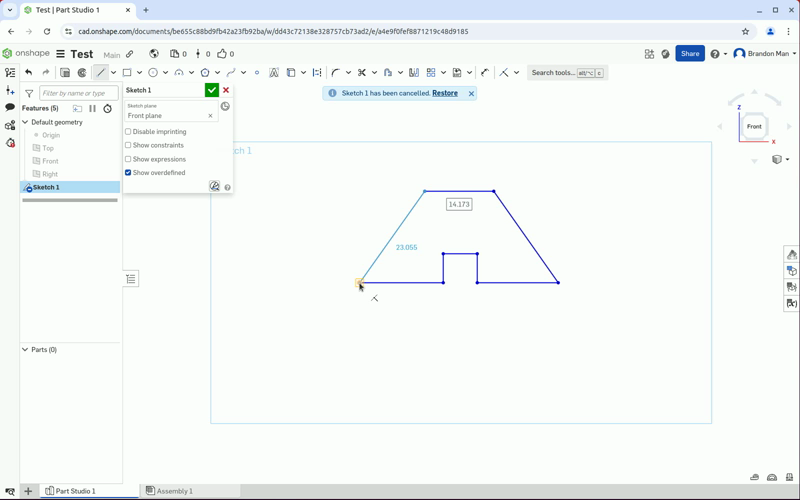
mouse_move(397, 258)
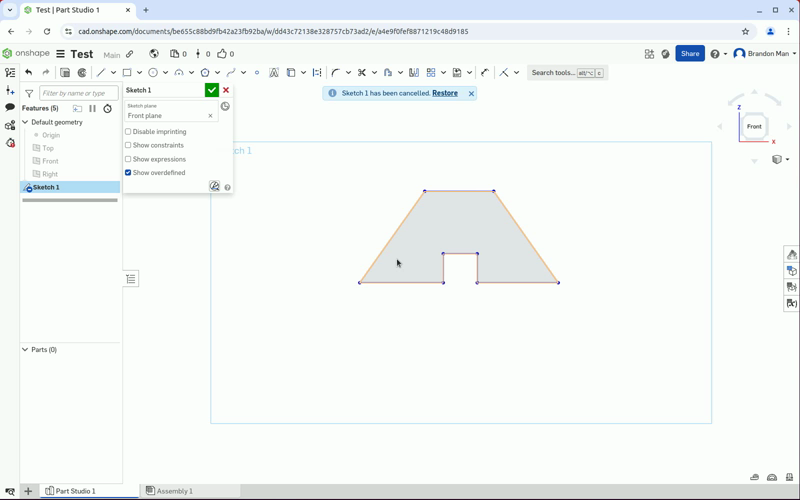
click(397, 258)
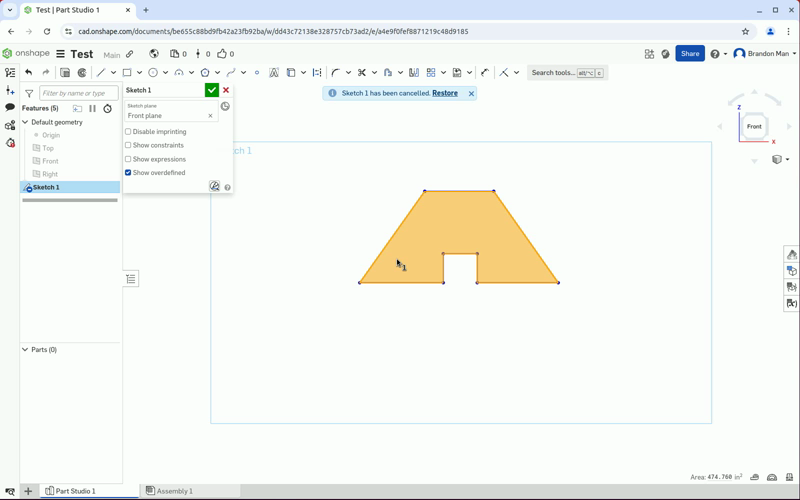
mouse_move(73, 352)
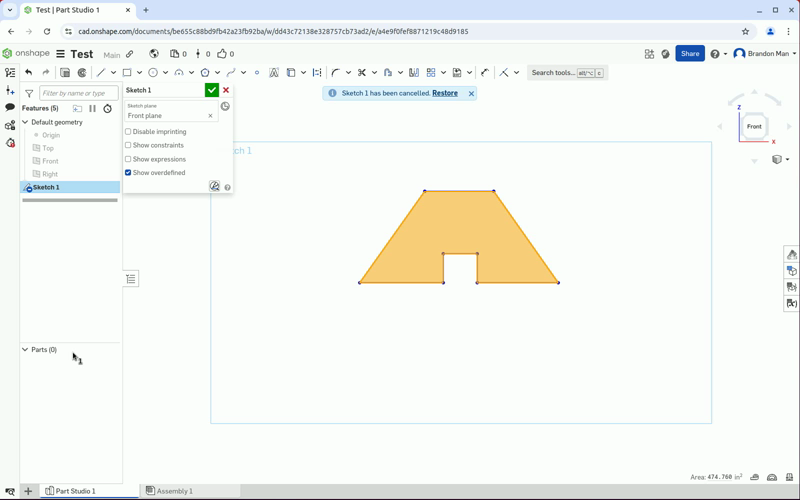
key(shift+y)
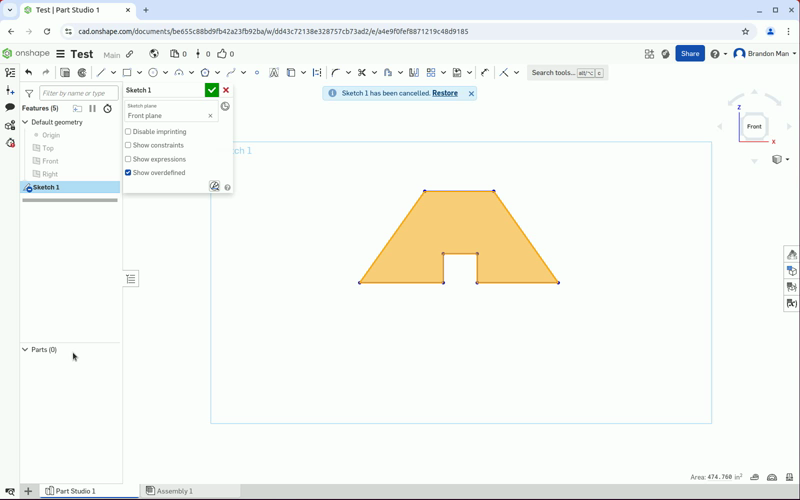
key(shift+e)
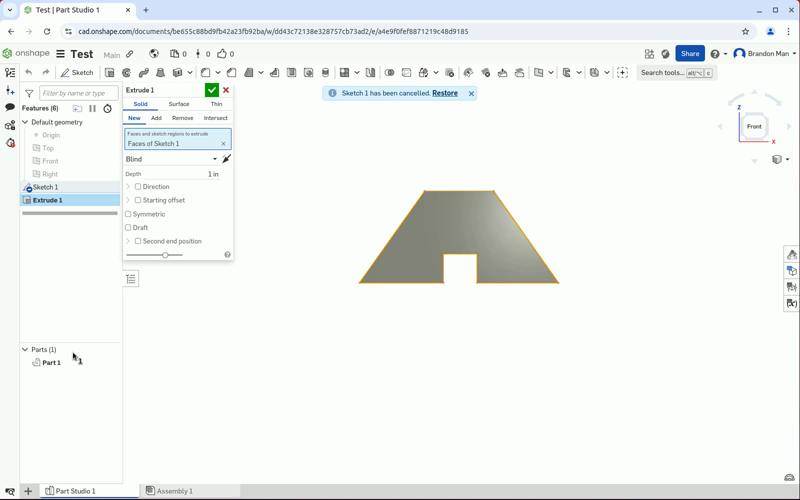
mouse_move(143, 106)
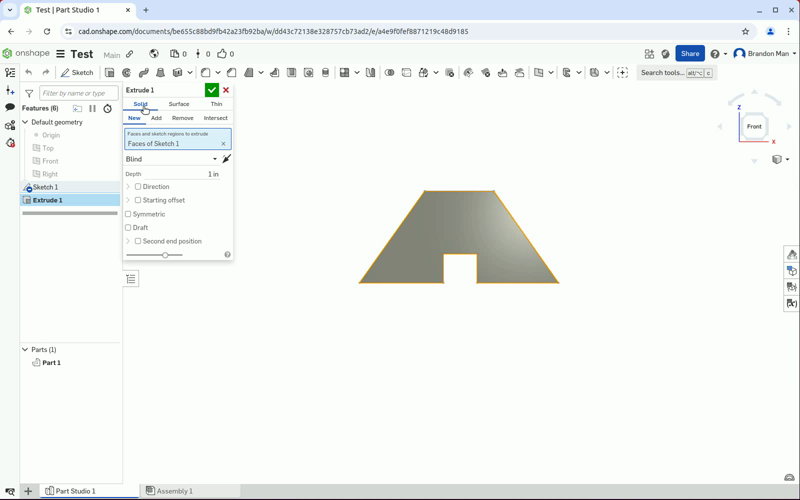
click(143, 106)
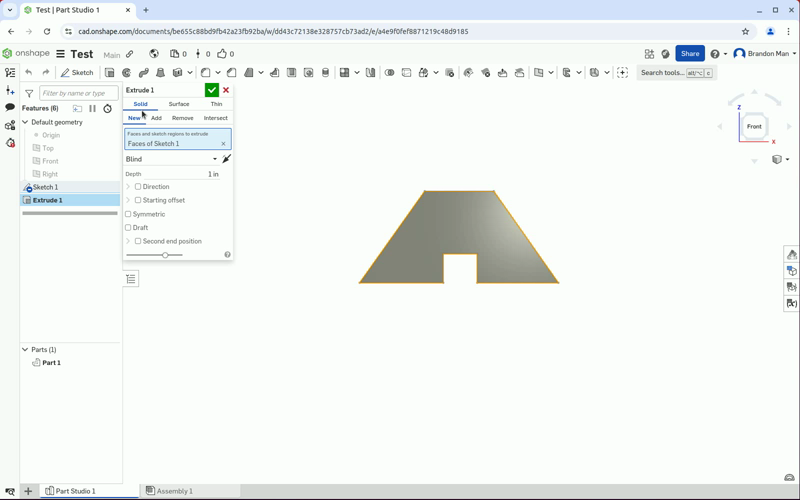
mouse_move(137, 120)
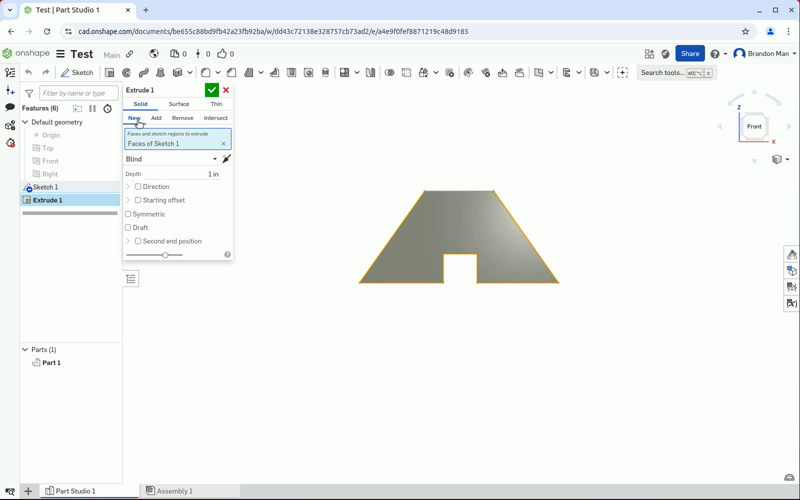
click(137, 120)
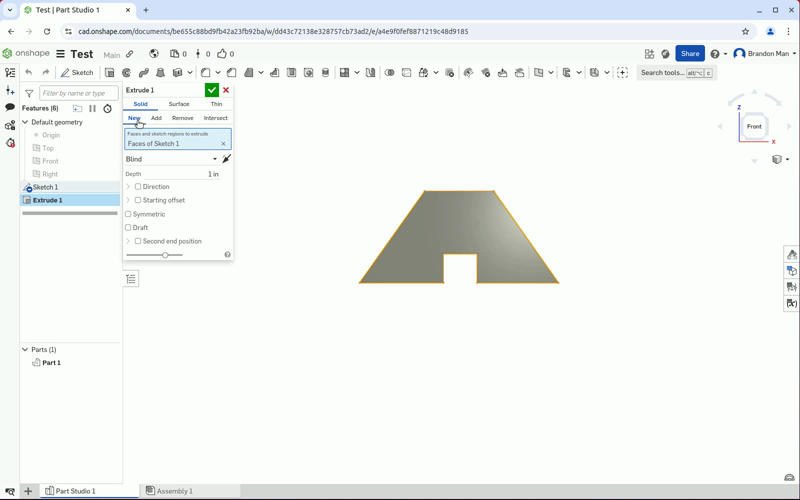
key(tab, 4)
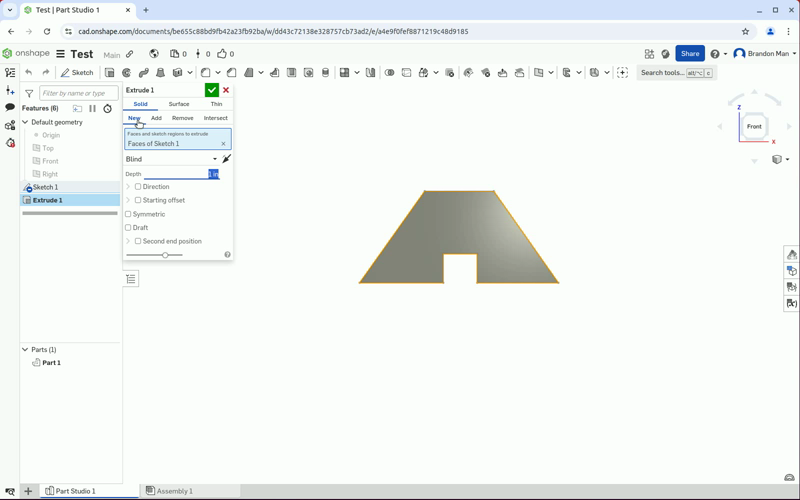
text(23.108)
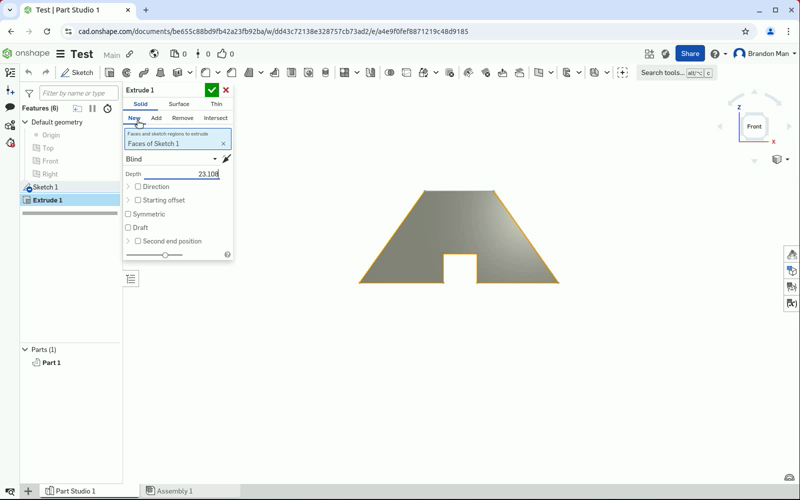
key(enter)
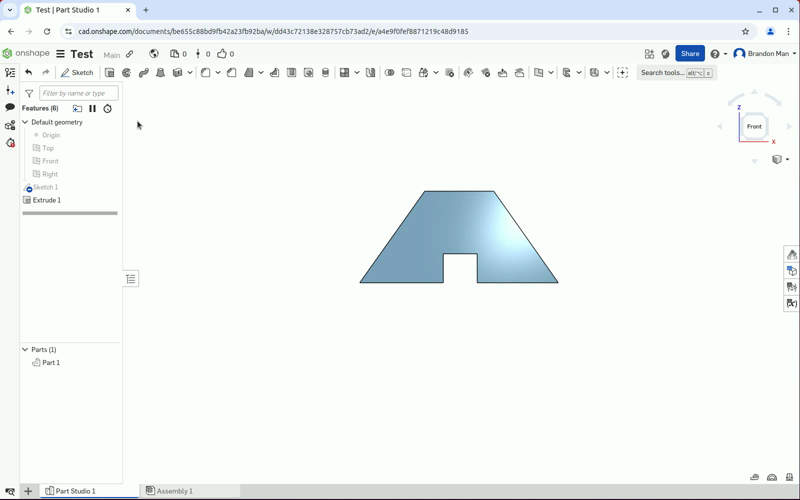
key(shift+h)
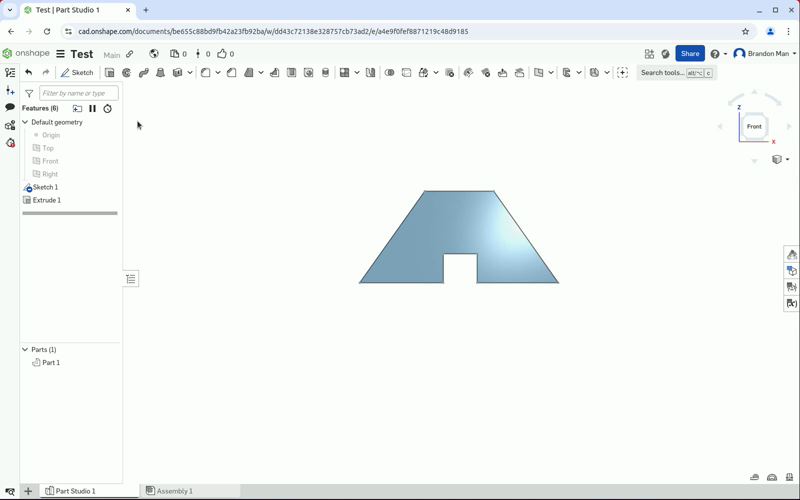
key(shift+h)
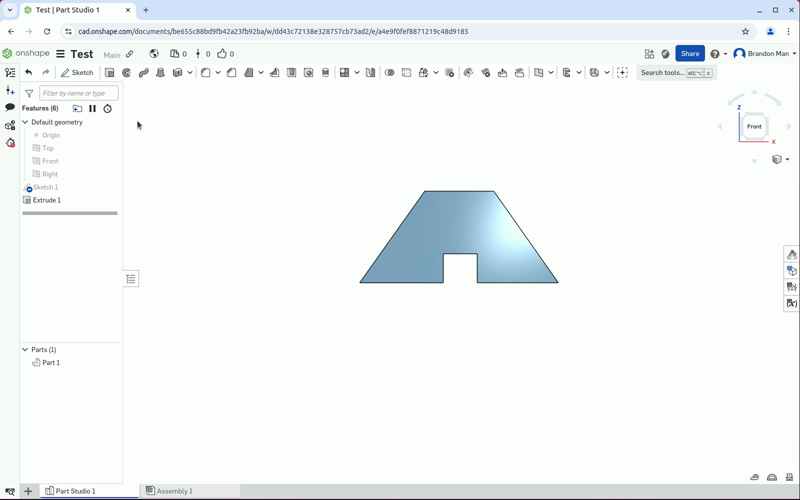
mouse_move(73, 189)
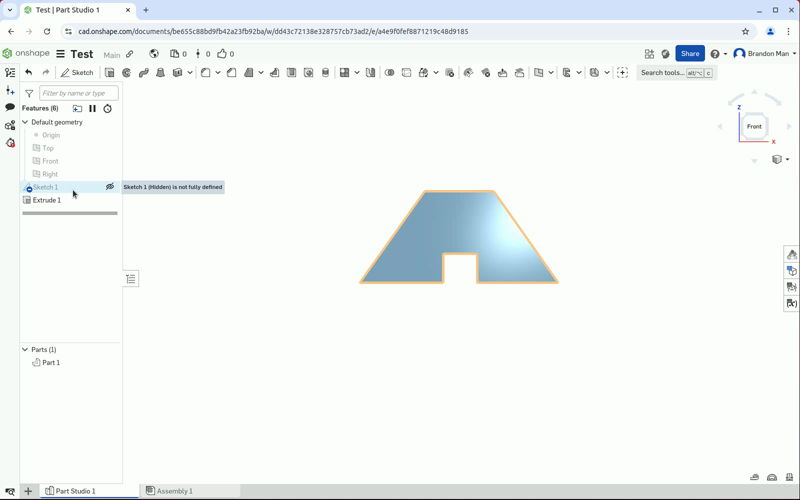
click(73, 189)
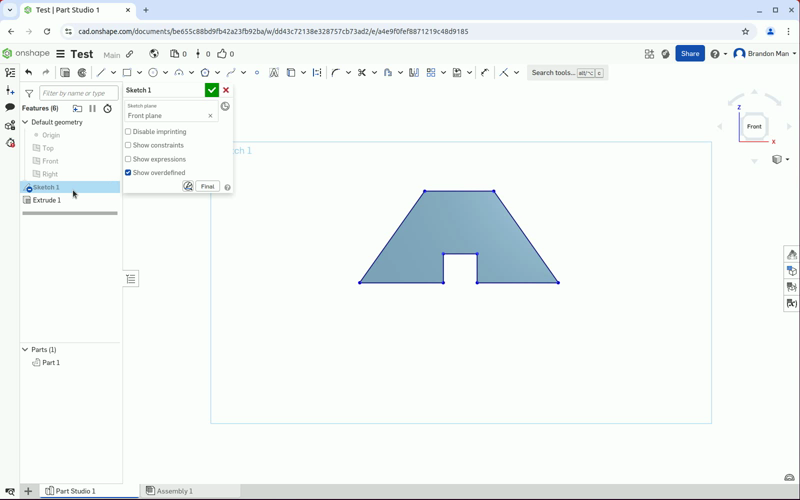
mouse_move(229, 92)
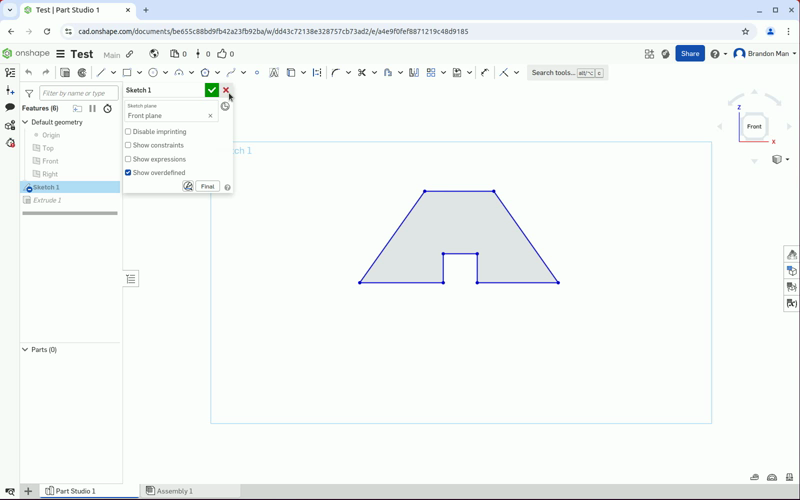
click(229, 92)
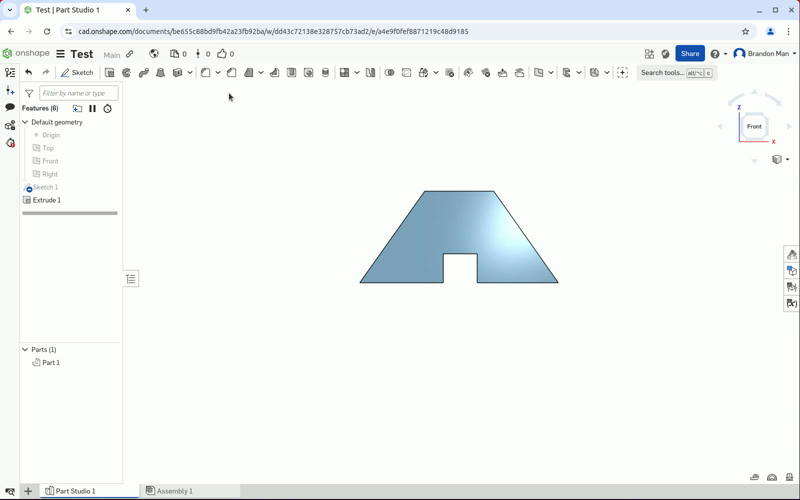
mouse_move(541, 75)
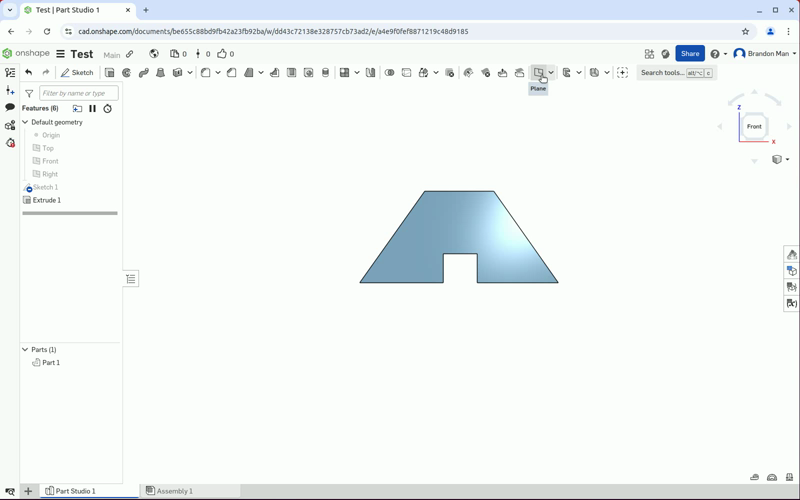
click(541, 75)
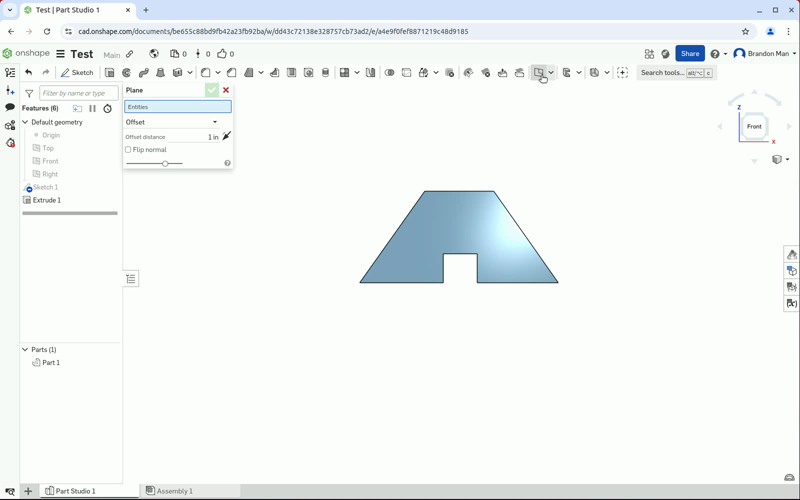
mouse_move(73, 163)
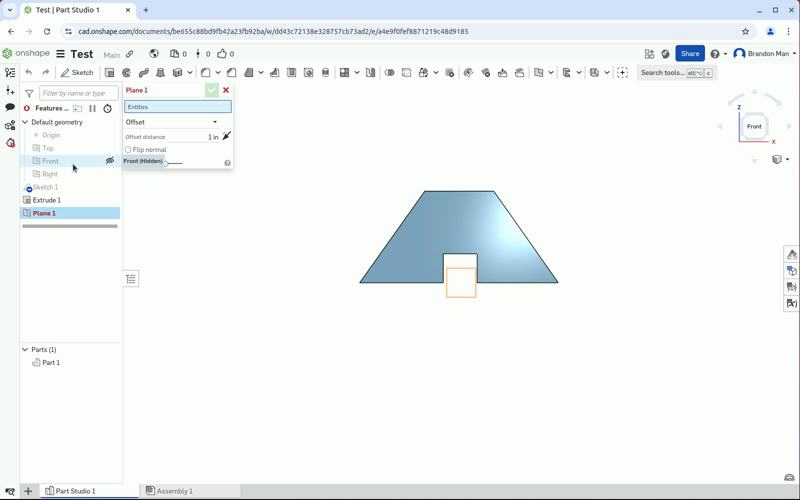
click(73, 163)
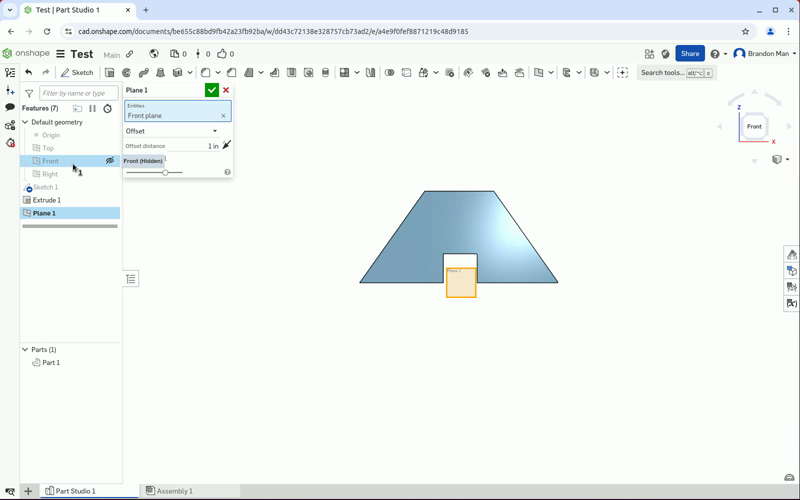
key(tab, 2)
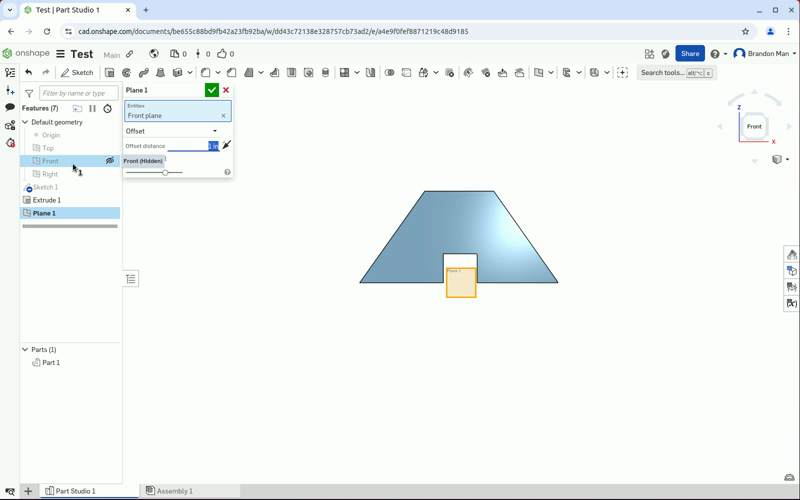
text(23.108)
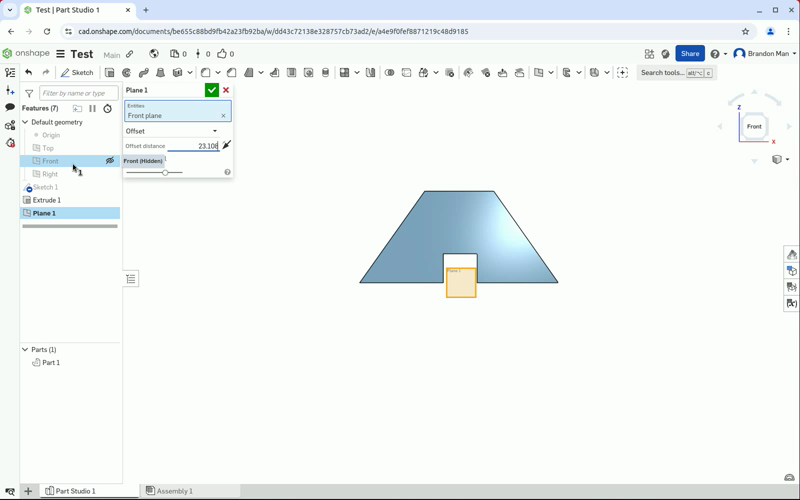
key(enter, 2)
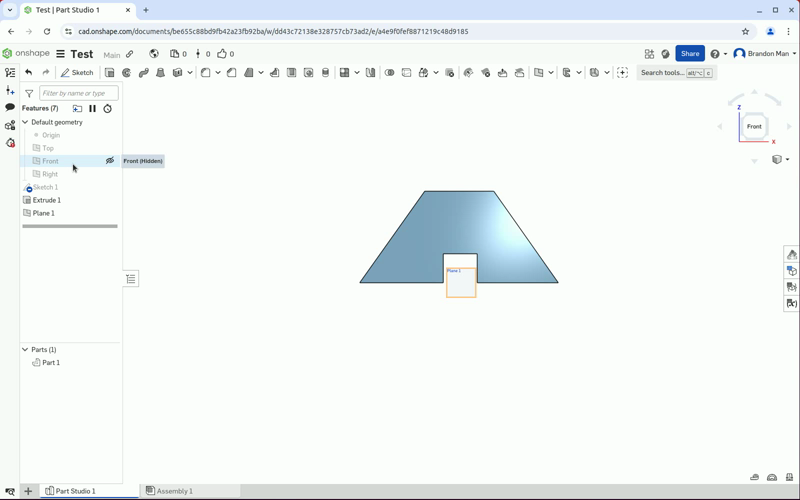
key(shift+s)
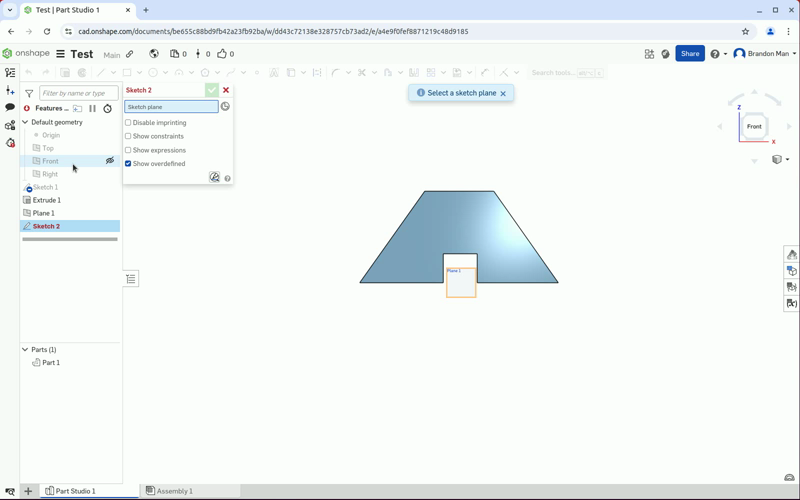
mouse_move(73, 215)
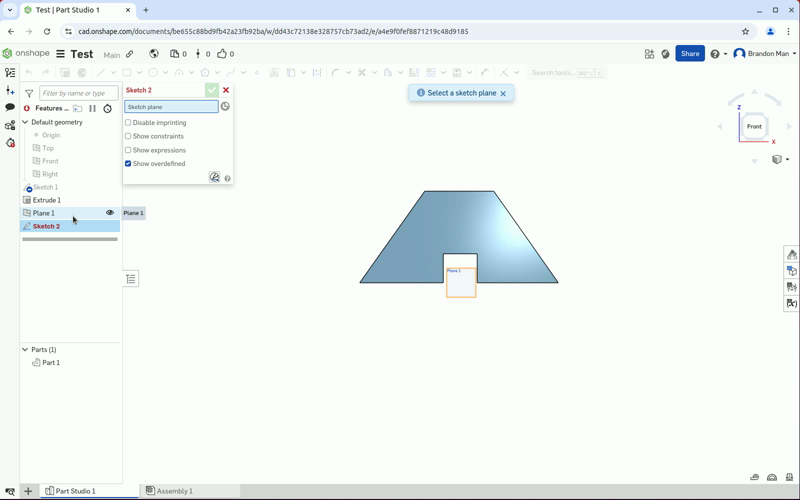
click(73, 215)
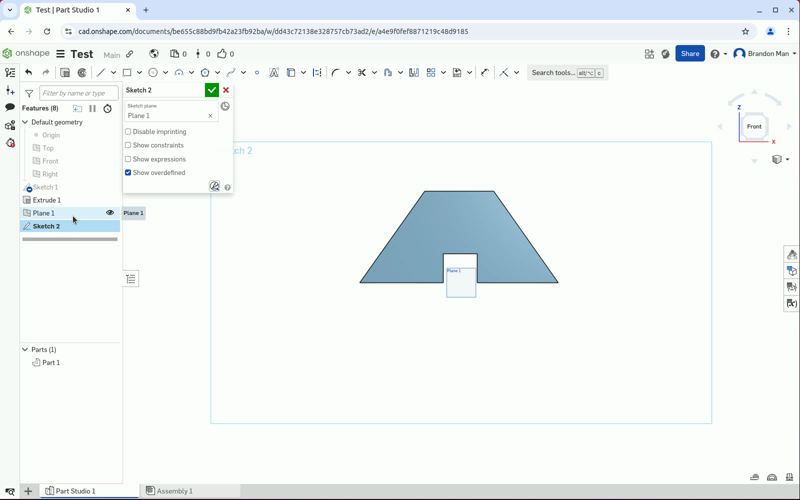
mouse_move(73, 352)
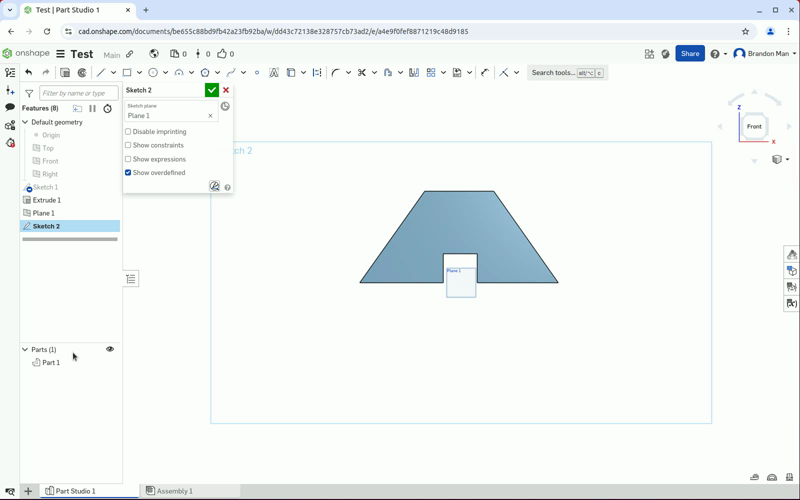
key(y)
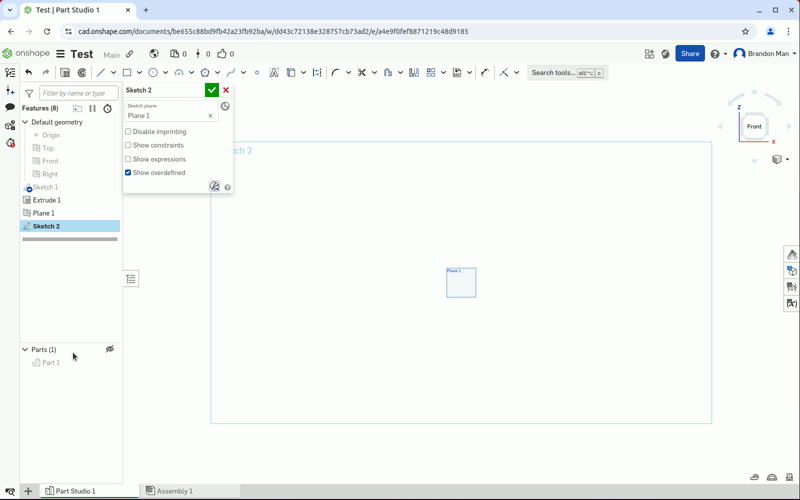
key(l)
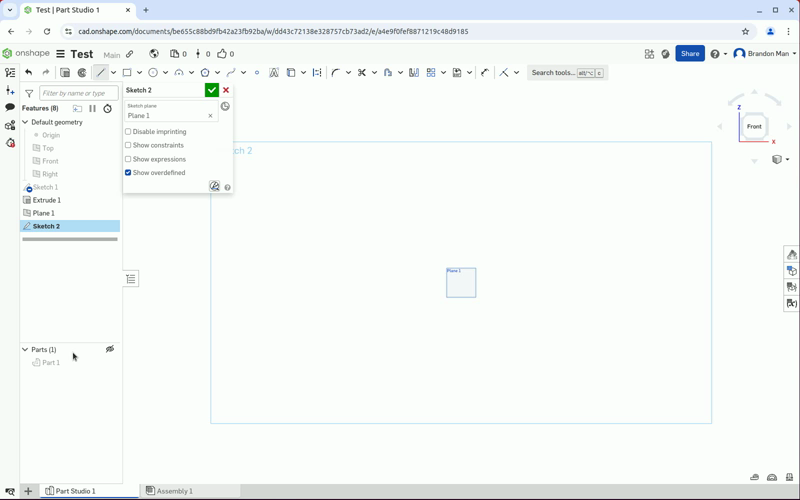
key_down(shift)
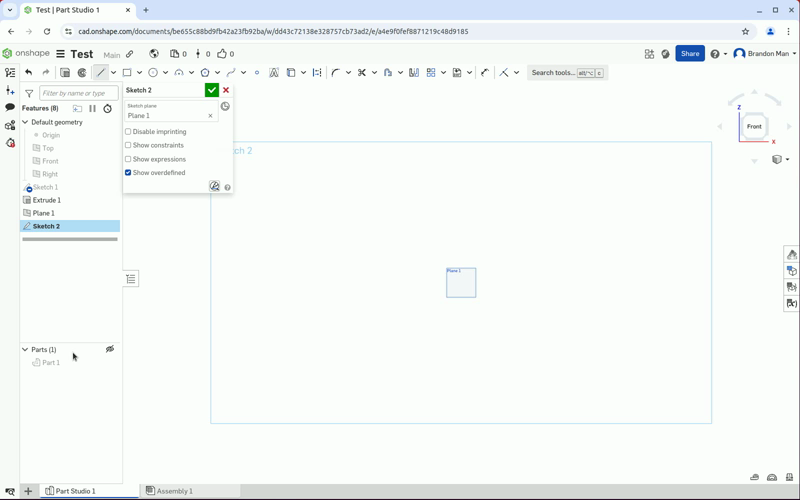
mouse_move(443, 268)
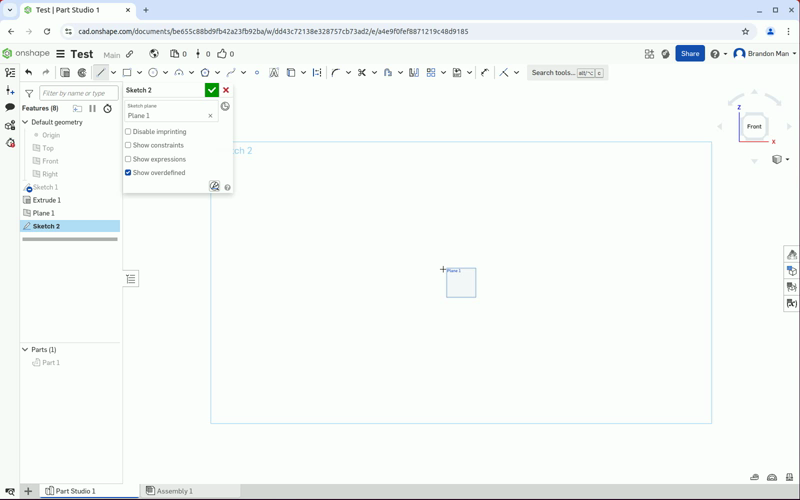
click(443, 268)
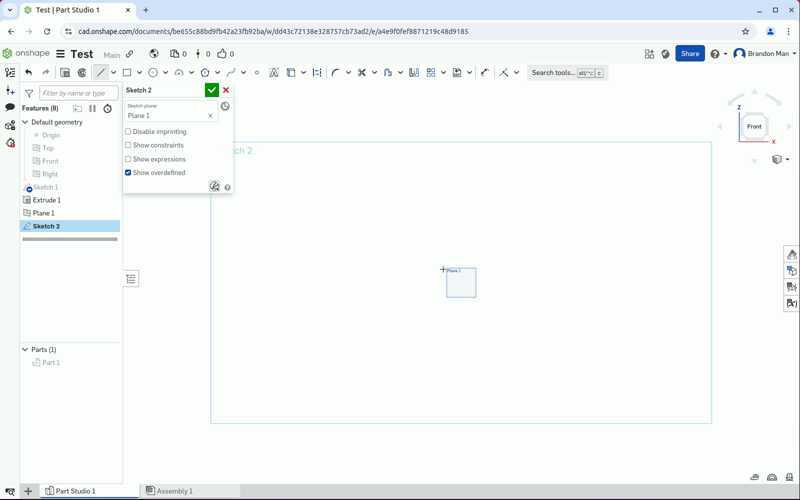
key_up(shift)
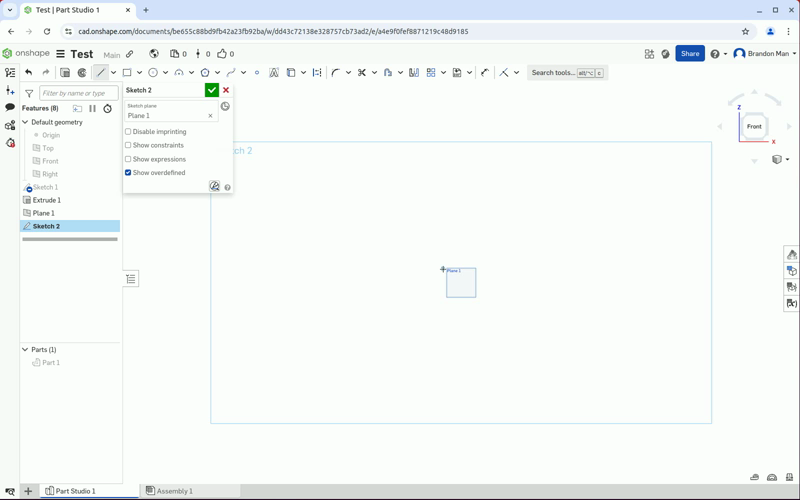
key_down(shift)
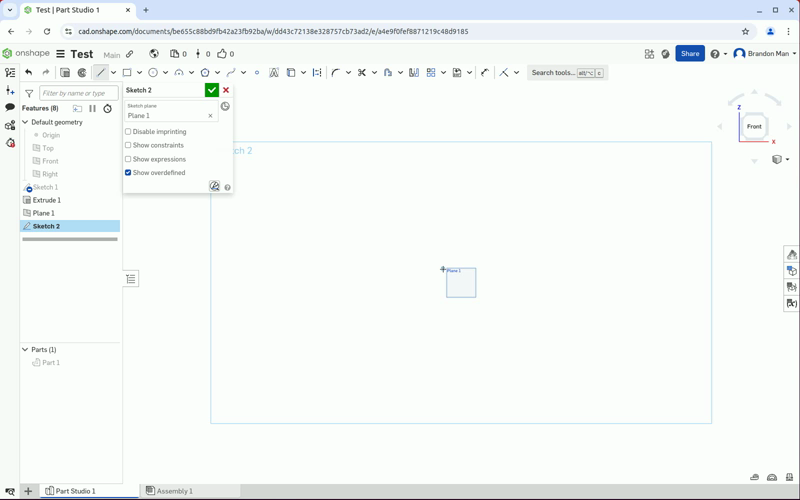
mouse_move(473, 268)
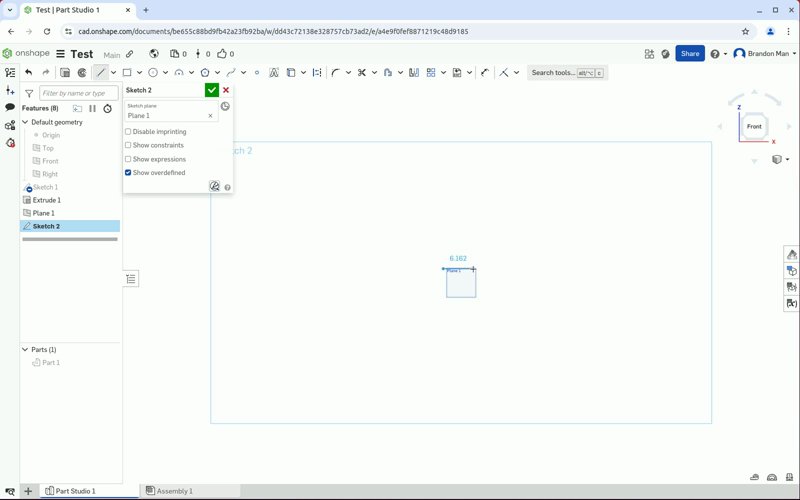
mouse_move(477, 268)
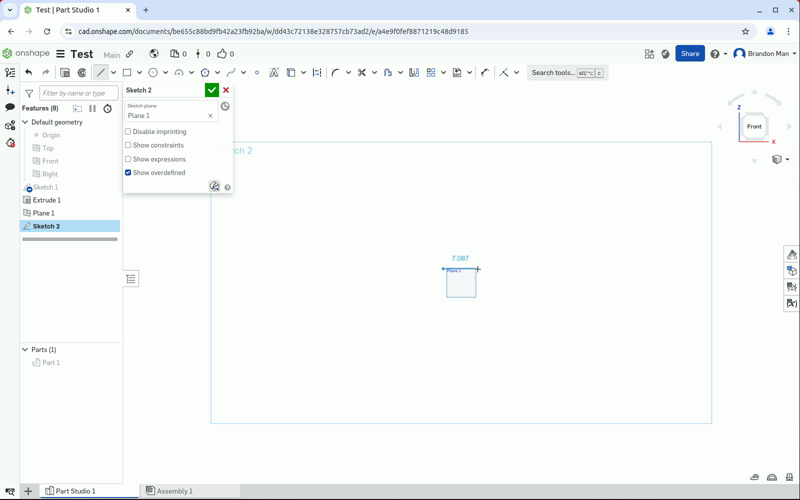
click(477, 268)
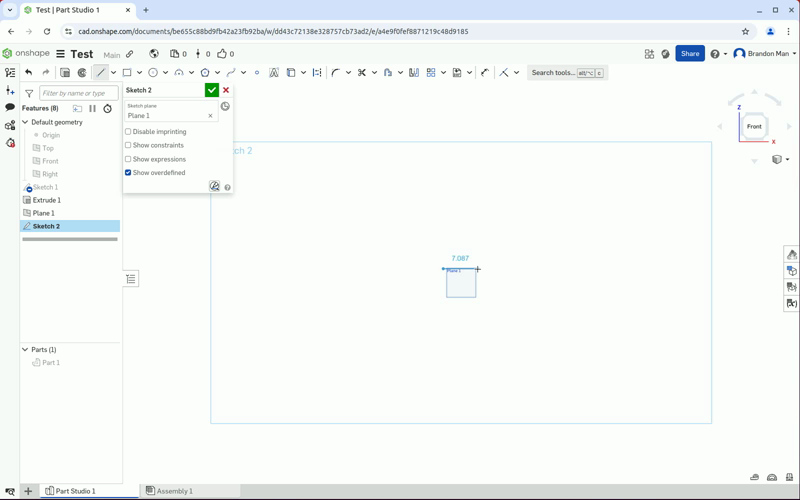
key_up(shift)
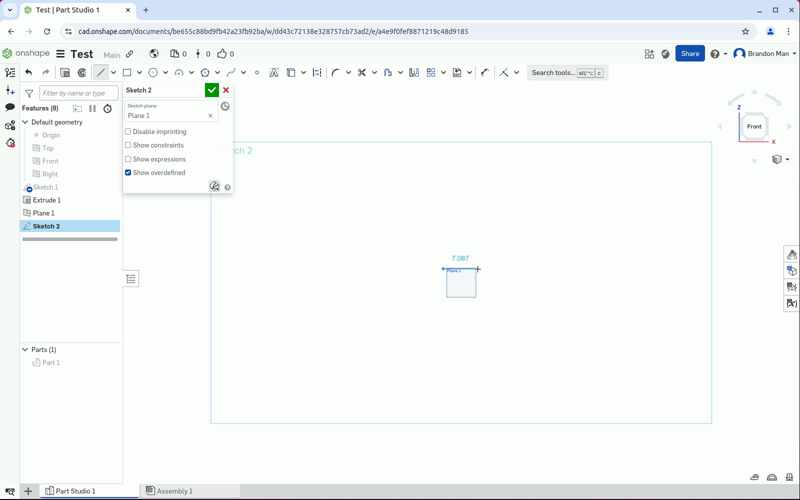
key_down(shift)
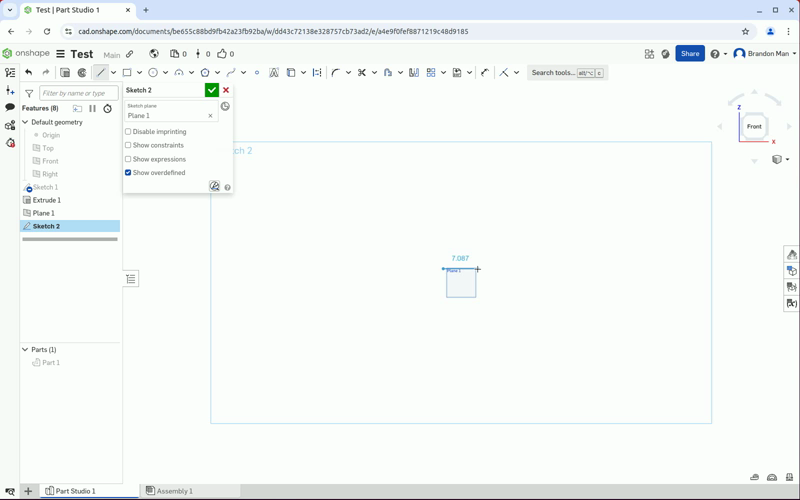
mouse_move(507, 268)
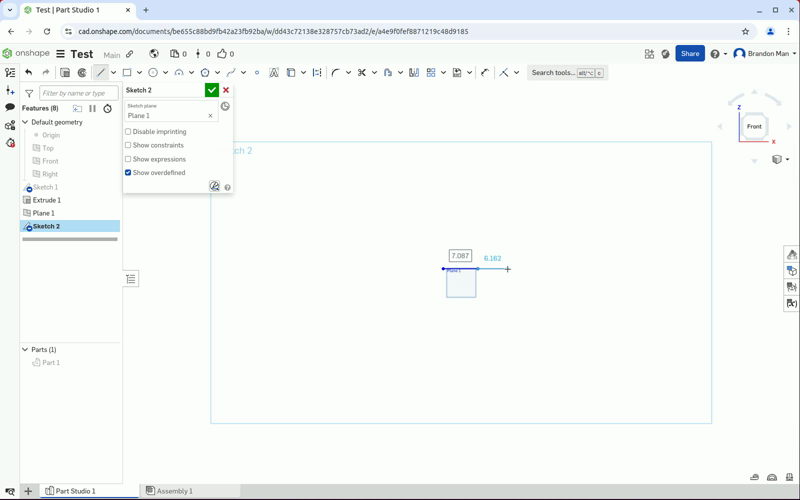
mouse_move(477, 253)
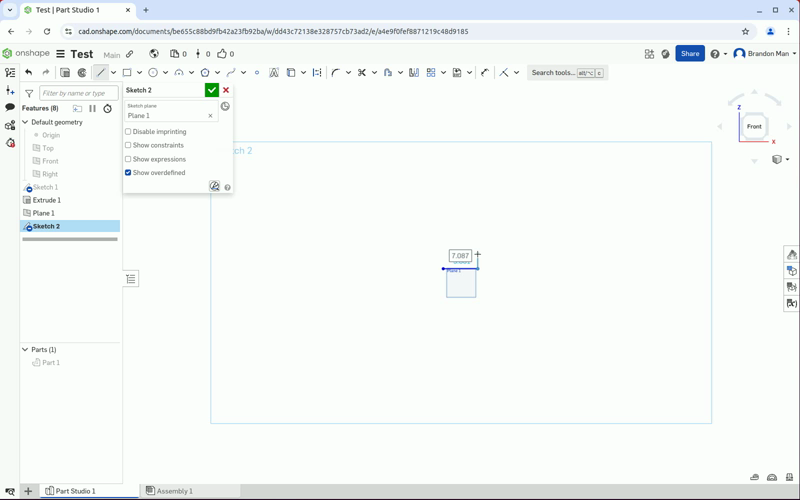
click(477, 253)
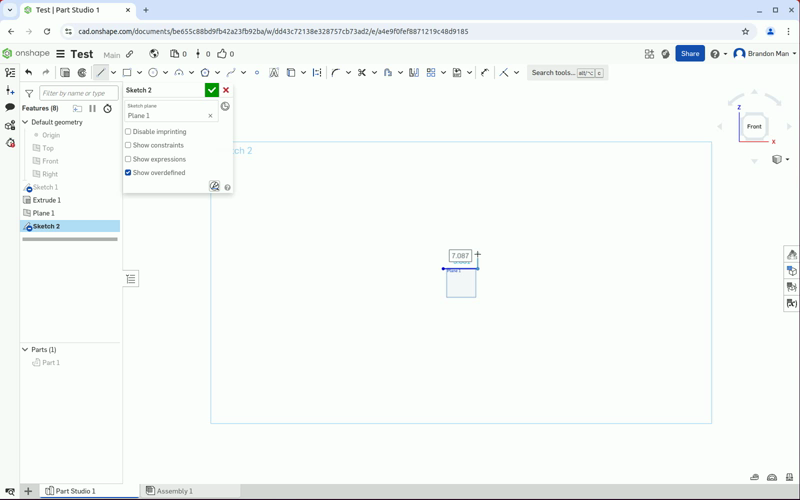
key_up(shift)
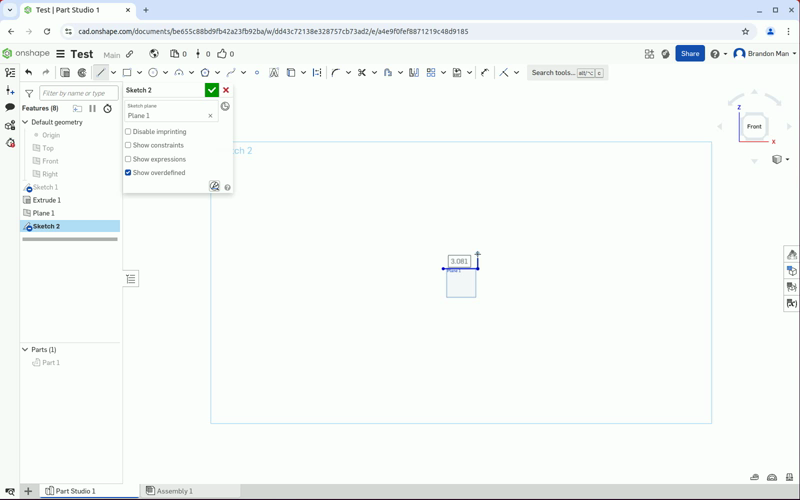
key_down(shift)
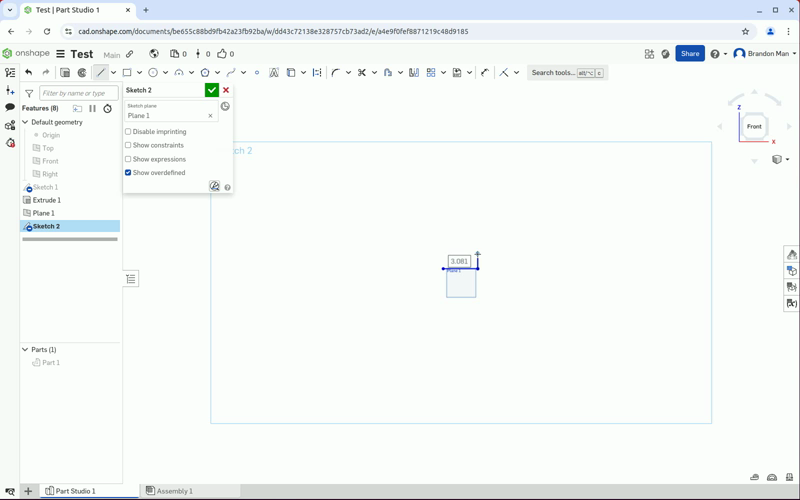
mouse_move(507, 253)
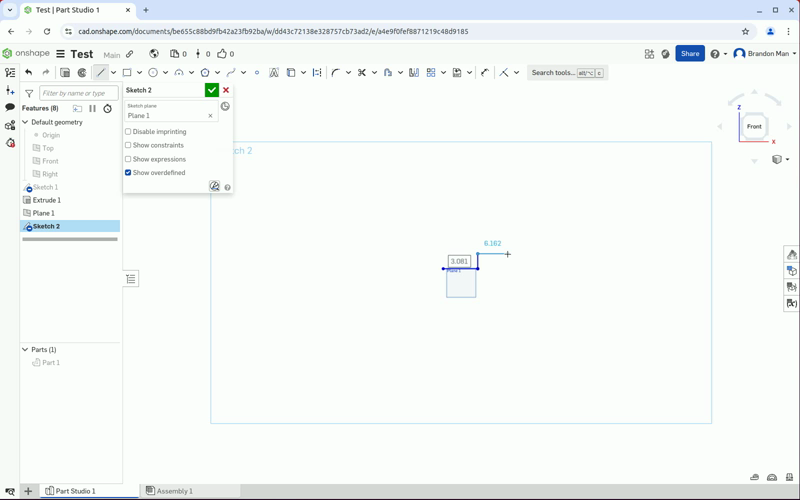
mouse_move(443, 253)
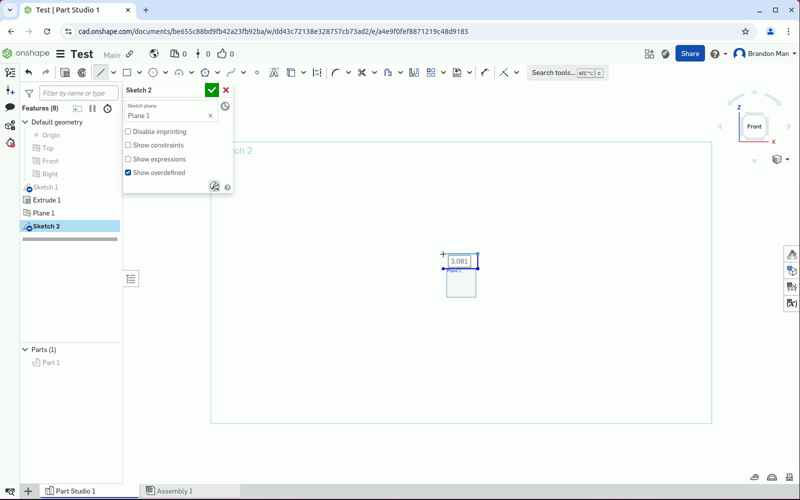
click(443, 253)
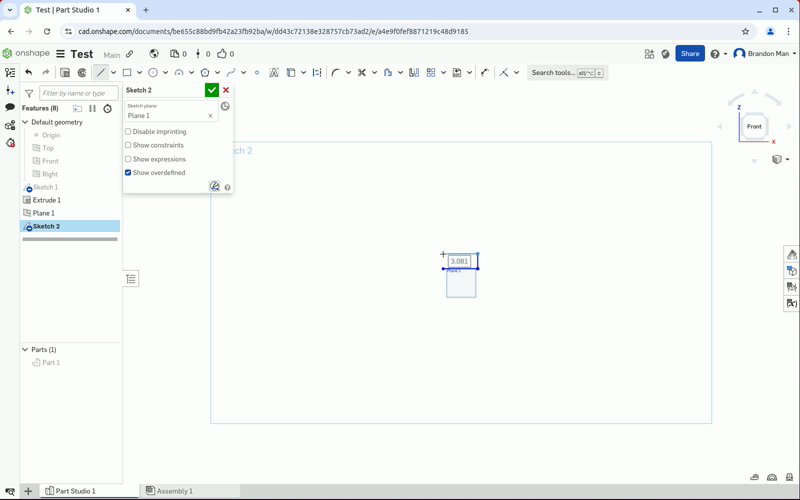
key_up(shift)
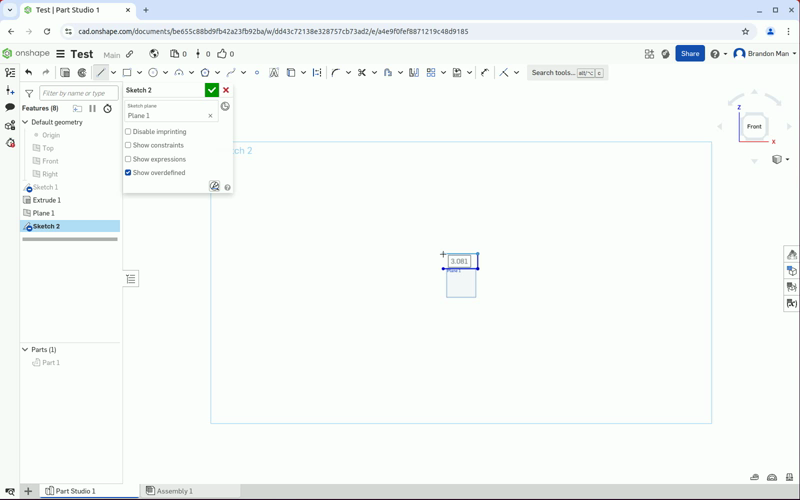
mouse_move(473, 253)
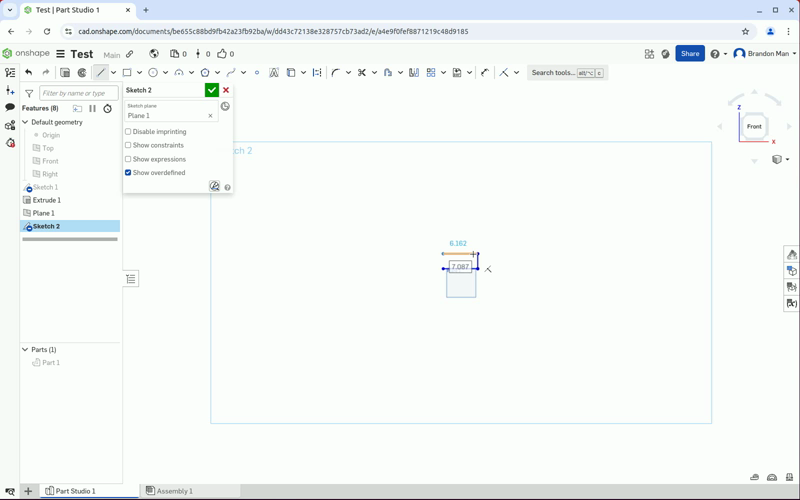
key_down(shift)
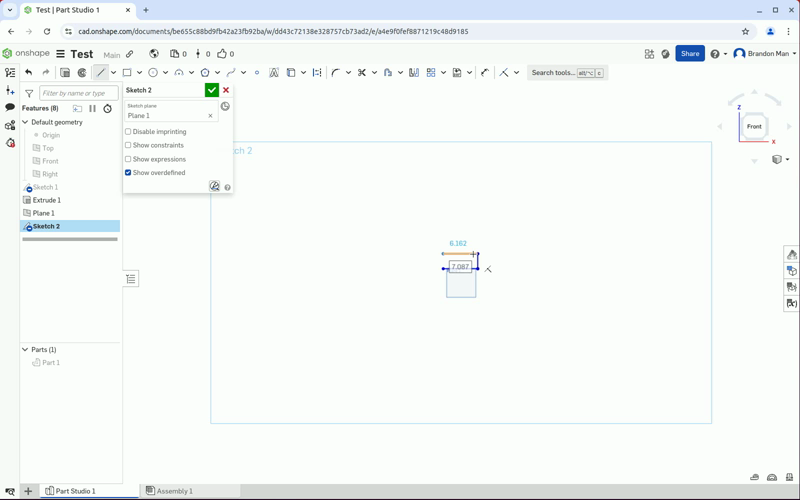
mouse_move(443, 268)
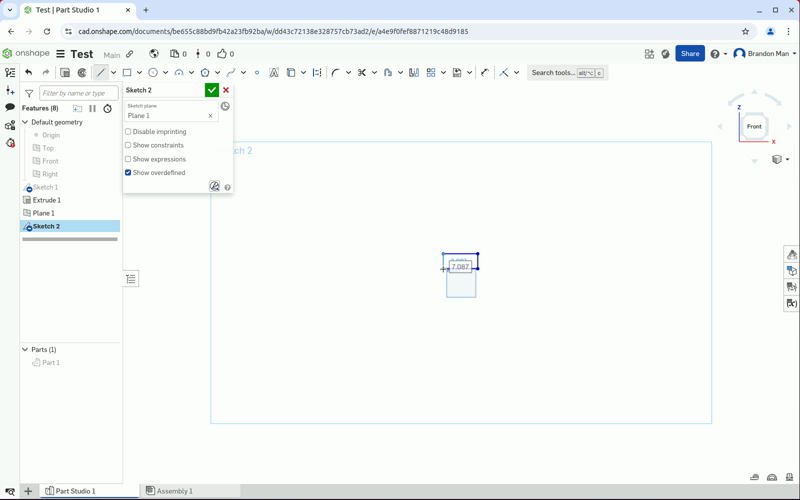
key_up(shift)
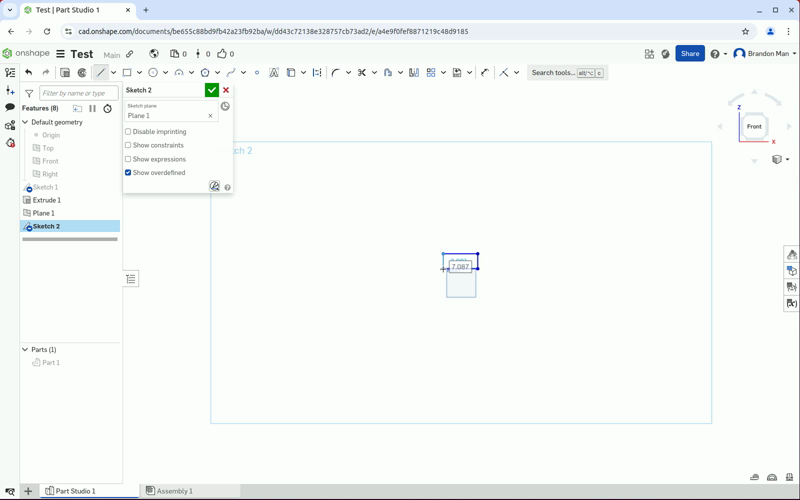
click(443, 268)
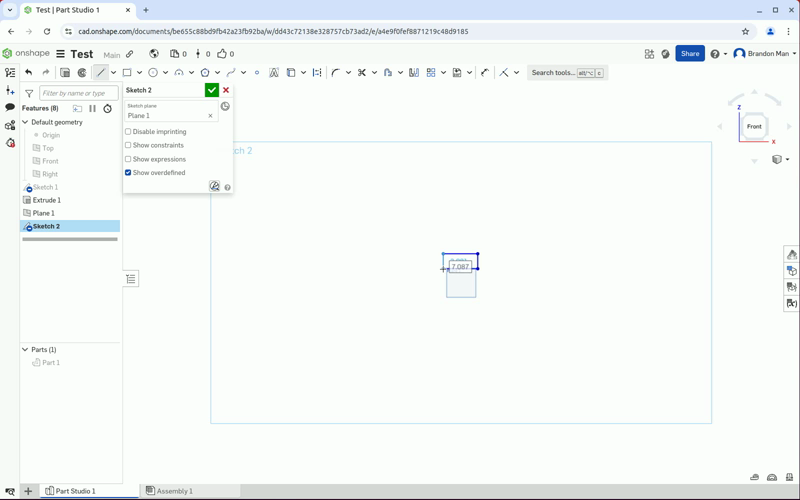
key(esc)
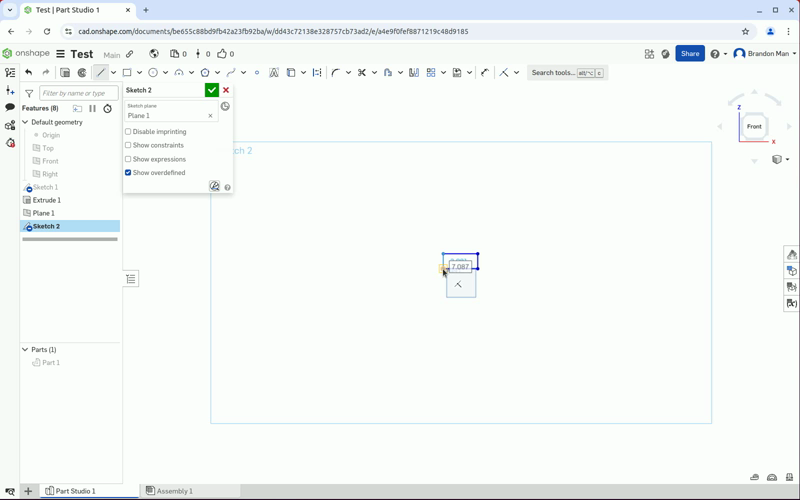
mouse_move(448, 259)
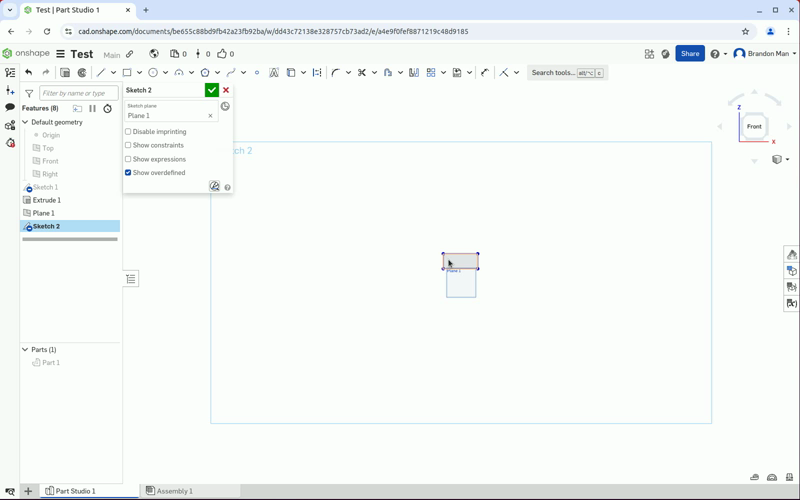
scroll(6)
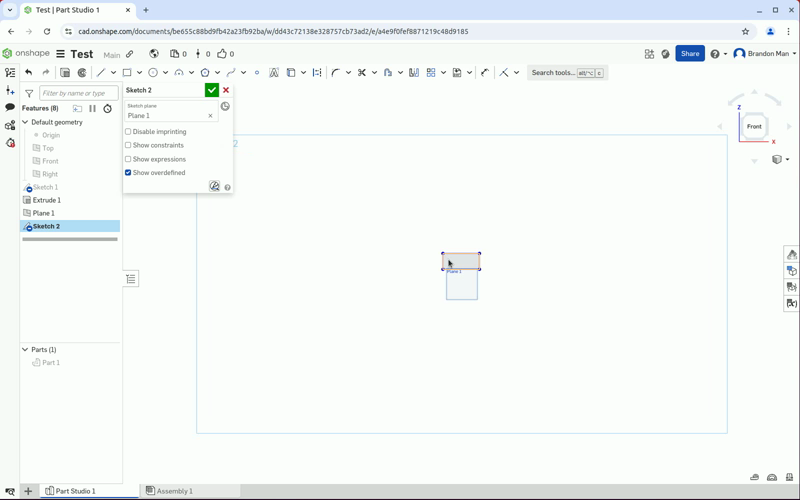
scroll(6)
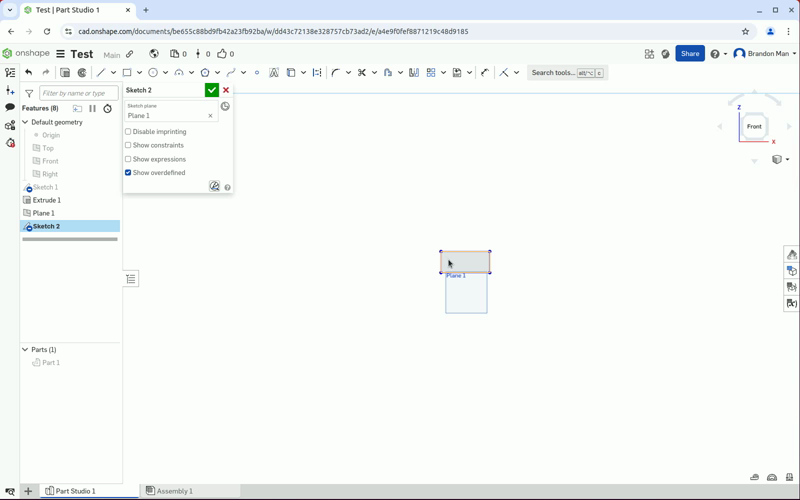
scroll(6)
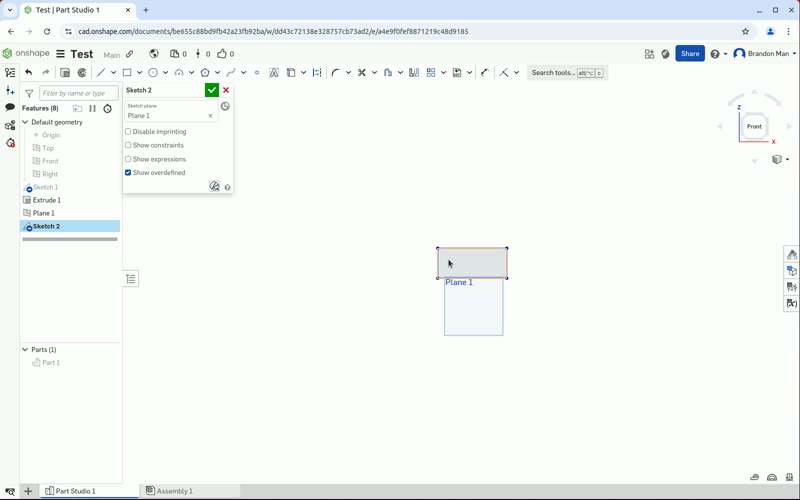
scroll(6)
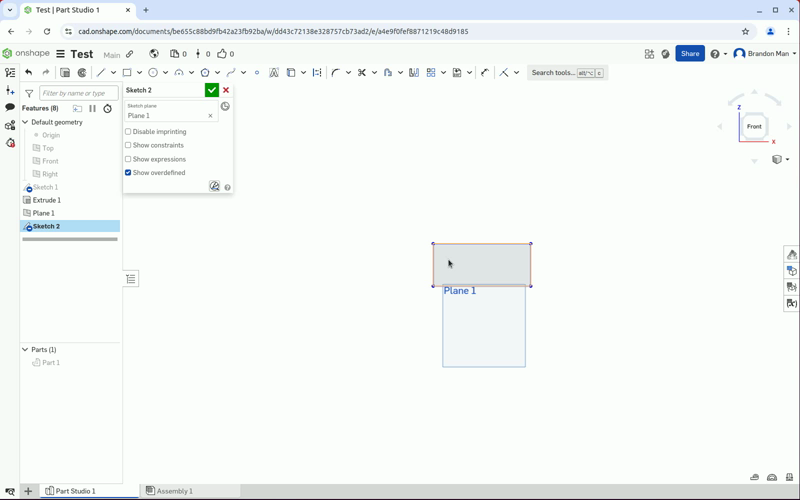
scroll(6)
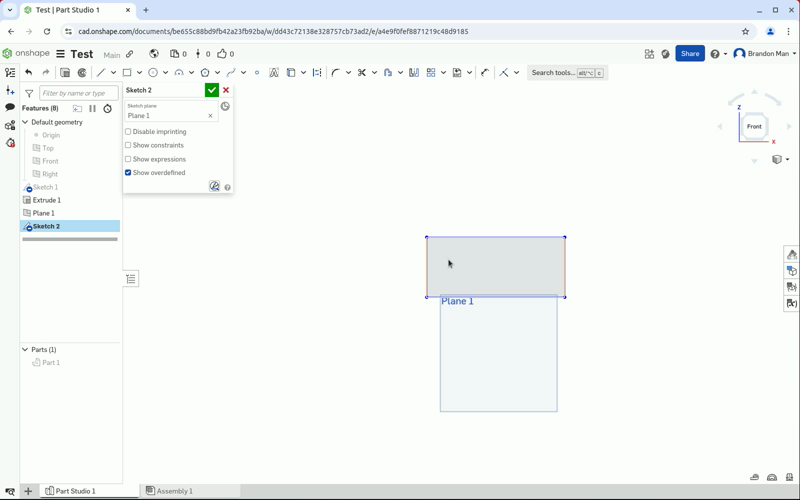
scroll(6)
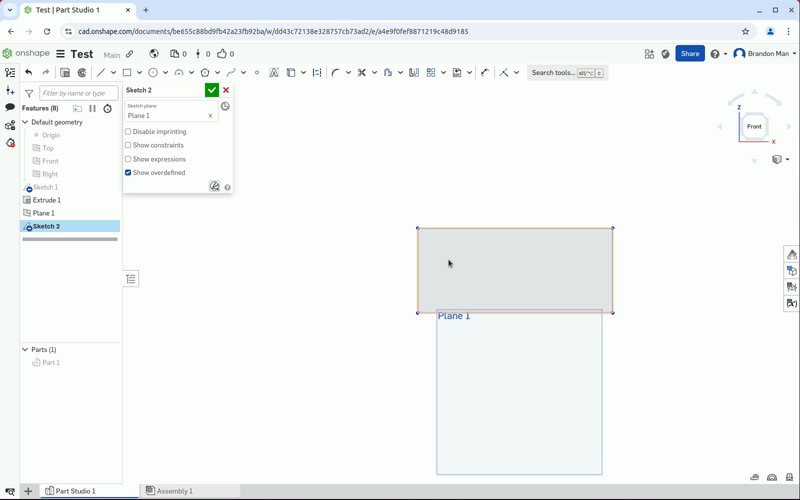
scroll(6)
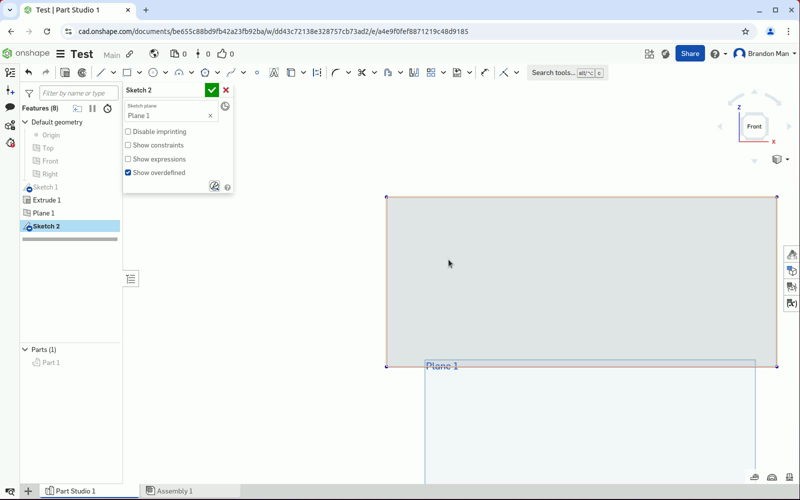
click(448, 259)
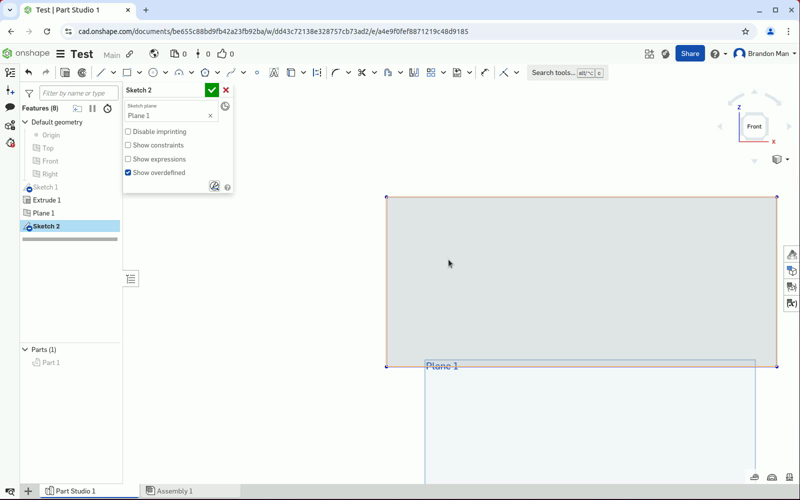
scroll(-6)
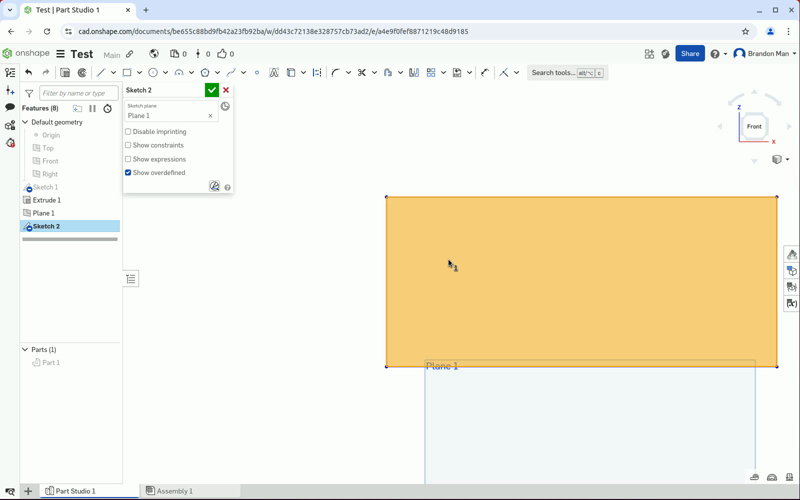
scroll(-6)
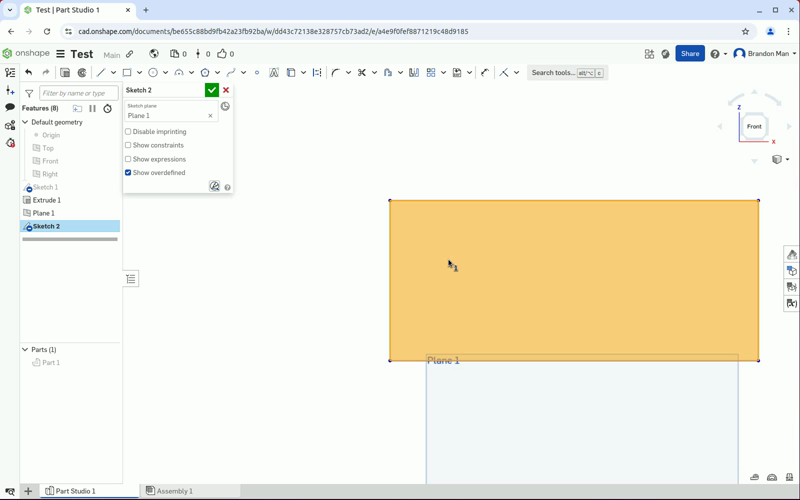
scroll(-6)
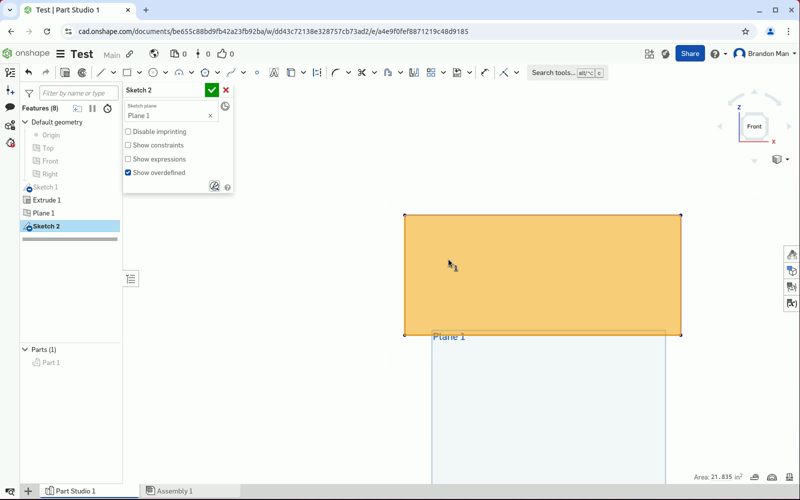
scroll(-6)
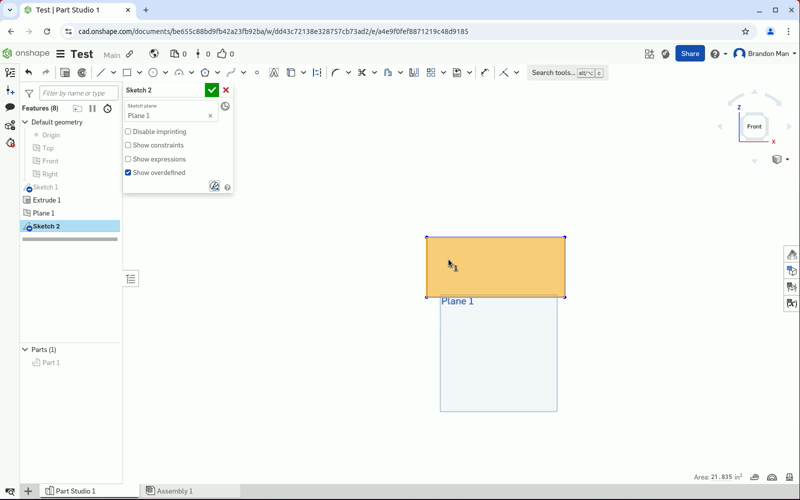
scroll(-6)
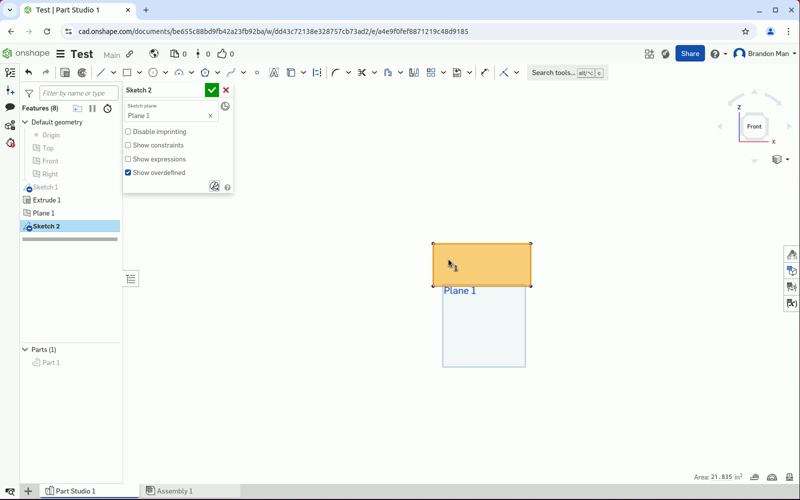
scroll(-6)
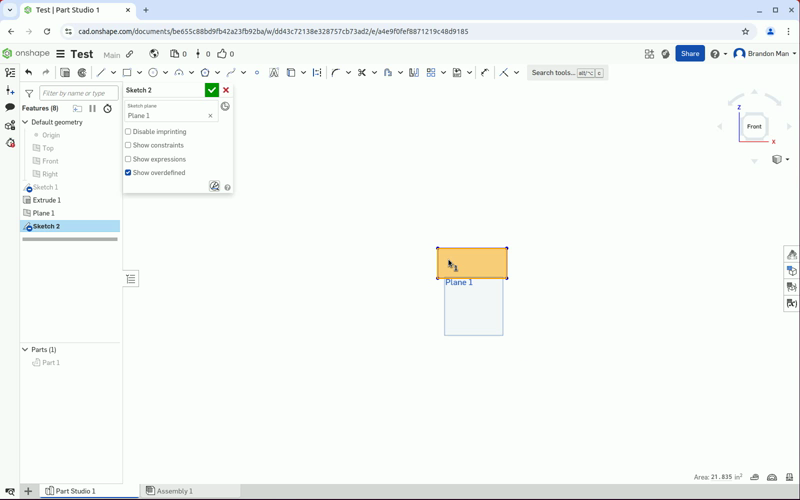
scroll(-6)
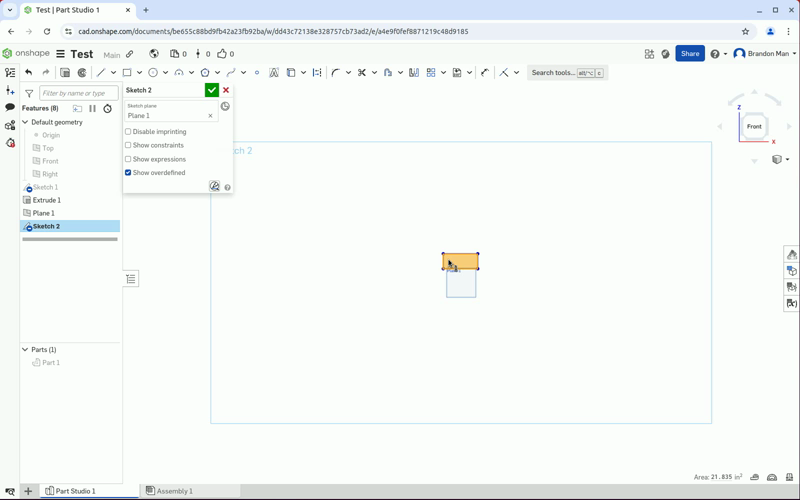
mouse_move(73, 352)
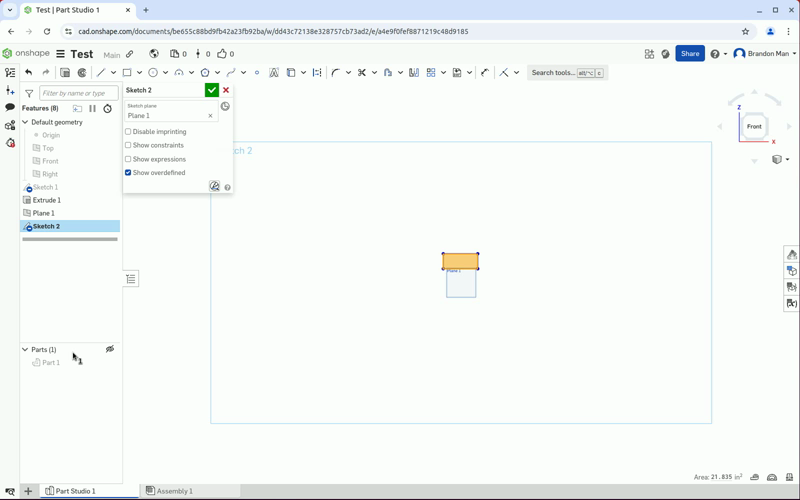
key(shift+y)
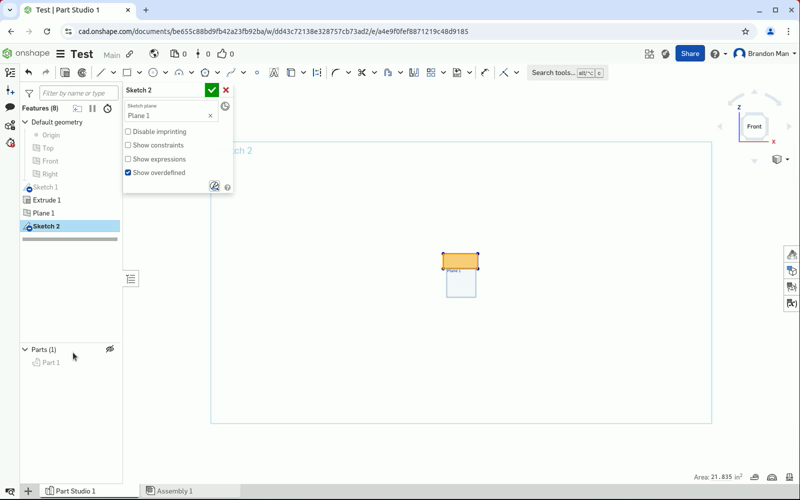
key(shift+e)
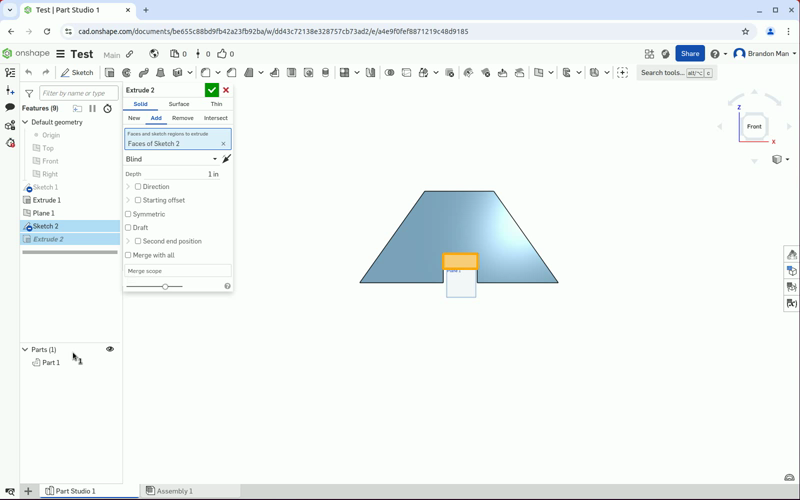
mouse_move(143, 106)
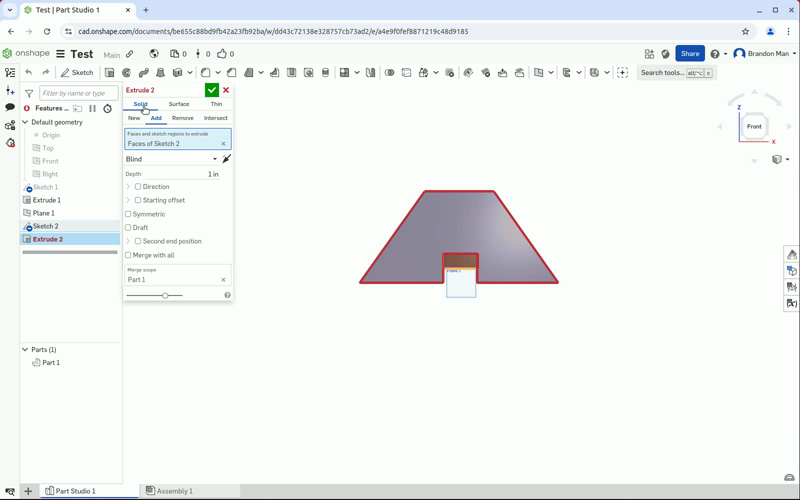
click(143, 106)
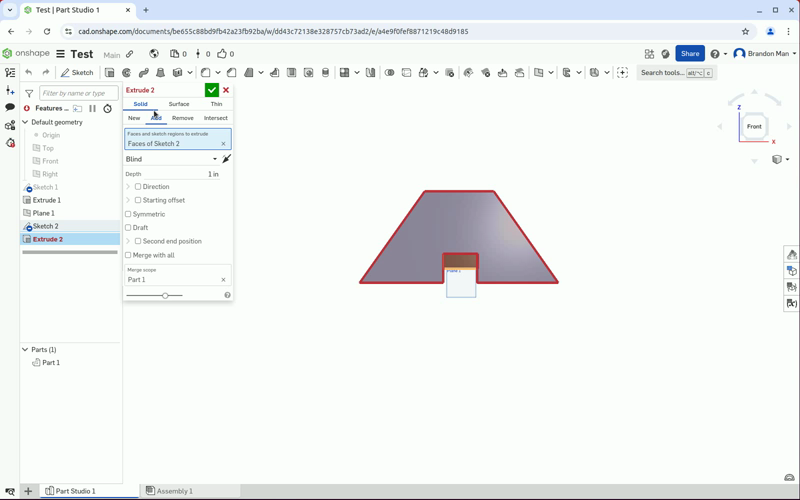
mouse_move(186, 120)
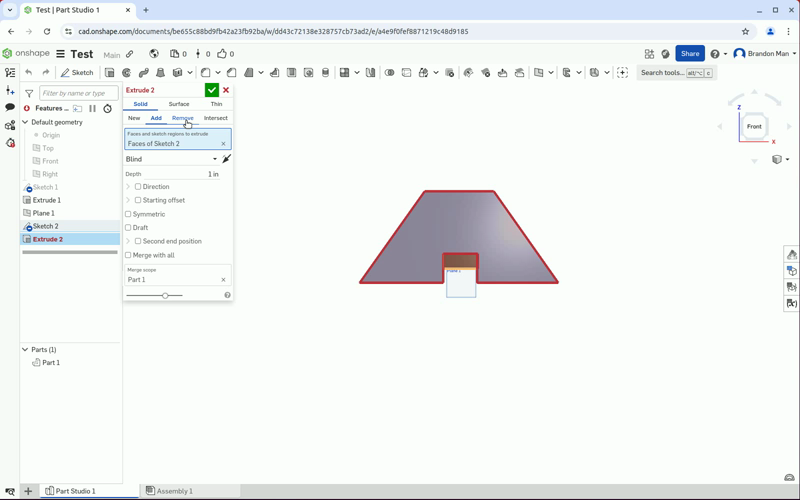
click(186, 120)
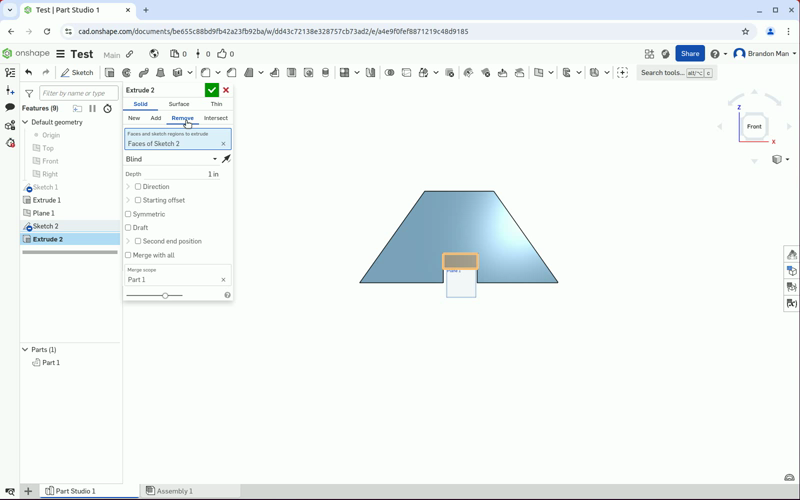
key(tab, 4)
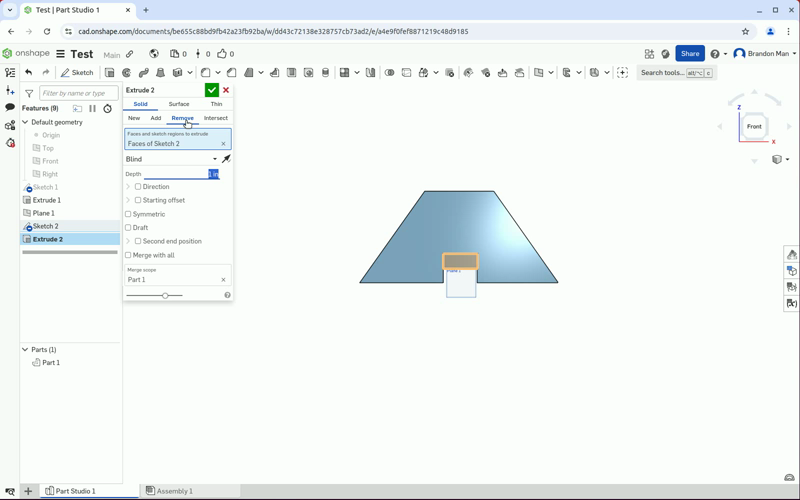
text(9.147)
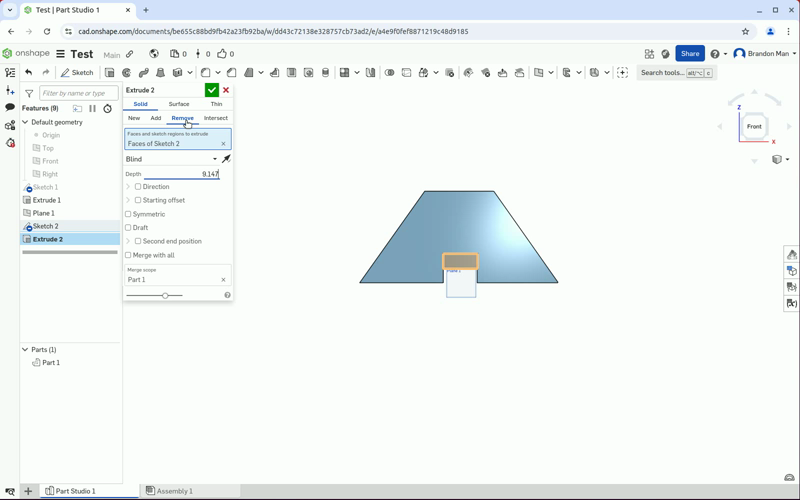
key(tab, 6)
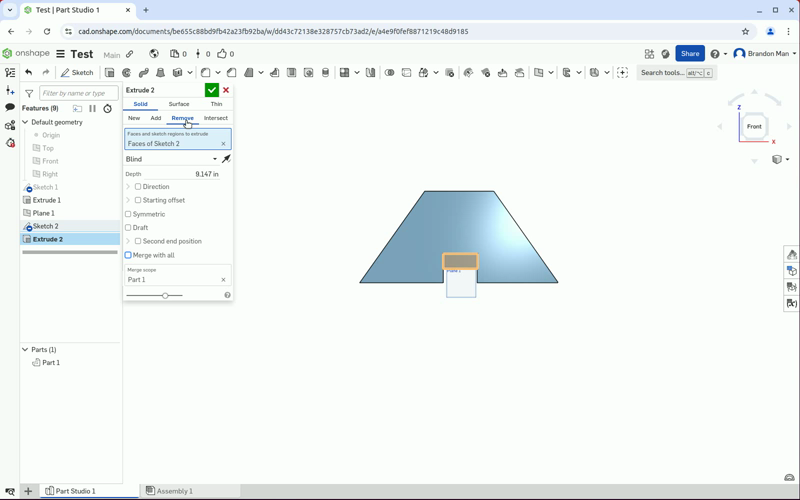
key(space)
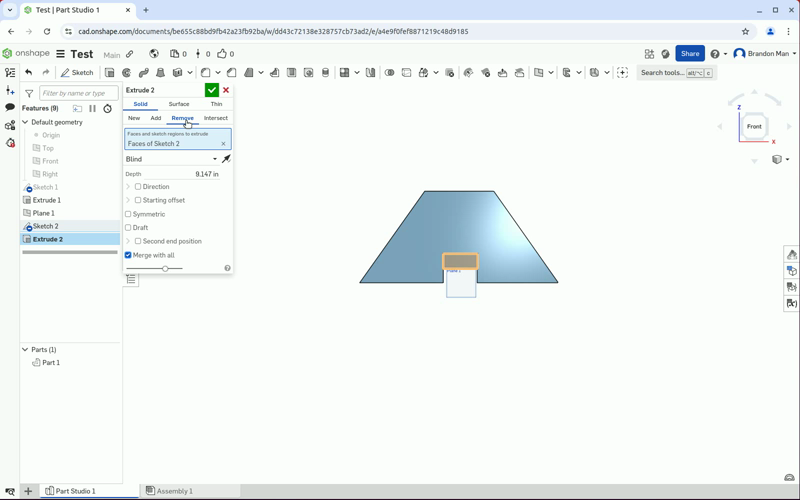
key(enter)
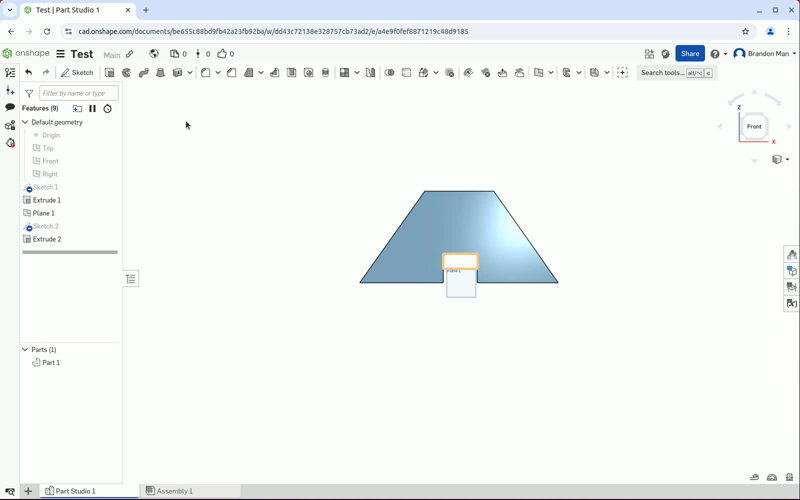
key(shift+h)
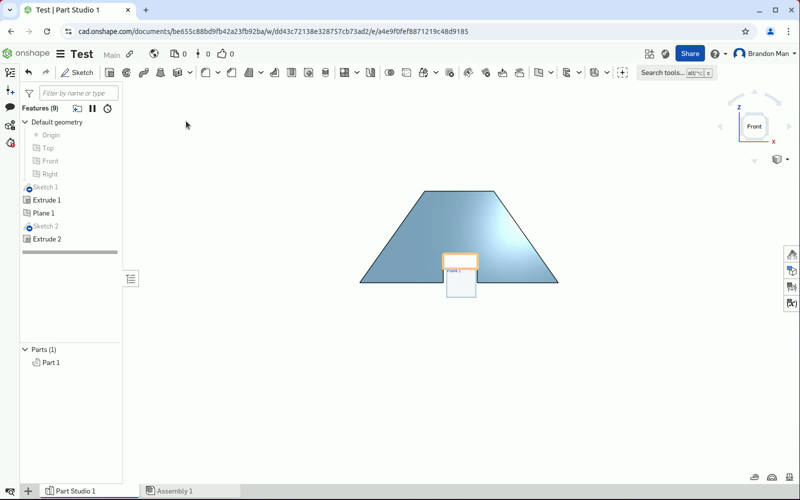
key(shift+h)
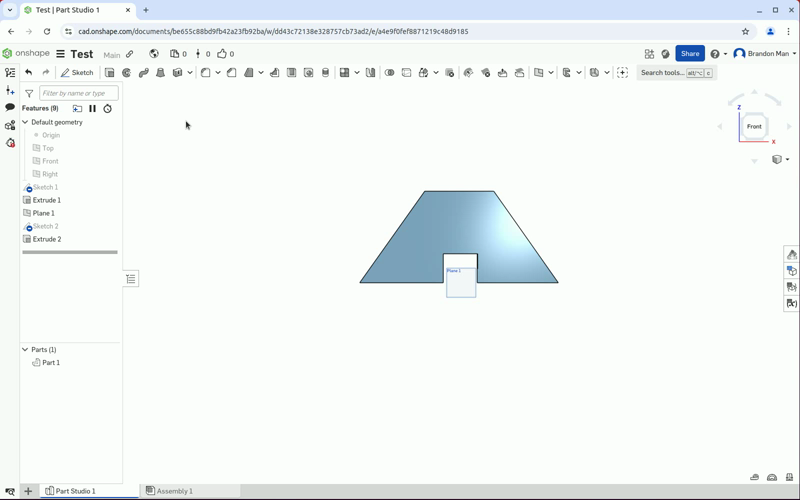
mouse_move(73, 189)
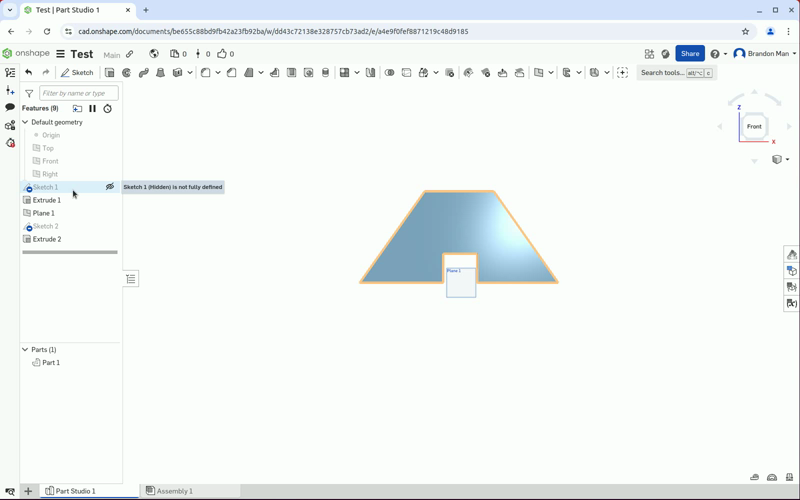
click(73, 189)
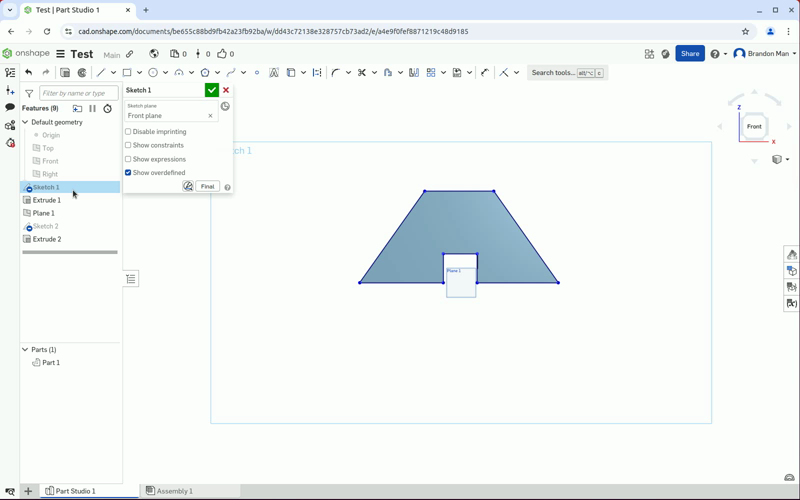
mouse_move(229, 92)
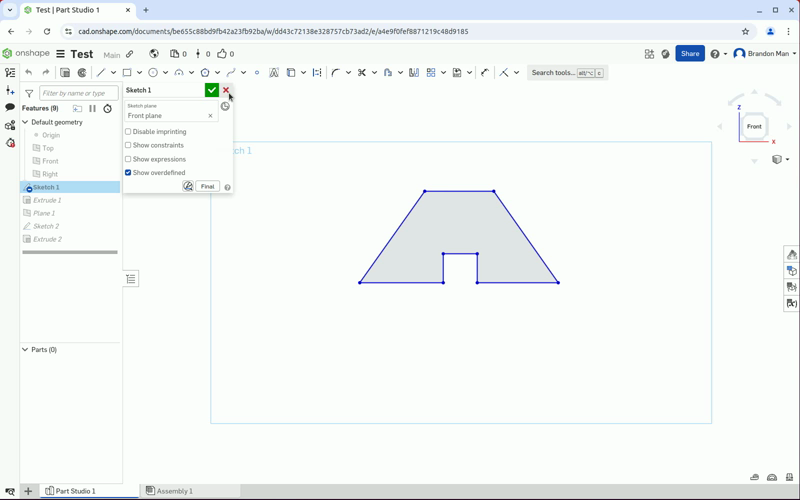
click(229, 92)
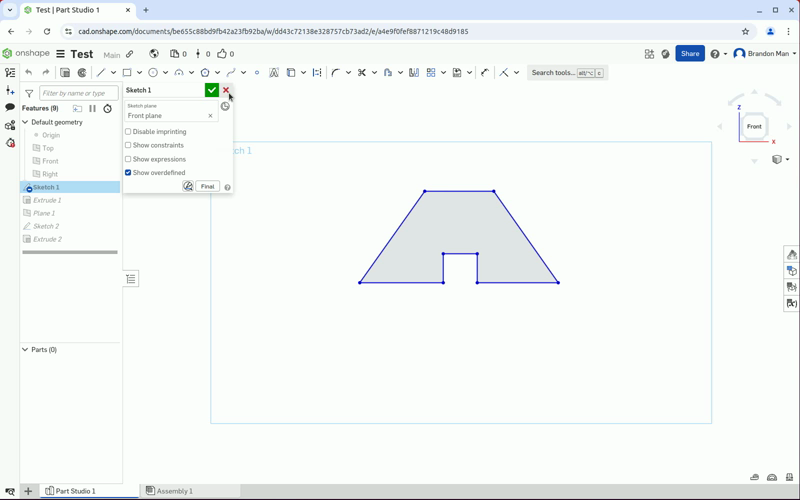
key(shift+s)
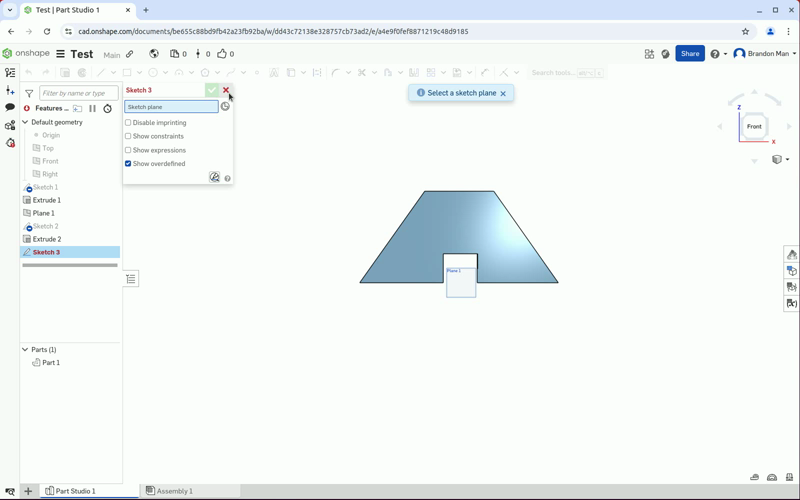
mouse_move(73, 215)
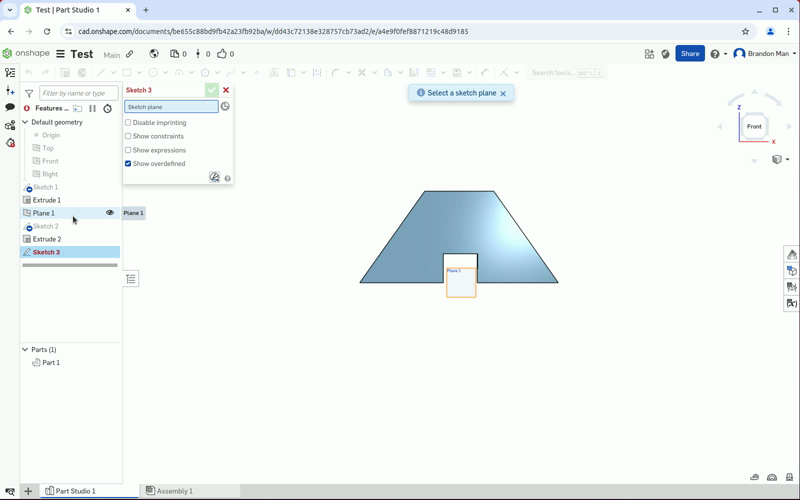
click(73, 215)
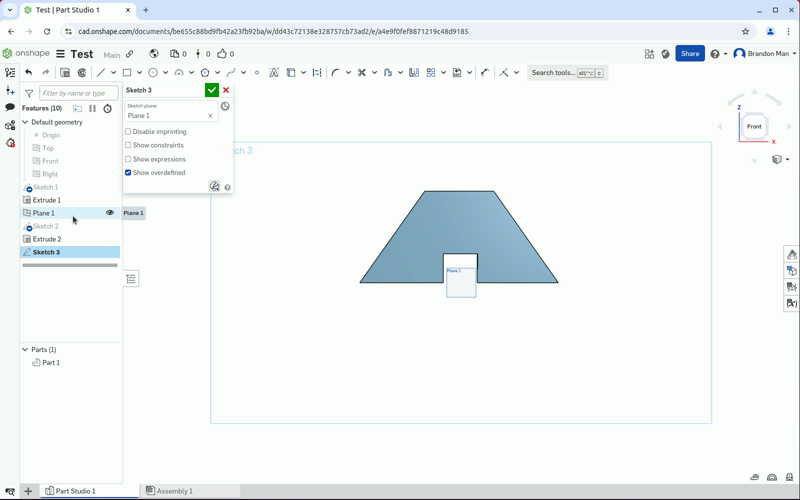
mouse_move(73, 352)
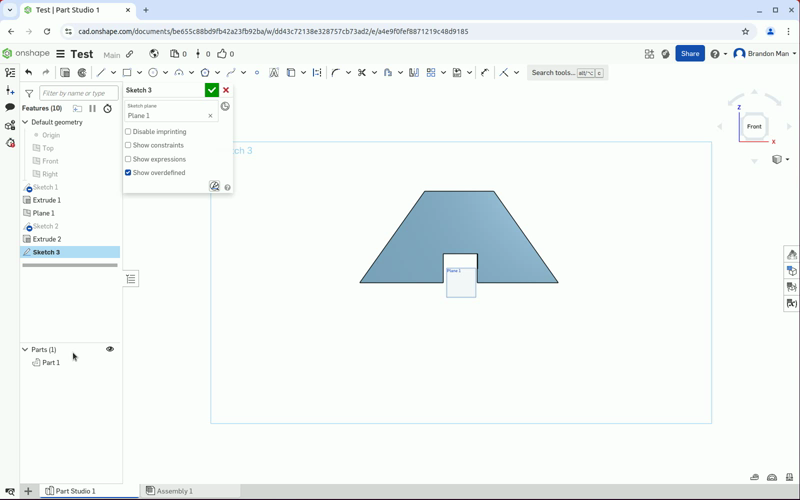
key(y)
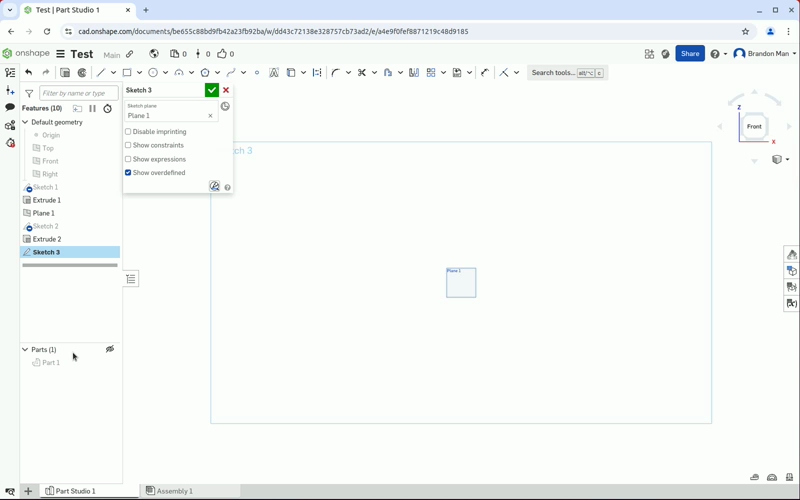
key(l)
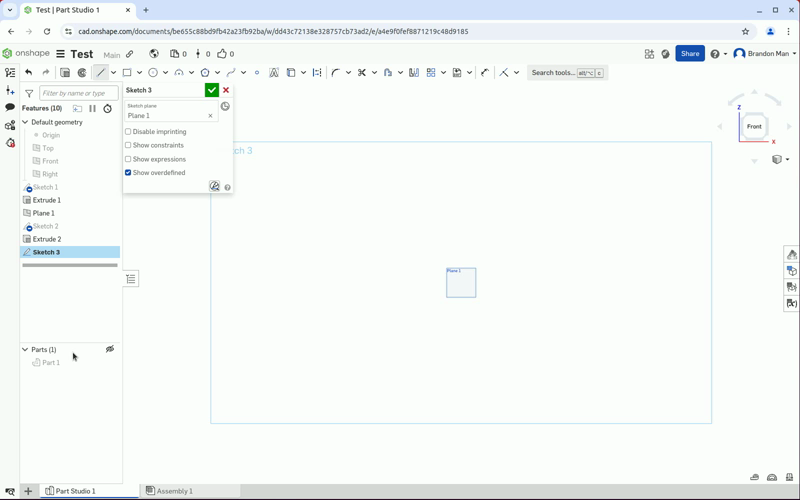
key_down(shift)
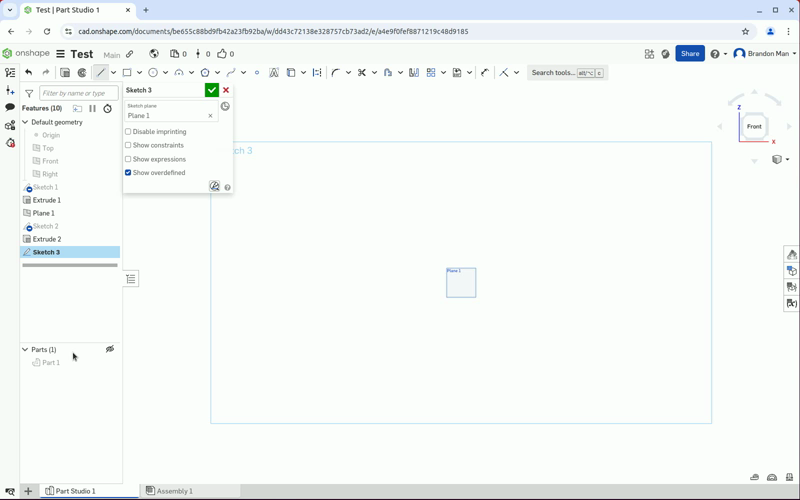
mouse_move(438, 268)
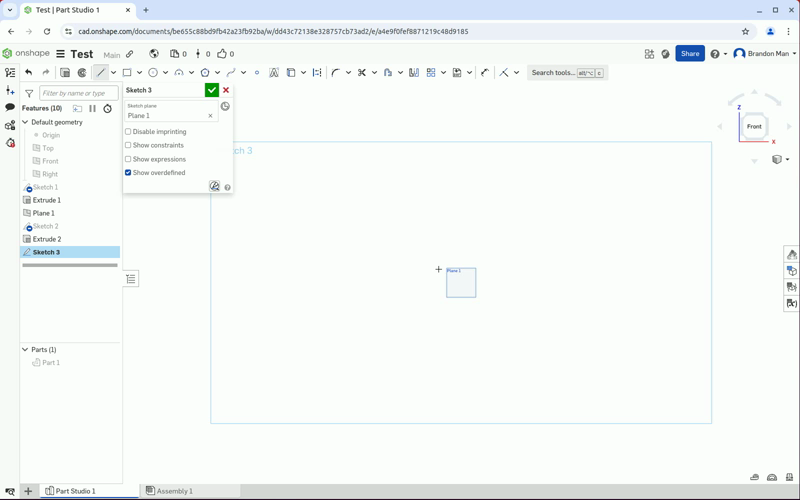
click(438, 268)
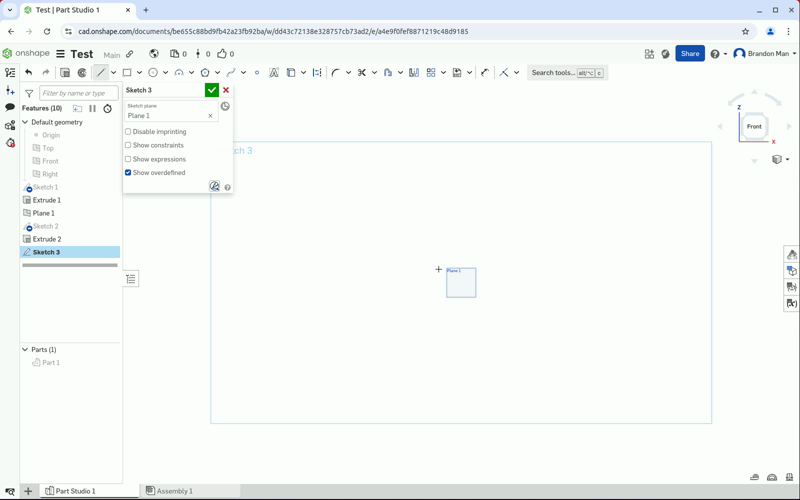
key_up(shift)
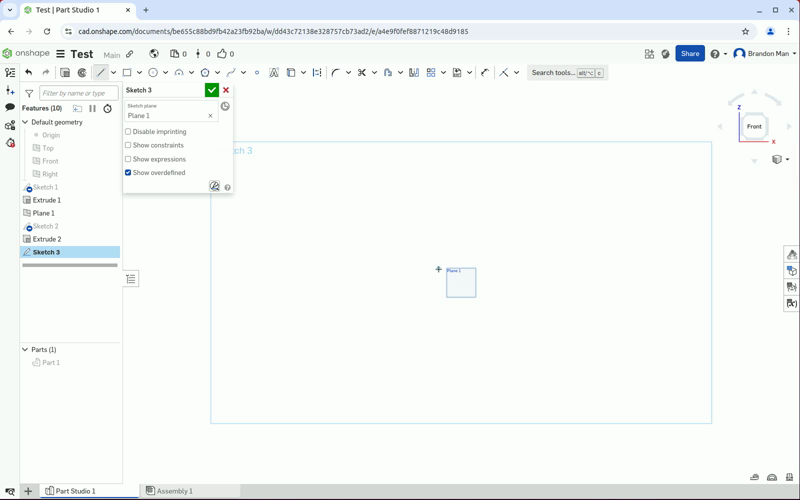
key_down(shift)
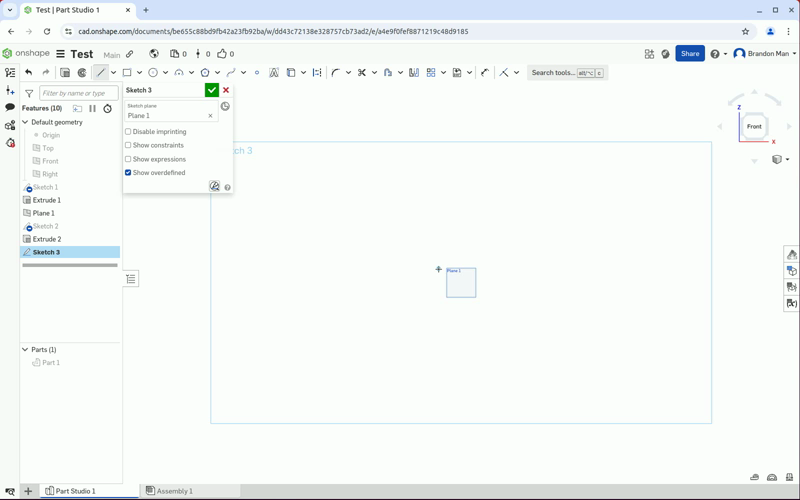
mouse_move(468, 268)
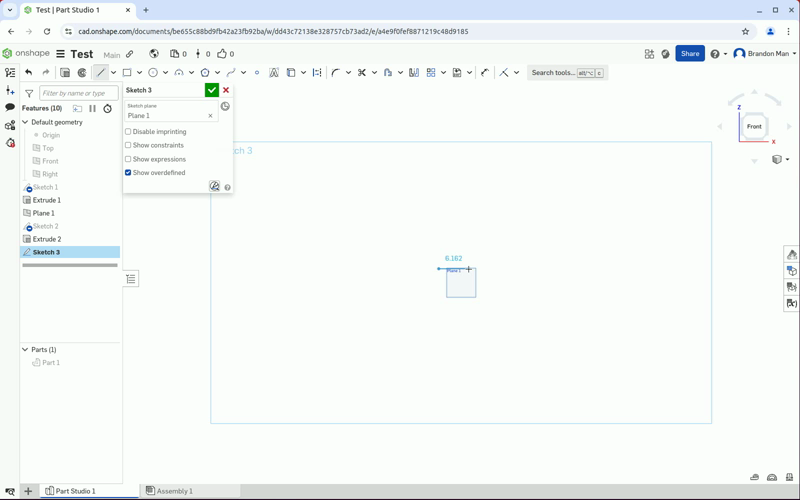
mouse_move(443, 268)
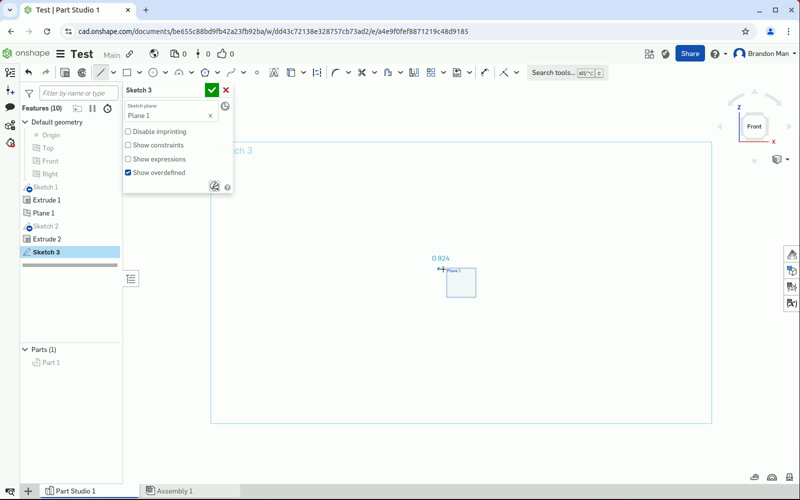
scroll(6)
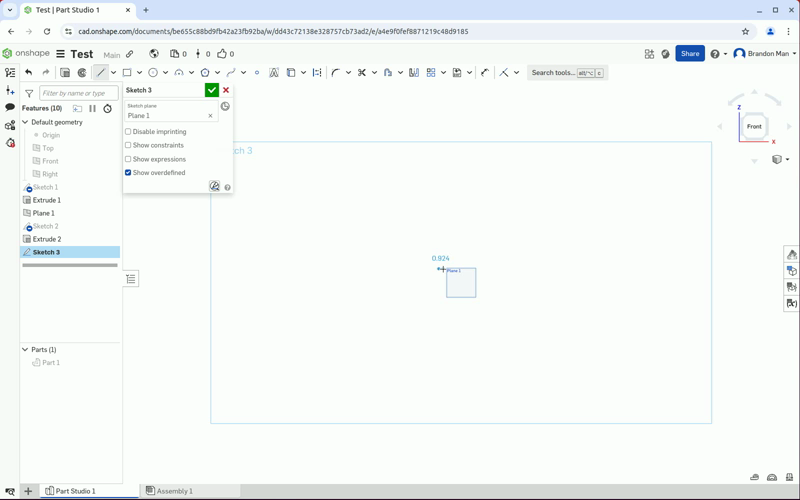
scroll(6)
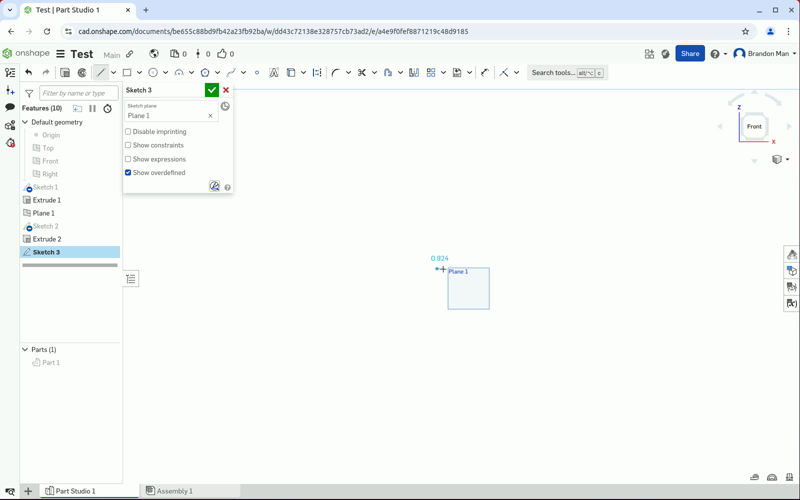
scroll(6)
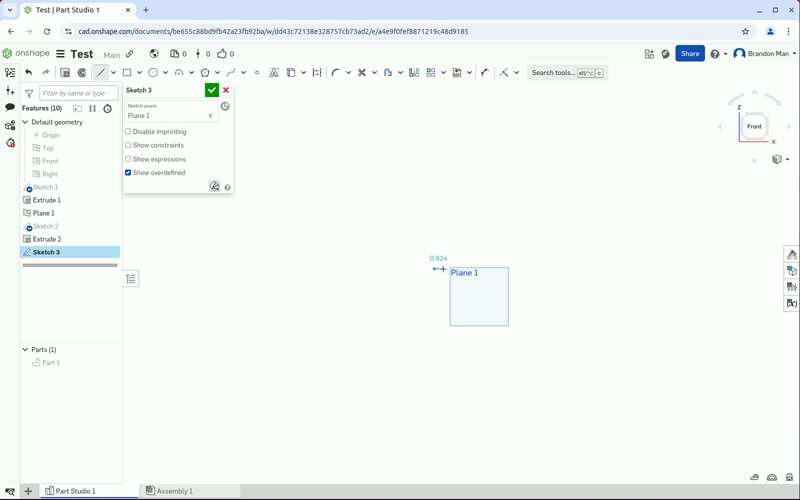
scroll(6)
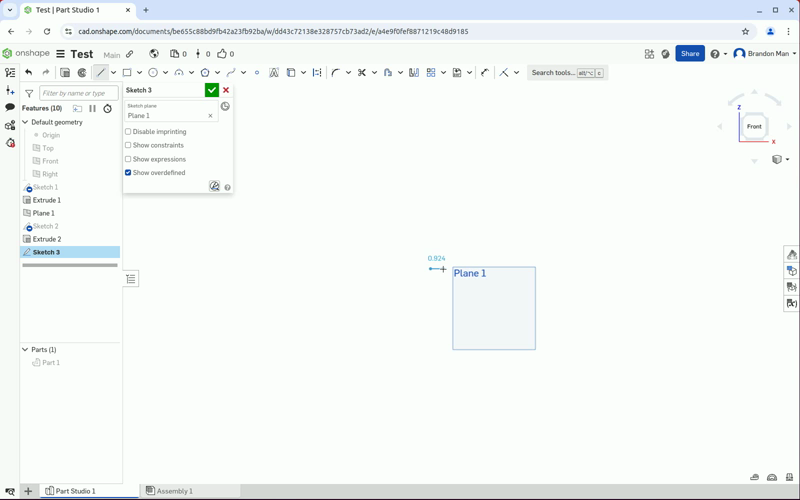
scroll(6)
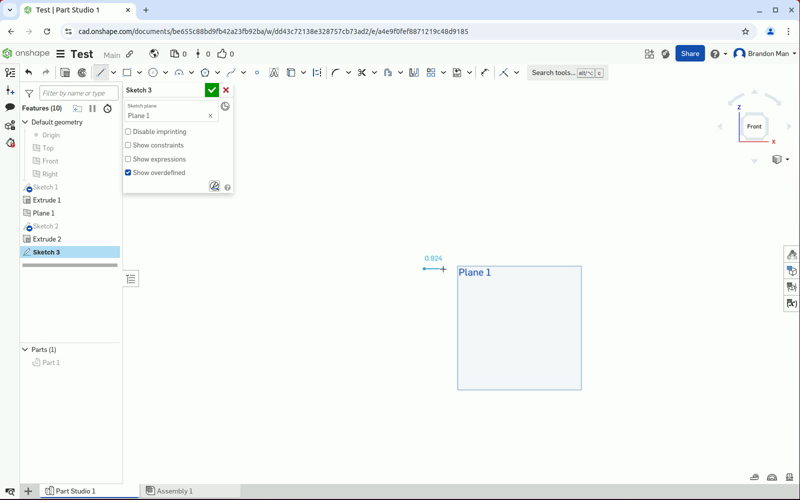
scroll(6)
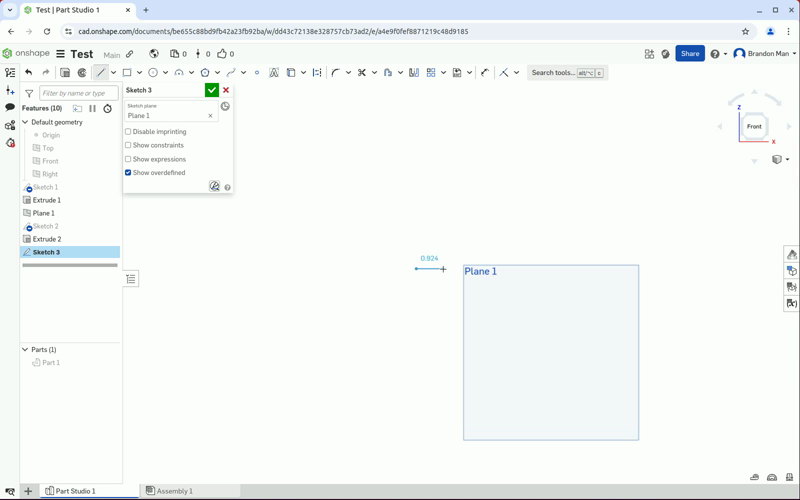
scroll(6)
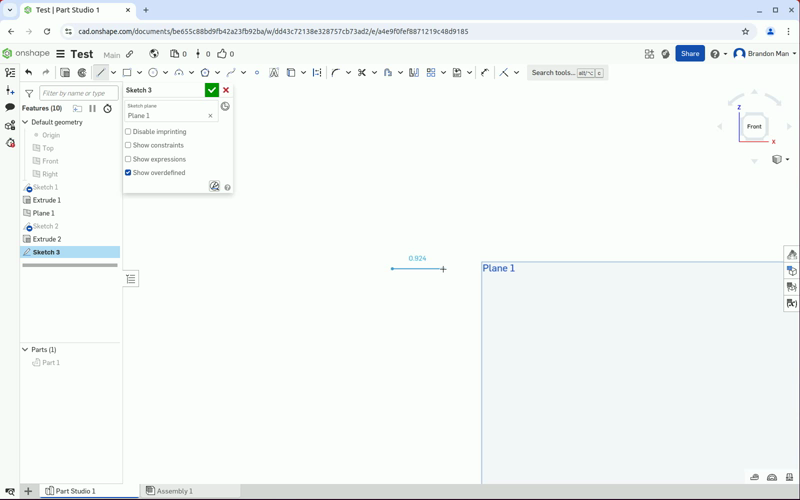
click(443, 268)
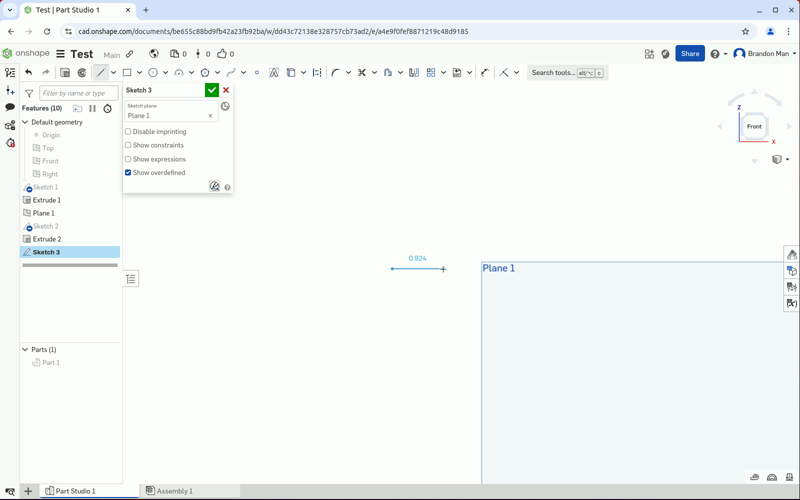
scroll(-6)
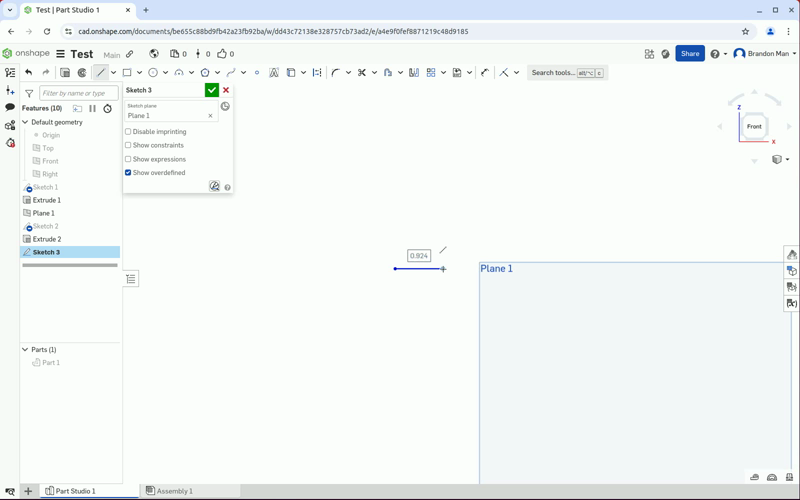
scroll(-6)
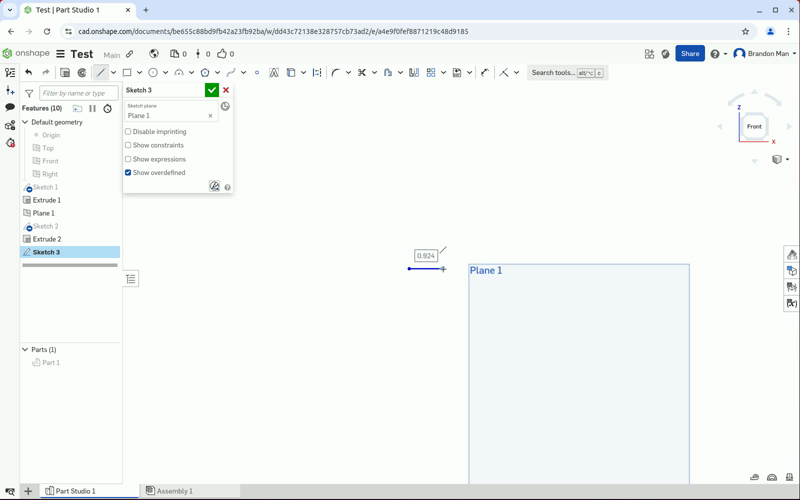
scroll(-6)
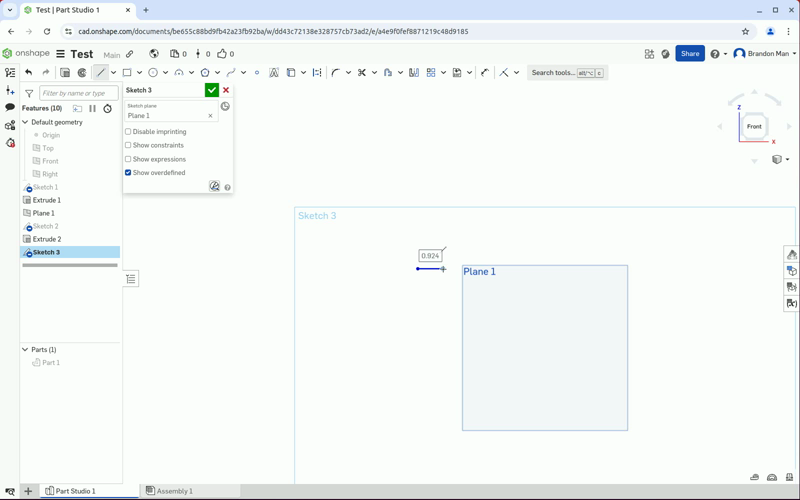
scroll(-6)
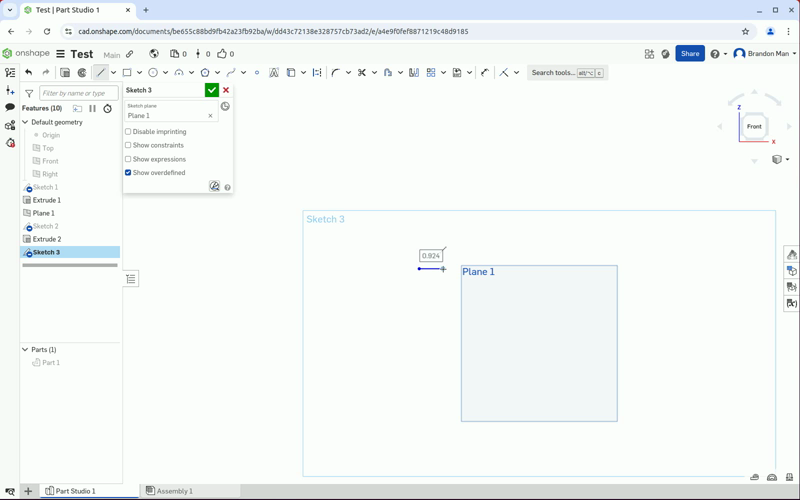
scroll(-6)
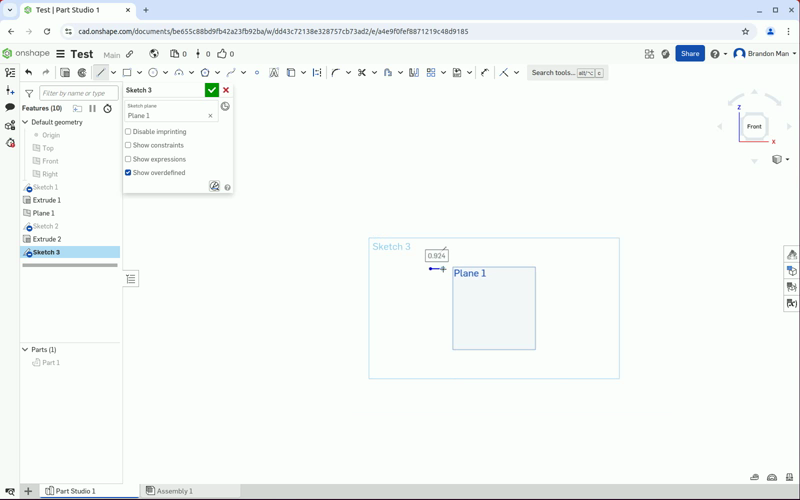
scroll(-6)
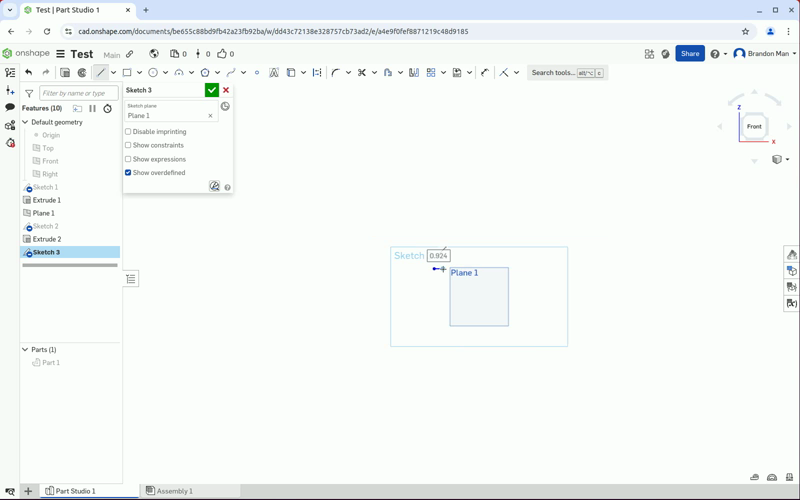
scroll(-6)
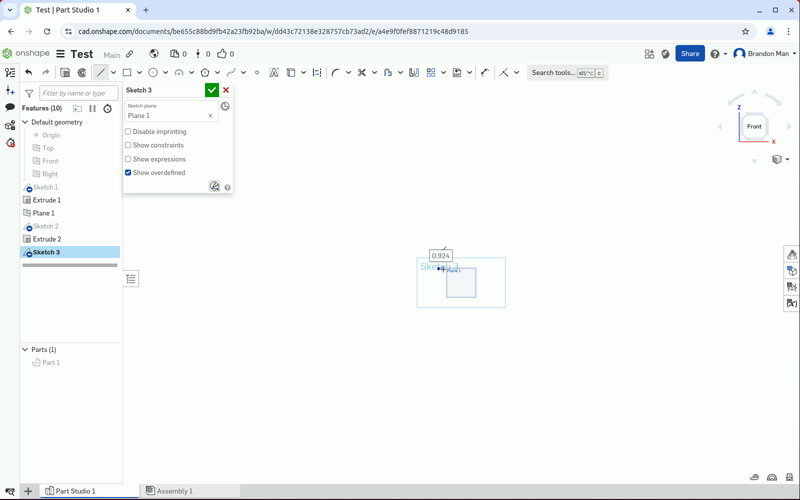
key_up(shift)
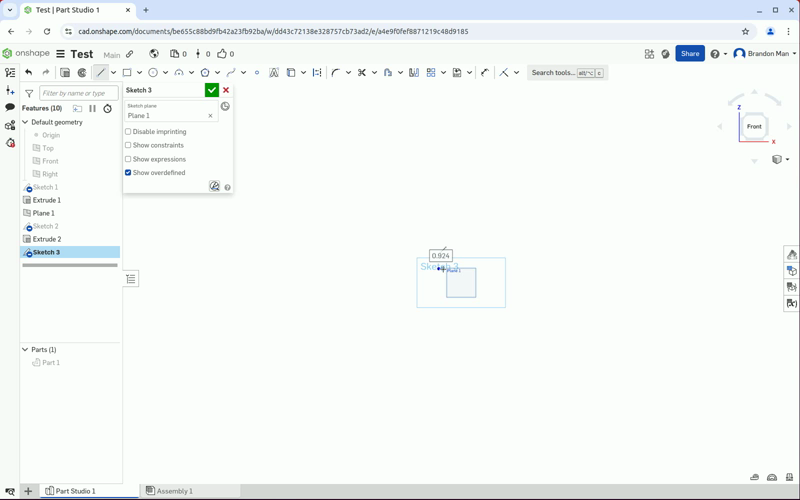
key_down(shift)
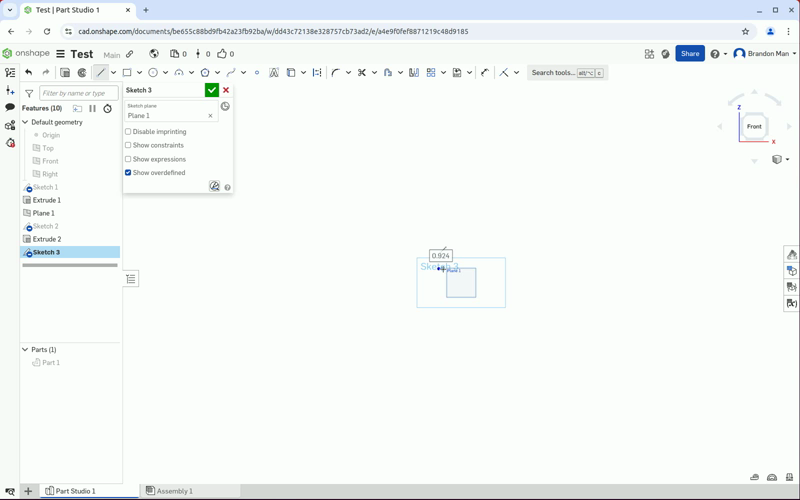
mouse_move(473, 268)
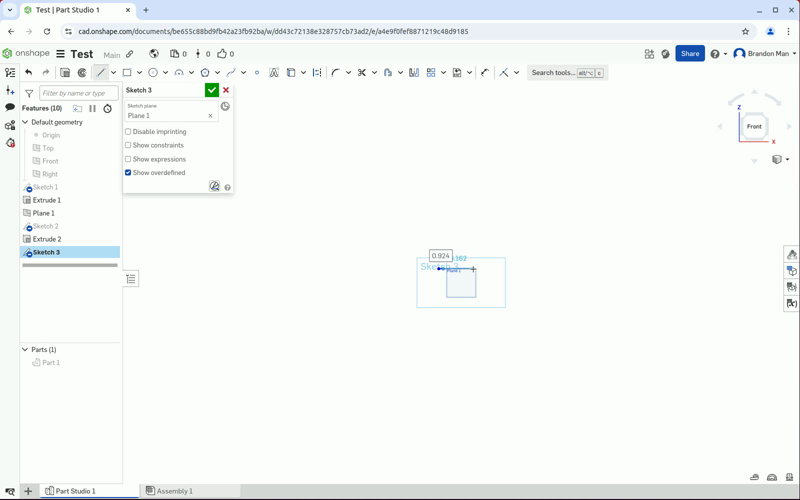
mouse_move(443, 254)
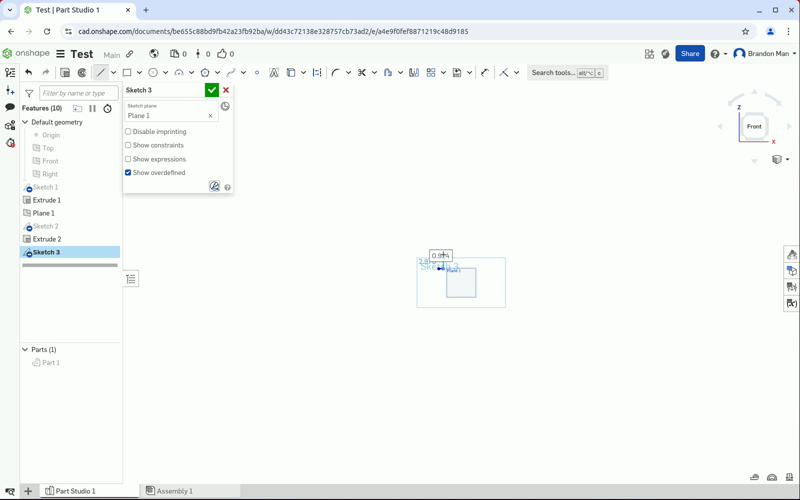
click(443, 254)
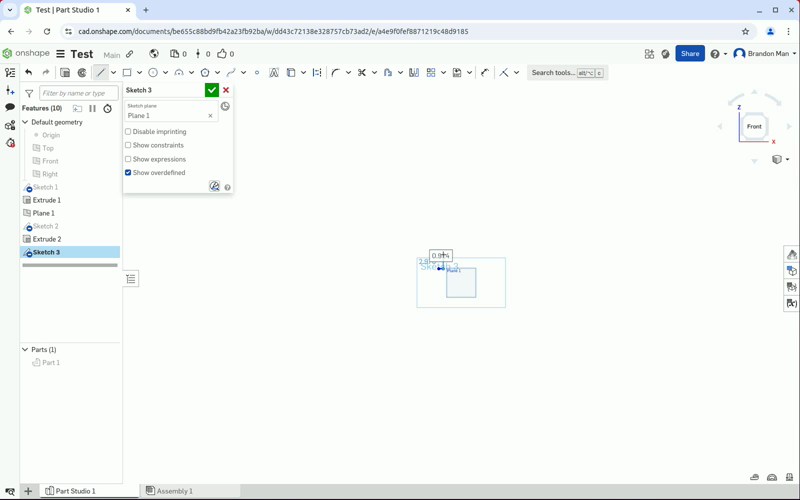
key_up(shift)
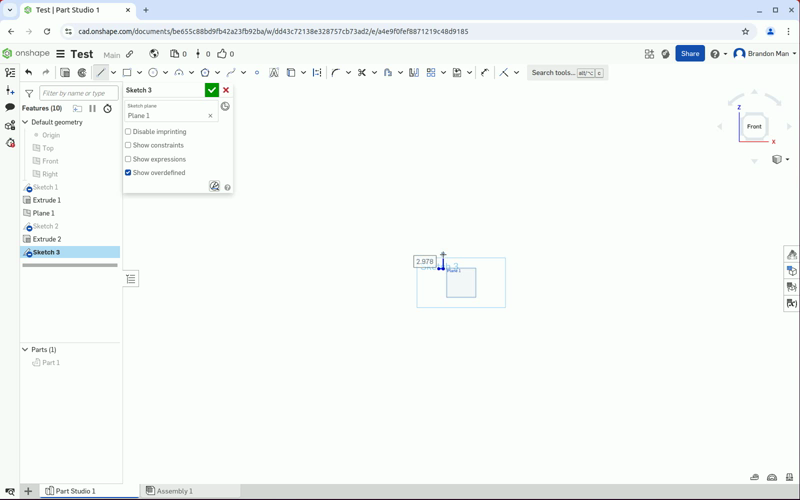
key_down(shift)
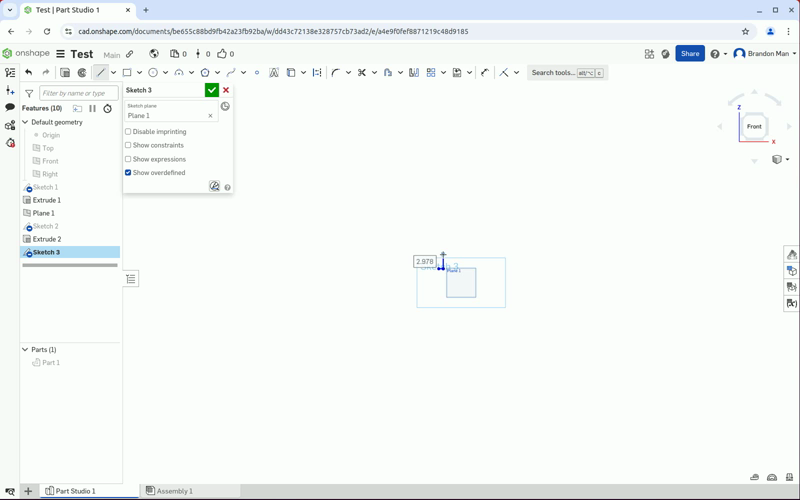
mouse_move(473, 254)
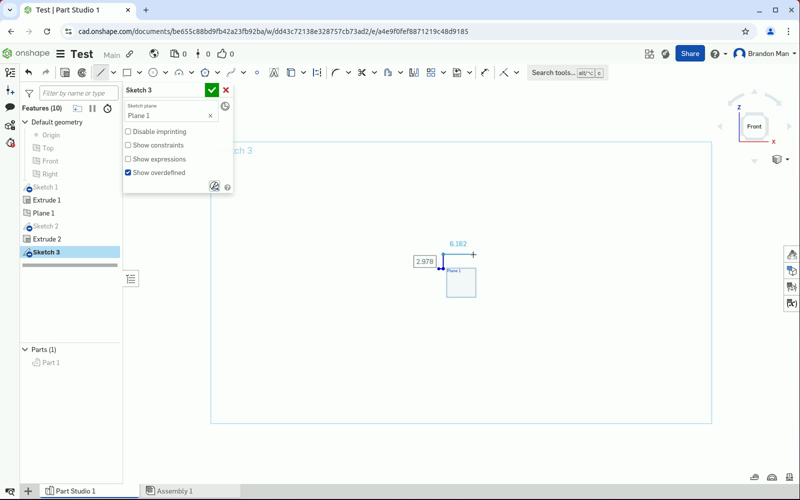
mouse_move(477, 254)
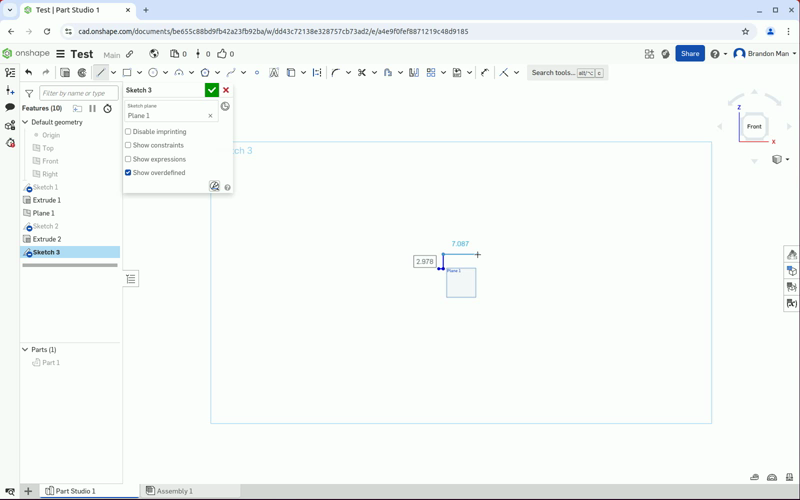
click(477, 254)
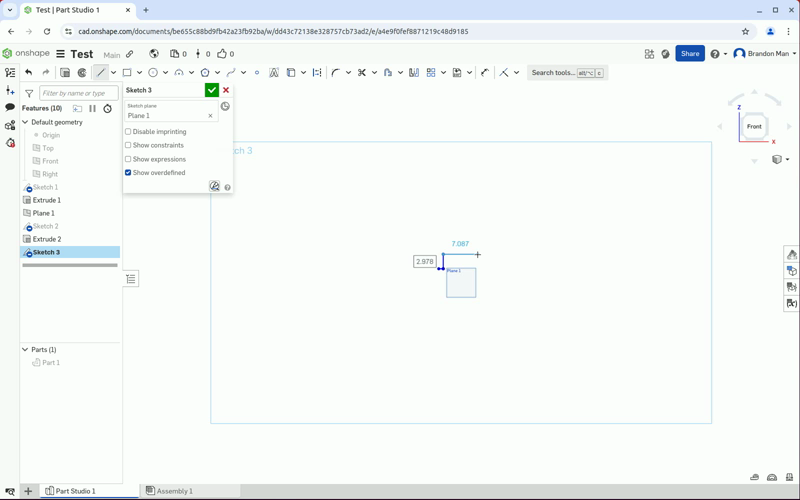
key_up(shift)
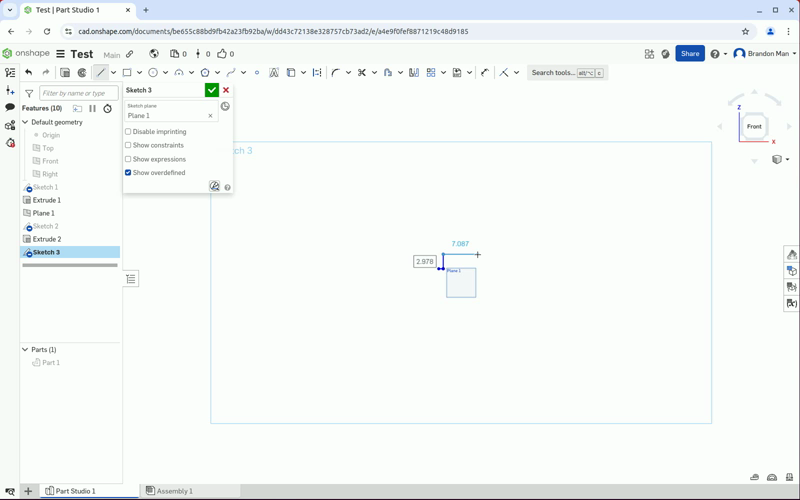
key_down(shift)
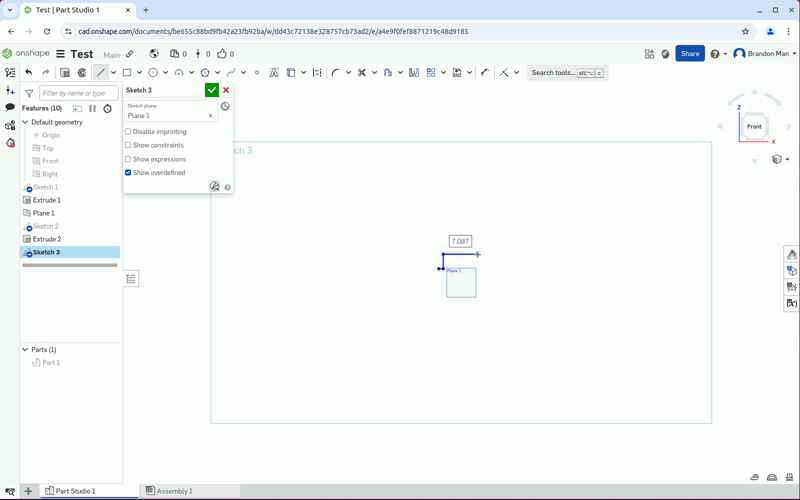
mouse_move(507, 254)
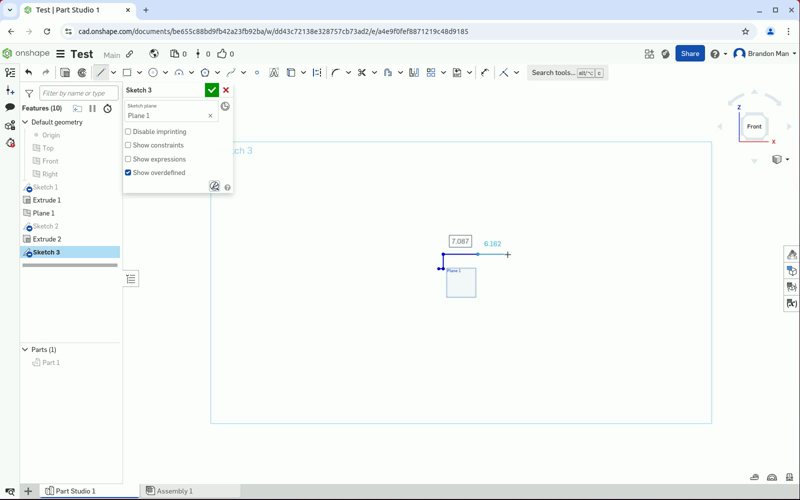
mouse_move(477, 268)
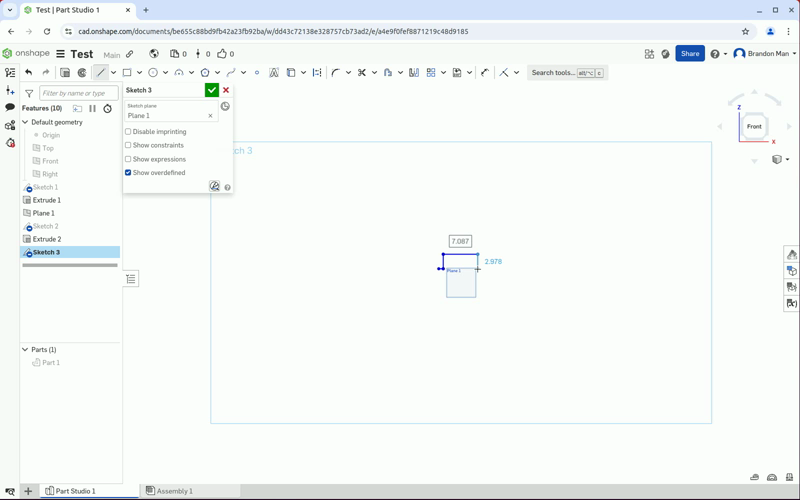
click(477, 268)
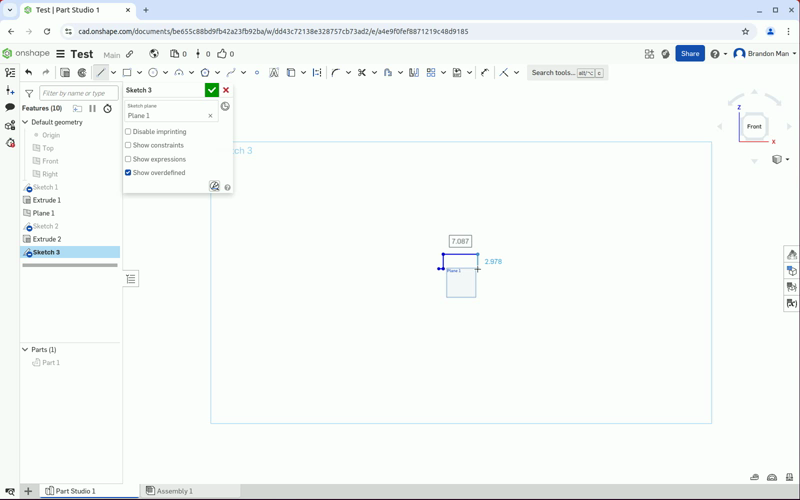
key_up(shift)
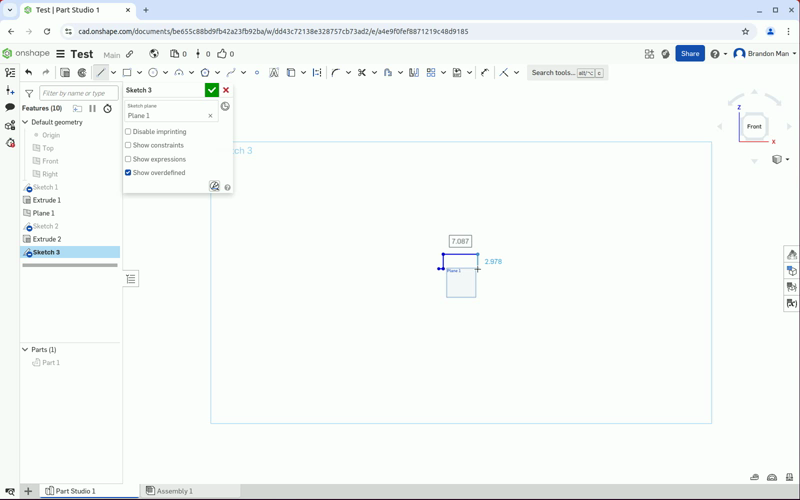
key_down(shift)
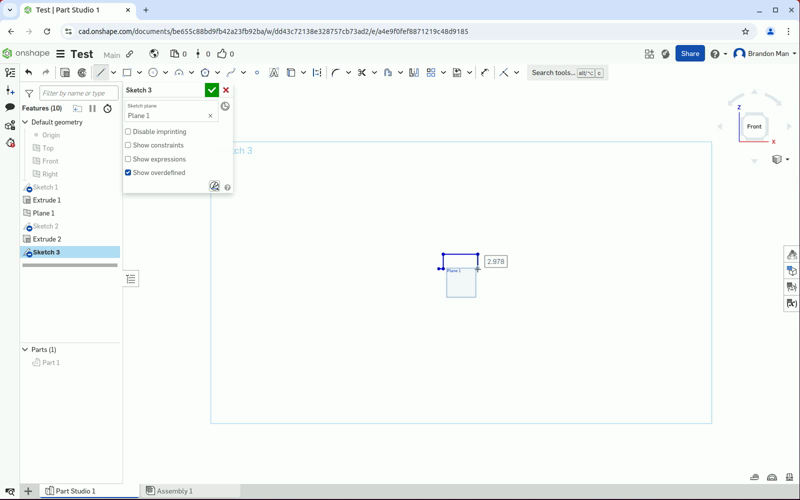
mouse_move(507, 268)
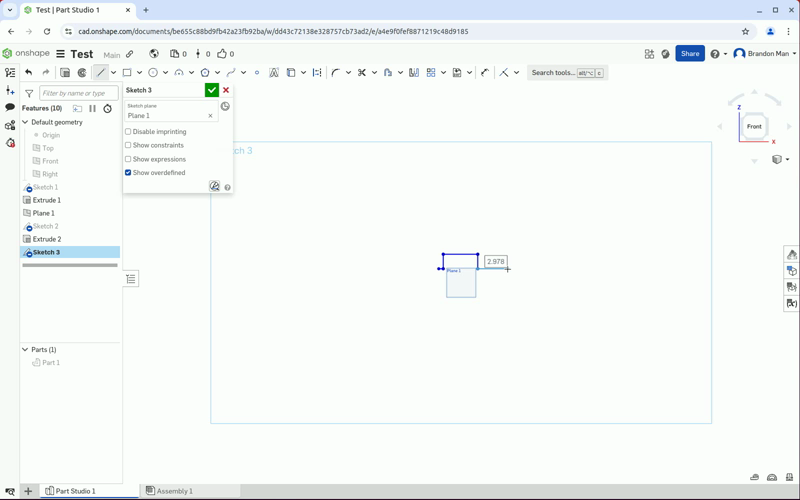
mouse_move(482, 268)
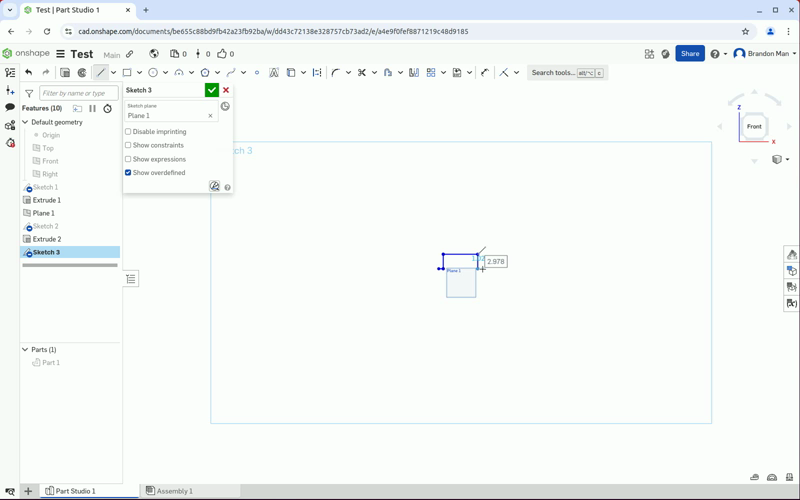
scroll(6)
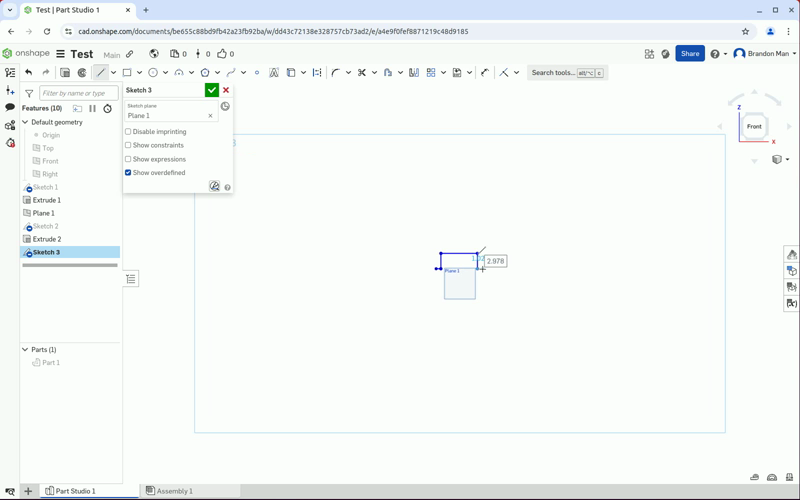
scroll(6)
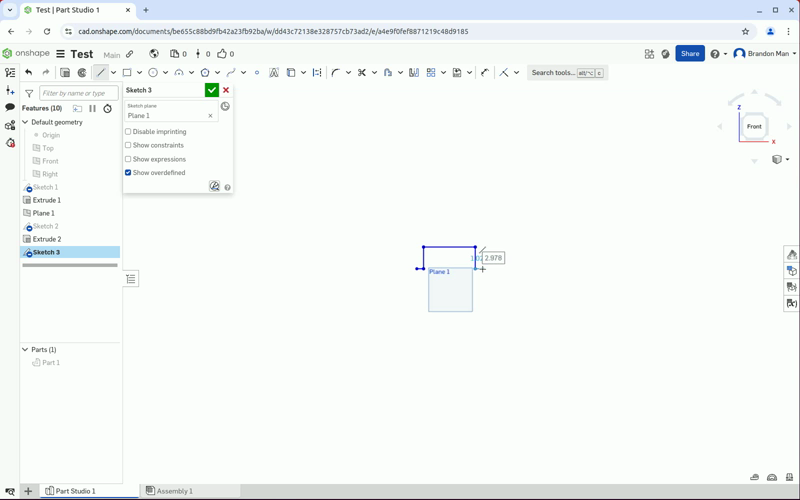
scroll(6)
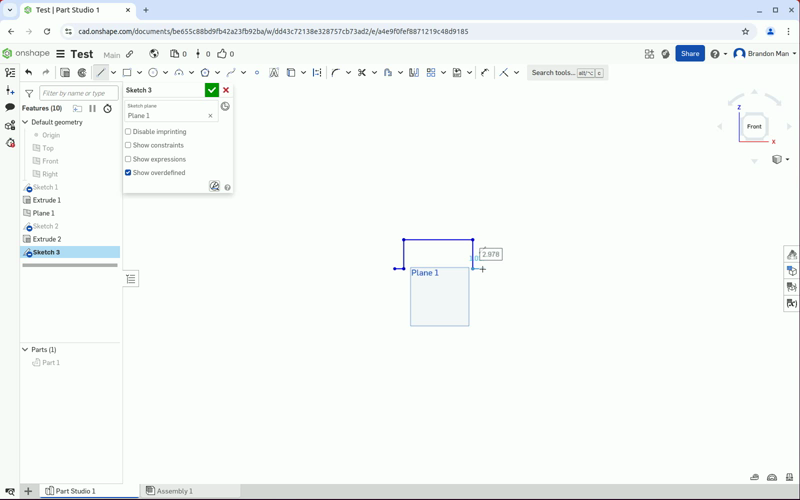
scroll(6)
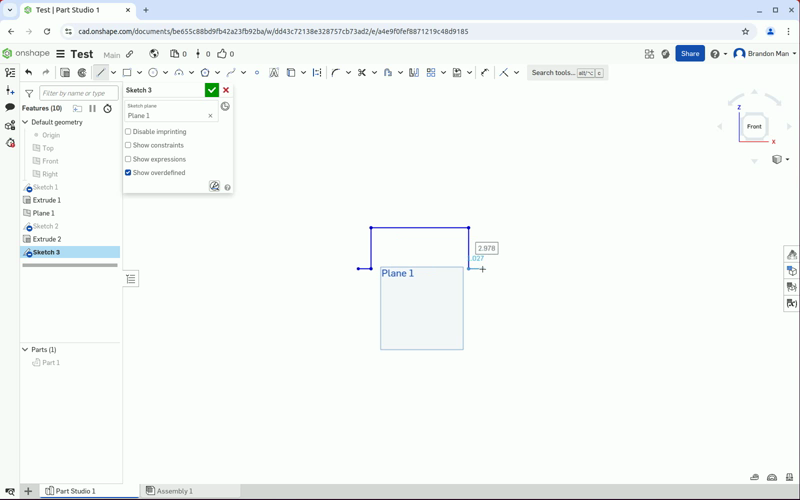
scroll(6)
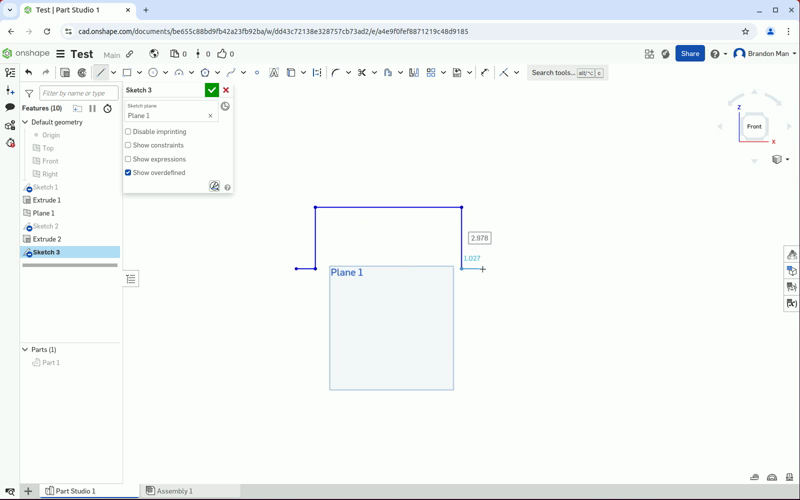
scroll(6)
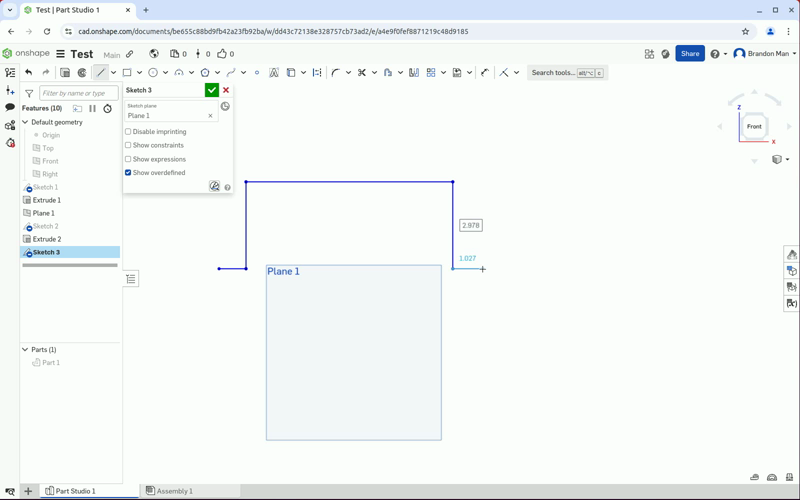
scroll(6)
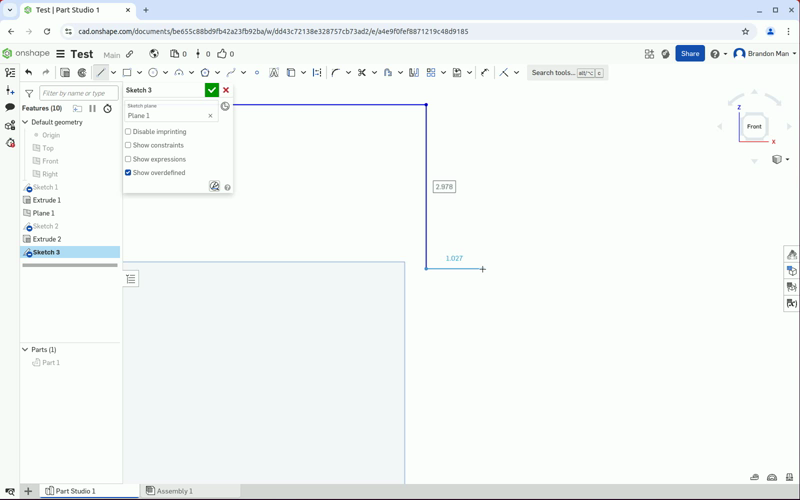
click(482, 268)
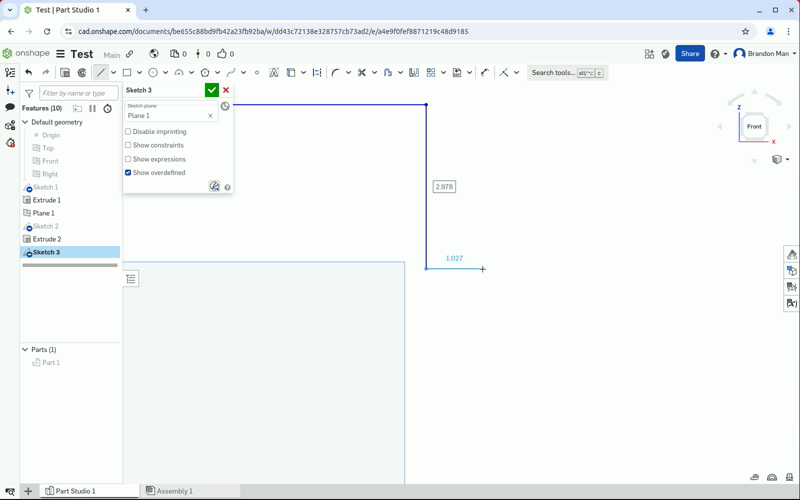
scroll(-6)
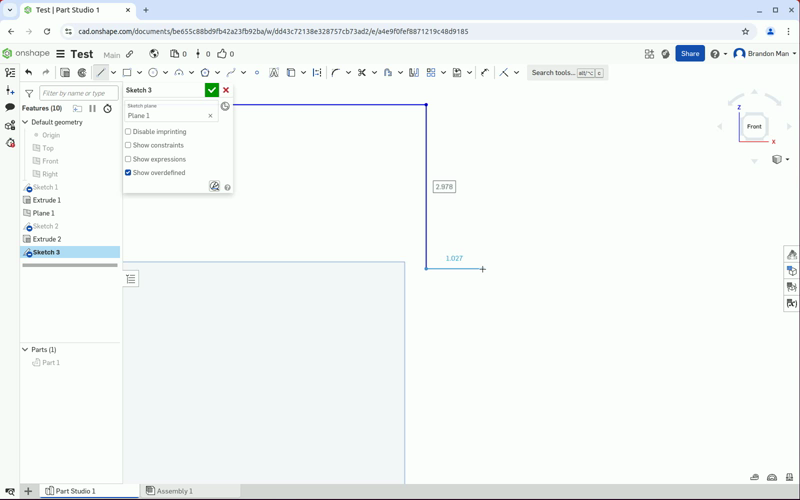
scroll(-6)
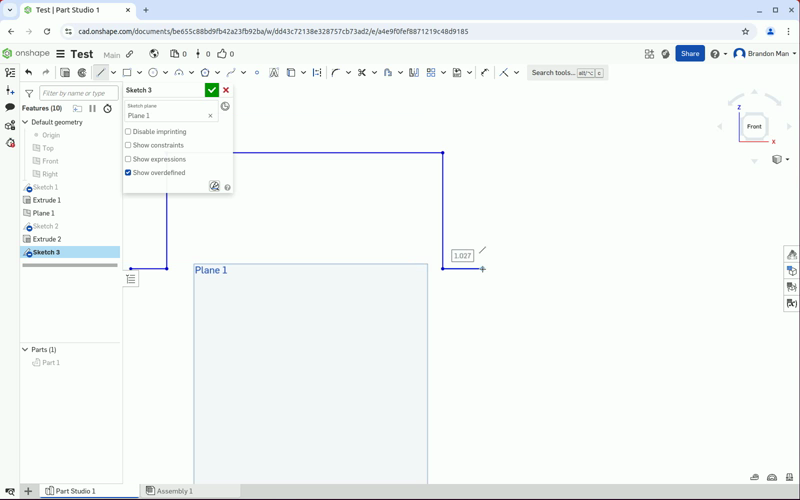
scroll(-6)
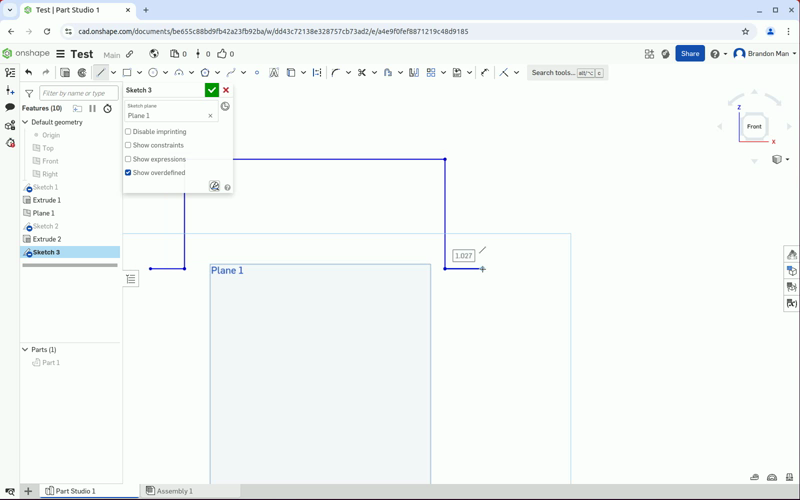
scroll(-6)
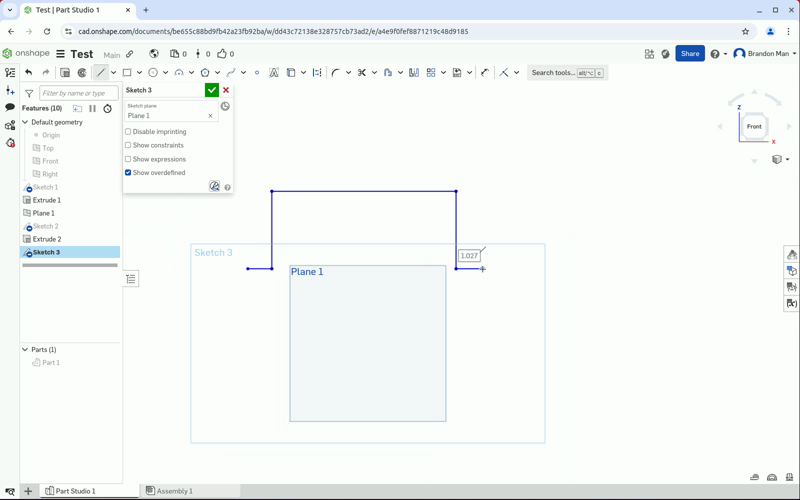
scroll(-6)
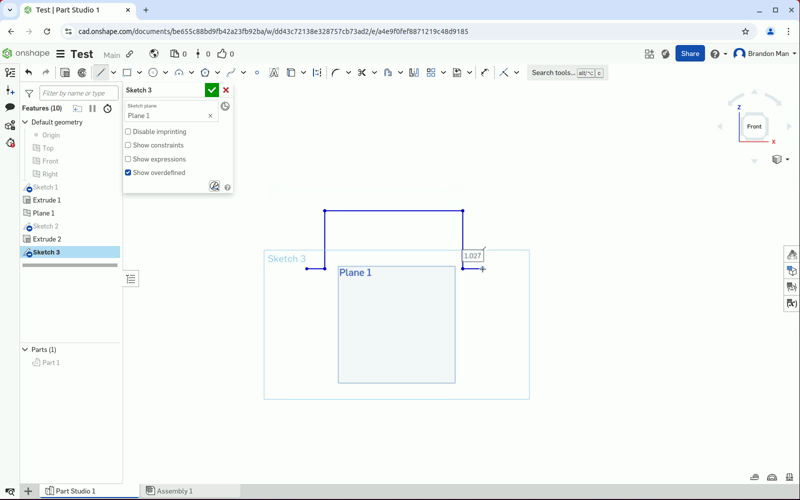
scroll(-6)
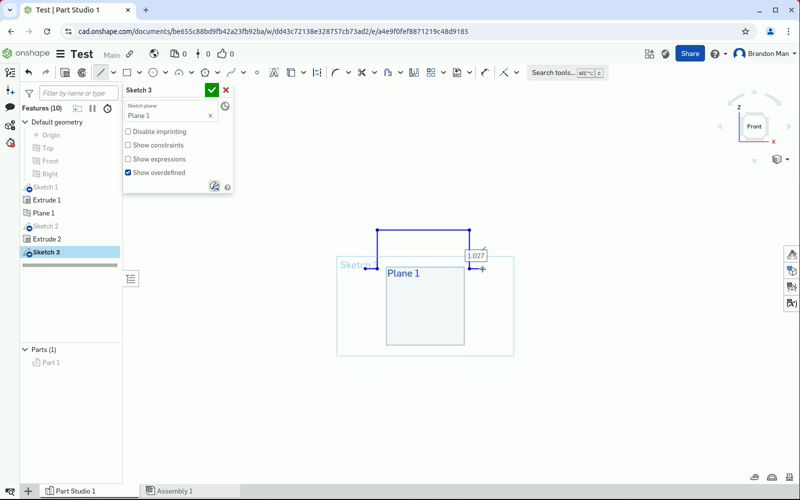
scroll(-6)
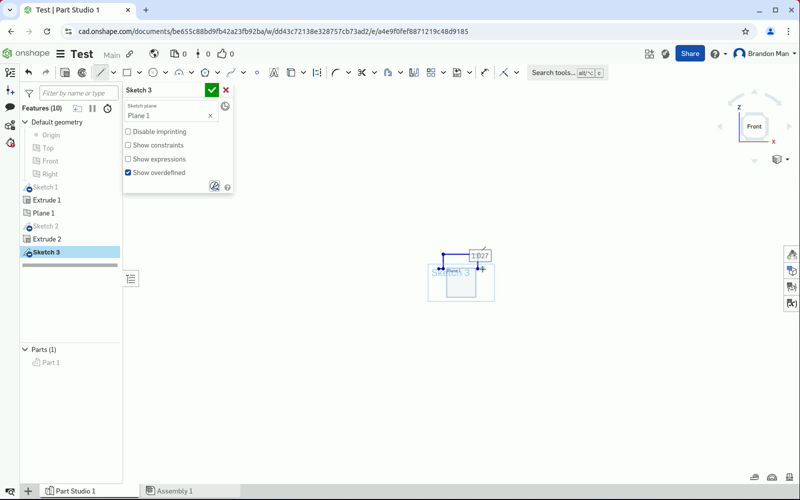
key_up(shift)
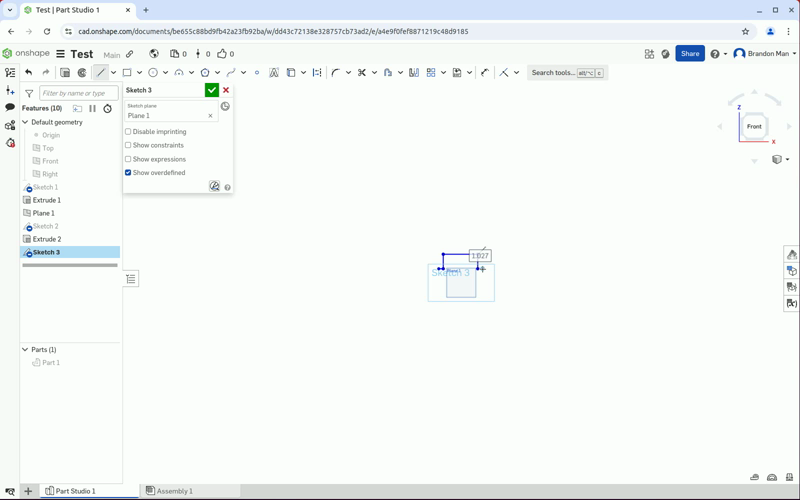
key_down(shift)
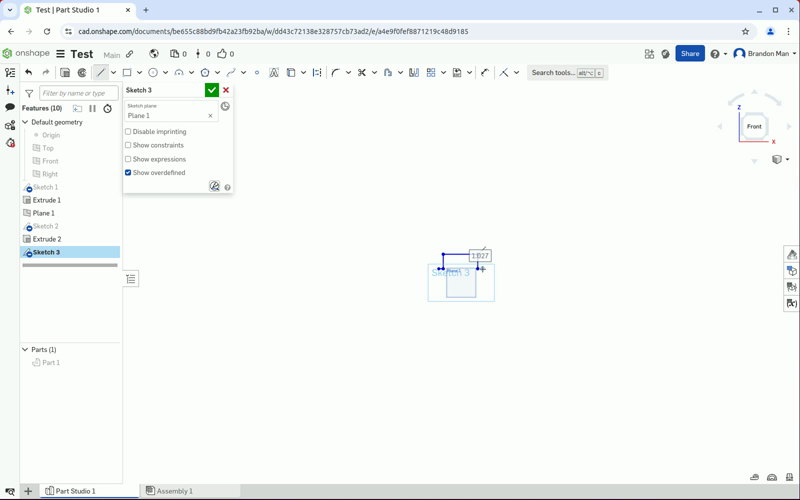
mouse_move(482, 191)
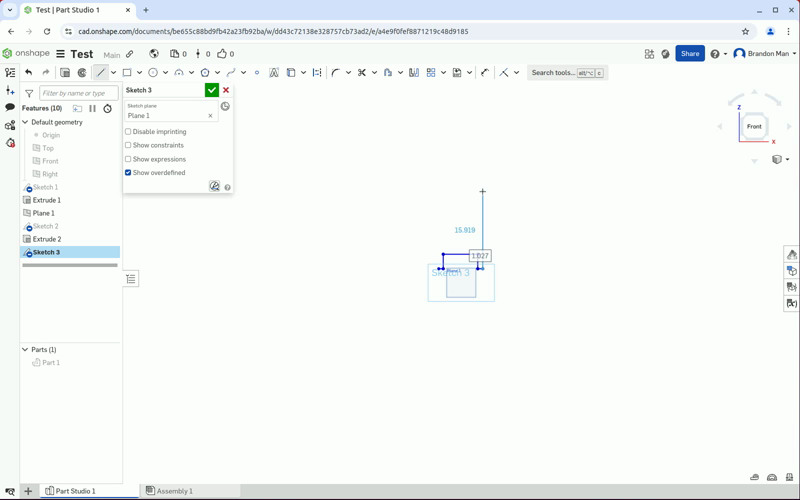
click(482, 191)
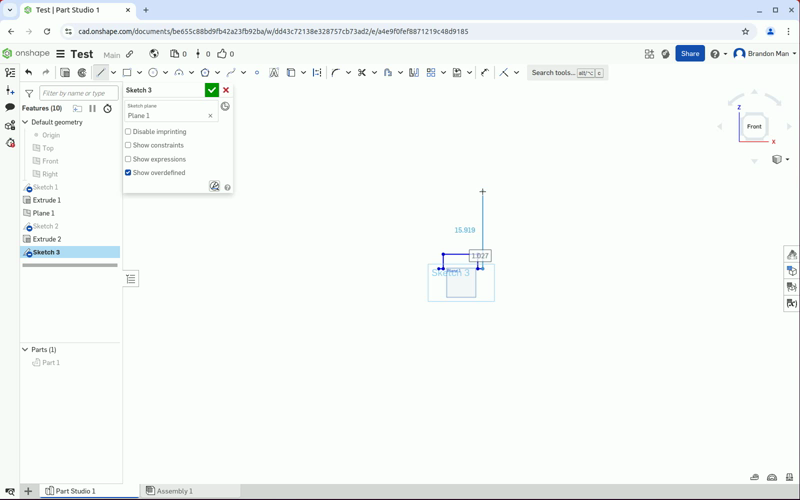
key_up(shift)
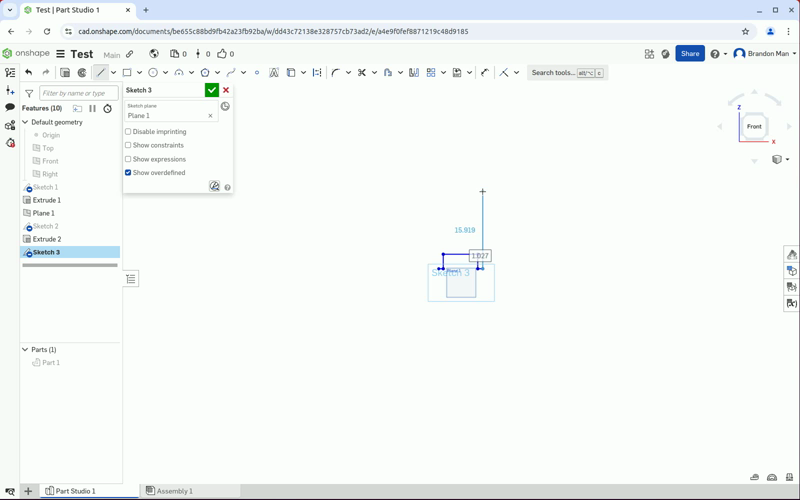
key_down(shift)
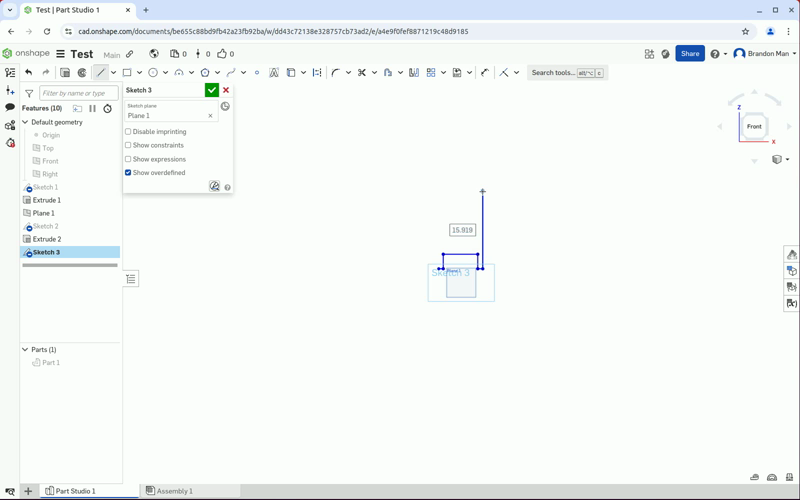
mouse_move(512, 191)
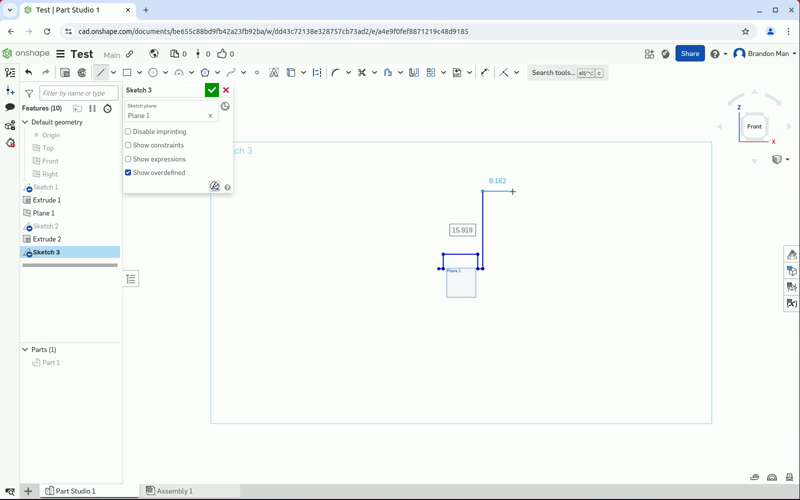
mouse_move(438, 191)
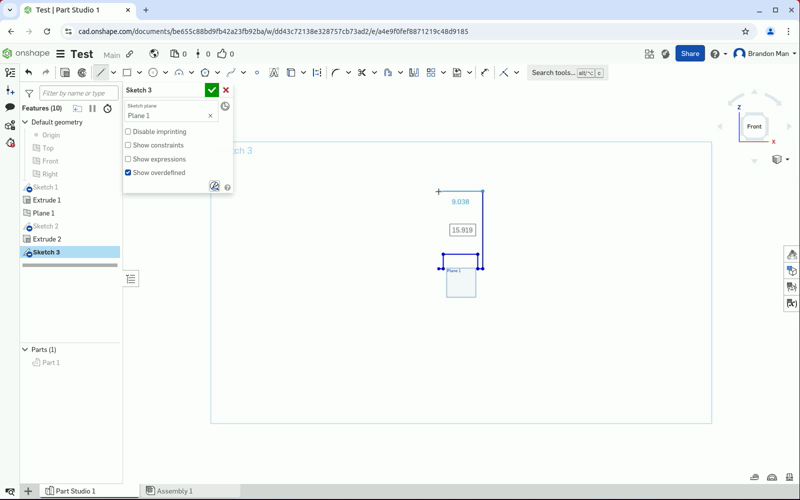
click(438, 191)
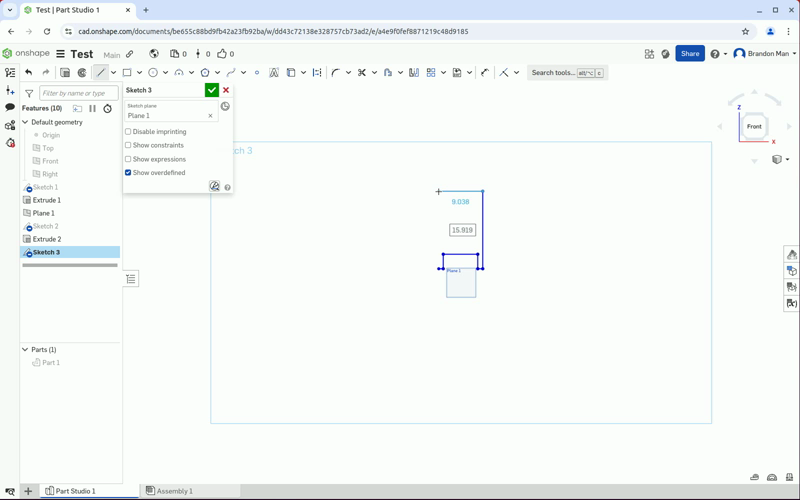
key_up(shift)
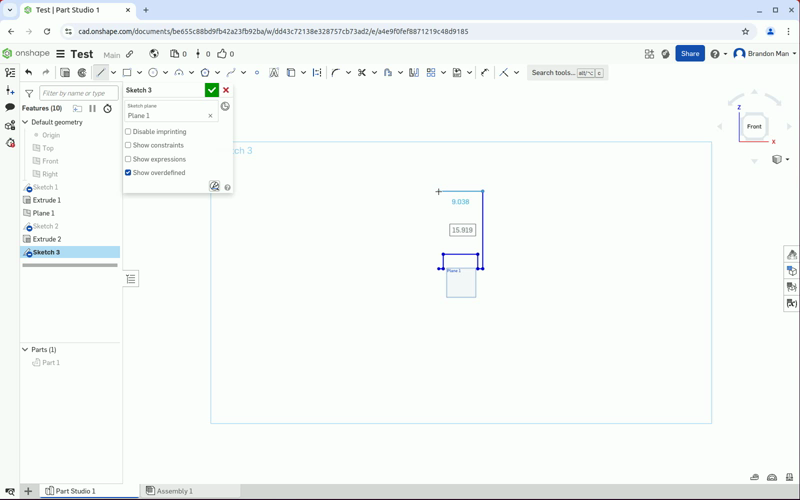
key_down(shift)
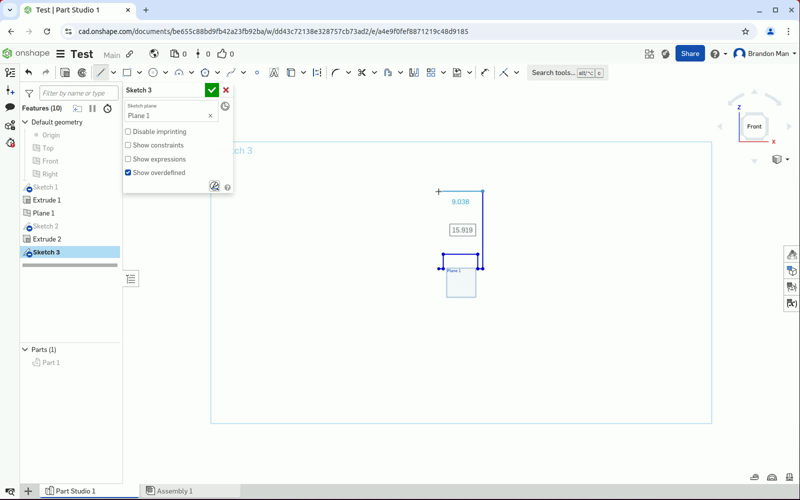
mouse_move(438, 268)
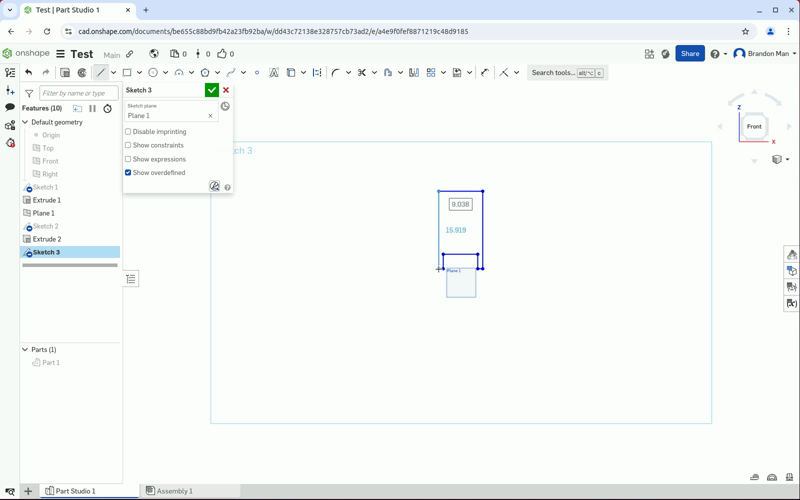
key_up(shift)
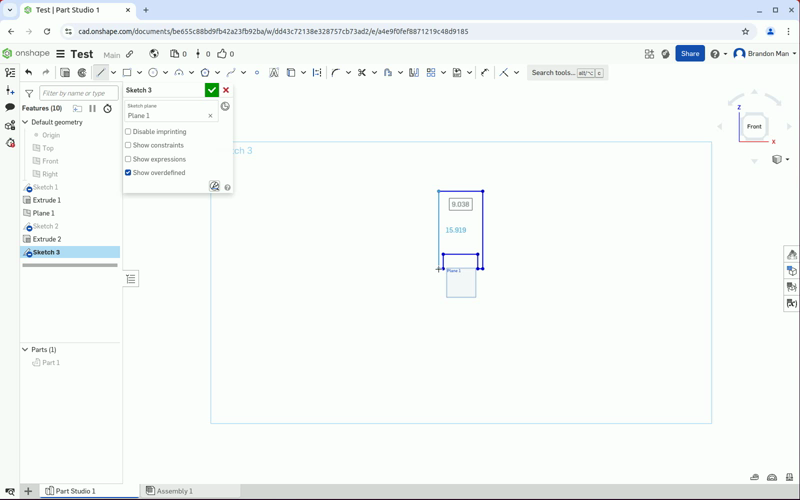
click(438, 268)
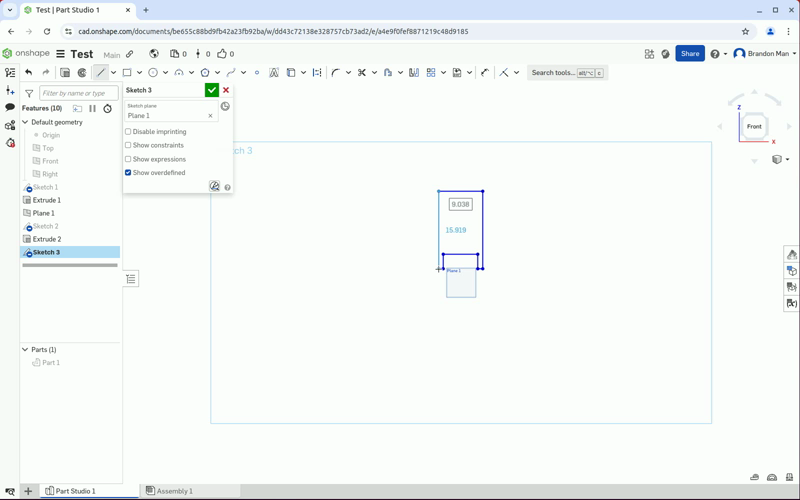
key(esc)
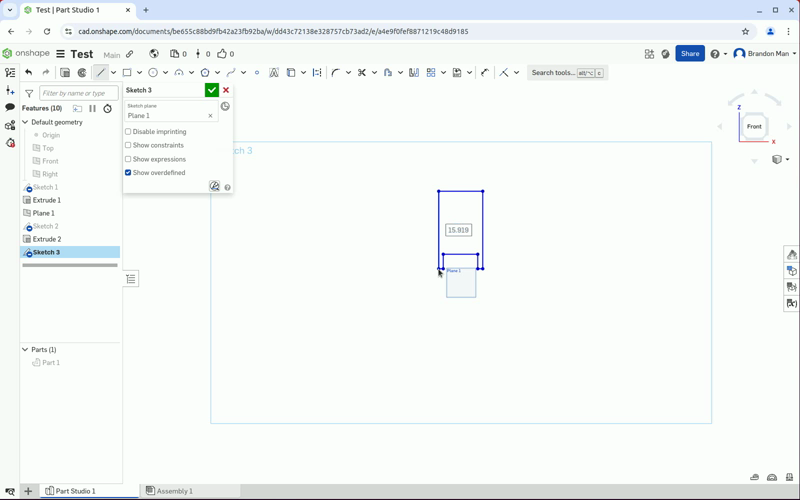
mouse_move(472, 208)
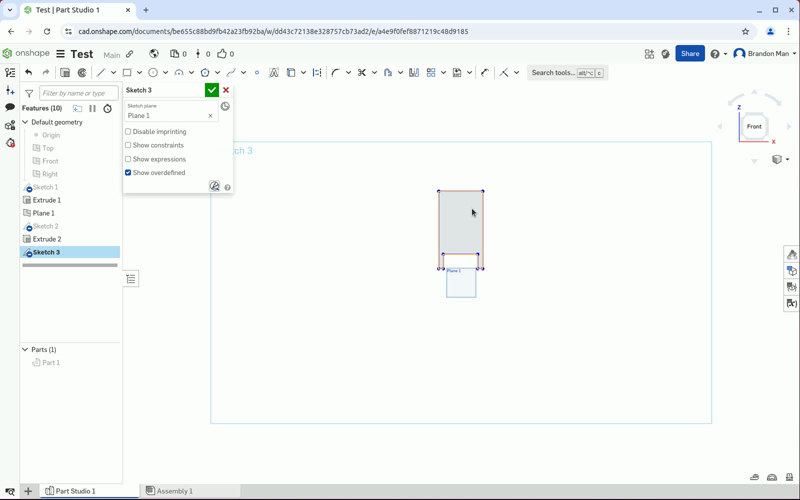
click(472, 208)
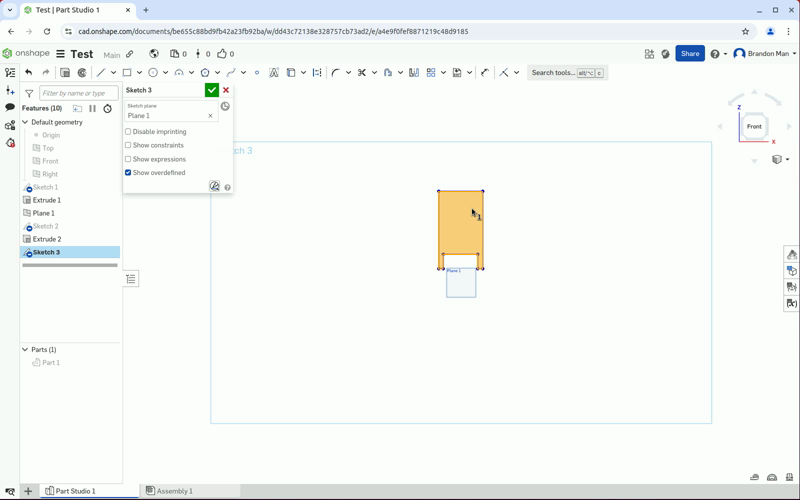
mouse_move(73, 352)
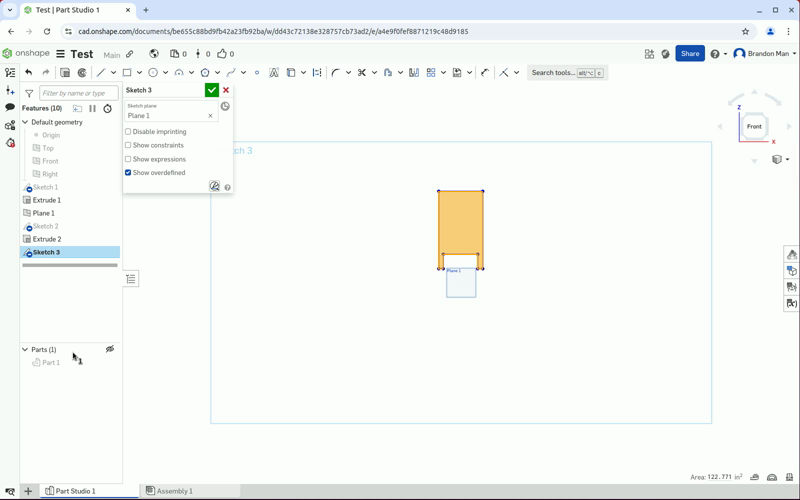
key(shift+y)
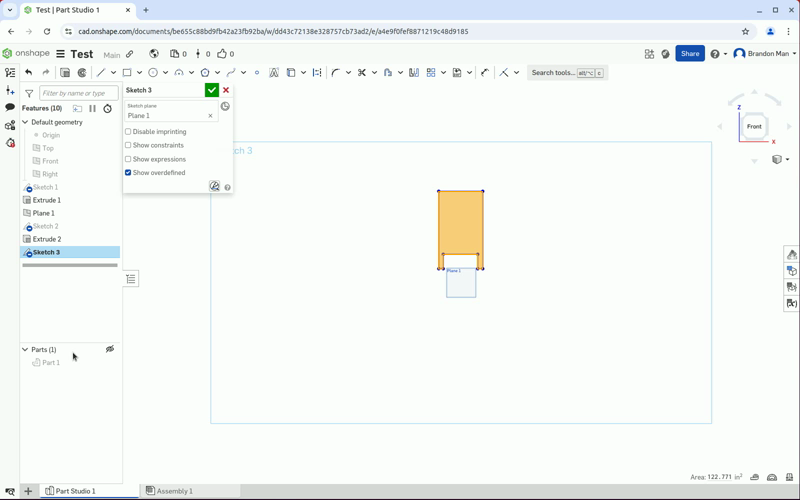
key(shift+e)
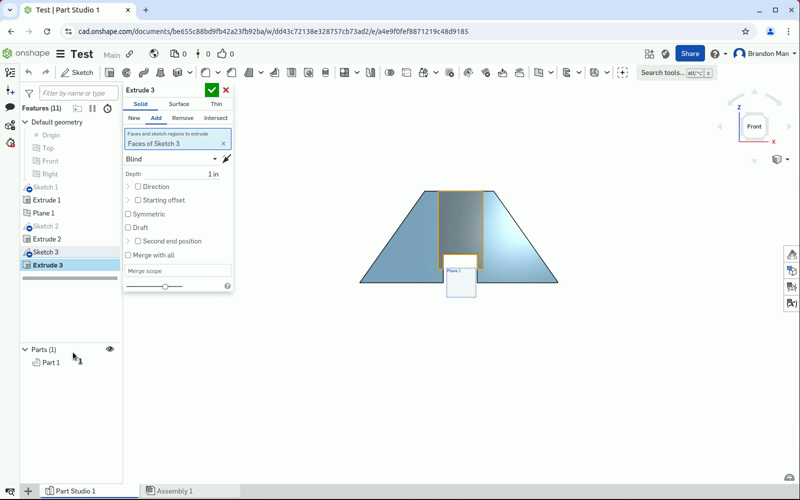
mouse_move(143, 106)
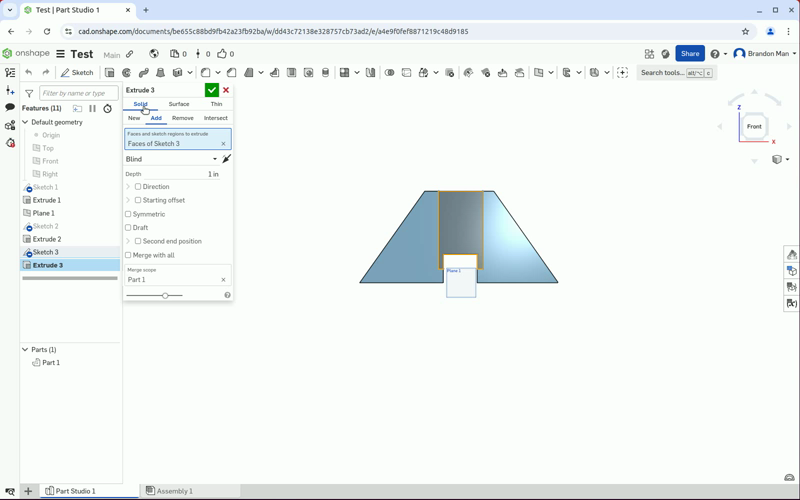
click(143, 106)
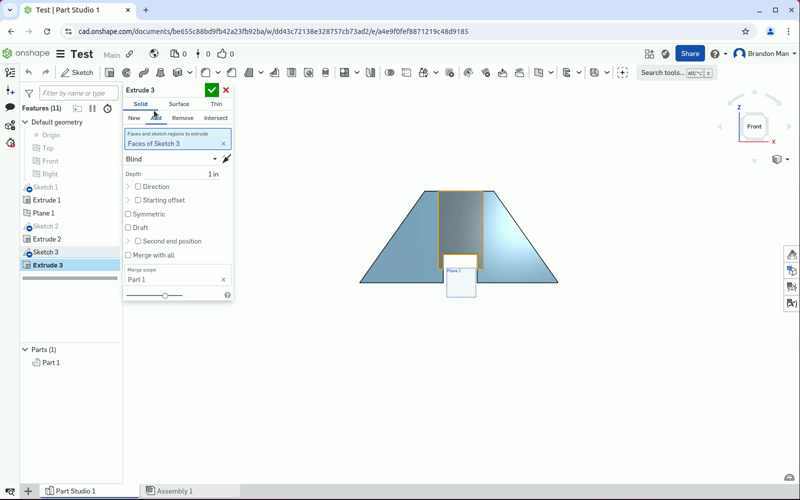
mouse_move(186, 120)
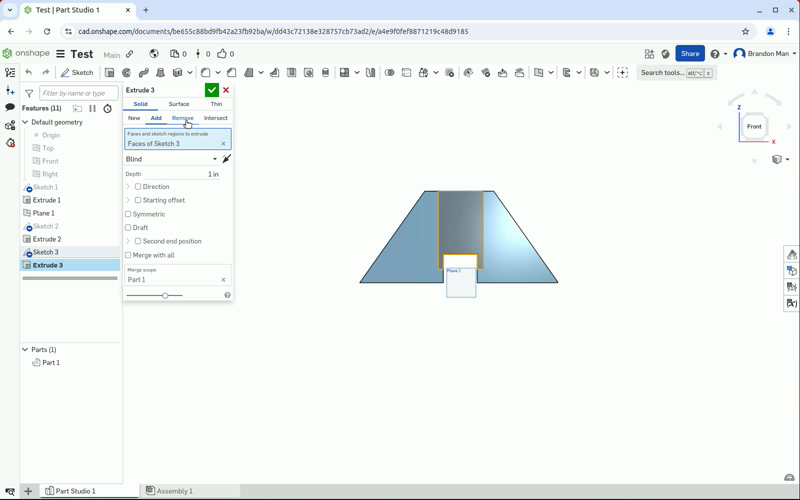
click(186, 120)
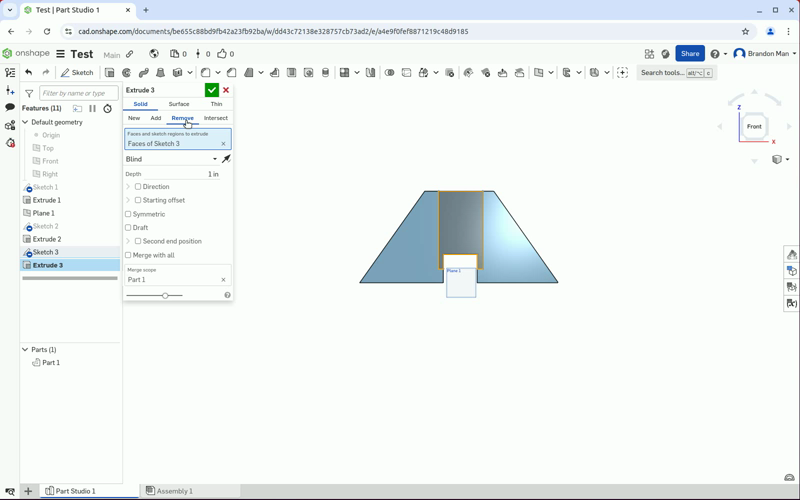
key(tab, 4)
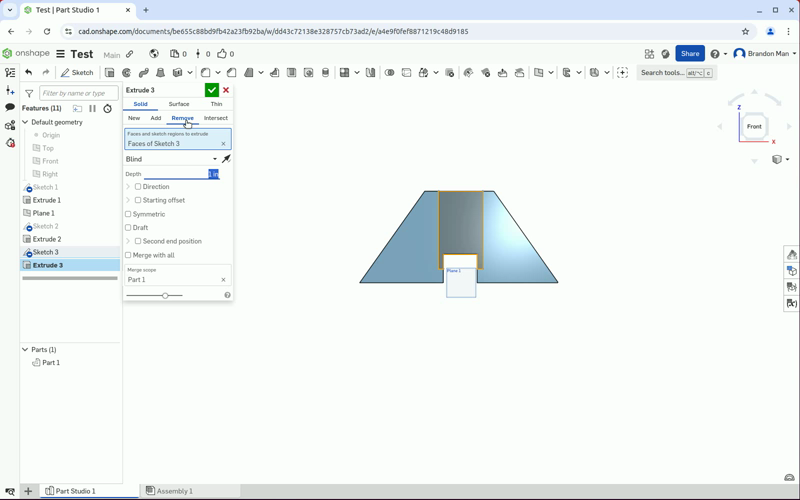
text(9.147)
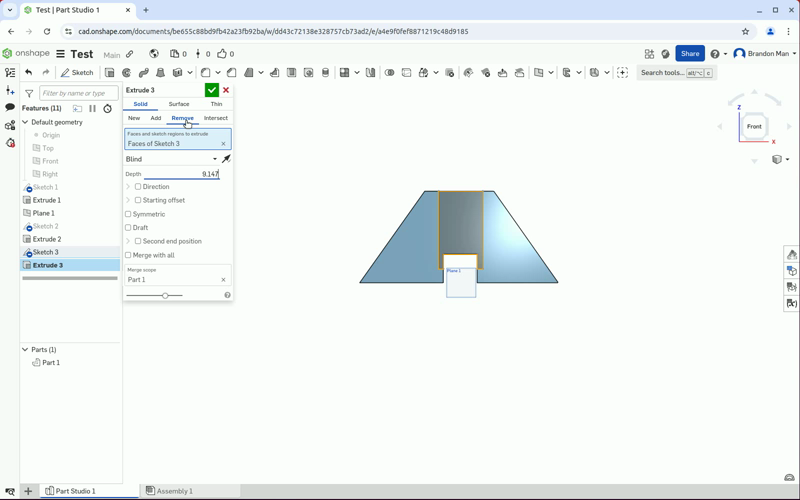
key(tab, 6)
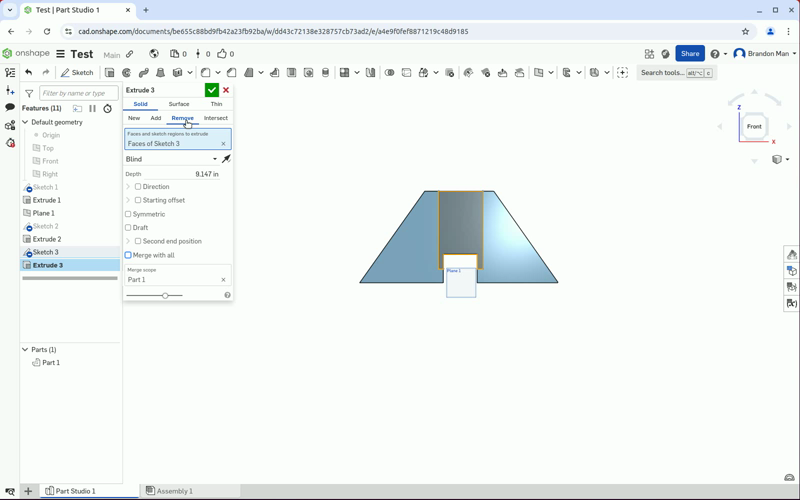
key(space)
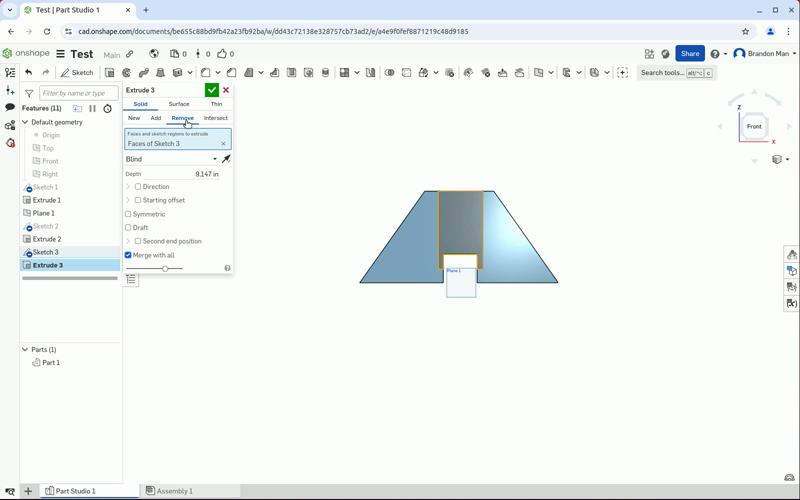
key(enter)
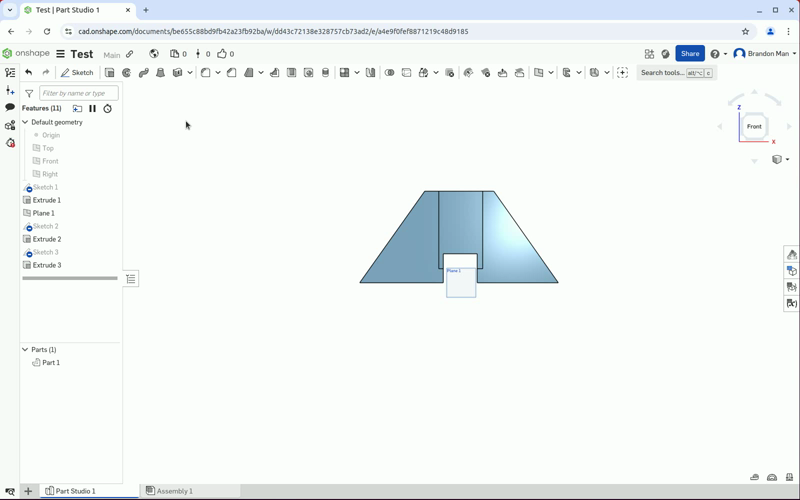
key(shift+h)
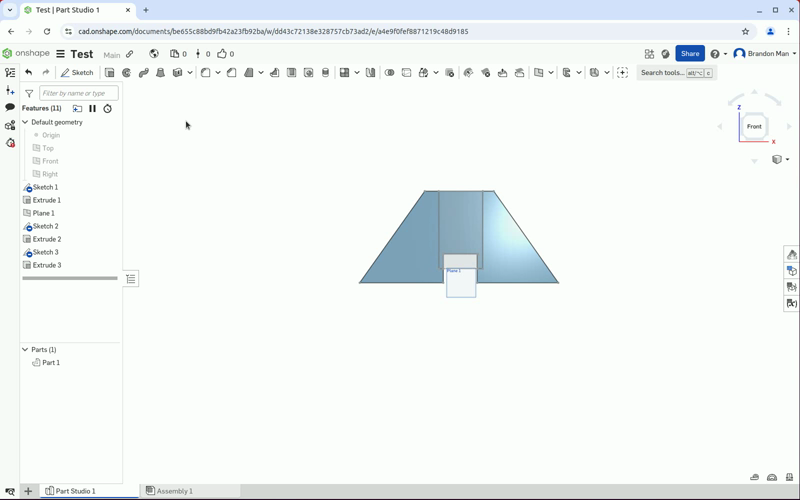
key(shift+h)
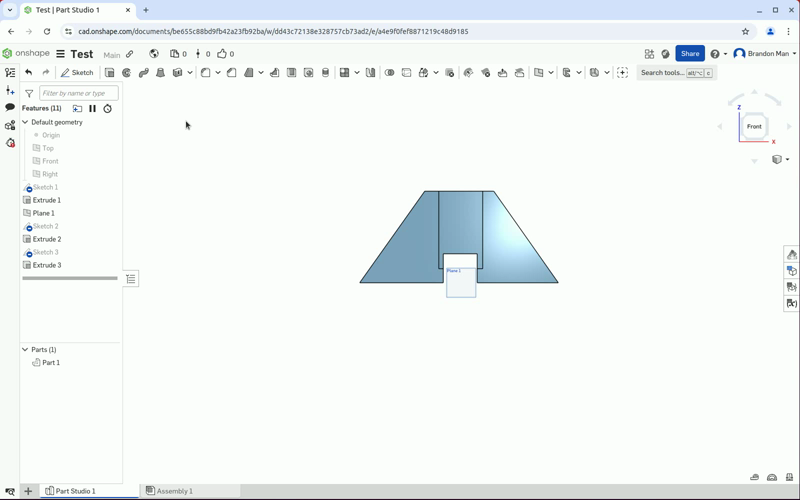
mouse_move(73, 189)
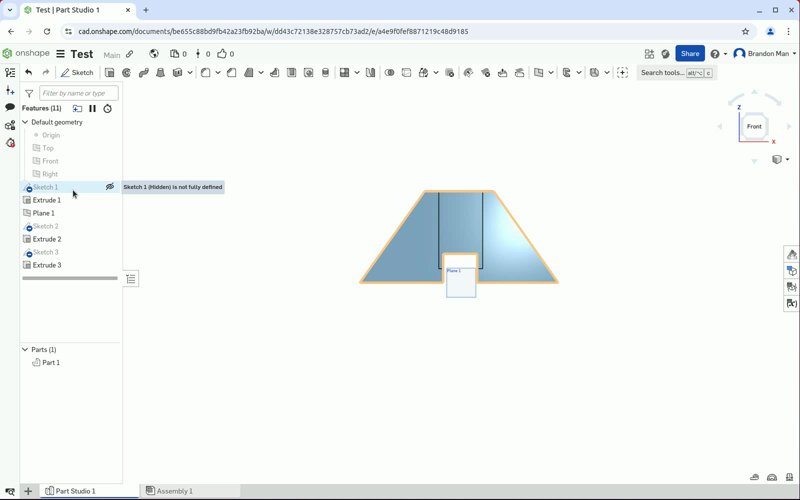
click(73, 189)
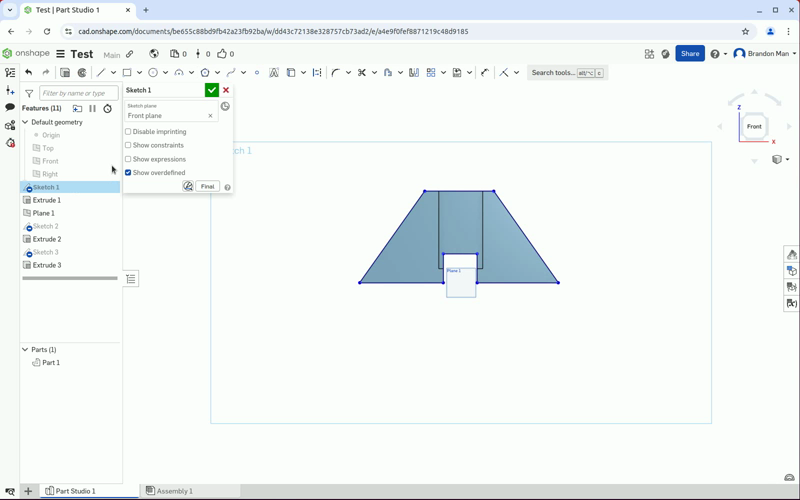
mouse_move(229, 92)
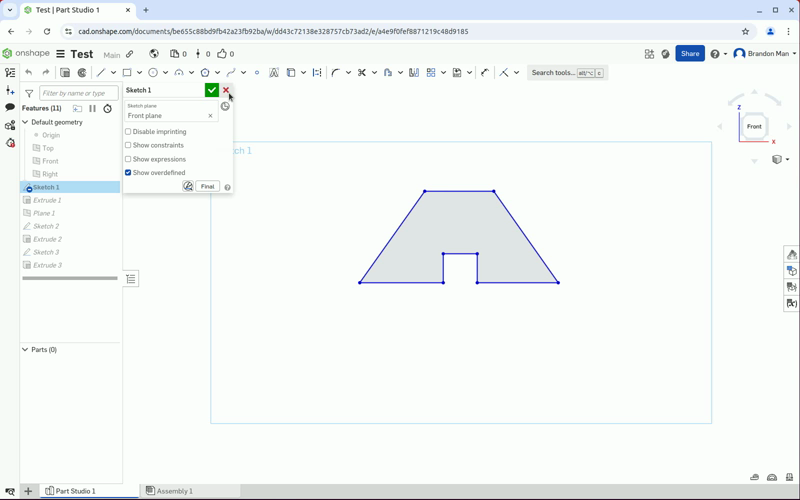
click(229, 92)
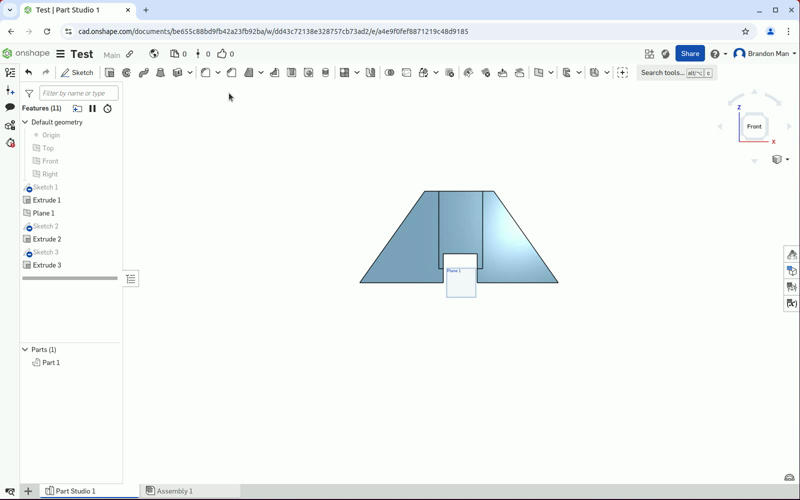
mouse_move(541, 75)
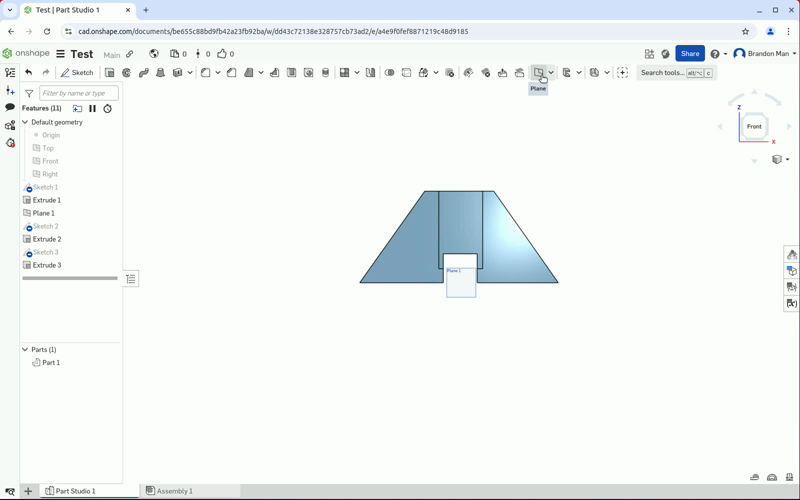
click(541, 75)
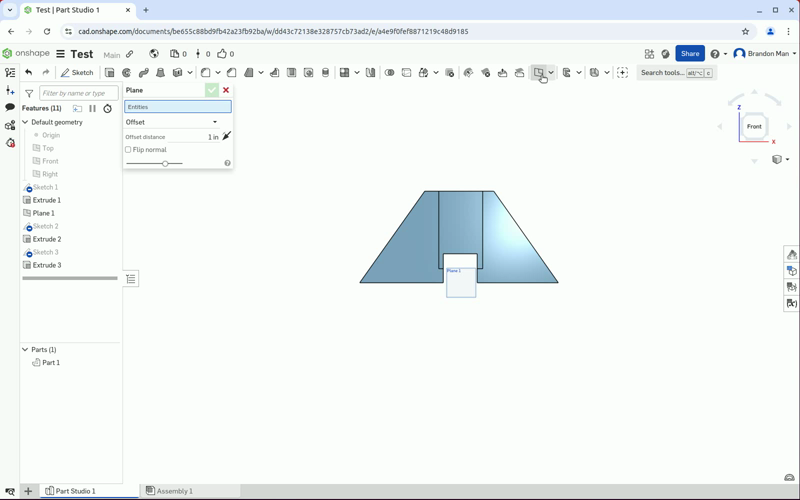
mouse_move(73, 163)
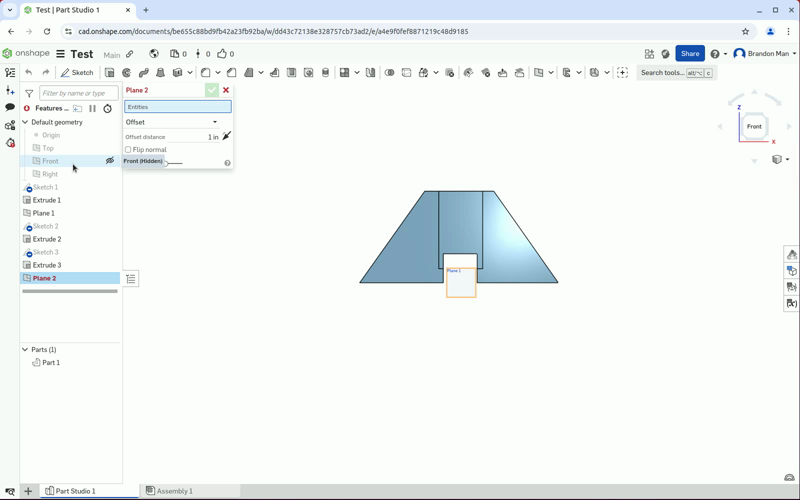
click(73, 163)
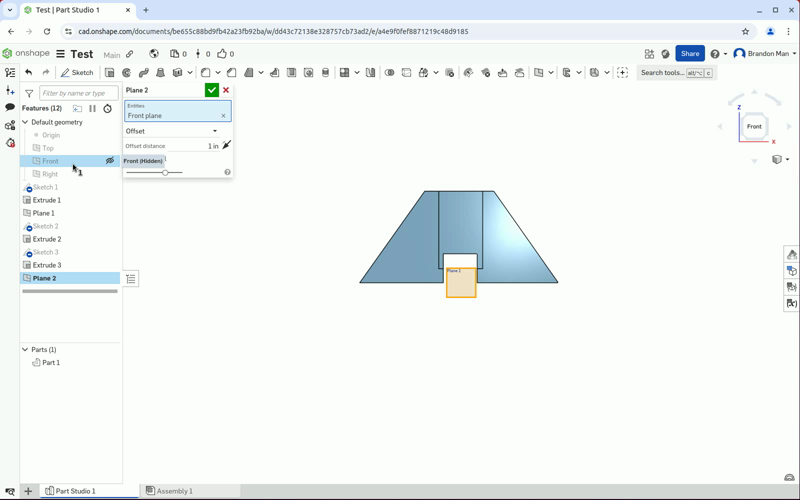
key(tab, 2)
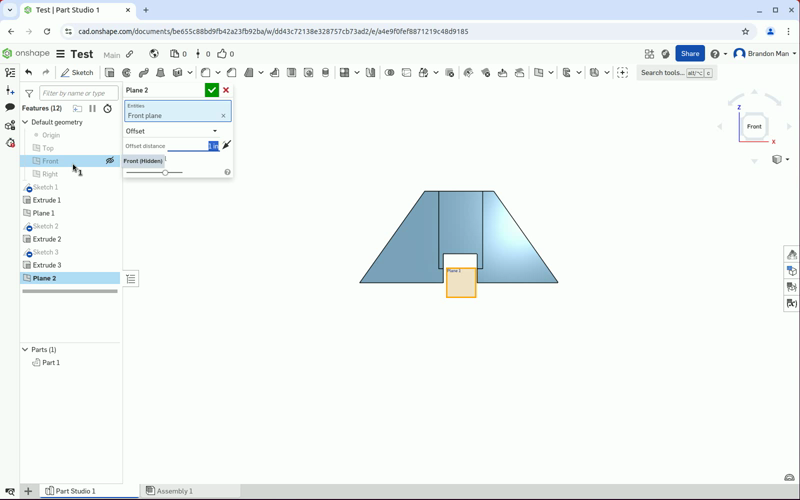
text(13.957)
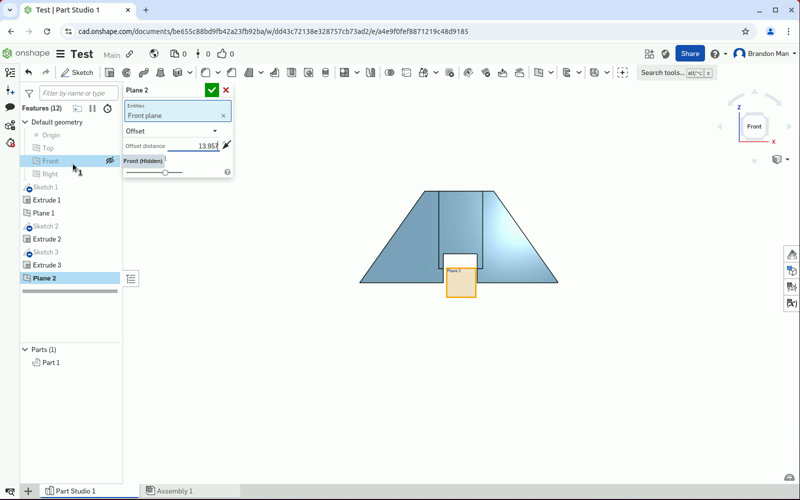
key(enter, 2)
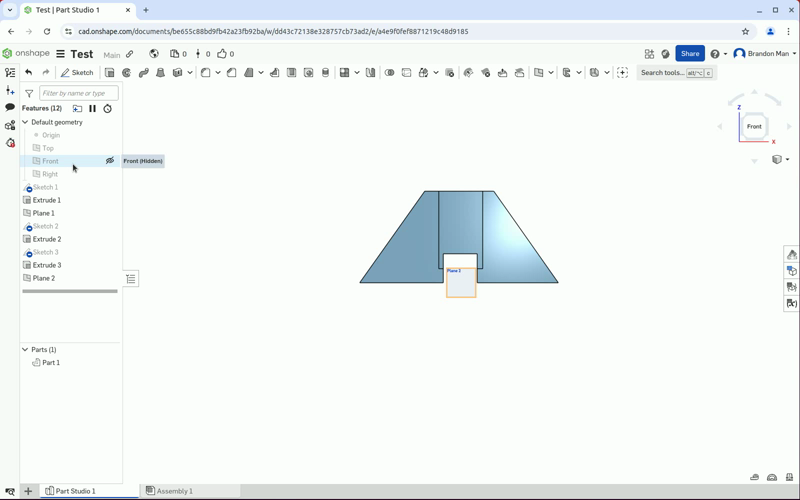
key(shift+s)
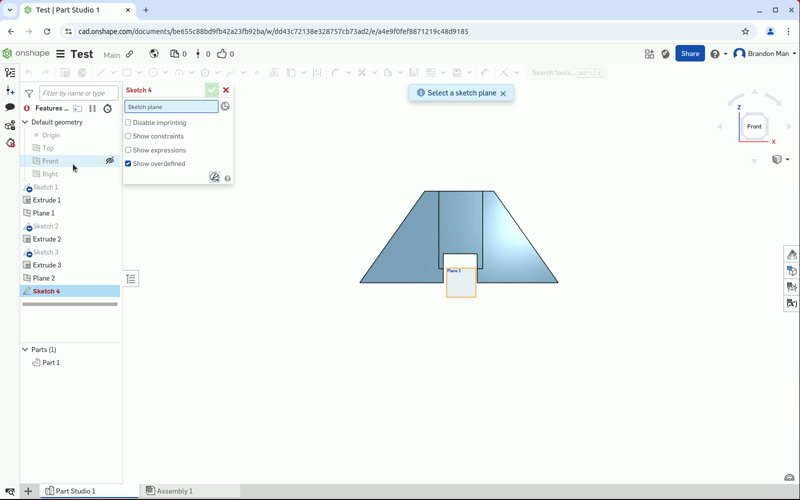
mouse_move(73, 280)
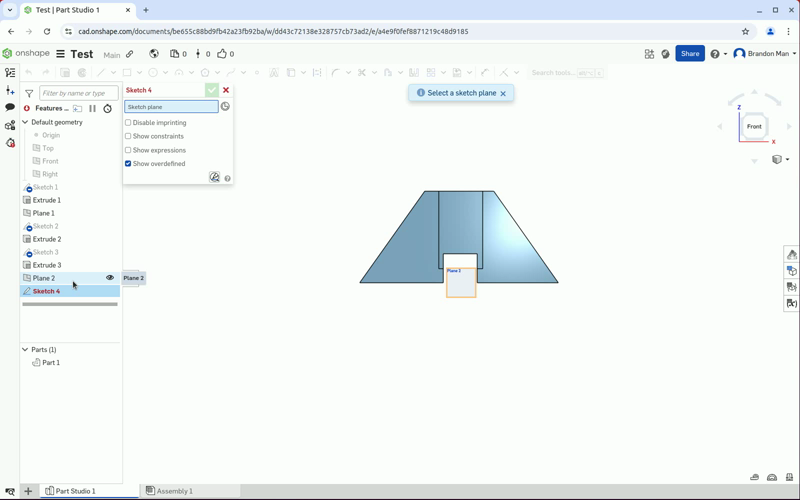
click(73, 280)
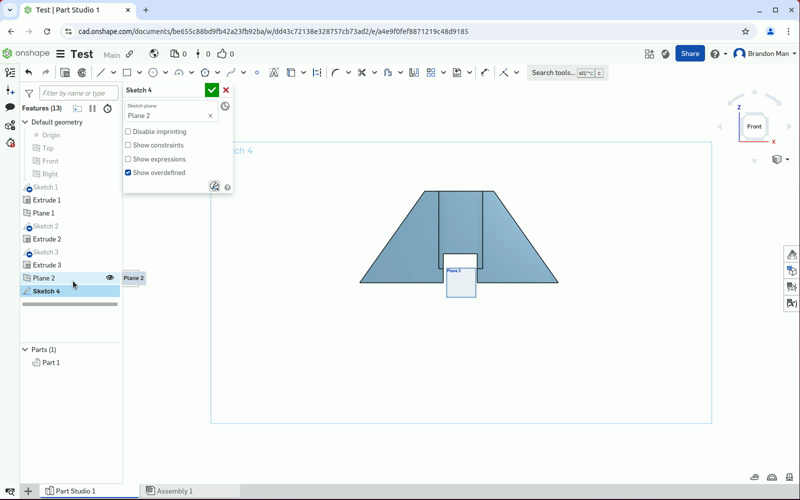
mouse_move(73, 352)
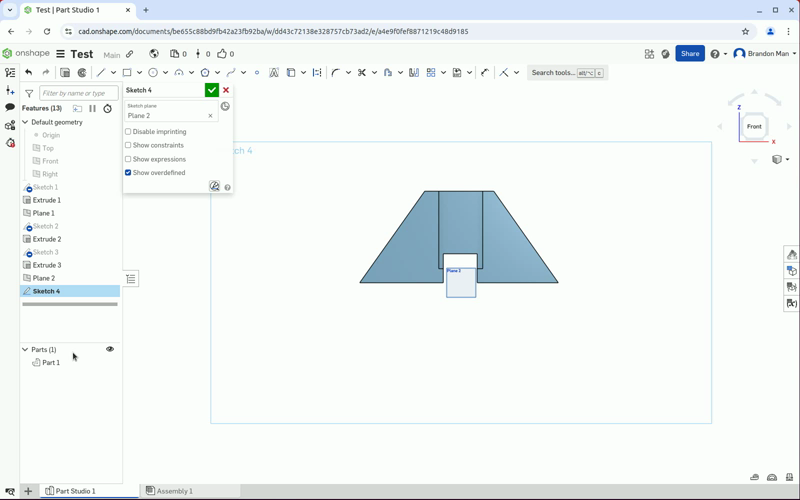
key(y)
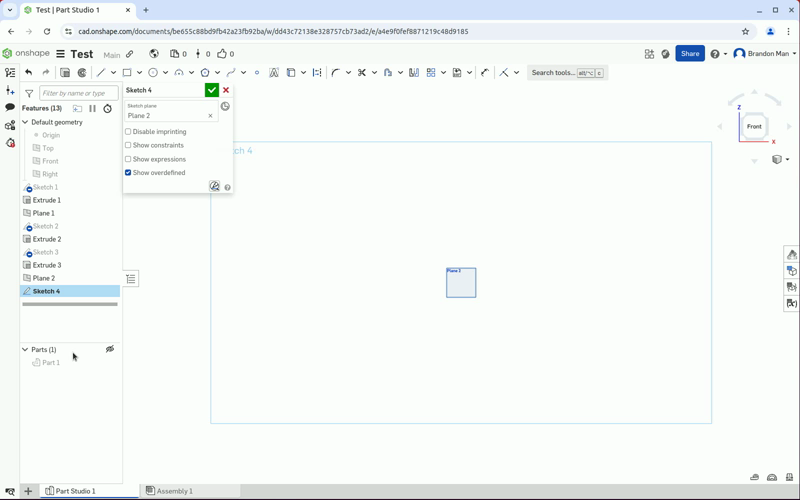
key(l)
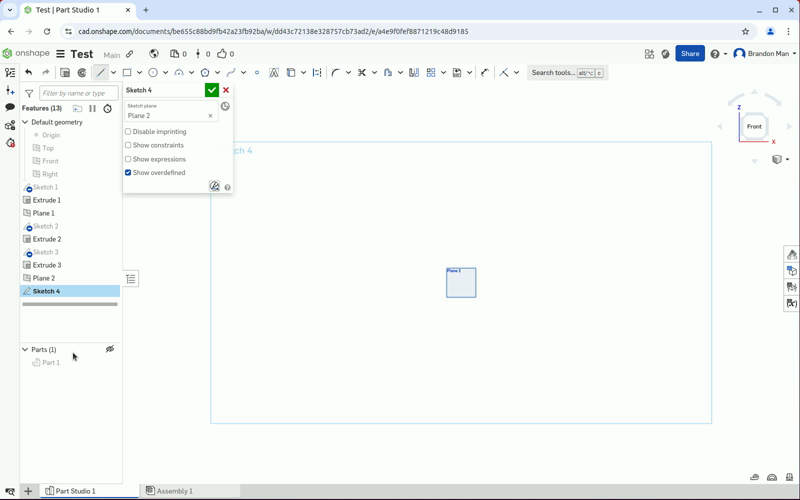
key_down(shift)
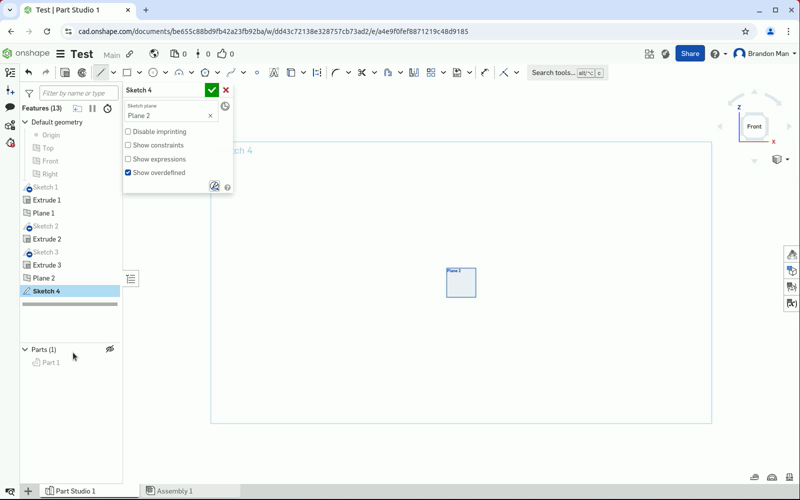
mouse_move(438, 207)
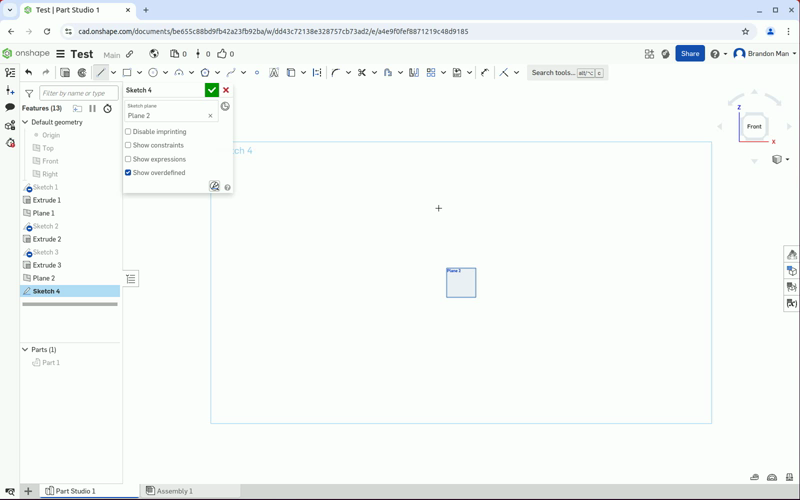
click(438, 207)
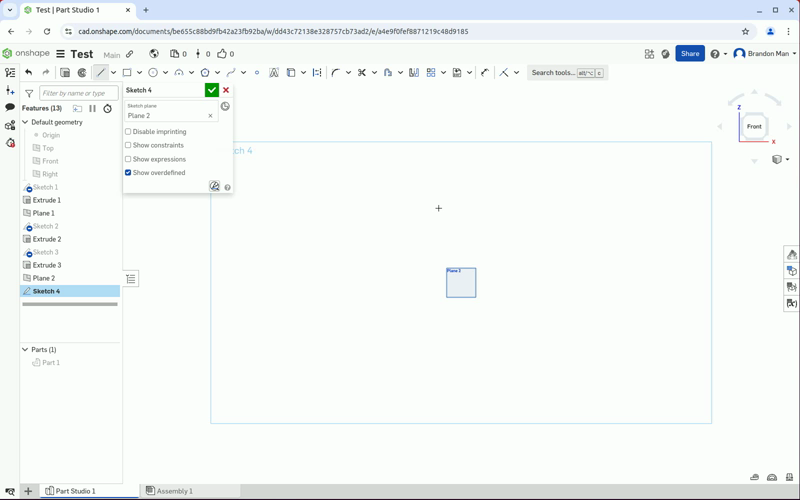
key_up(shift)
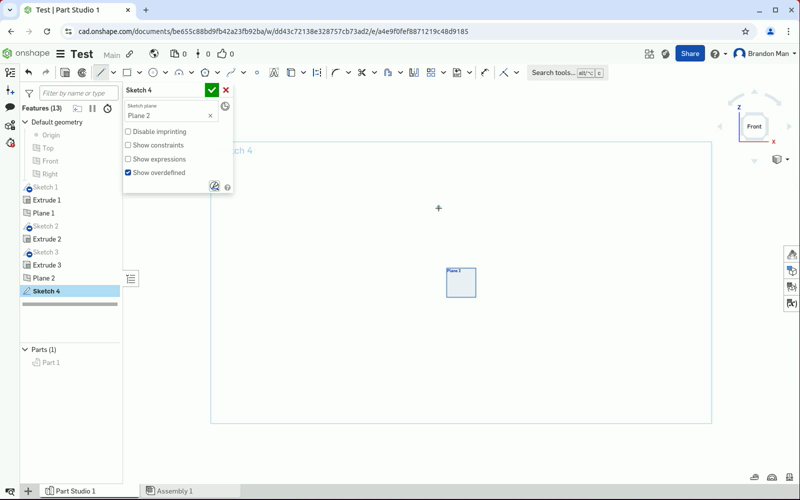
key_down(shift)
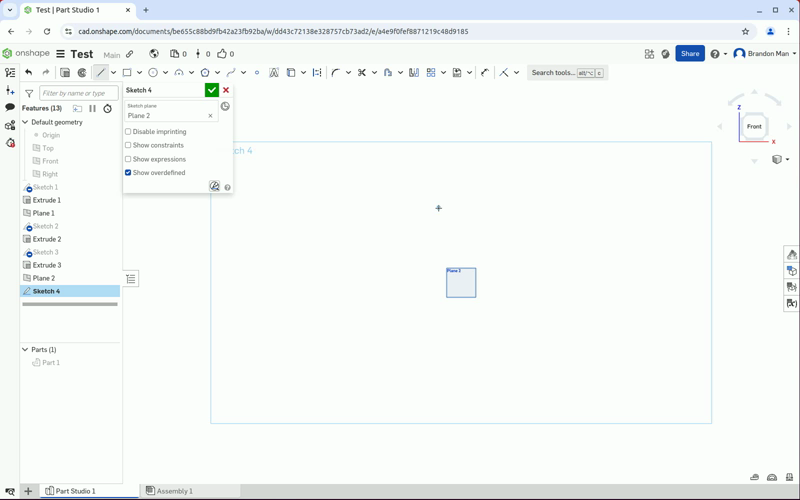
mouse_move(468, 207)
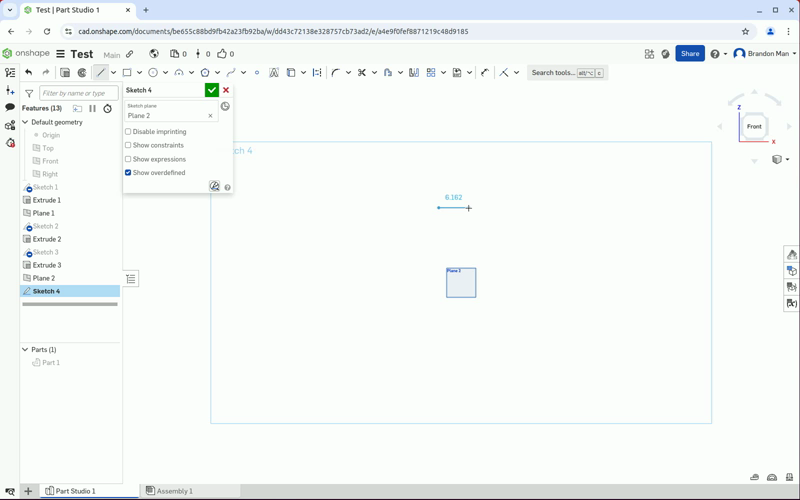
mouse_move(483, 207)
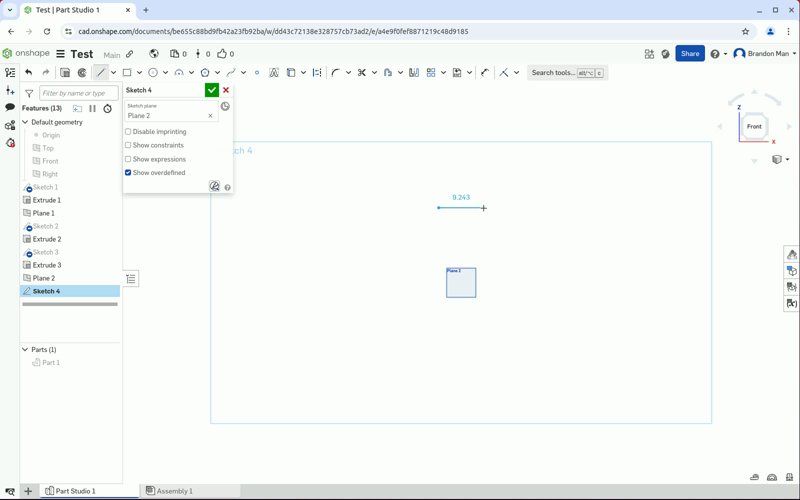
click(483, 207)
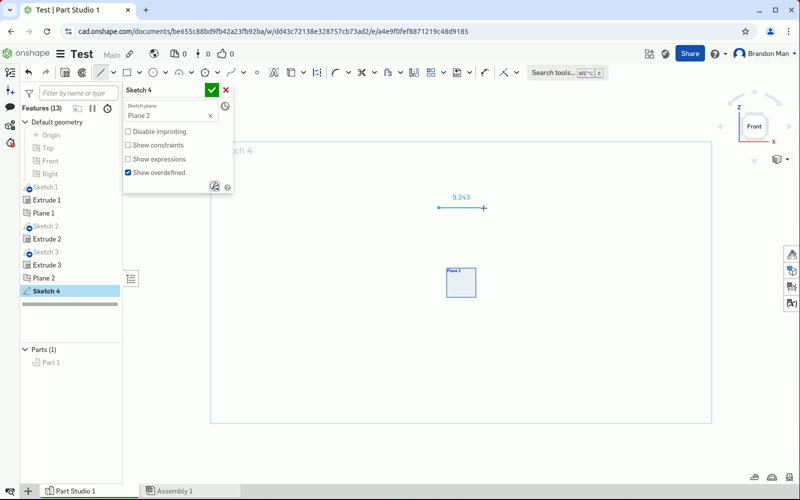
key_up(shift)
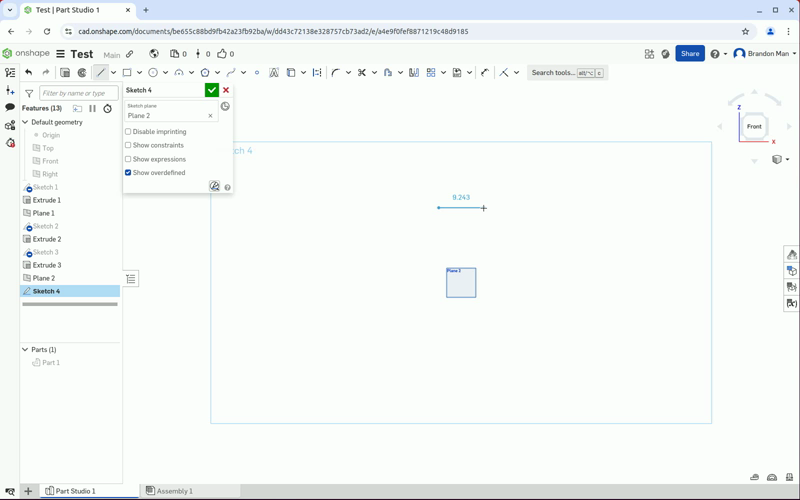
key_down(shift)
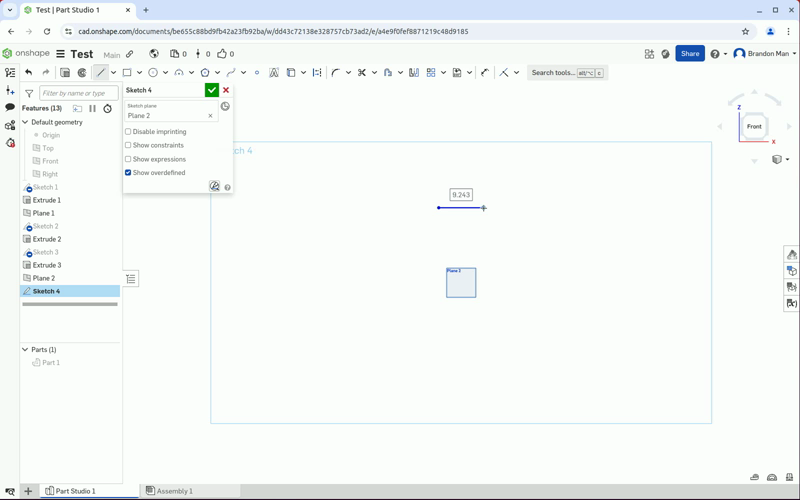
mouse_move(513, 207)
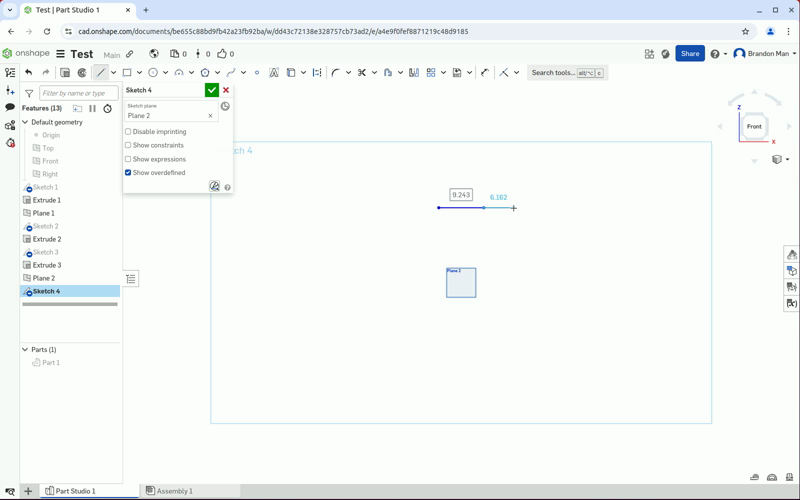
mouse_move(483, 197)
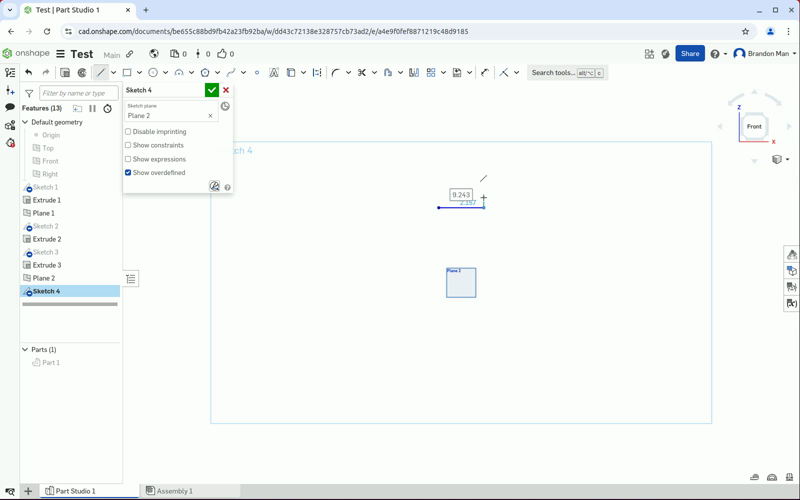
click(483, 197)
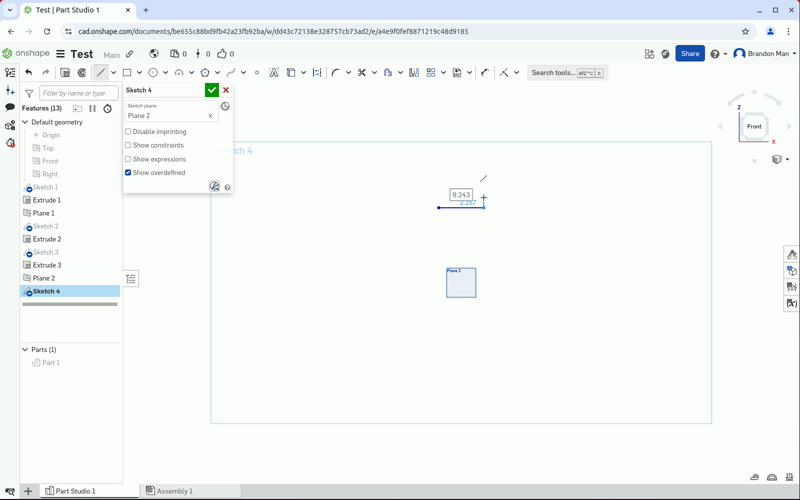
key_up(shift)
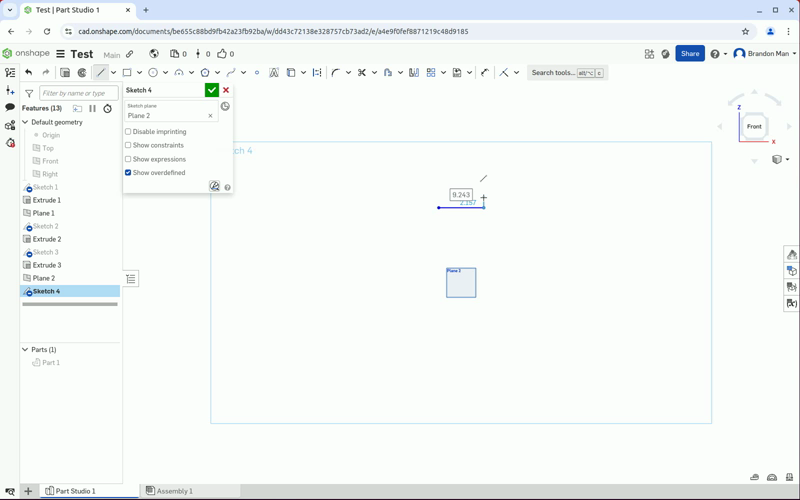
key_down(shift)
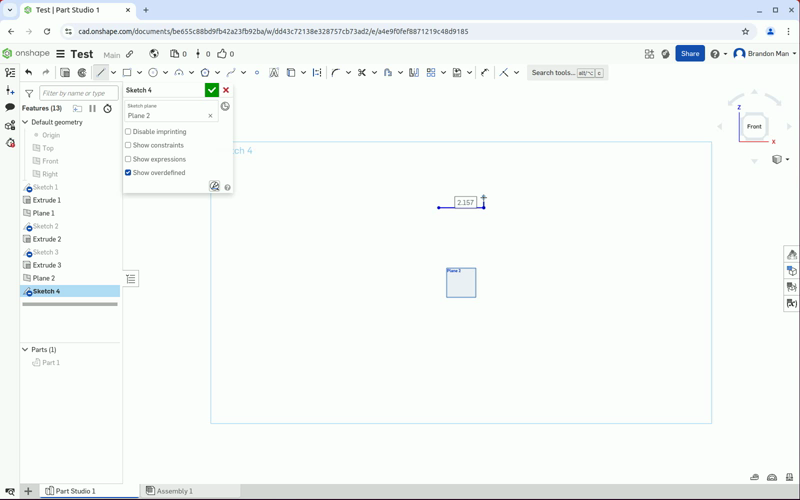
mouse_move(513, 197)
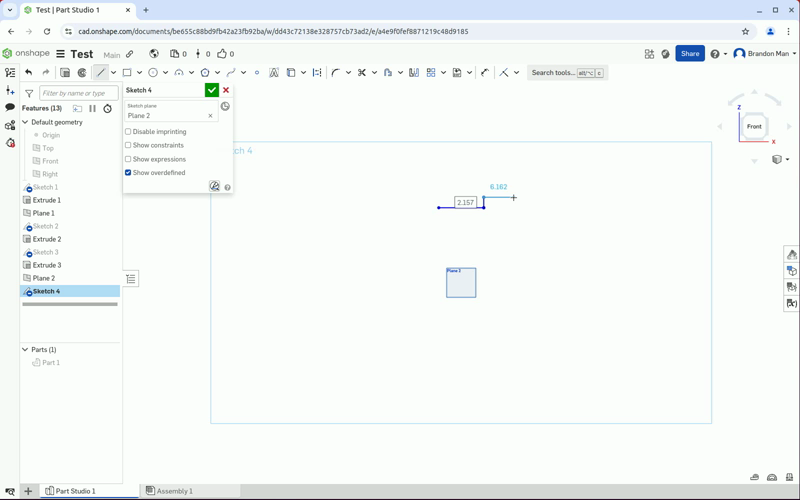
mouse_move(438, 197)
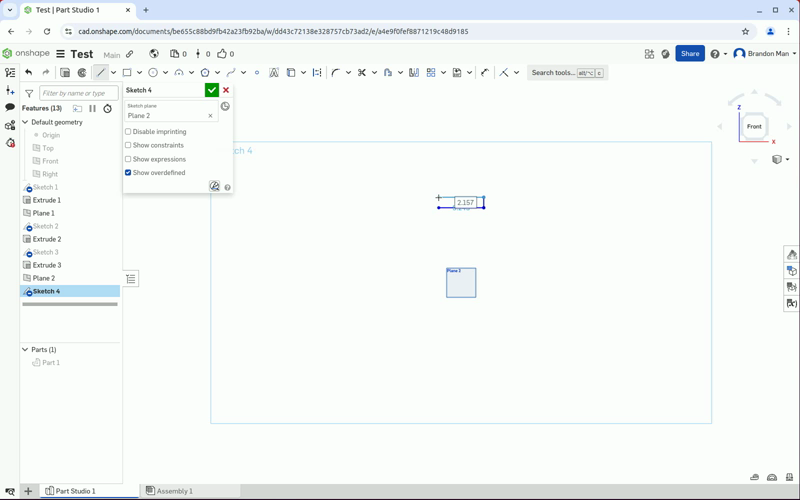
click(438, 197)
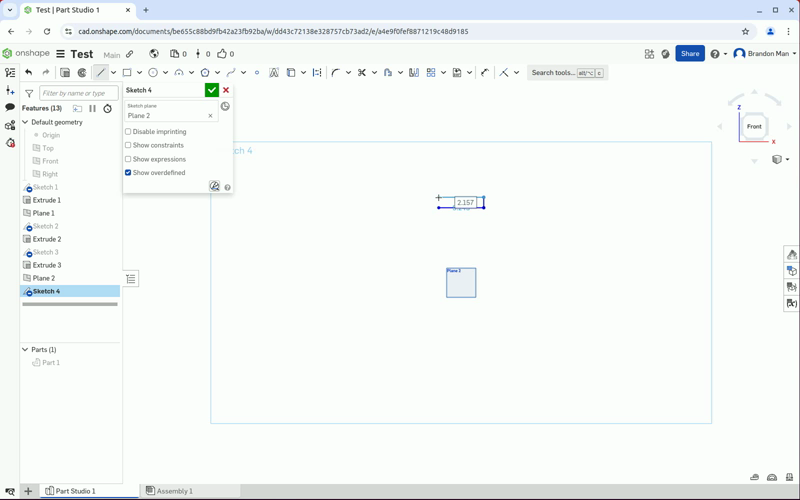
key_up(shift)
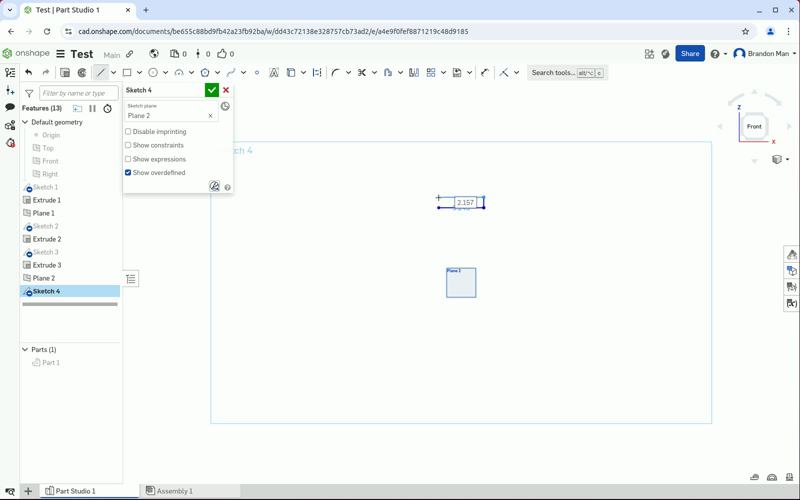
mouse_move(468, 197)
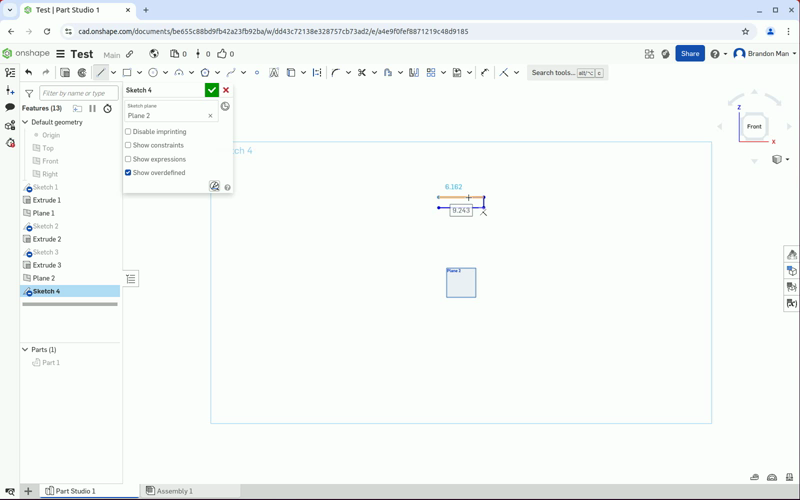
key_down(shift)
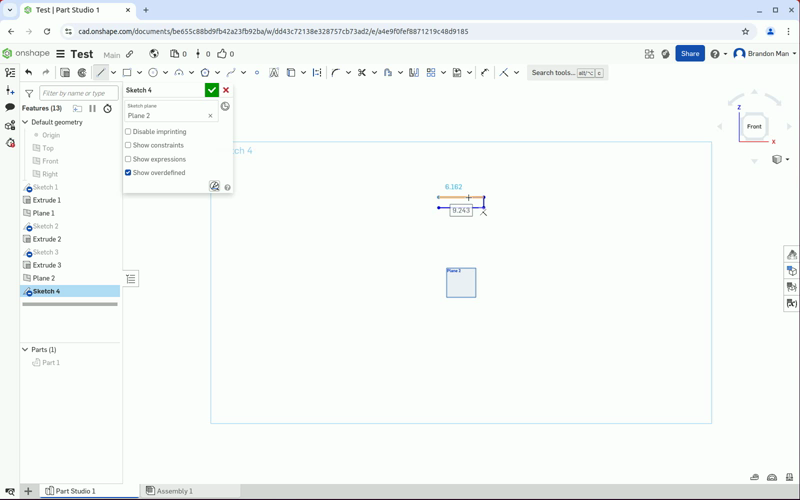
mouse_move(438, 207)
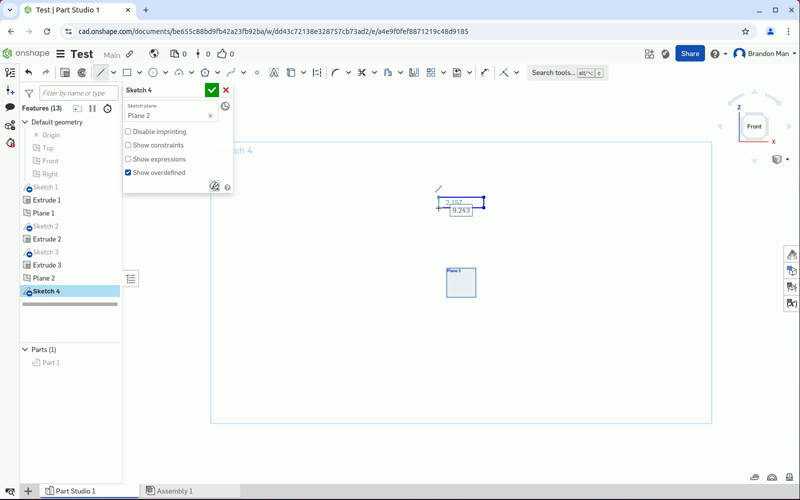
key_up(shift)
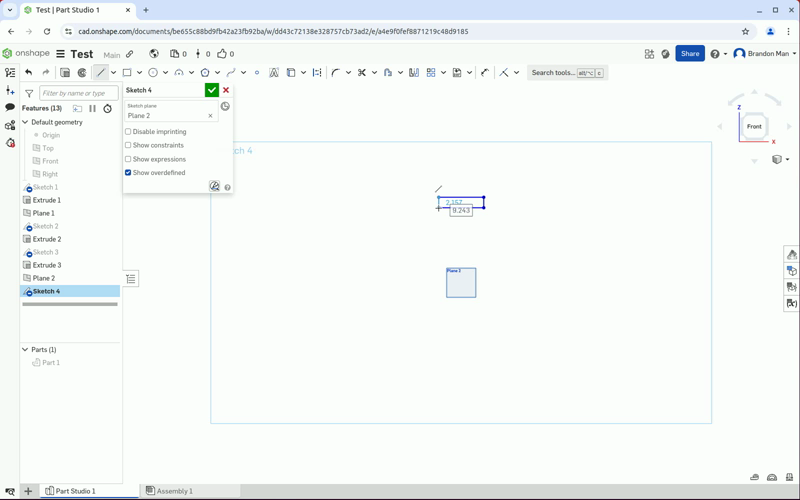
click(438, 207)
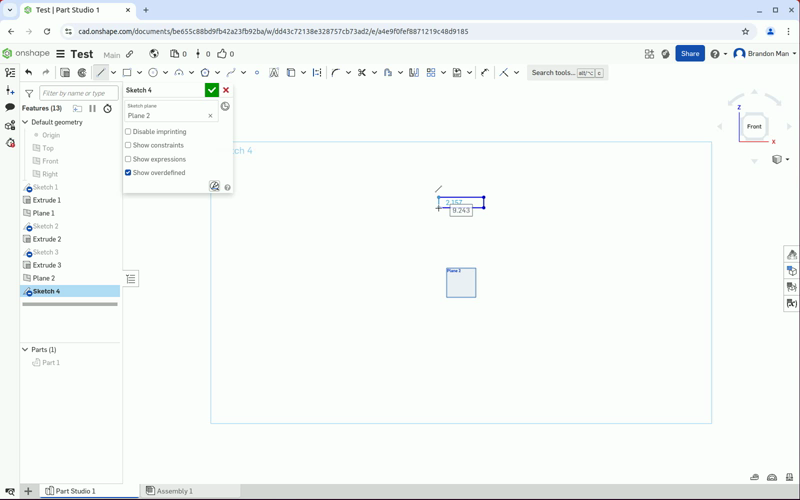
key(esc)
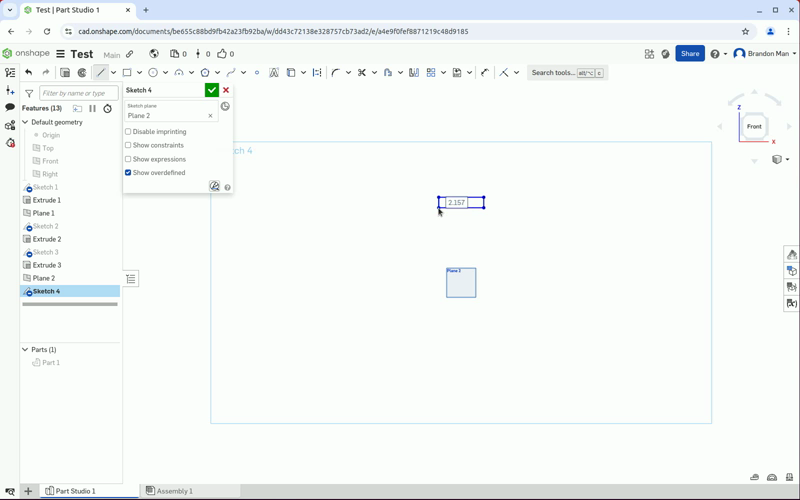
mouse_move(465, 205)
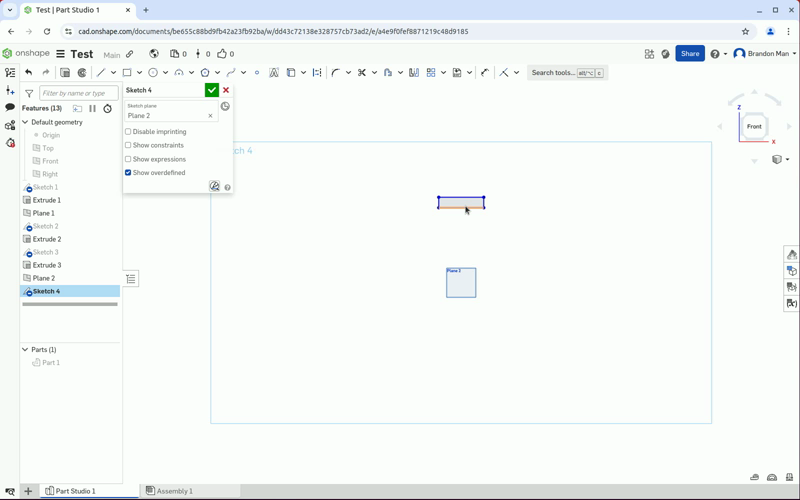
scroll(6)
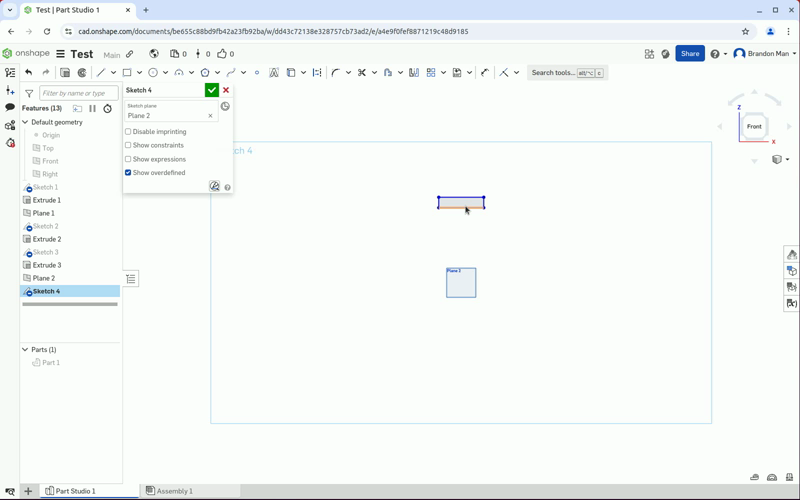
scroll(6)
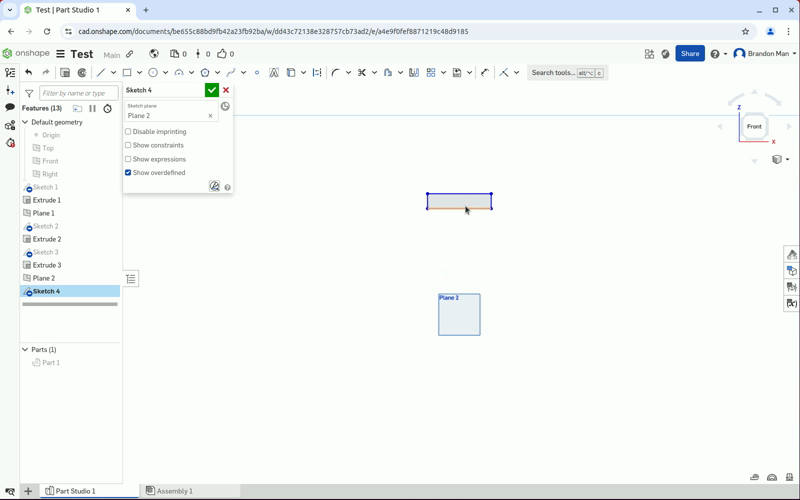
scroll(6)
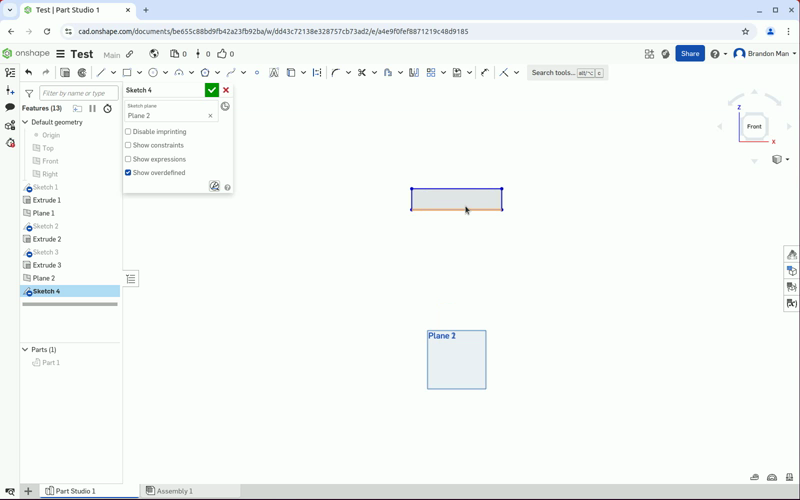
scroll(6)
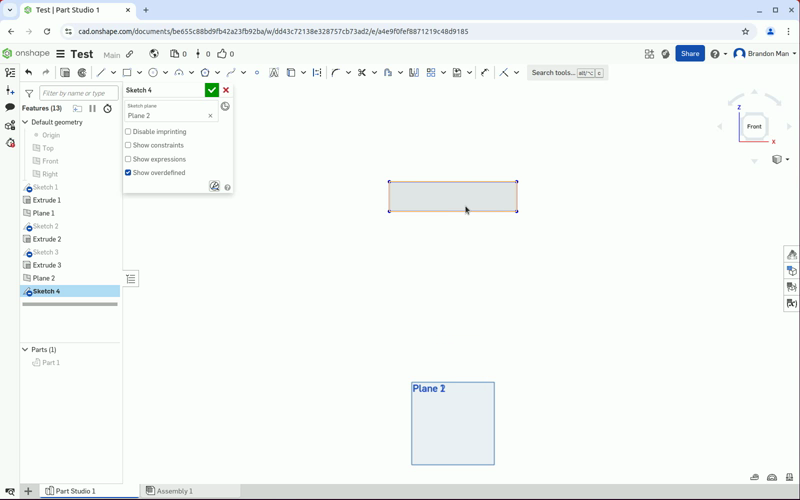
scroll(6)
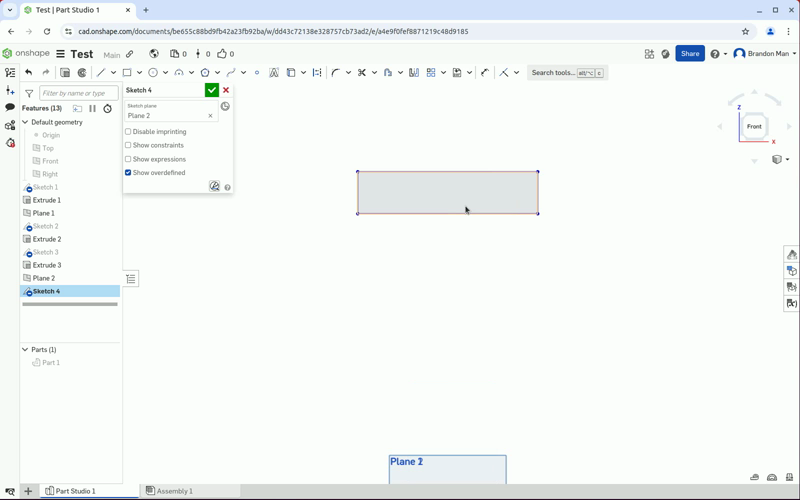
scroll(6)
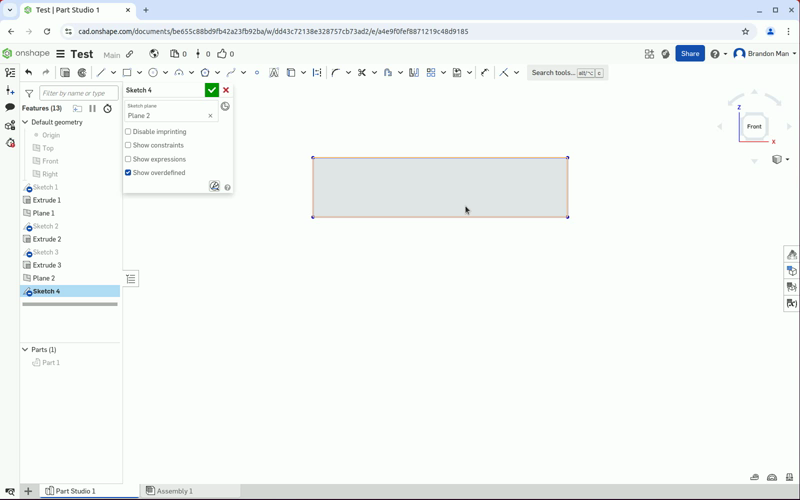
scroll(6)
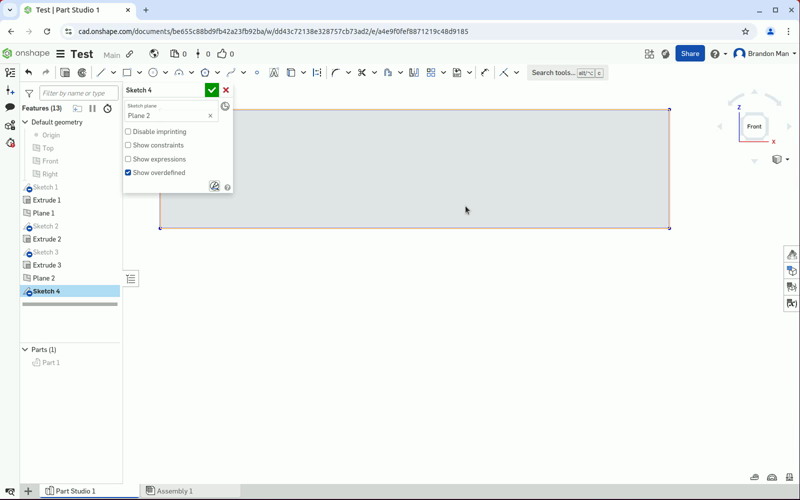
click(465, 205)
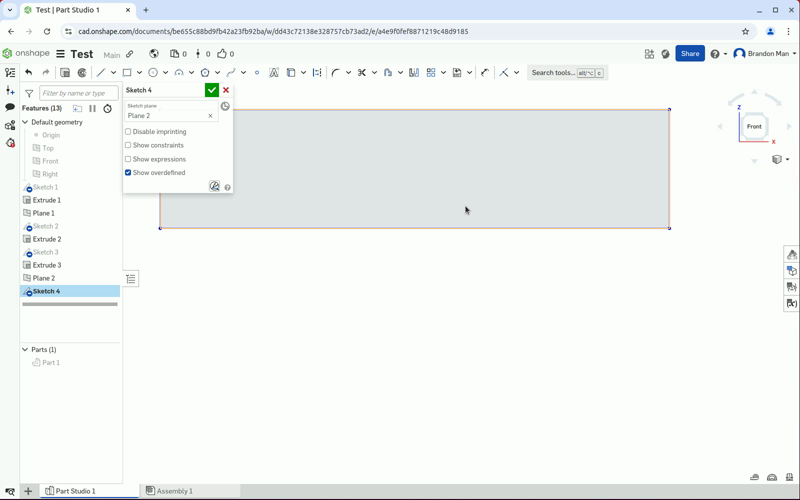
scroll(-6)
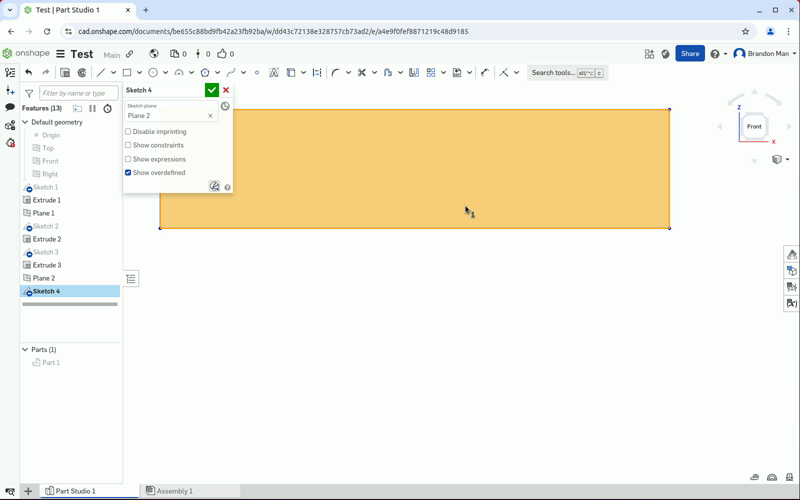
scroll(-6)
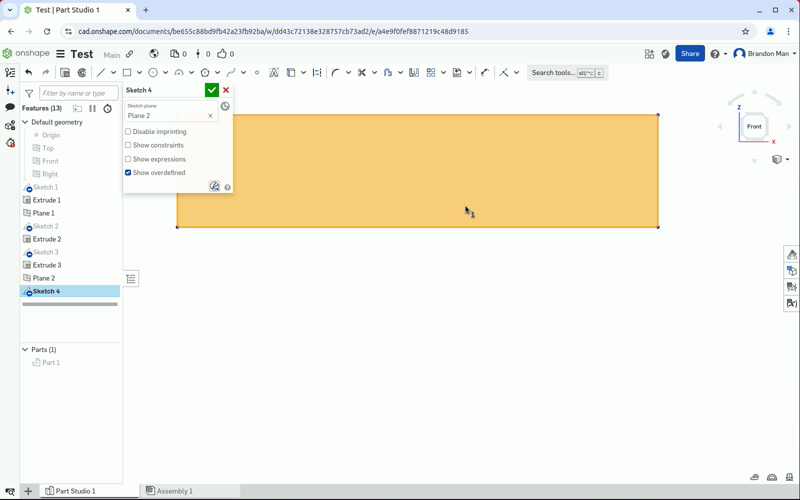
scroll(-6)
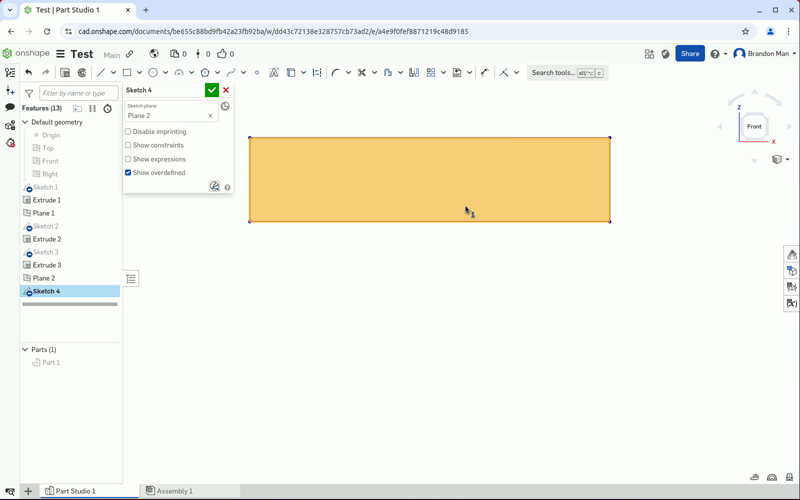
scroll(-6)
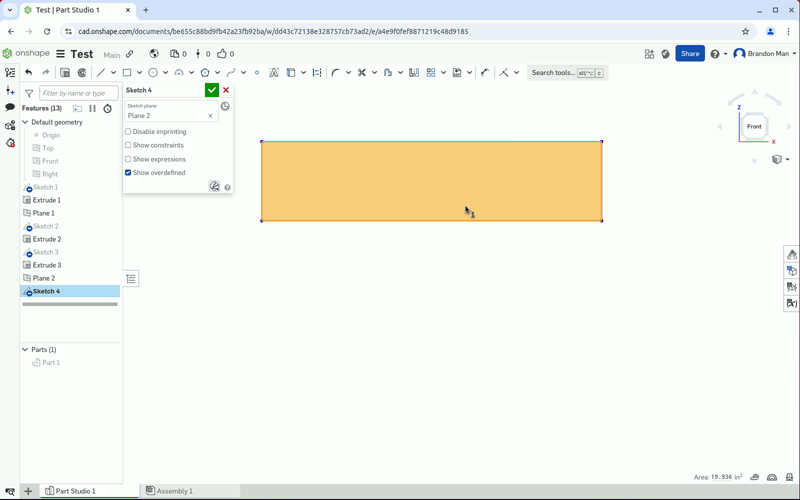
scroll(-6)
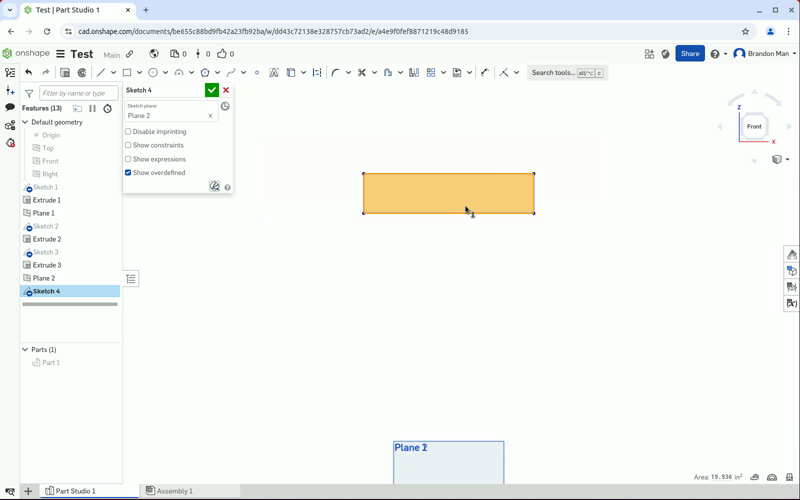
scroll(-6)
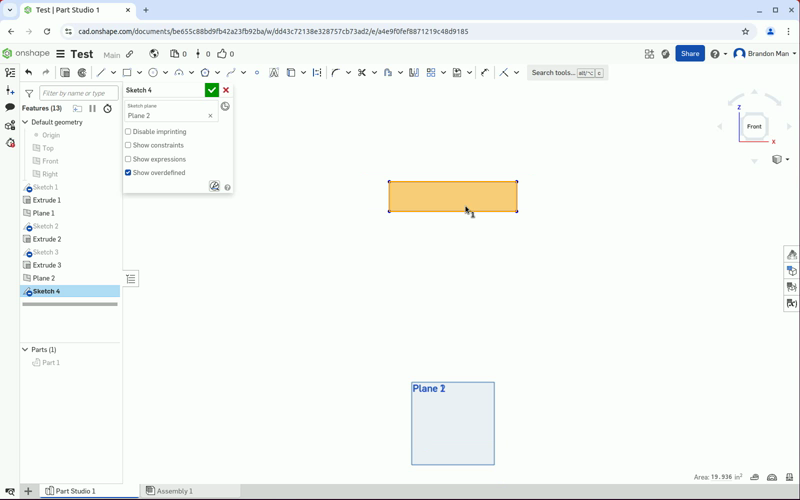
scroll(-6)
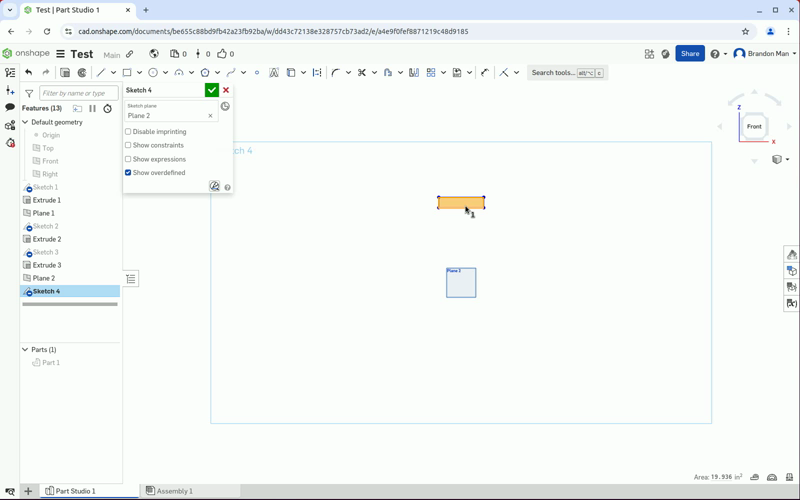
mouse_move(73, 352)
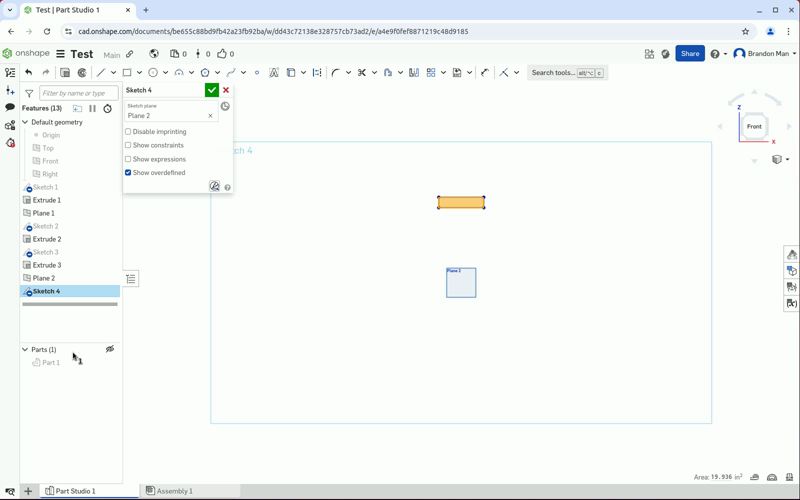
key(shift+y)
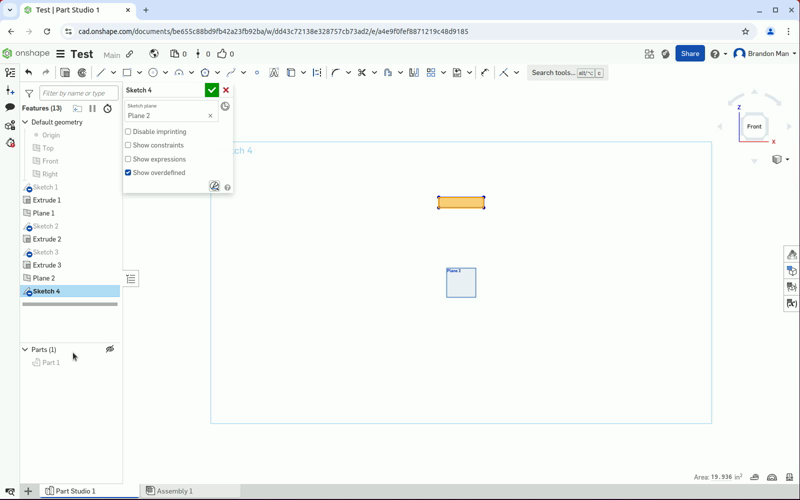
key(shift+e)
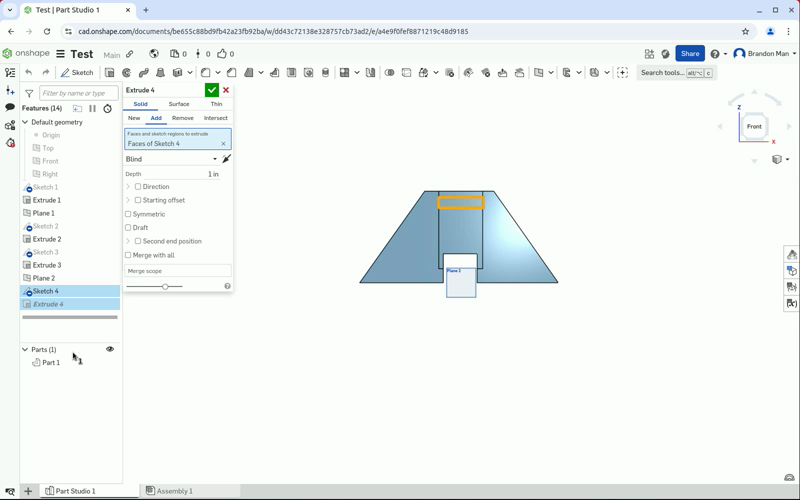
mouse_move(143, 106)
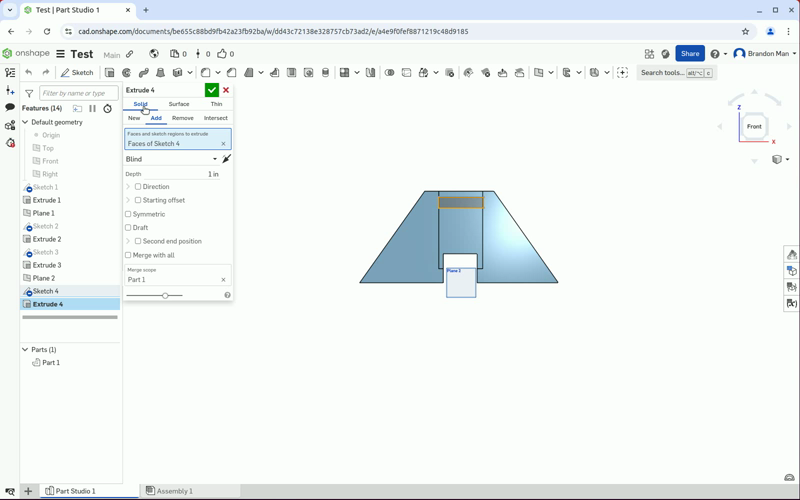
click(143, 106)
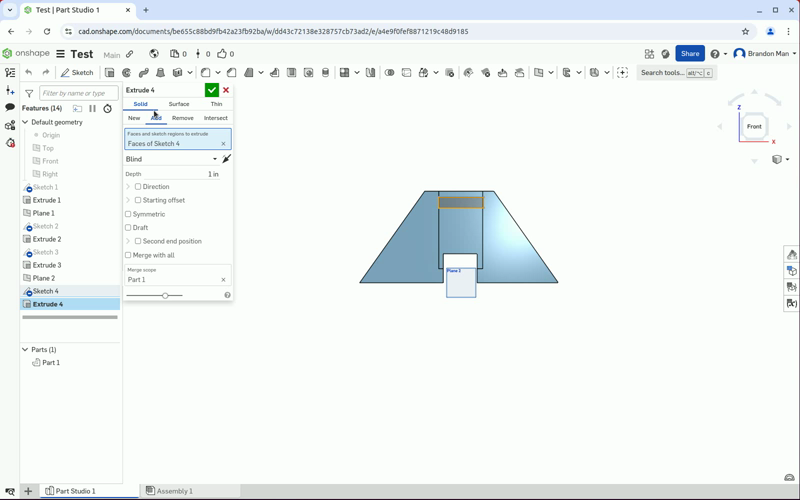
mouse_move(186, 120)
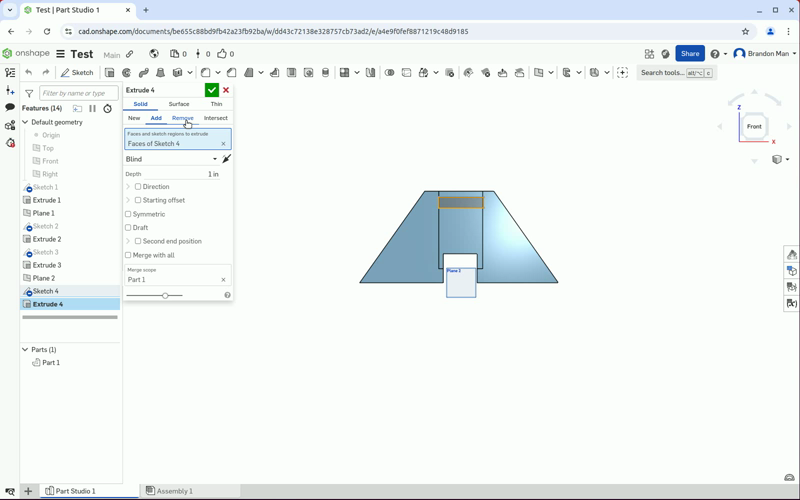
click(186, 120)
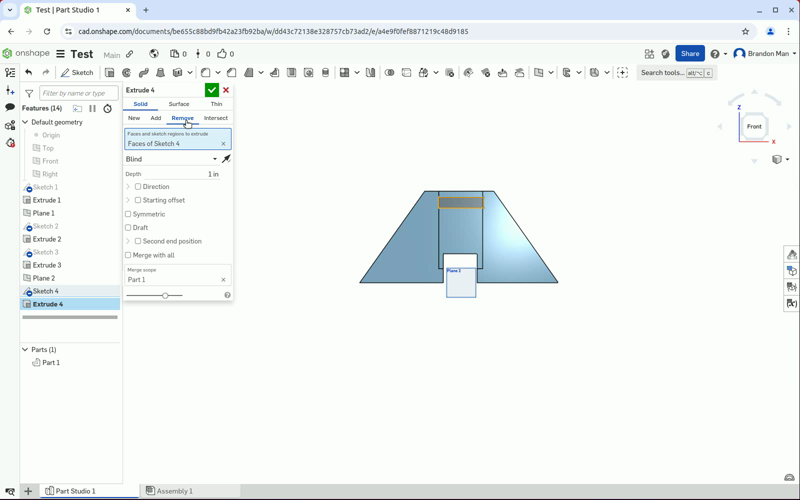
key(tab, 4)
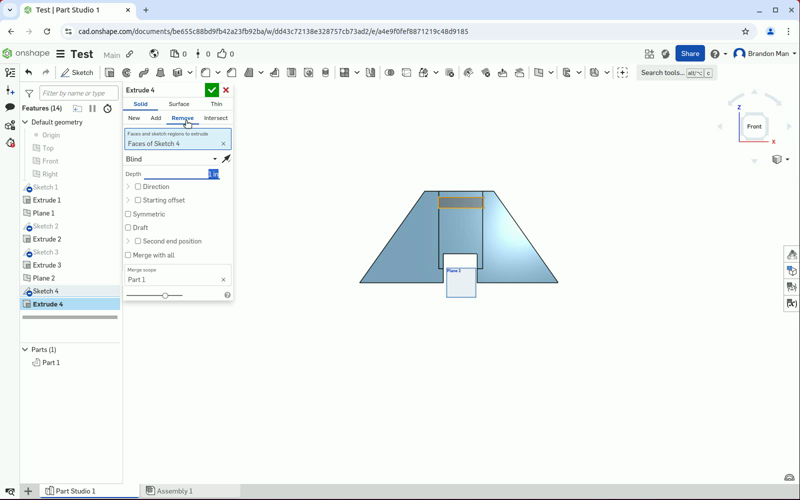
text(3.611)
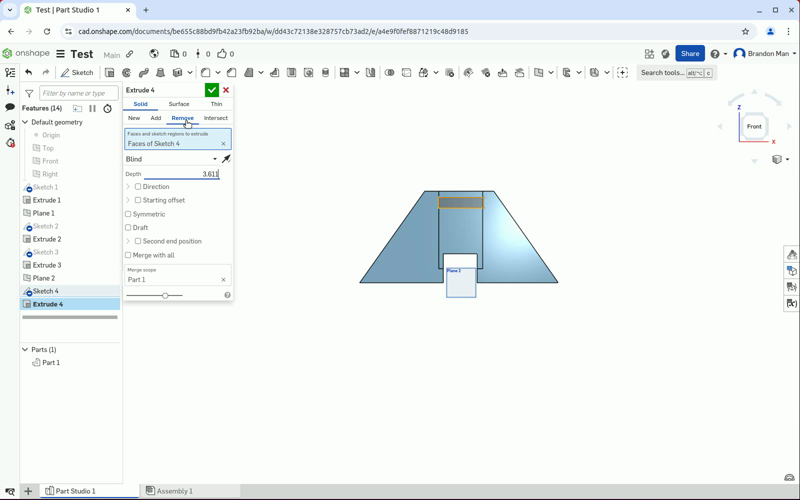
key(tab, 6)
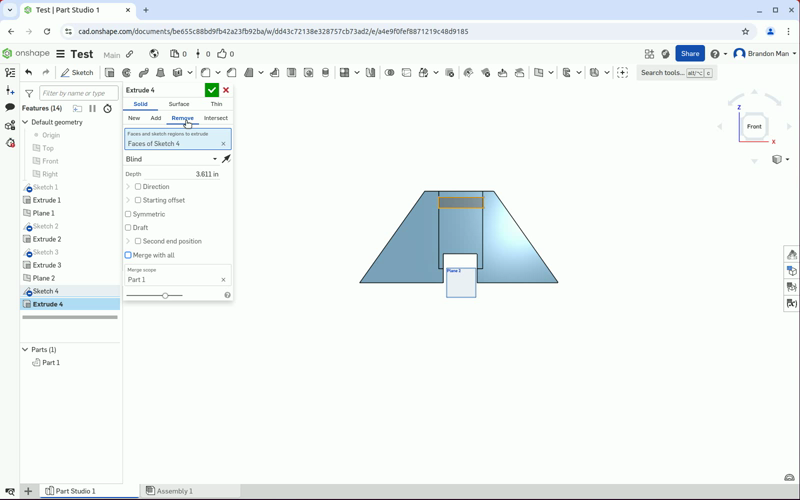
key(space)
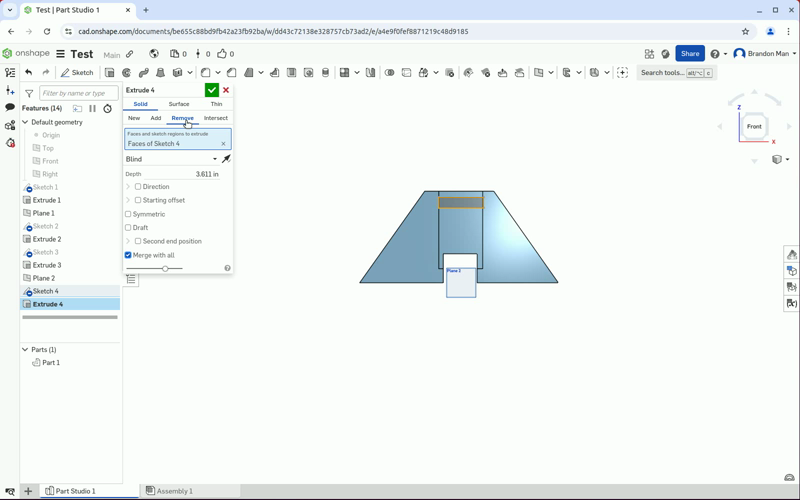
key(enter)
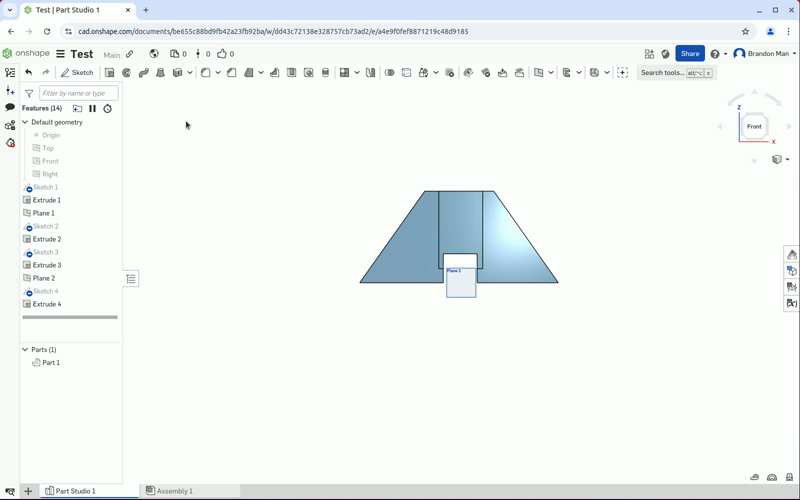
key(shift+h)
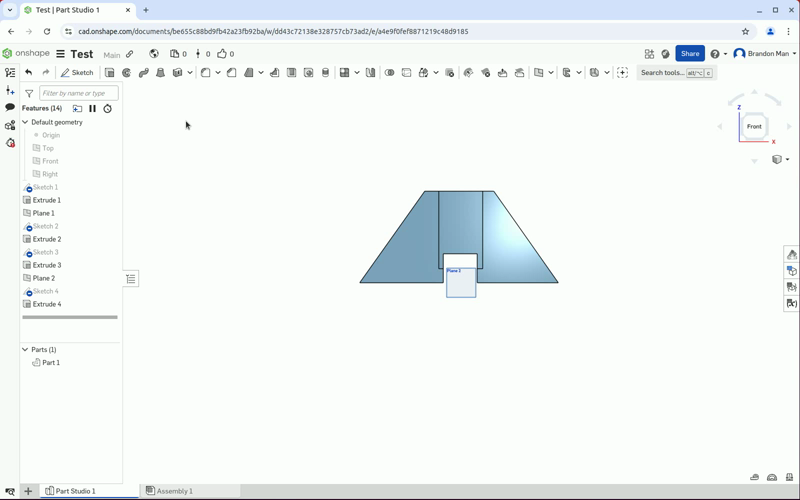
key(shift+h)
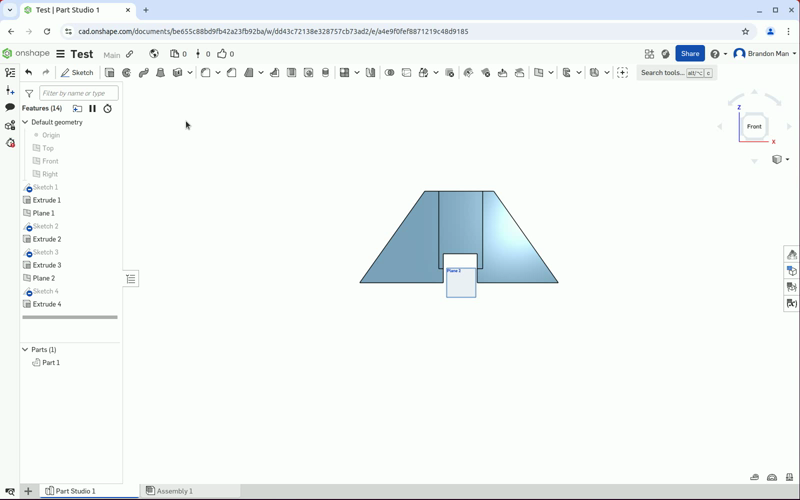
mouse_move(73, 189)
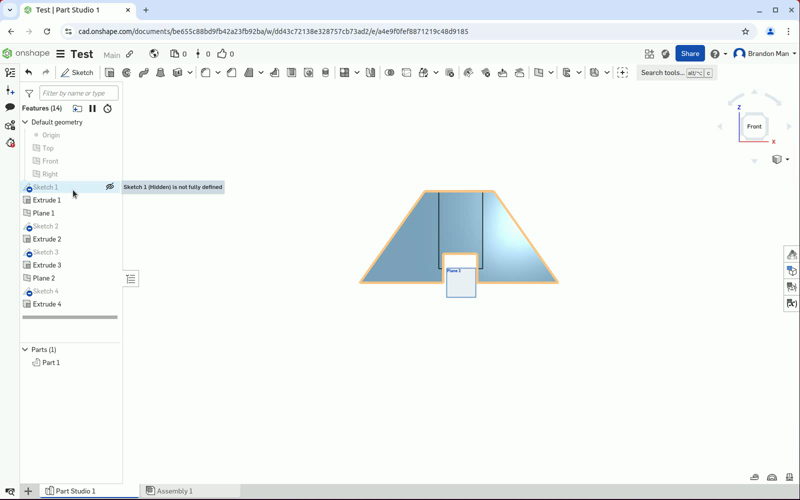
click(73, 189)
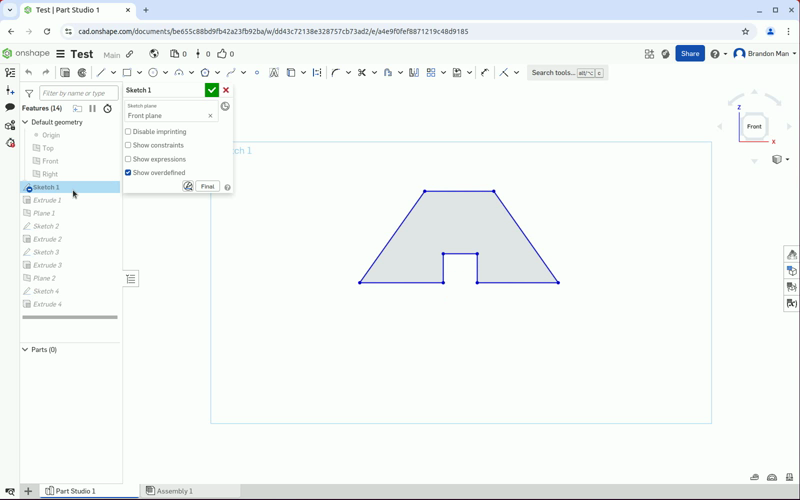
mouse_move(229, 92)
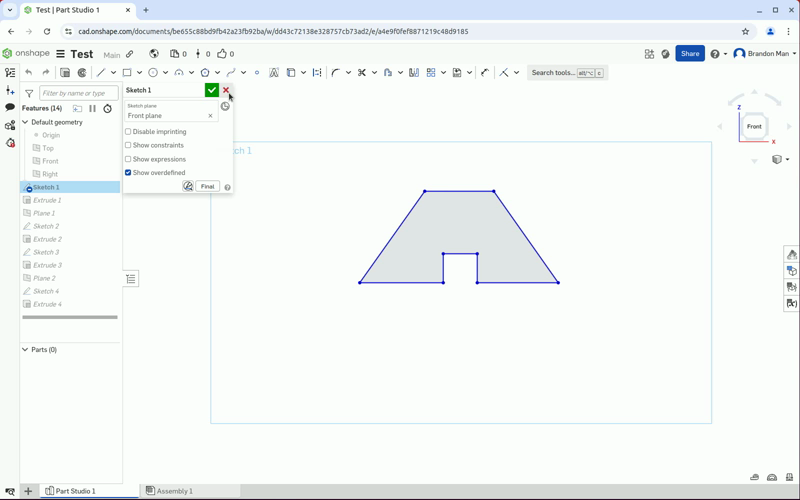
click(229, 92)
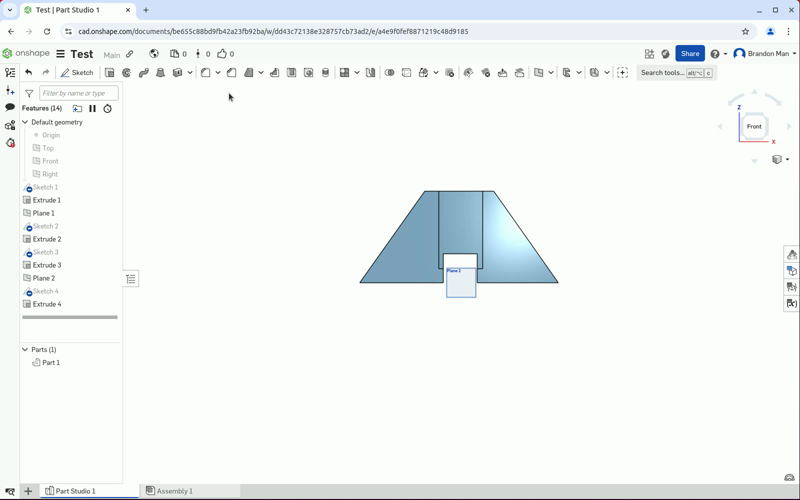
mouse_move(73, 352)
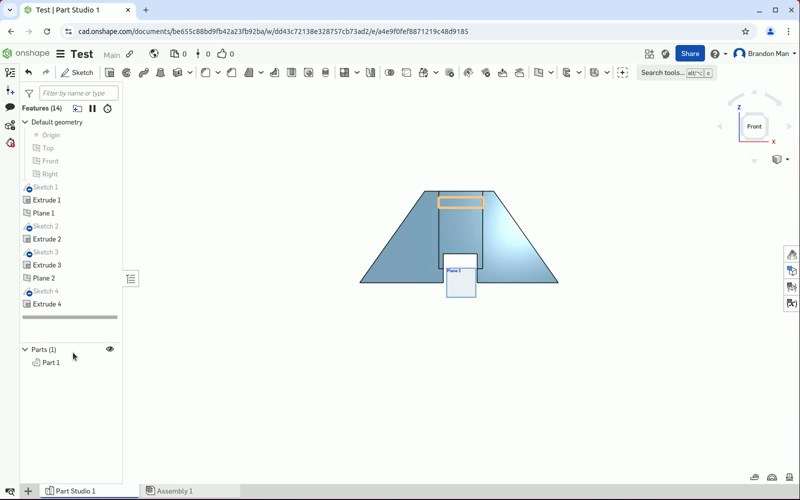
key(y)
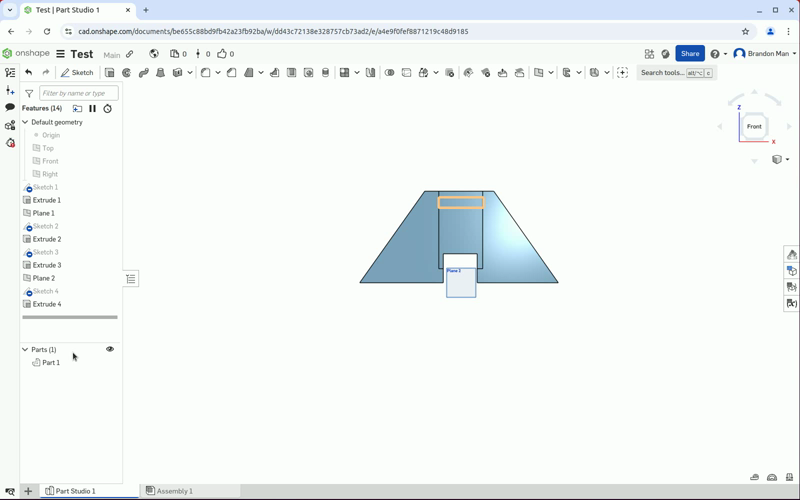
key(shift+p)
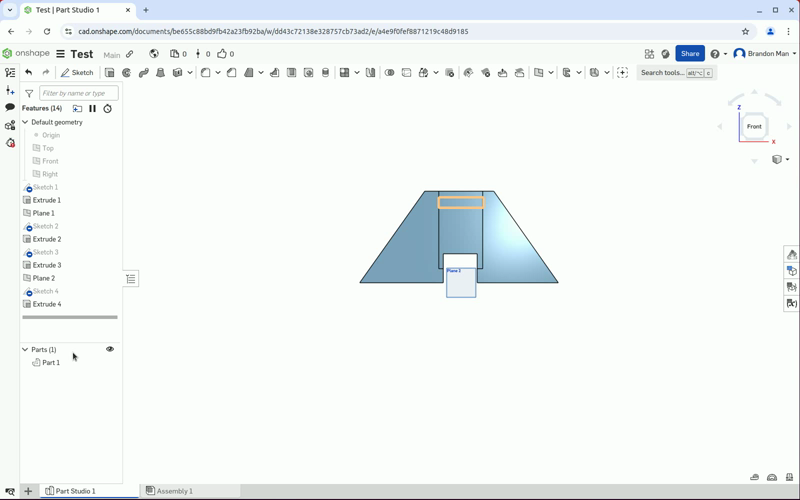
key(space)
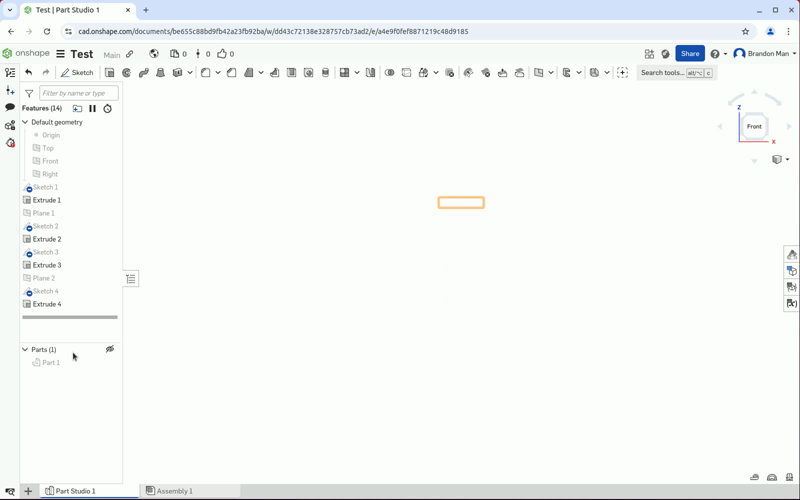
key_down(shift)
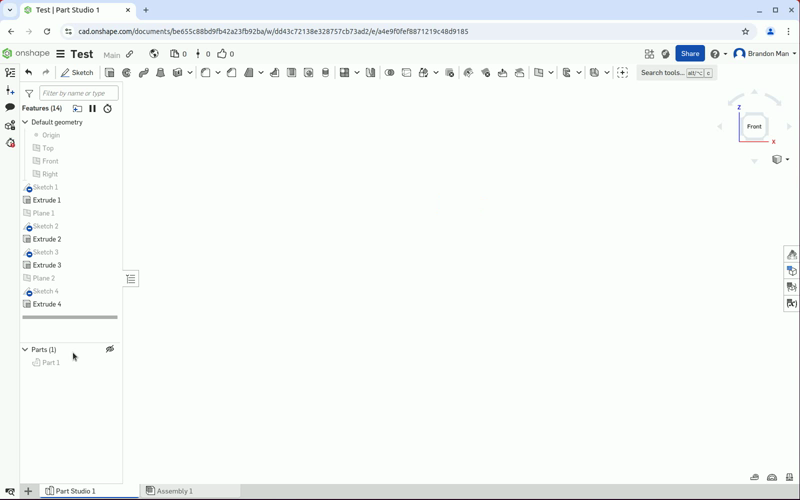
key(left)
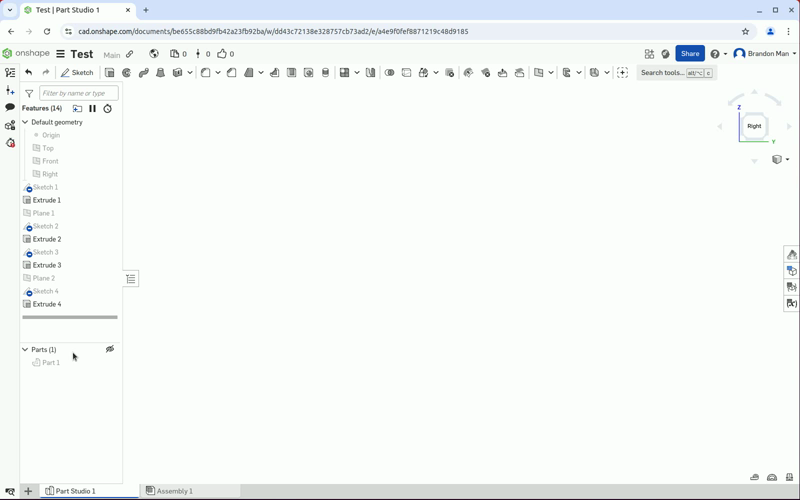
key_up(shift)
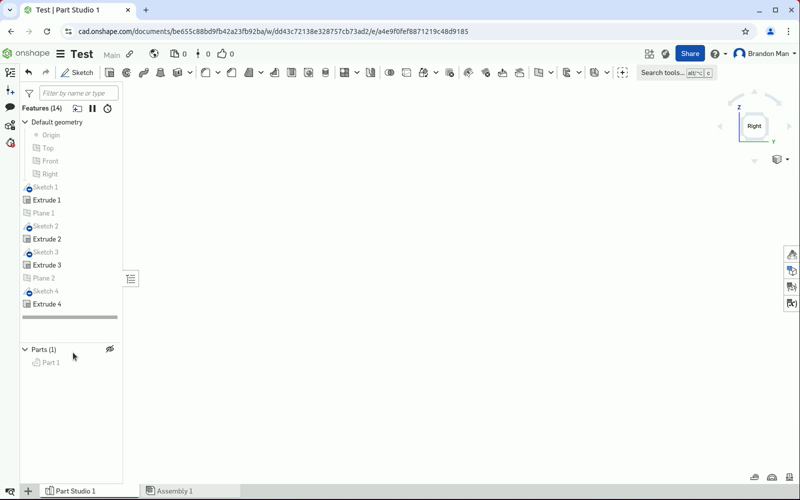
mouse_move(73, 352)
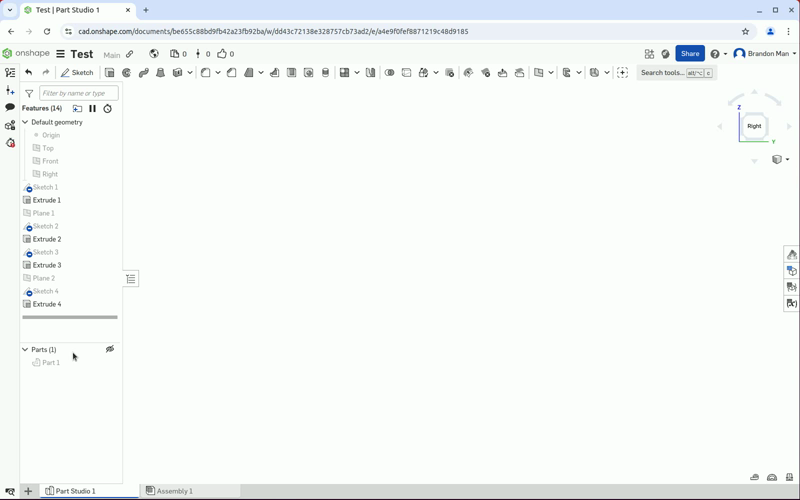
key(shift+y)
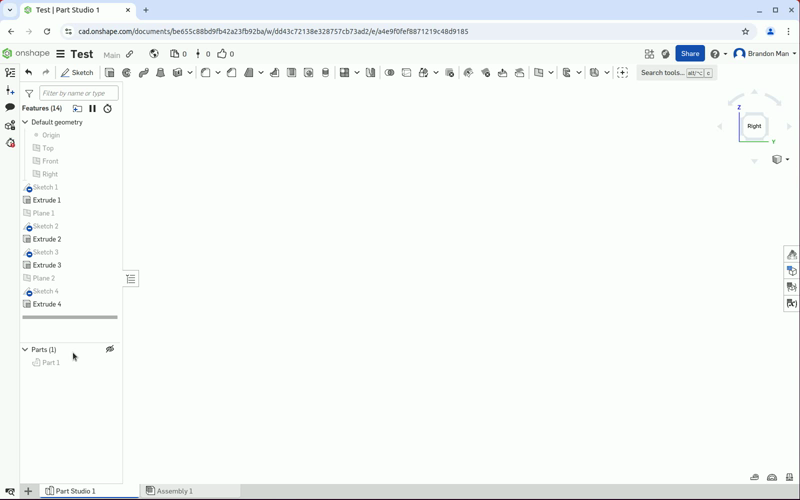
key(shift+s)
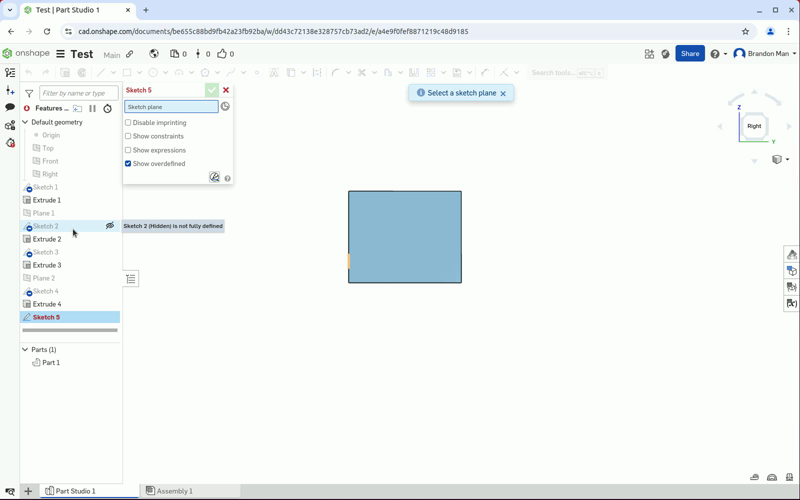
scroll(3)
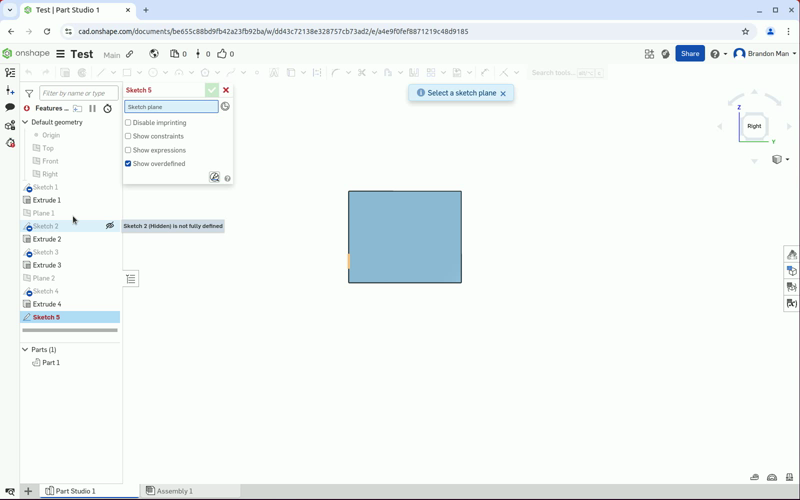
mouse_move(73, 176)
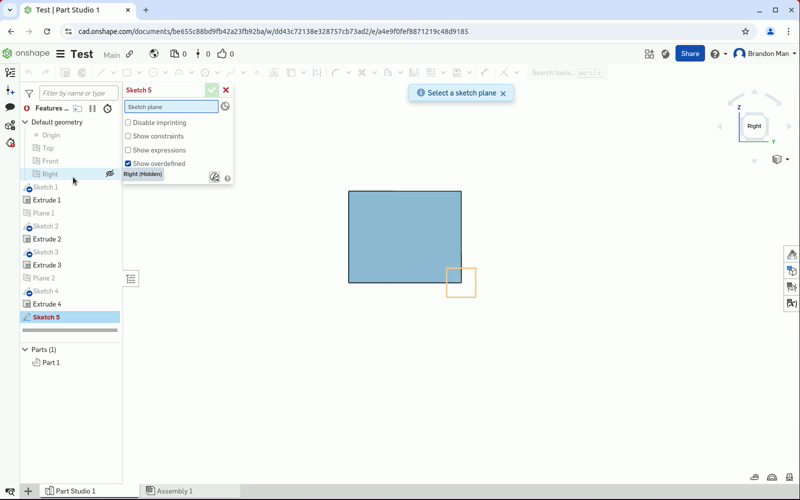
click(73, 176)
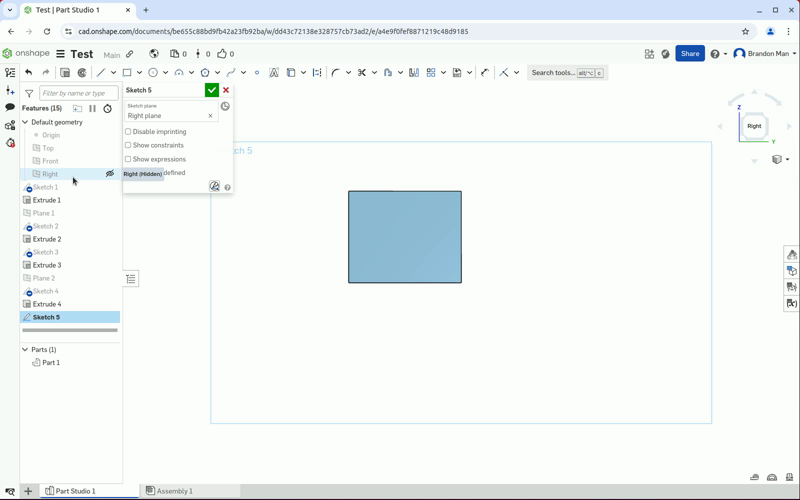
mouse_move(73, 352)
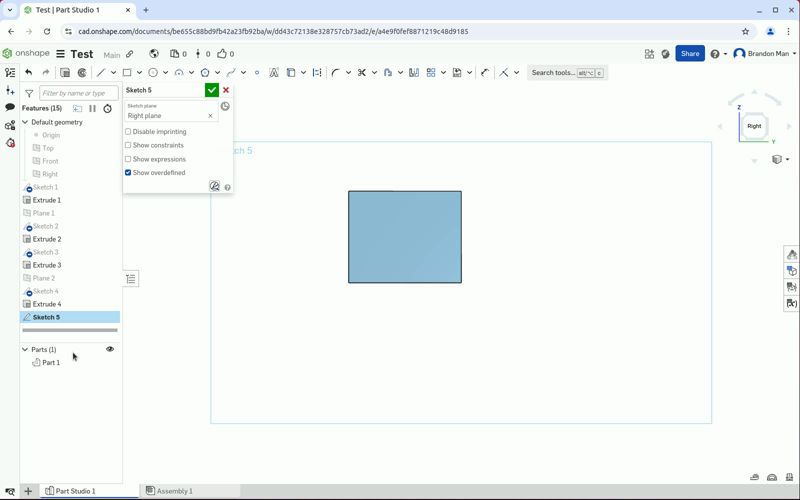
key(y)
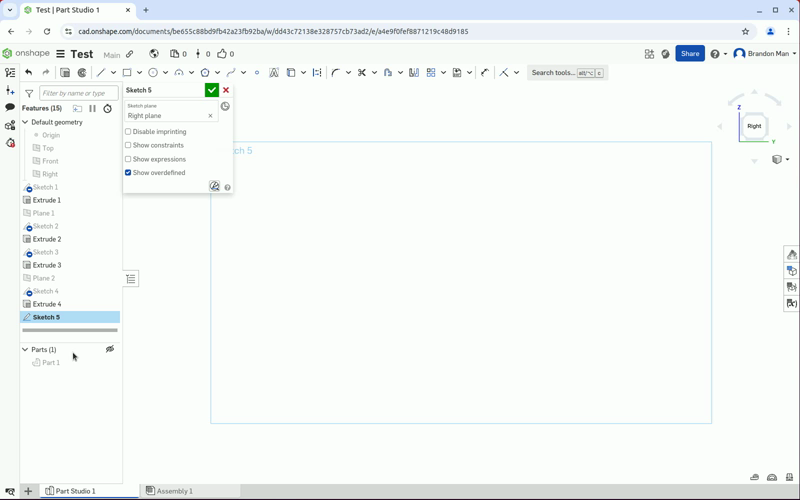
key(l)
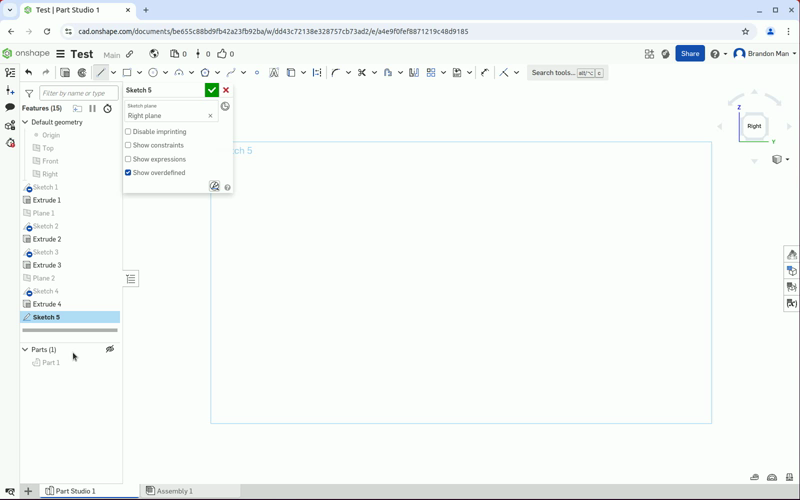
key_down(shift)
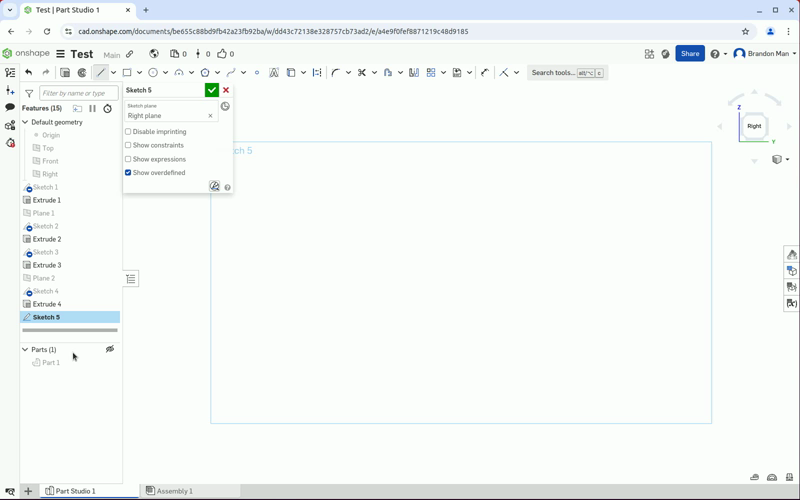
mouse_move(392, 268)
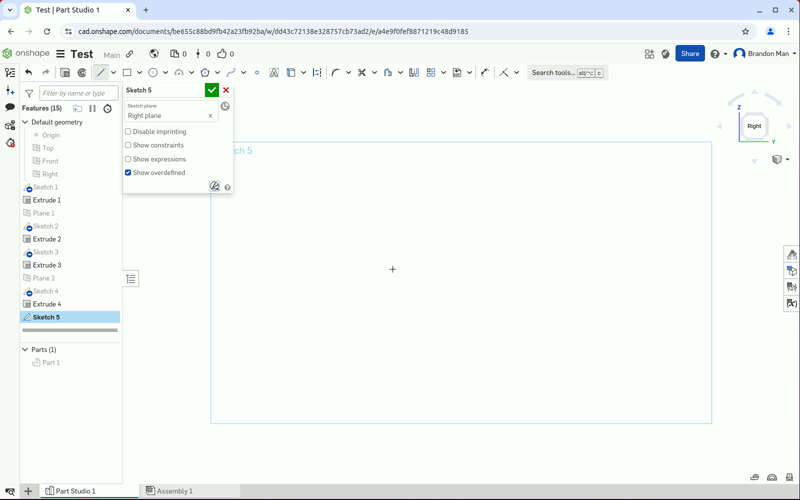
click(392, 268)
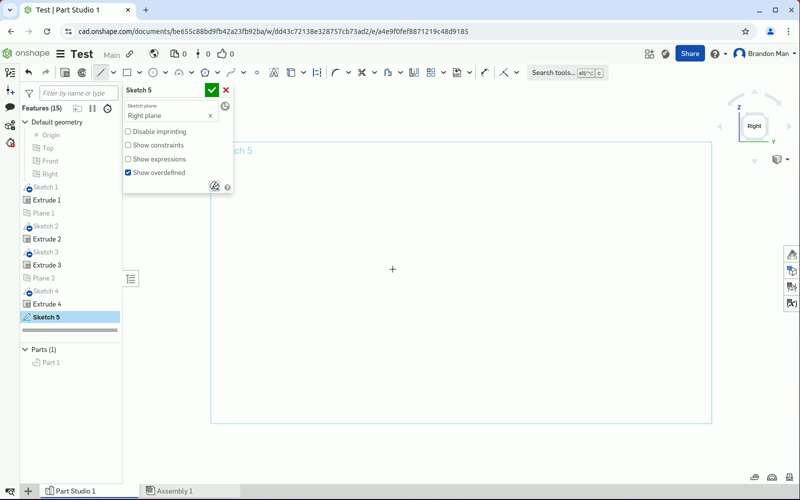
key_up(shift)
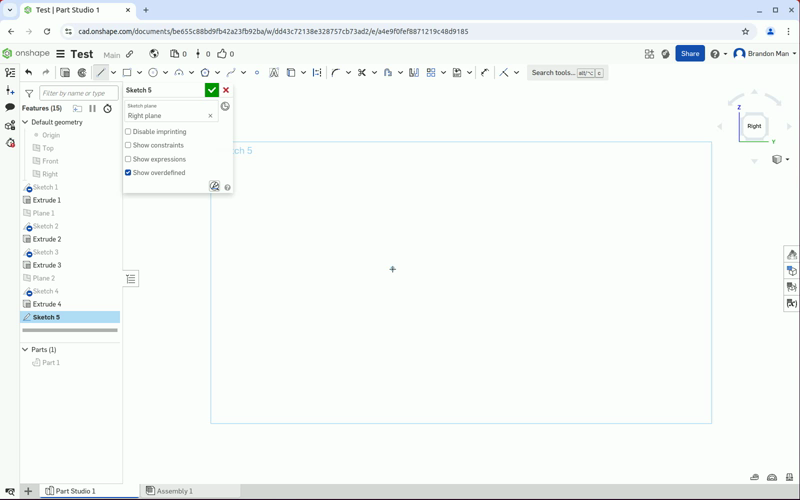
key_down(shift)
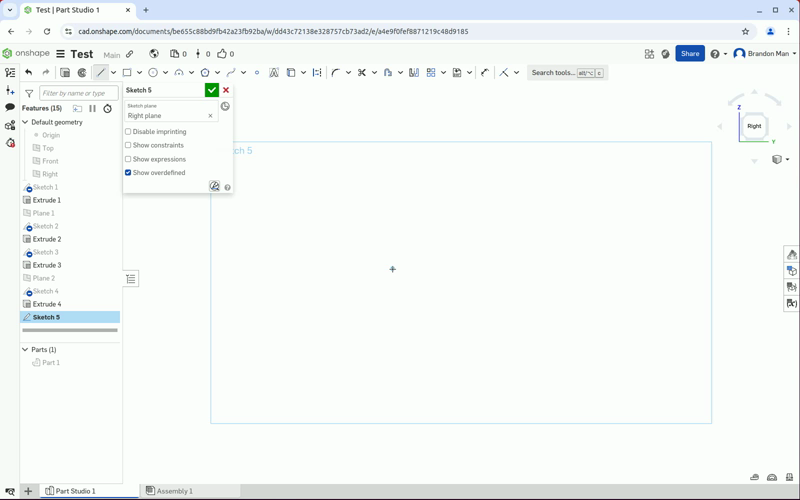
mouse_move(422, 268)
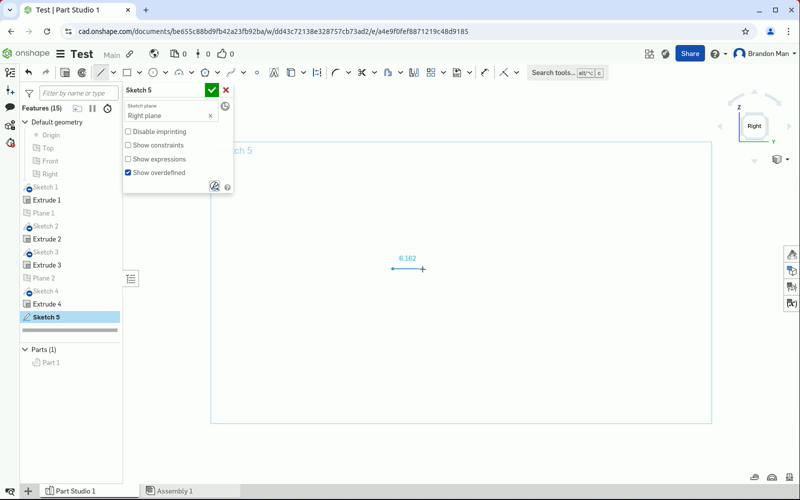
mouse_move(434, 268)
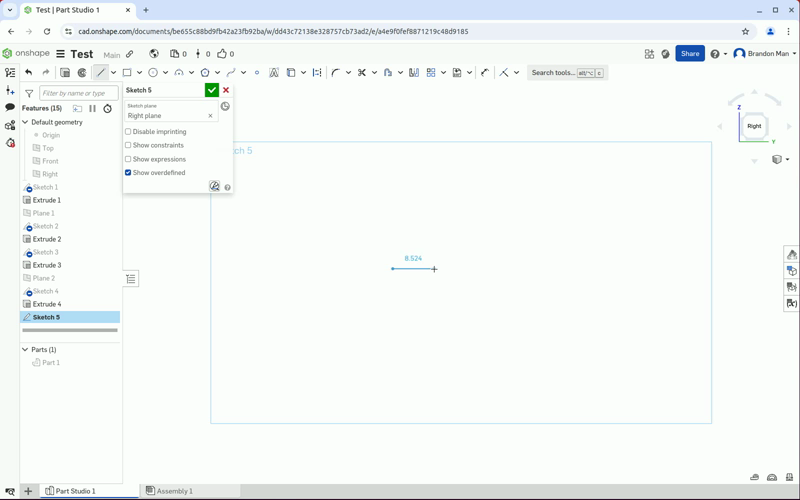
click(434, 268)
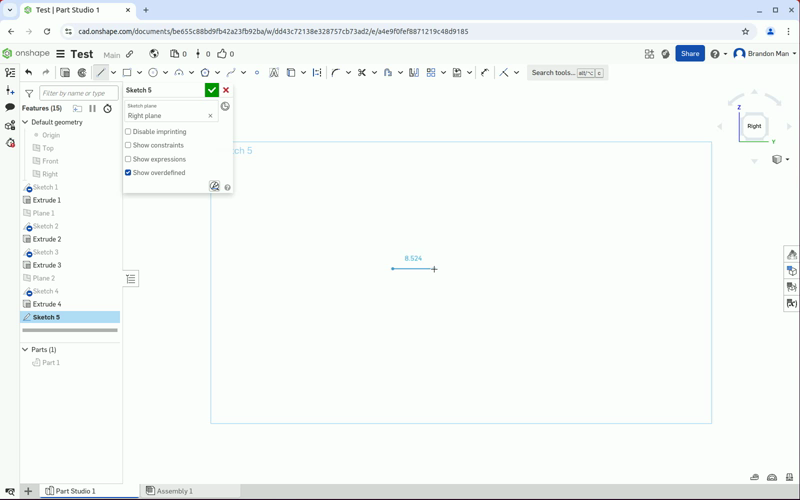
key_up(shift)
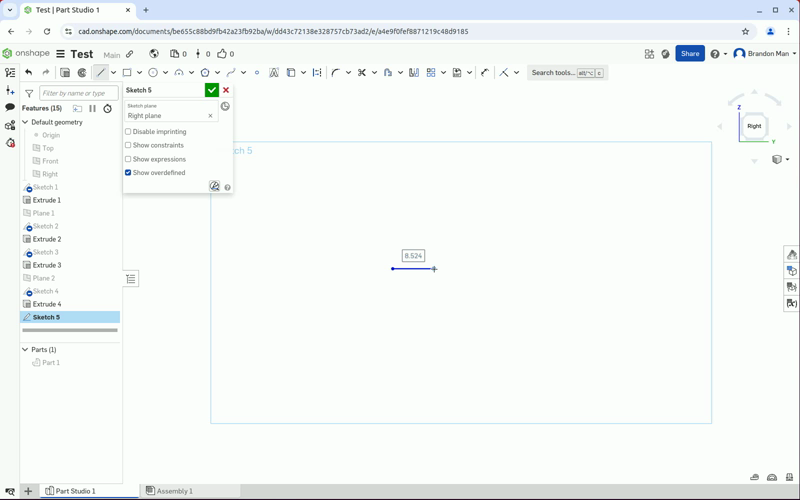
key_down(shift)
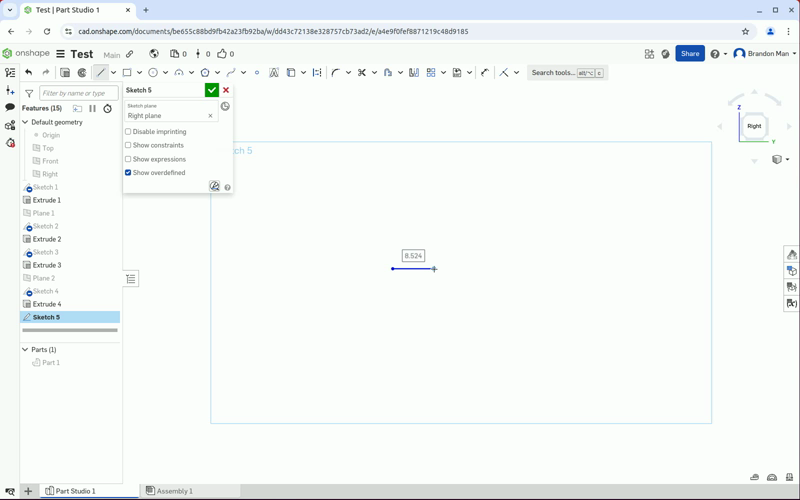
mouse_move(464, 268)
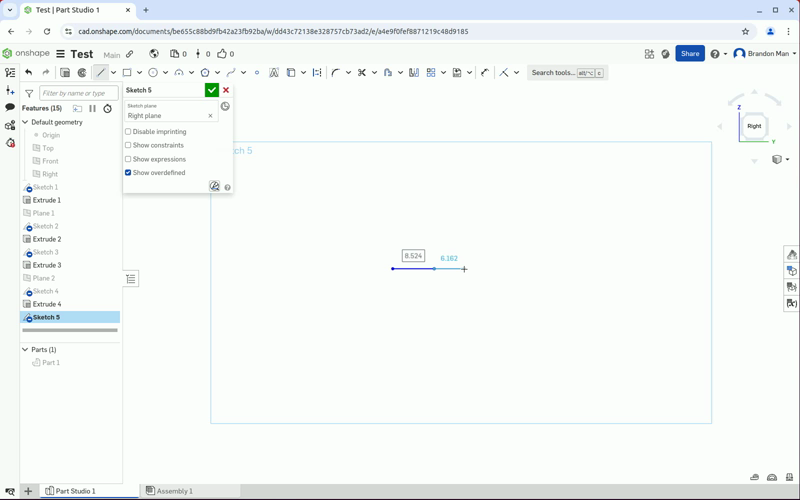
mouse_move(434, 253)
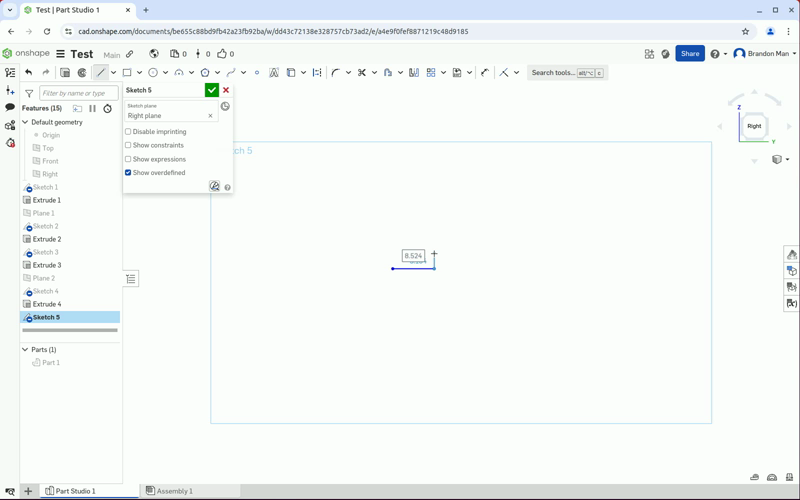
click(434, 253)
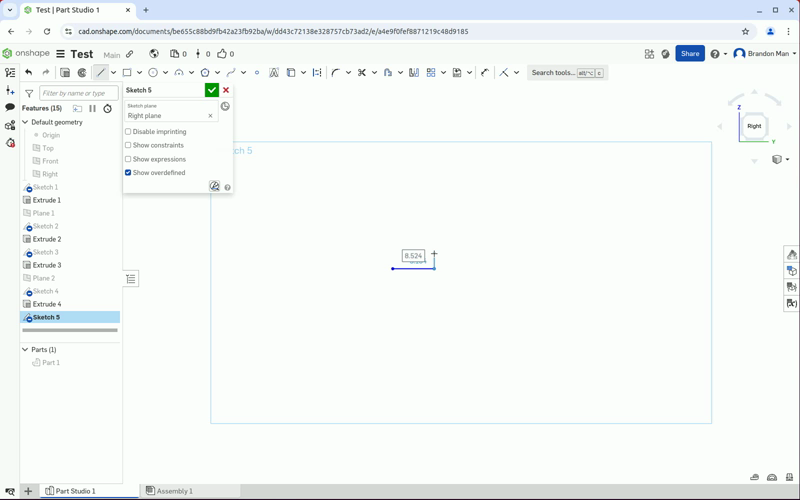
key_up(shift)
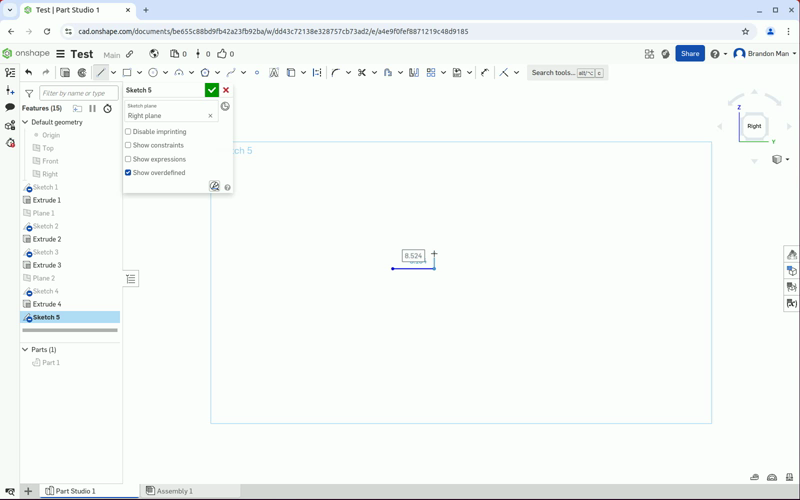
key_down(shift)
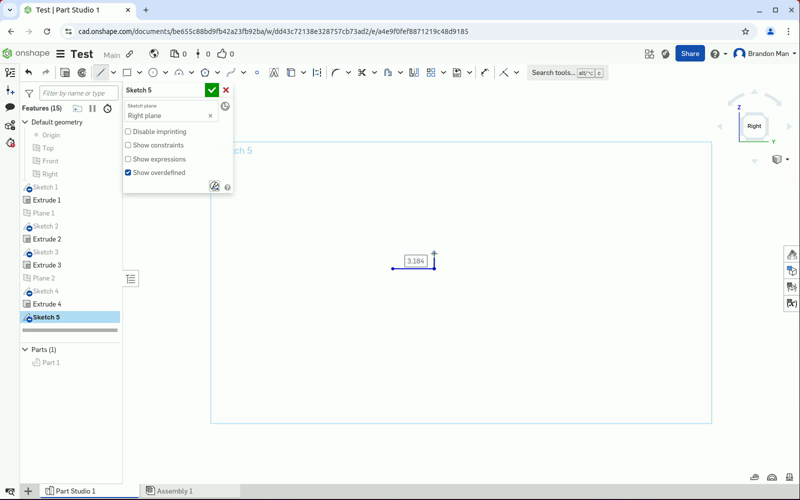
mouse_move(392, 207)
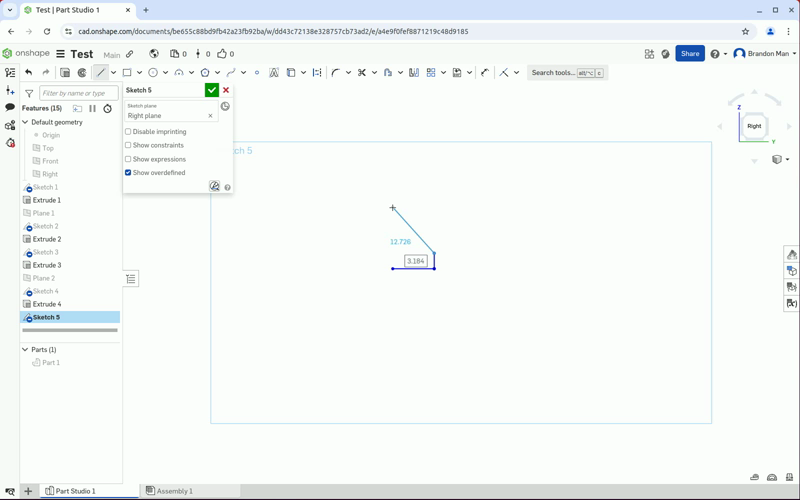
click(392, 207)
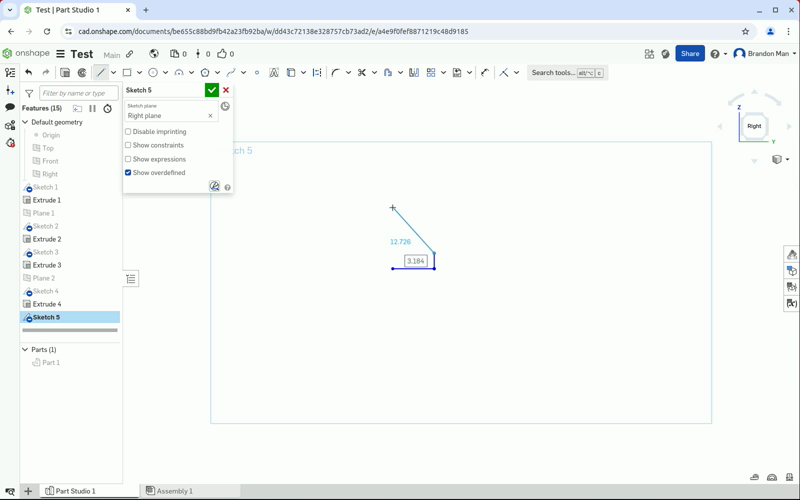
key_up(shift)
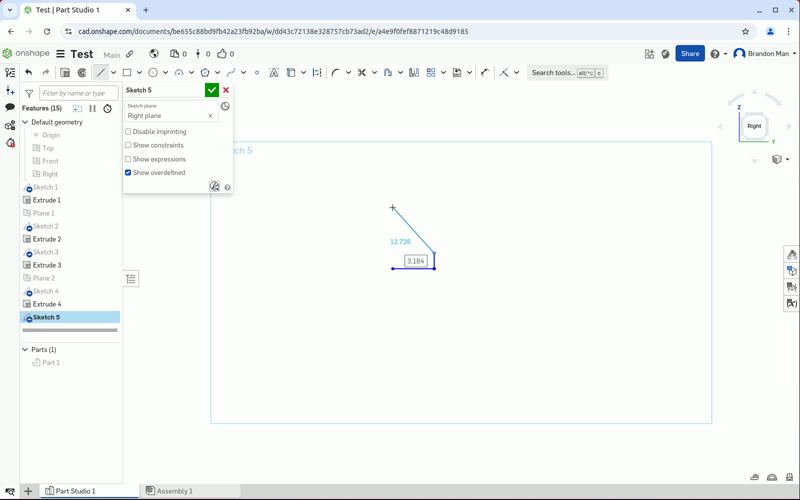
key_down(shift)
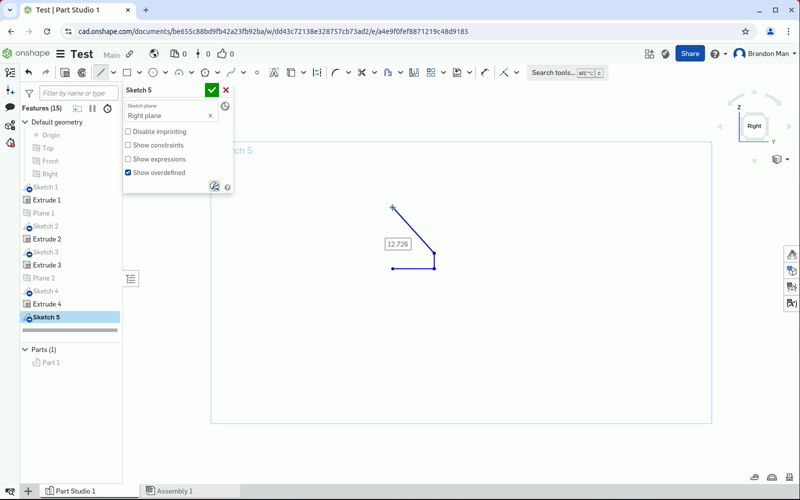
mouse_move(392, 268)
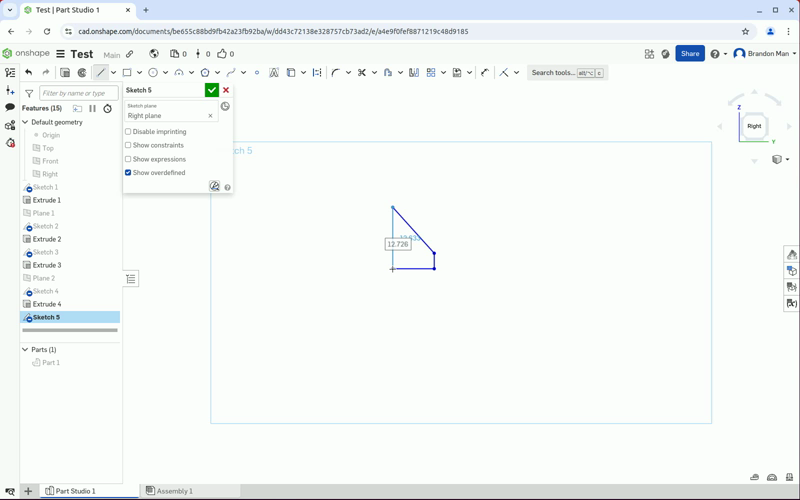
key_up(shift)
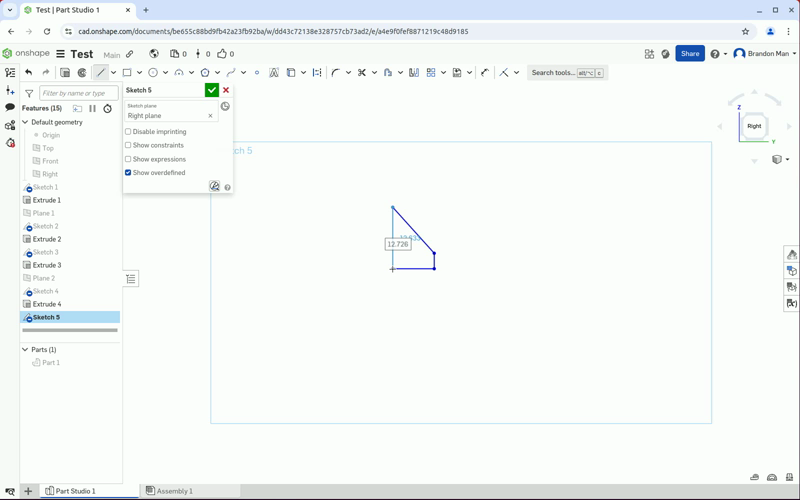
click(392, 268)
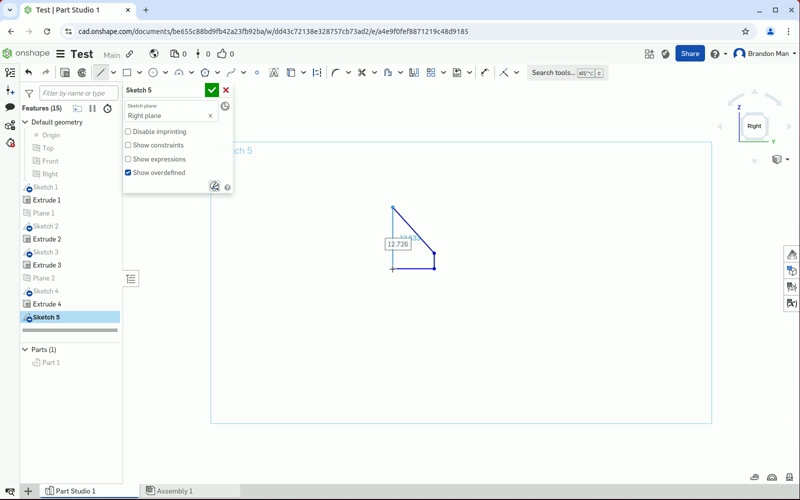
key(esc)
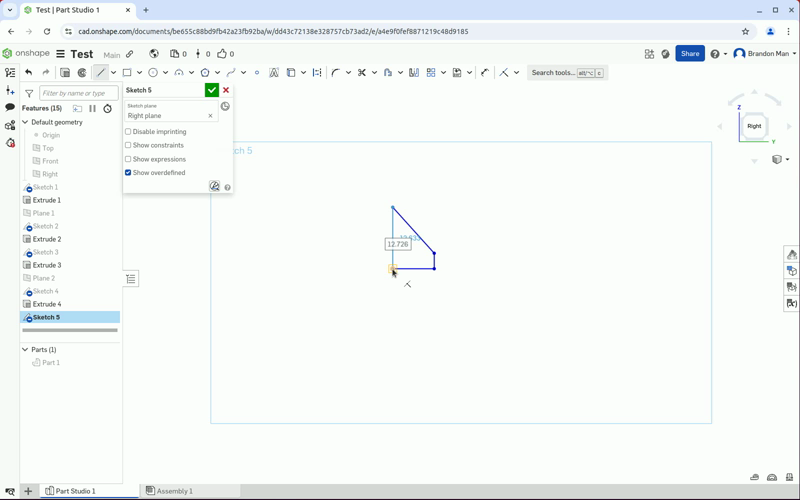
mouse_move(426, 251)
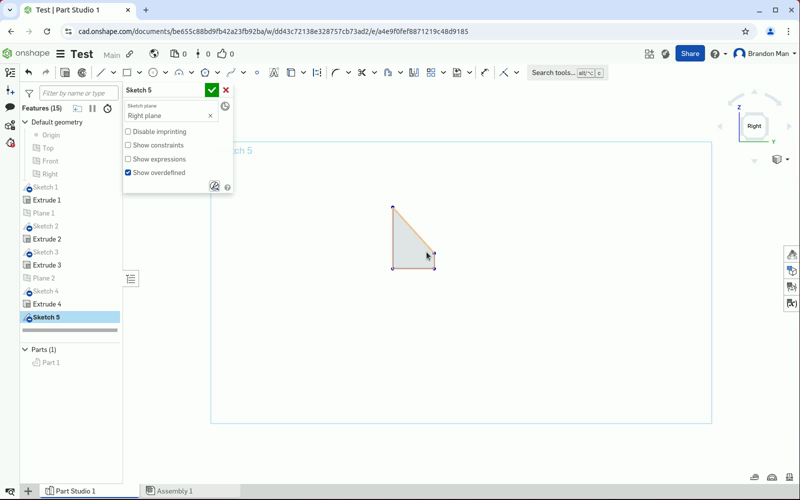
scroll(6)
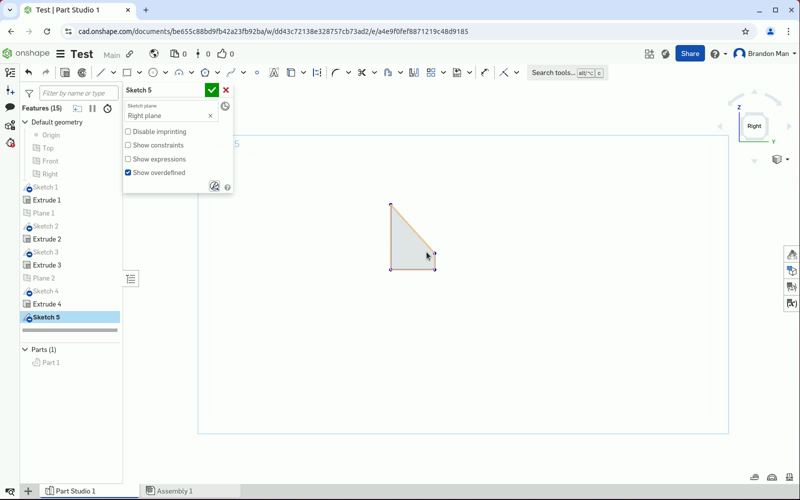
scroll(6)
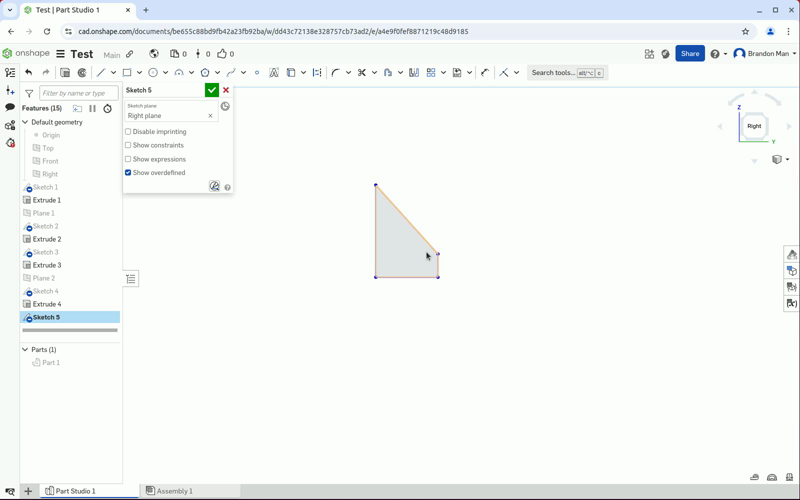
scroll(6)
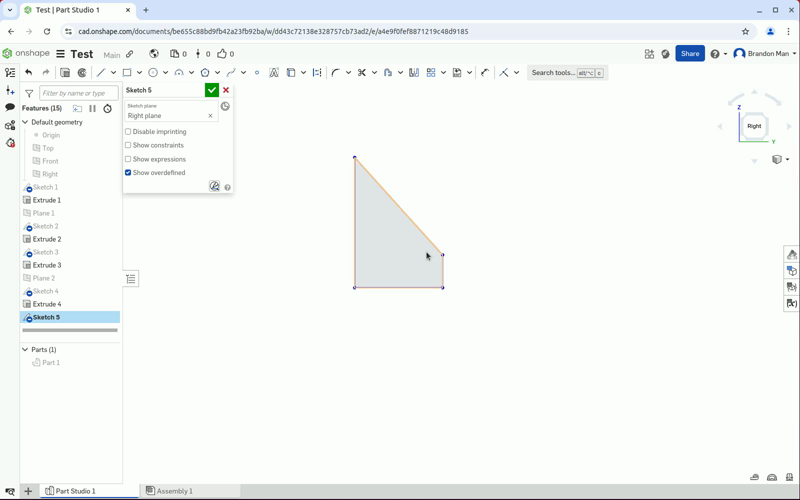
scroll(6)
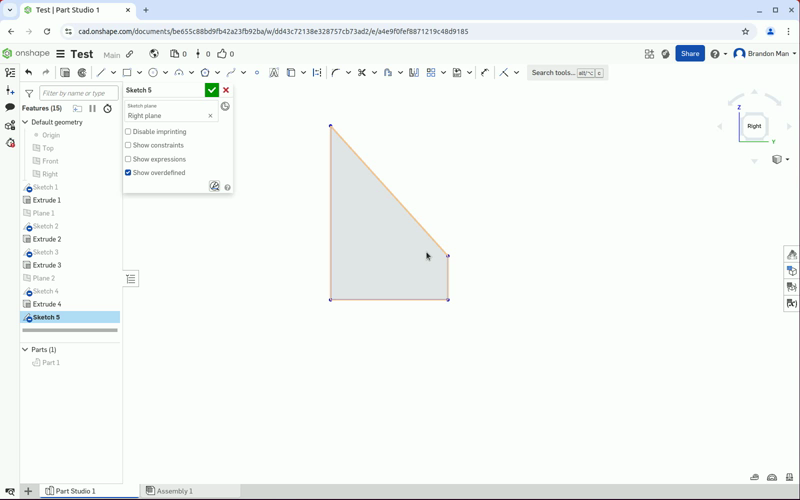
scroll(6)
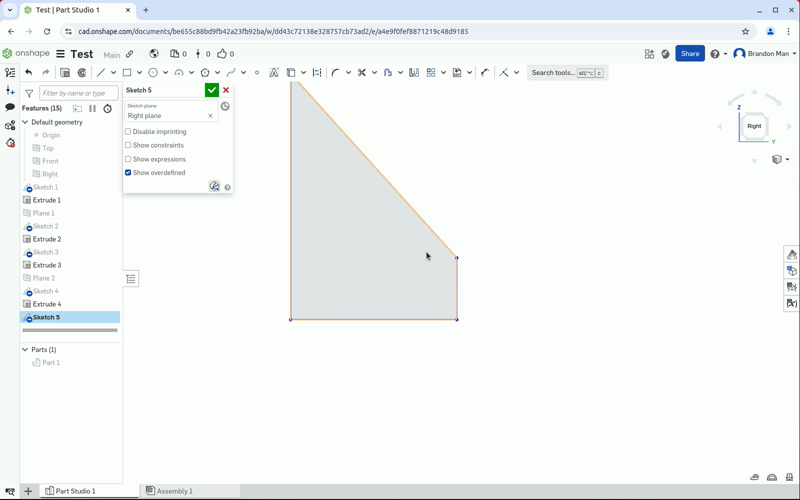
scroll(6)
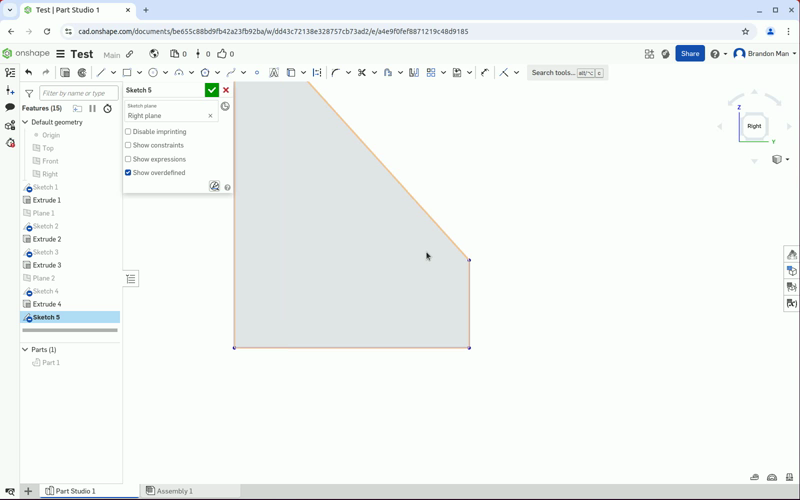
scroll(6)
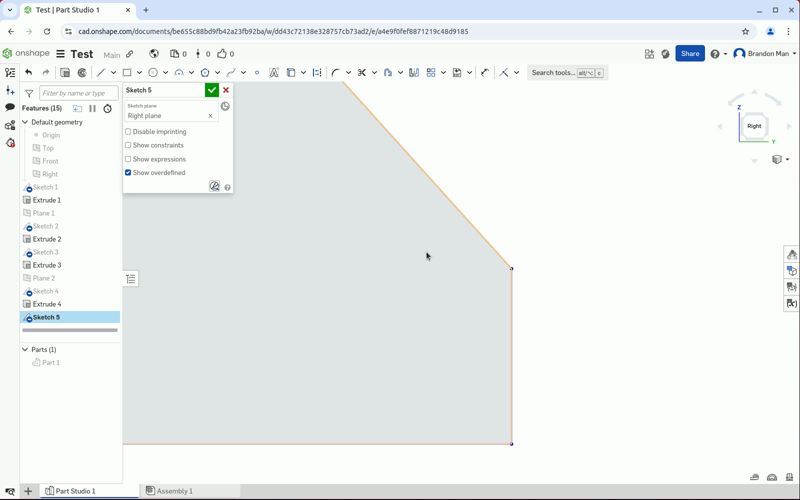
click(426, 251)
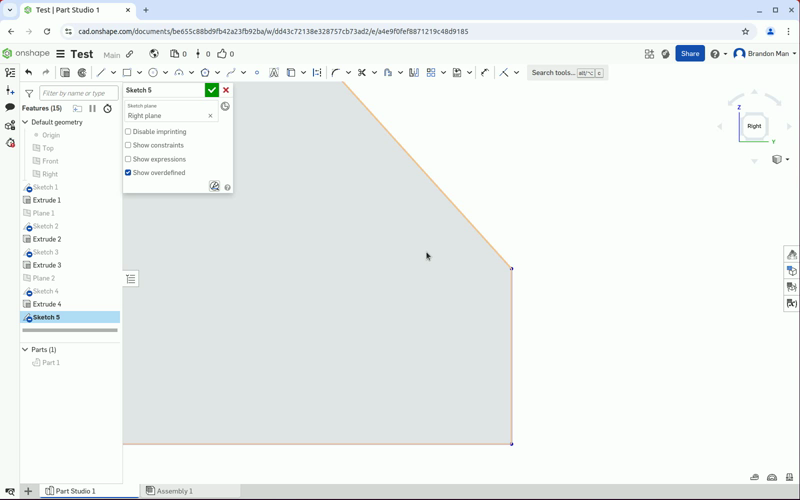
scroll(-6)
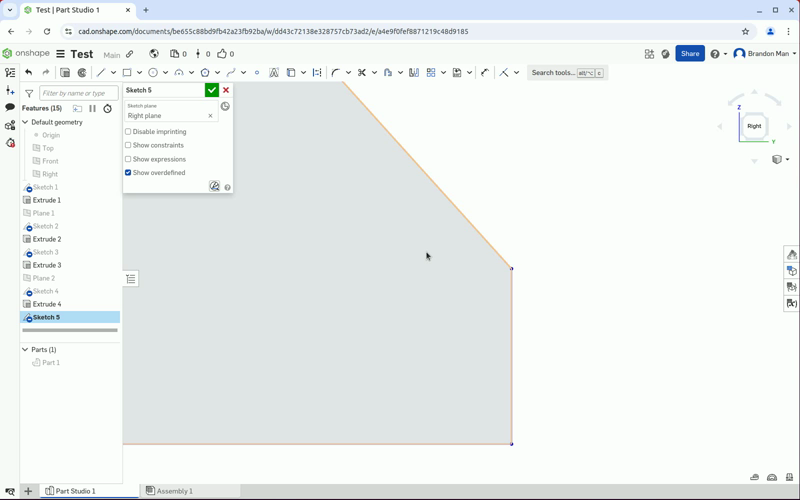
scroll(-6)
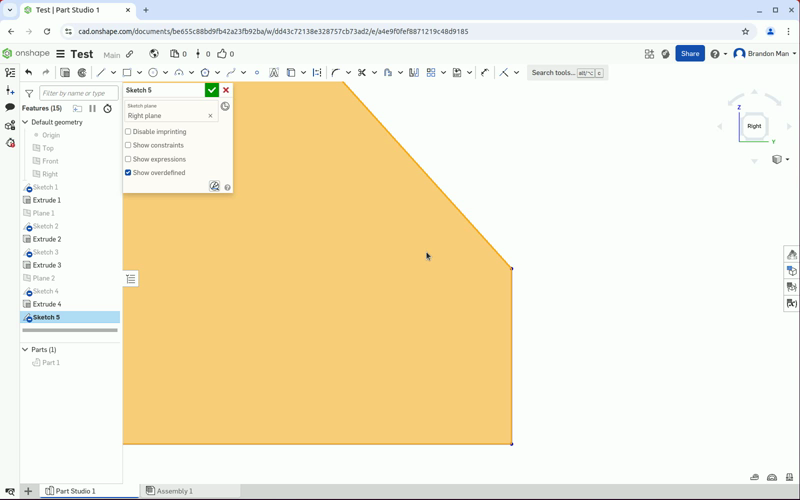
scroll(-6)
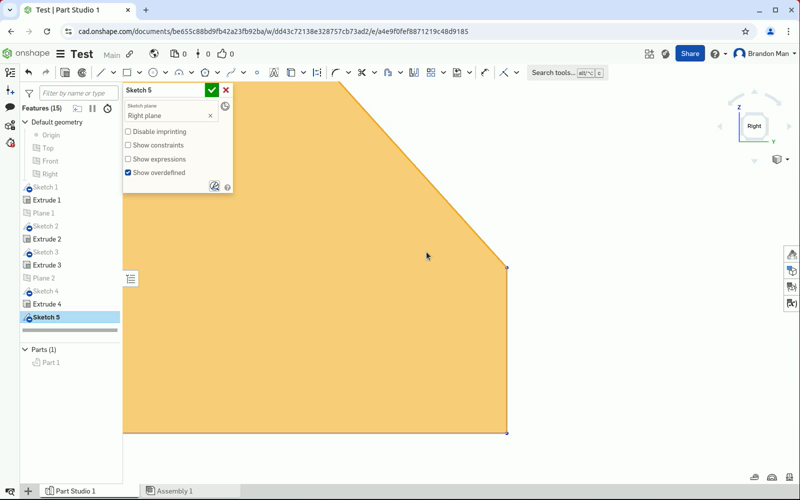
scroll(-6)
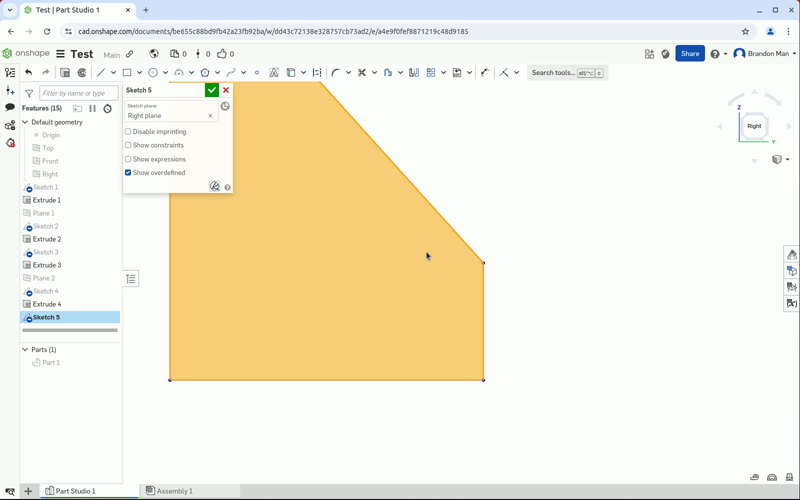
scroll(-6)
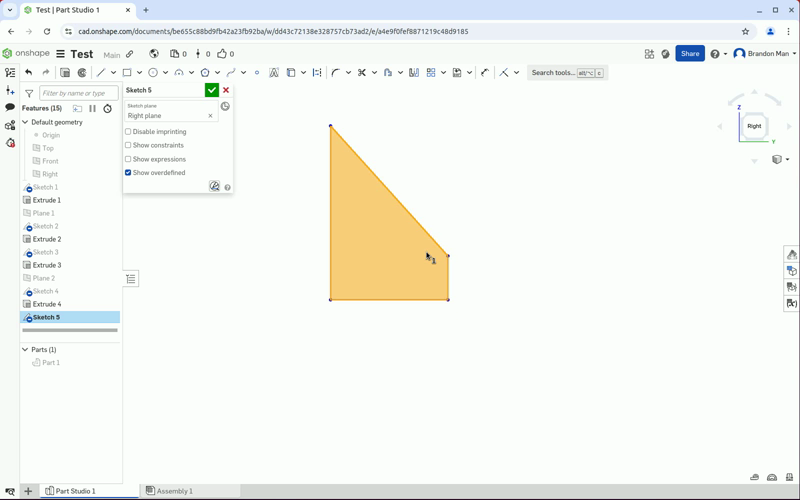
scroll(-6)
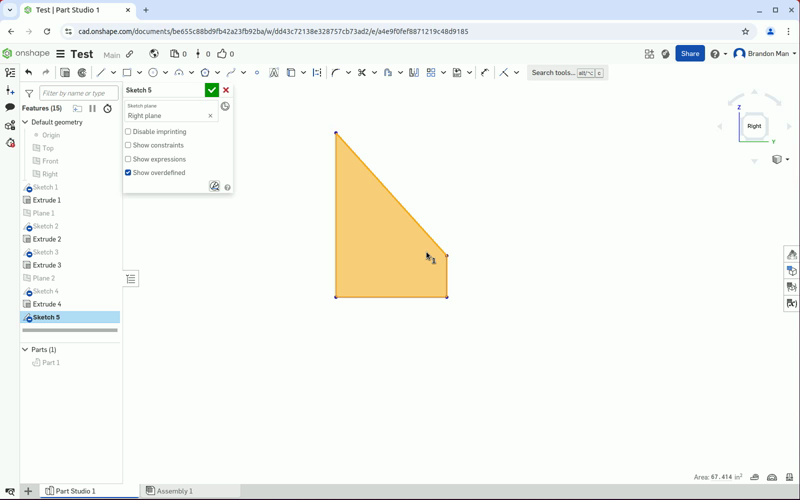
scroll(-6)
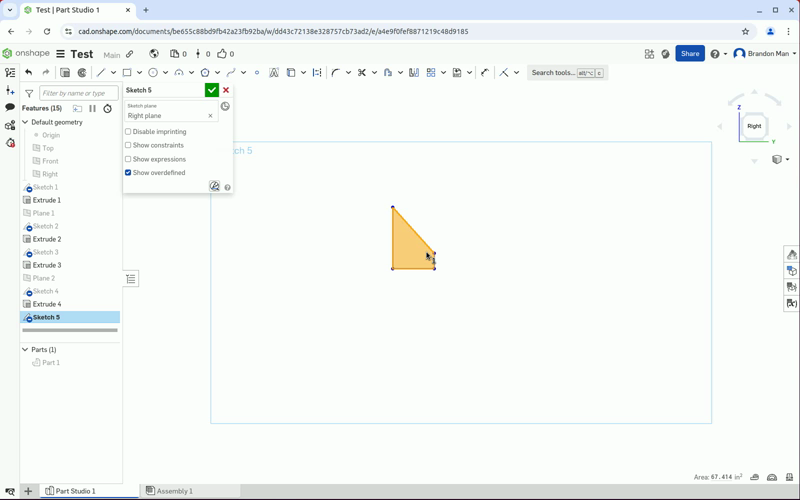
mouse_move(73, 352)
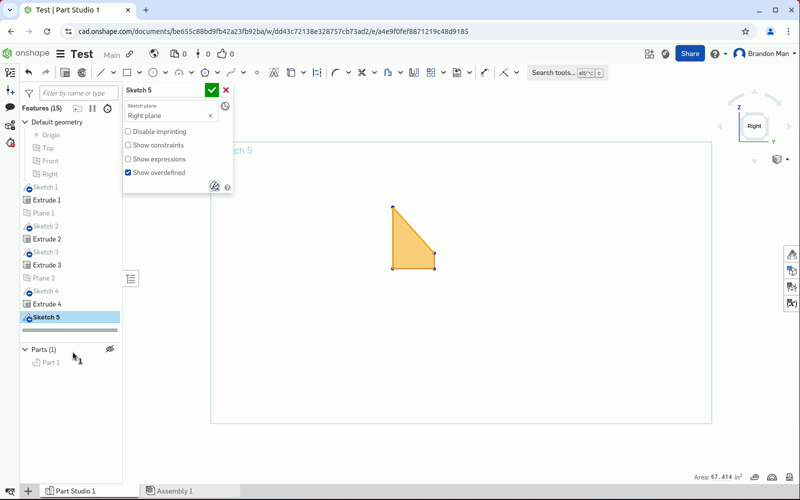
key(shift+y)
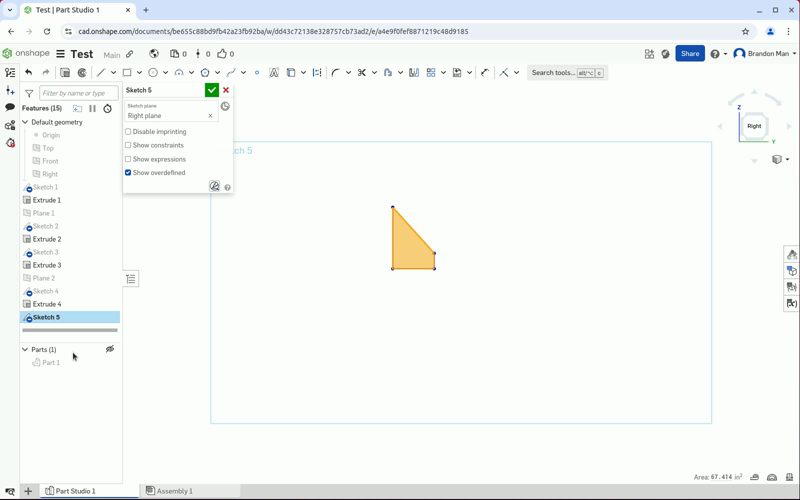
key(shift+e)
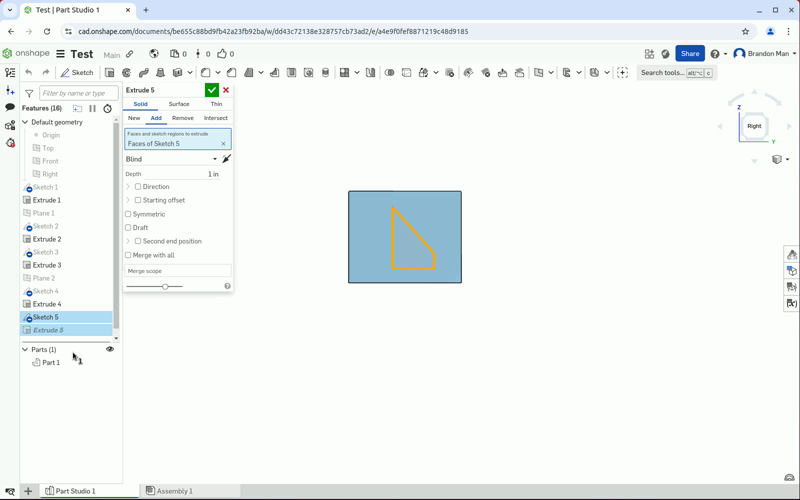
mouse_move(143, 106)
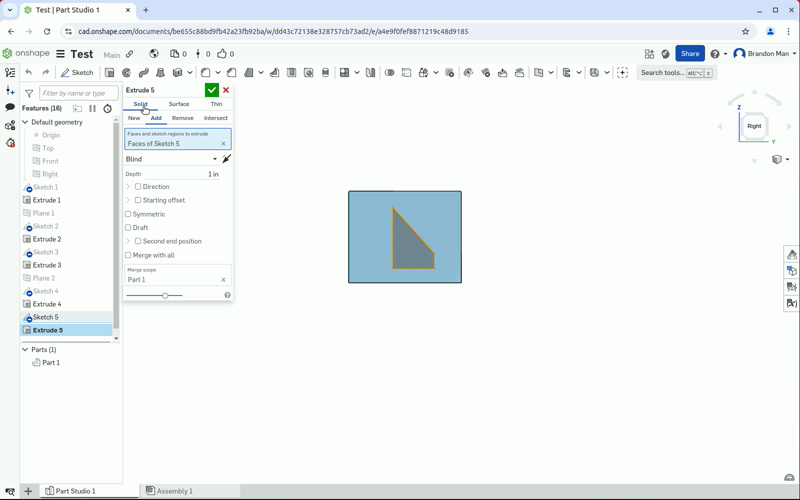
click(143, 106)
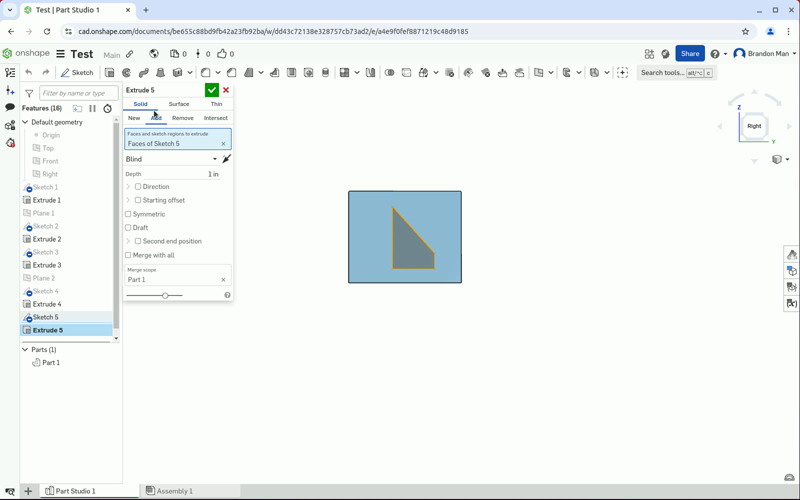
mouse_move(186, 120)
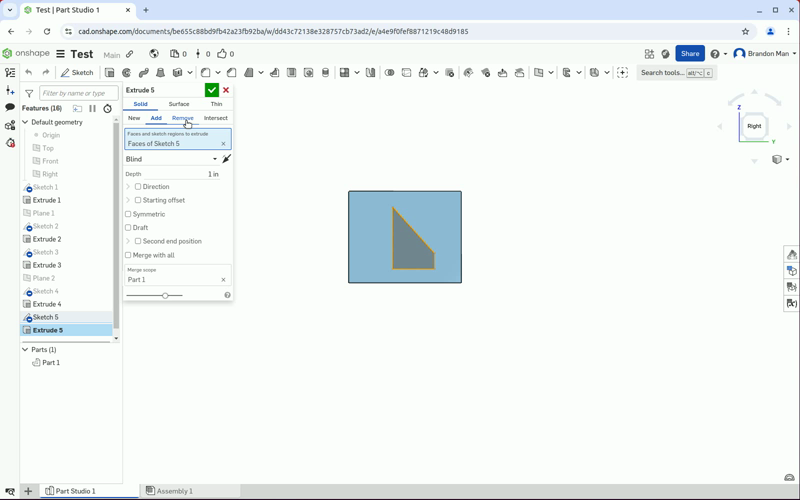
click(186, 120)
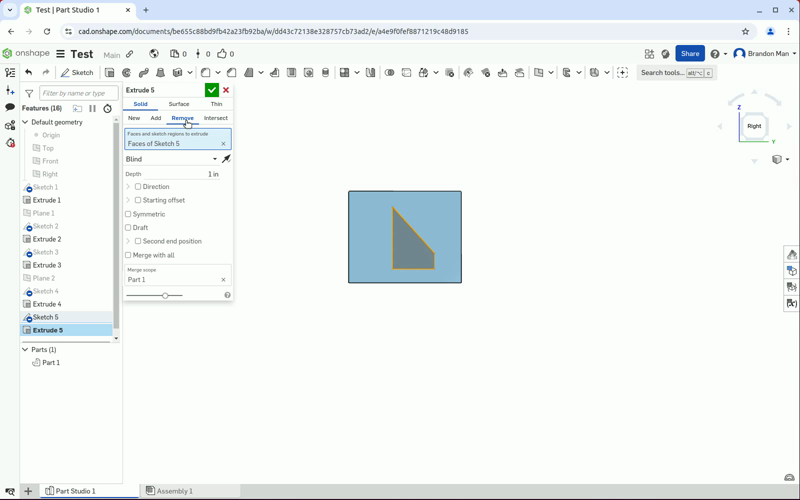
key(tab, 4)
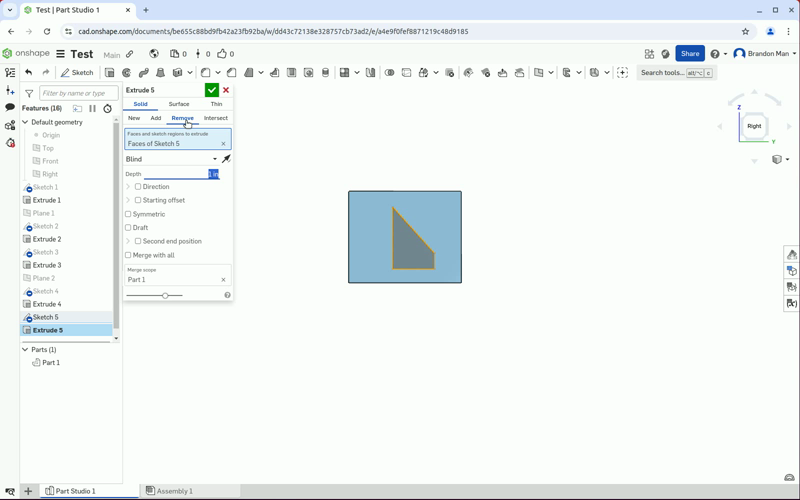
text(9.148)
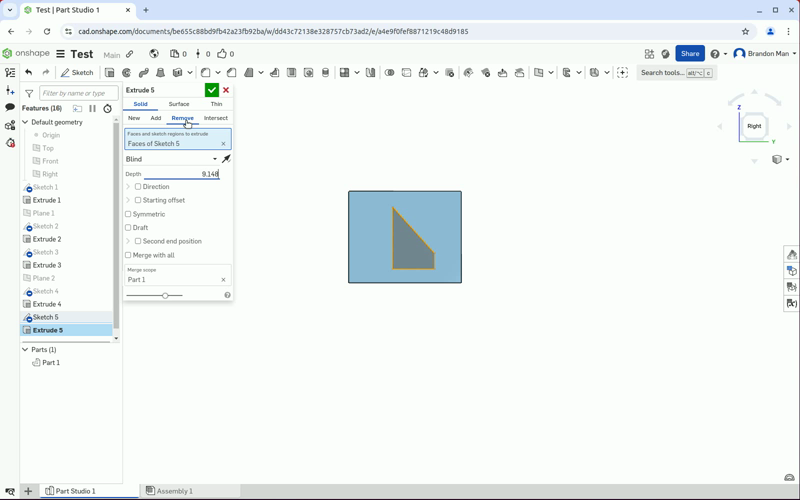
key(tab, 3)
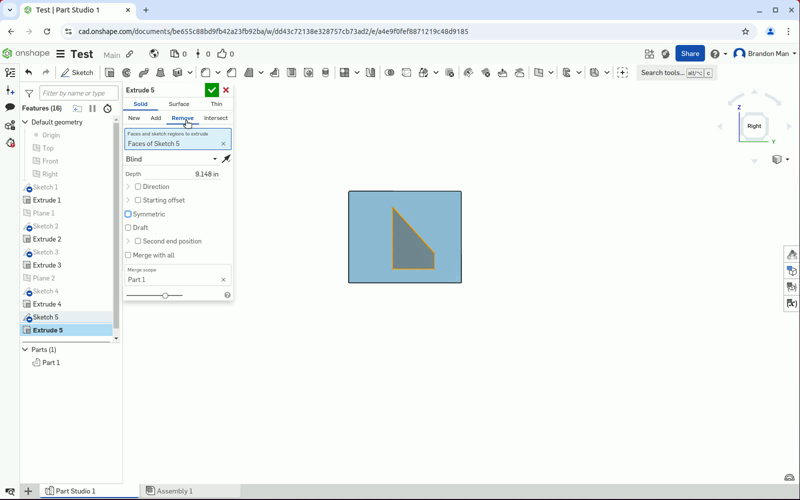
key(space)
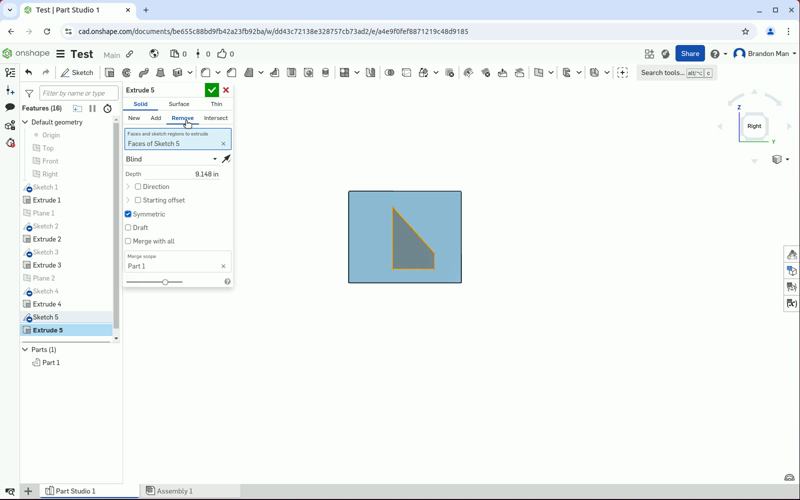
key(tab, 2)
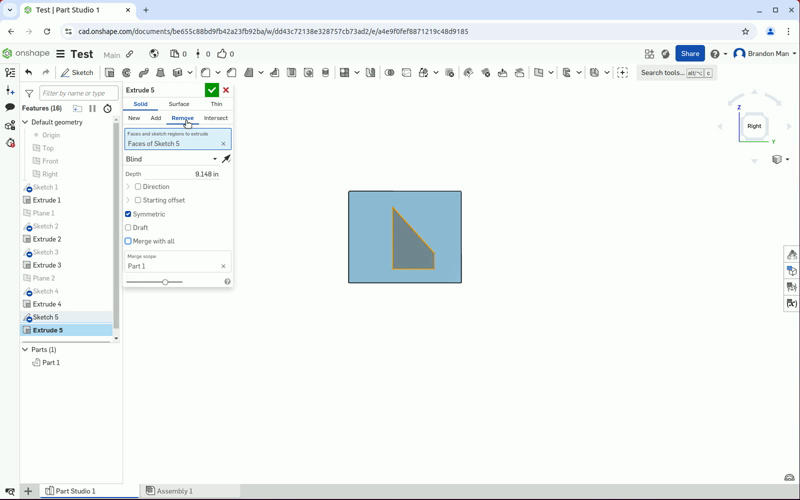
key(space)
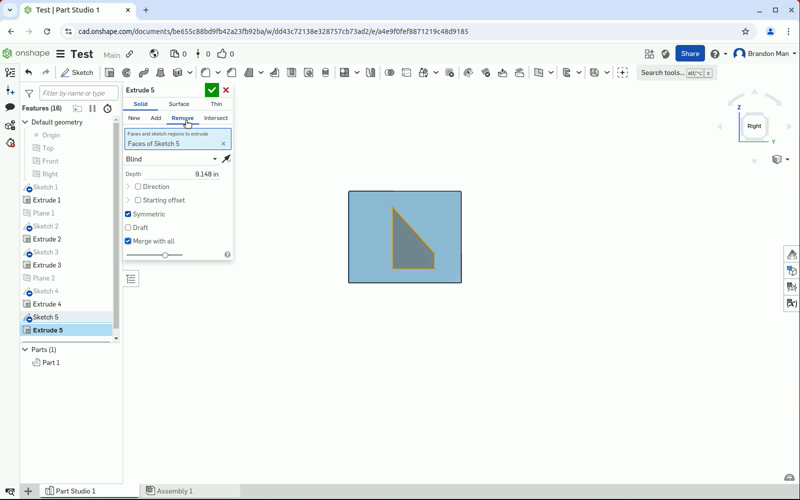
key(enter)
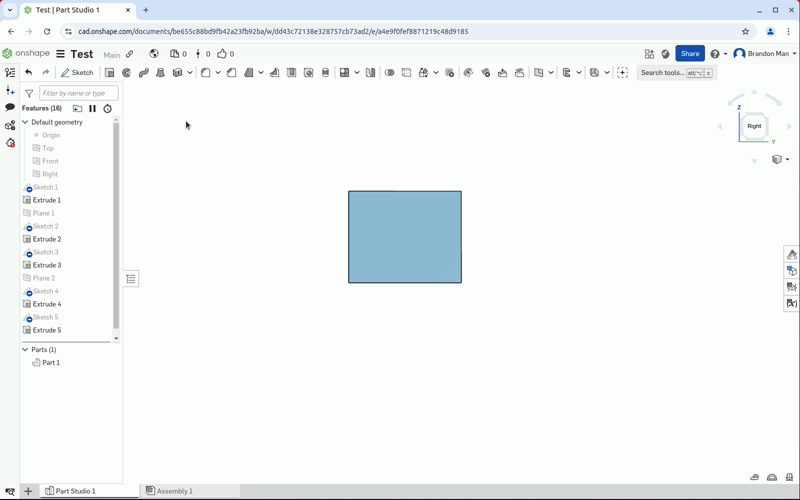
key(shift+h)
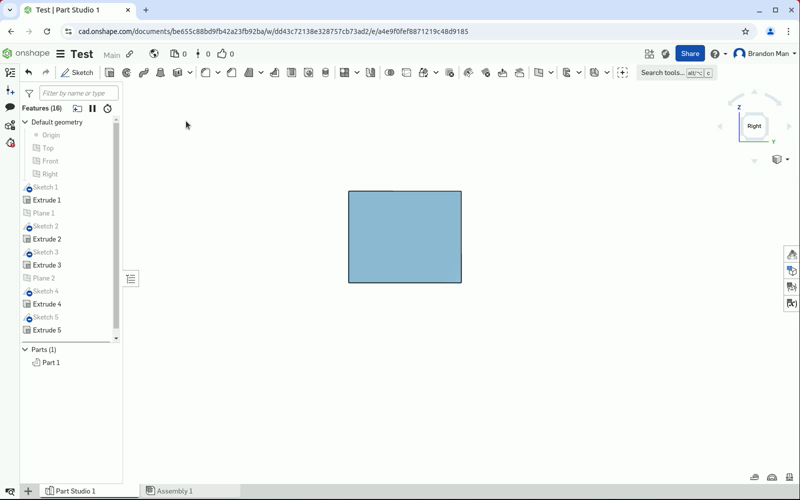
key(shift+h)
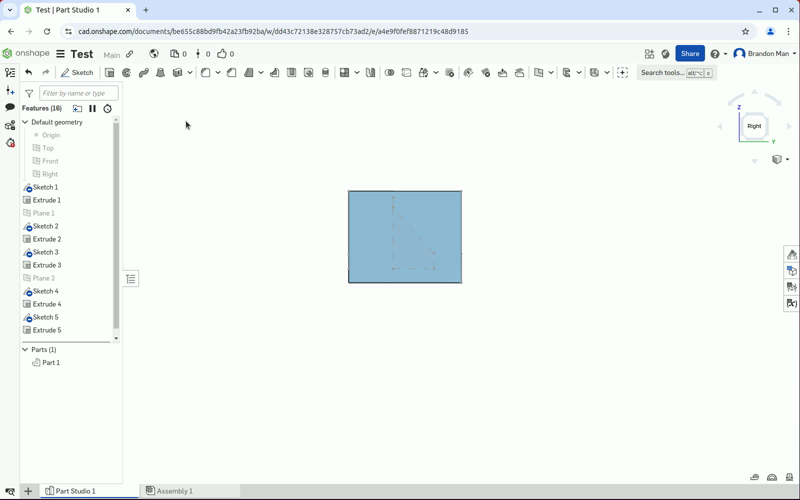
key(shift+7)
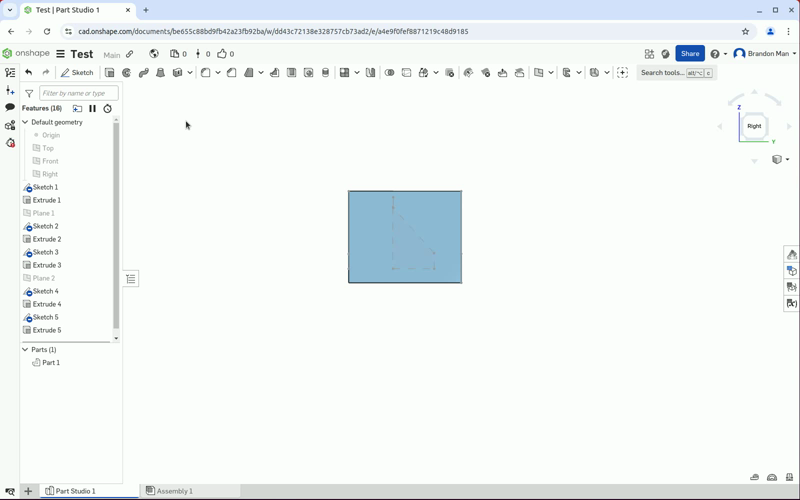
key(right, 2)
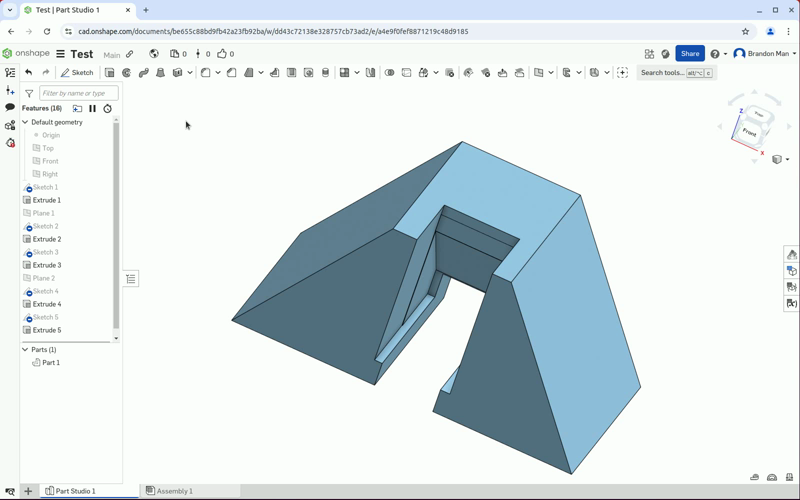
key(down, 2)
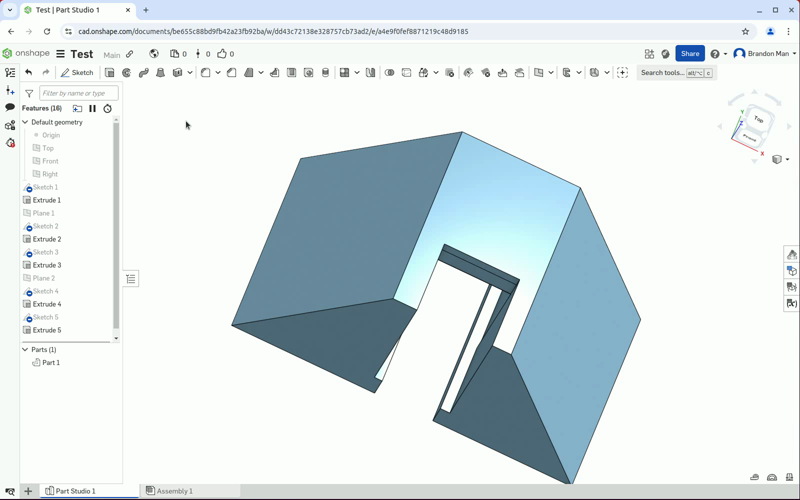
key(up, 2)
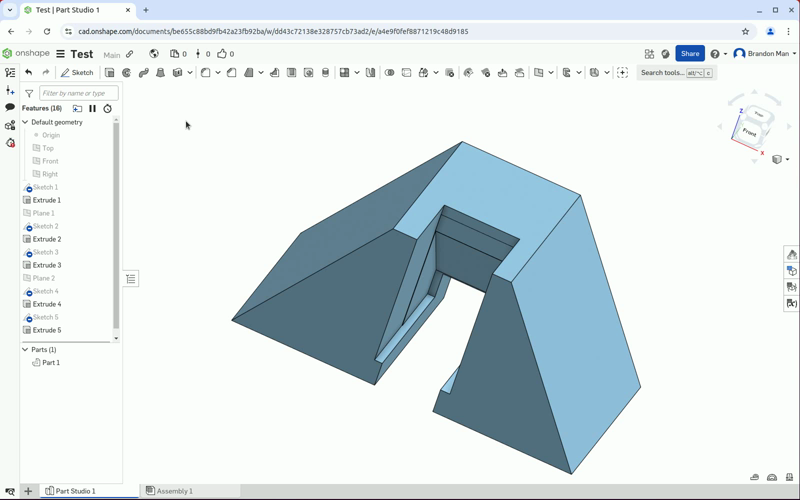
key(left, 2)
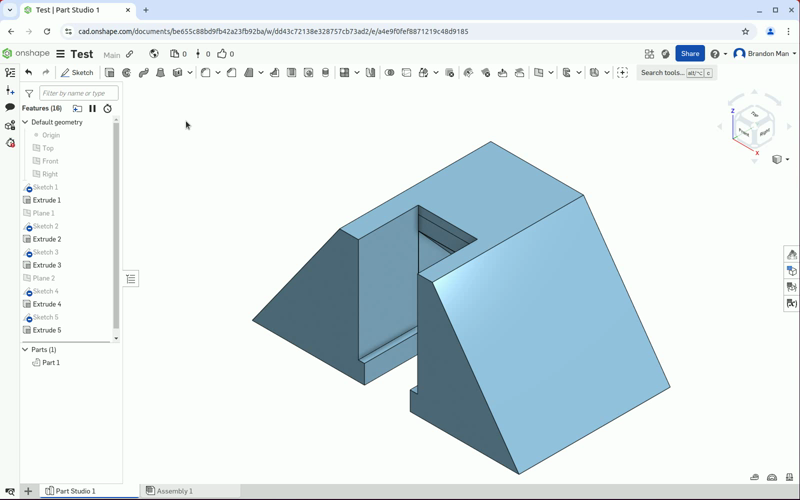
mouse_move(69, 189)
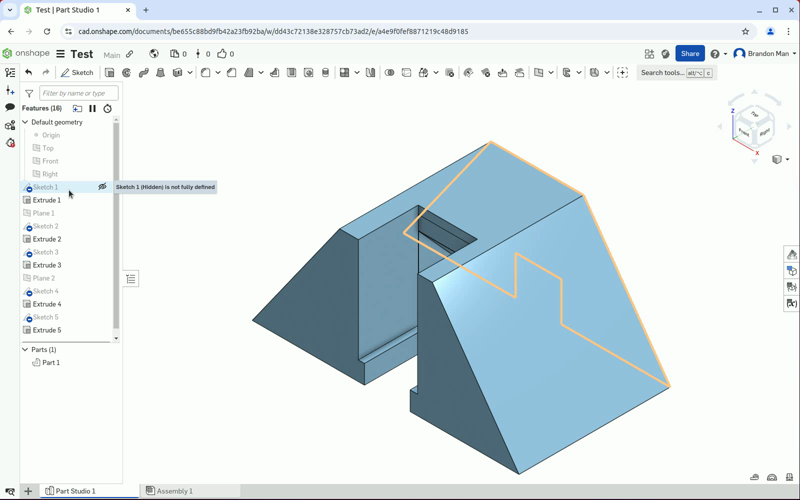
click(69, 189)